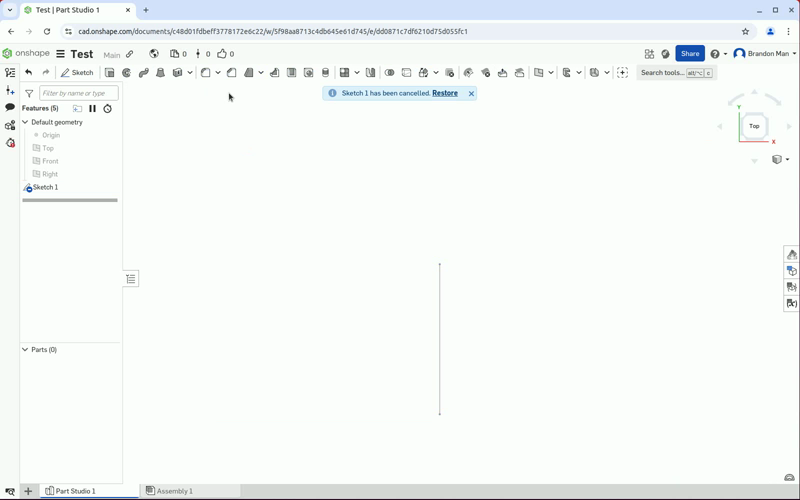
key(shift+h)
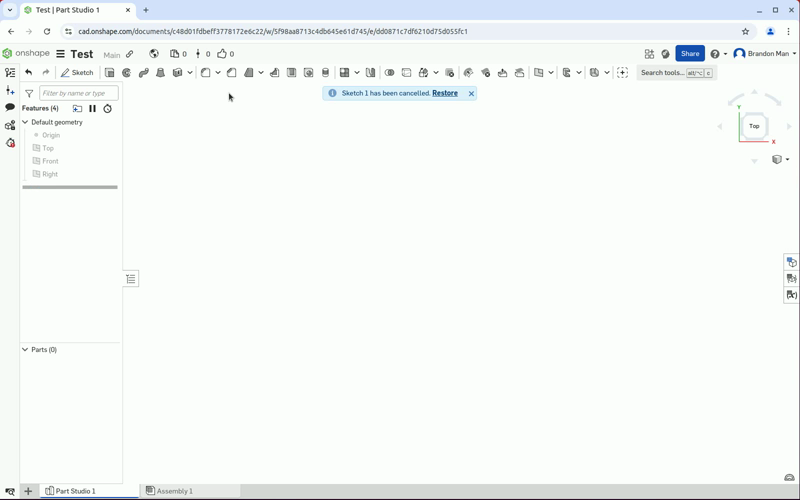
mouse_move(73, 352)
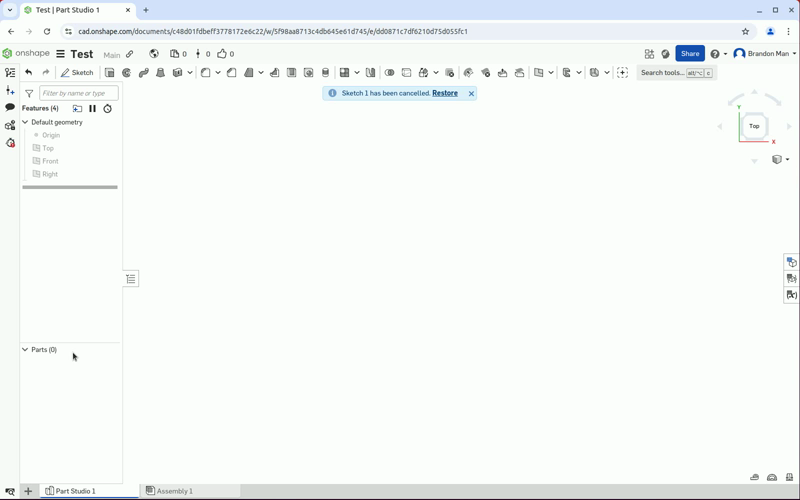
key(y)
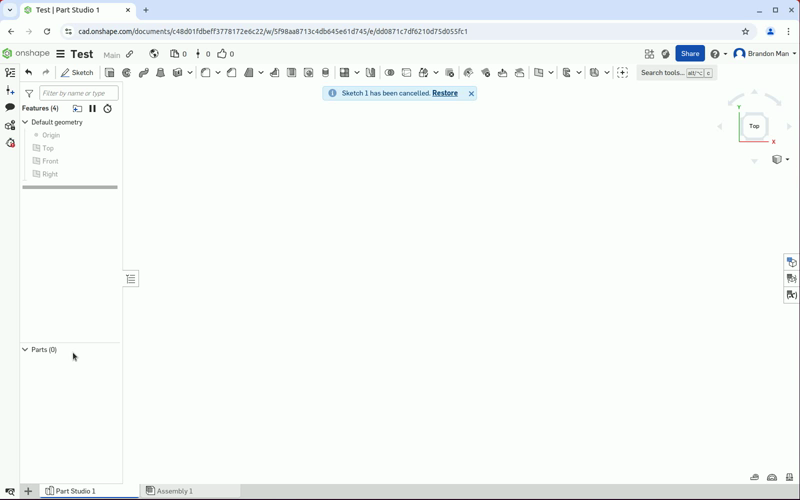
key(shift+p)
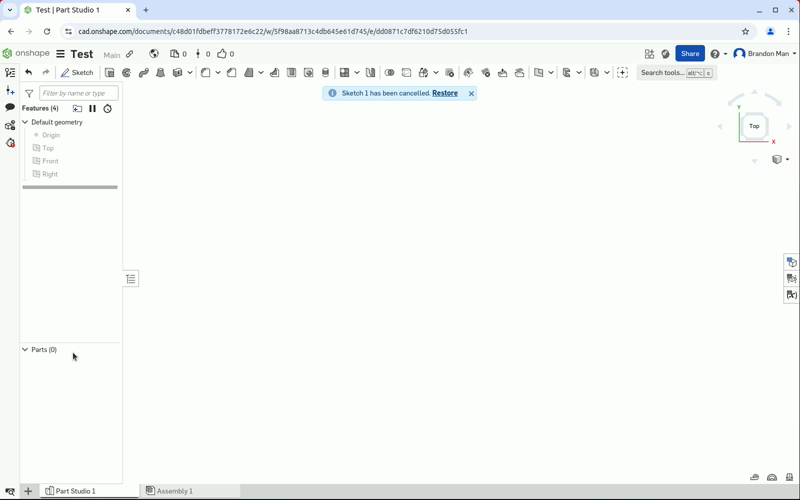
key(space)
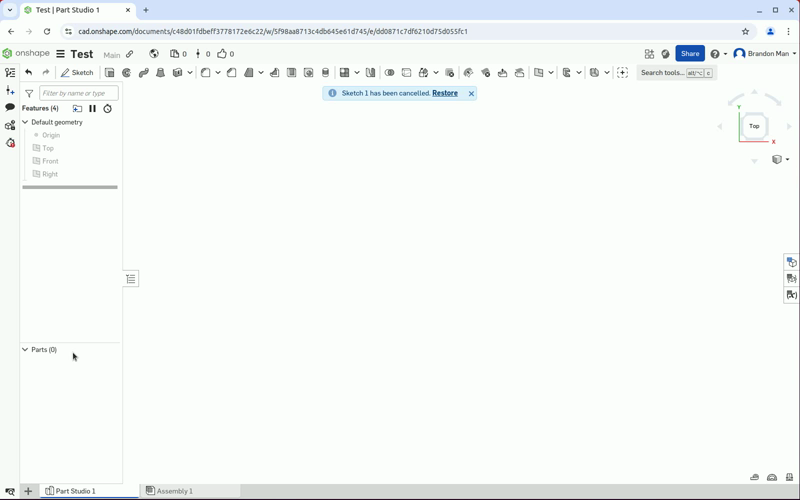
key_down(shift)
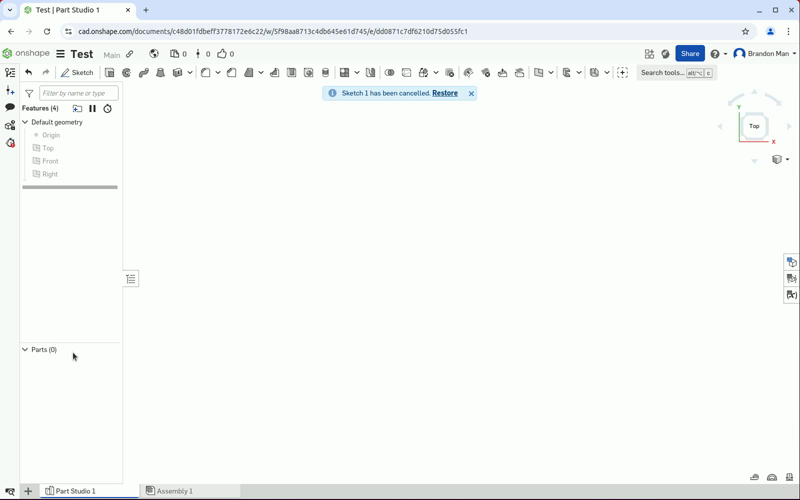
key(up)
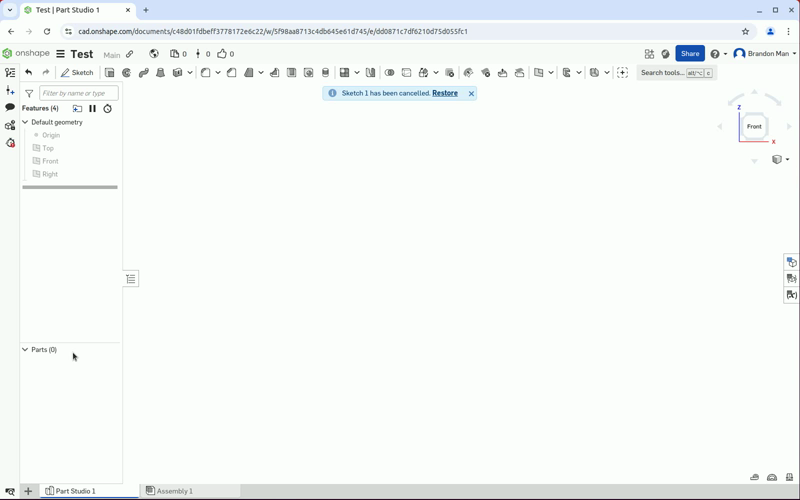
key_up(shift)
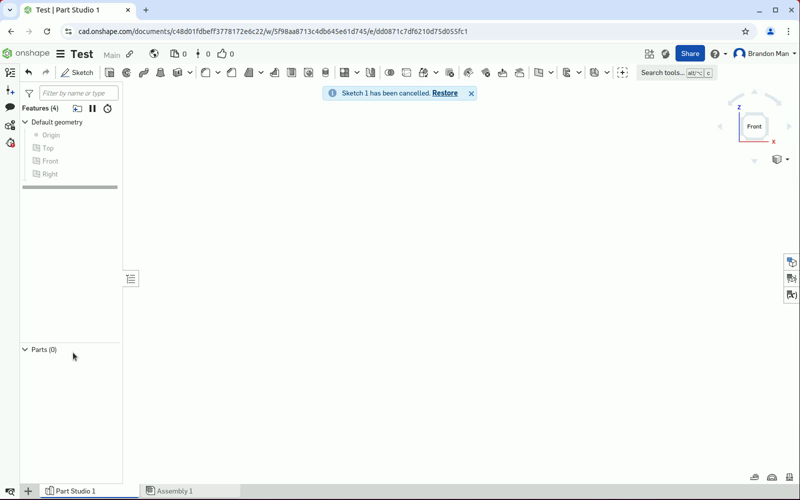
mouse_move(73, 352)
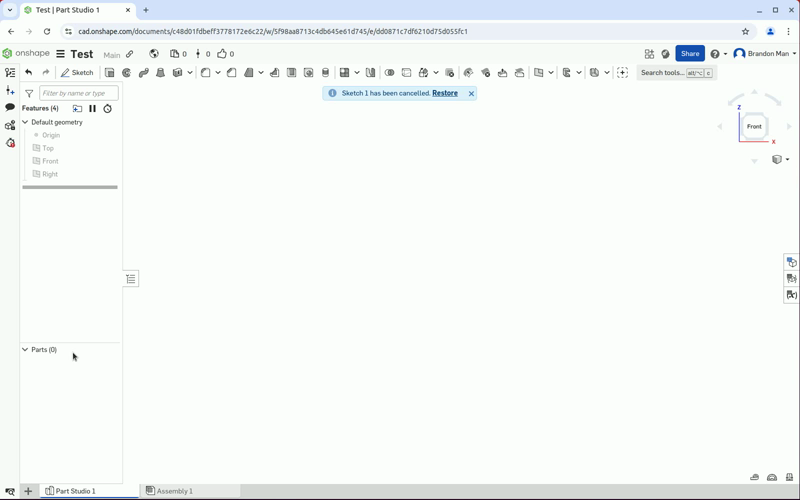
key(shift+y)
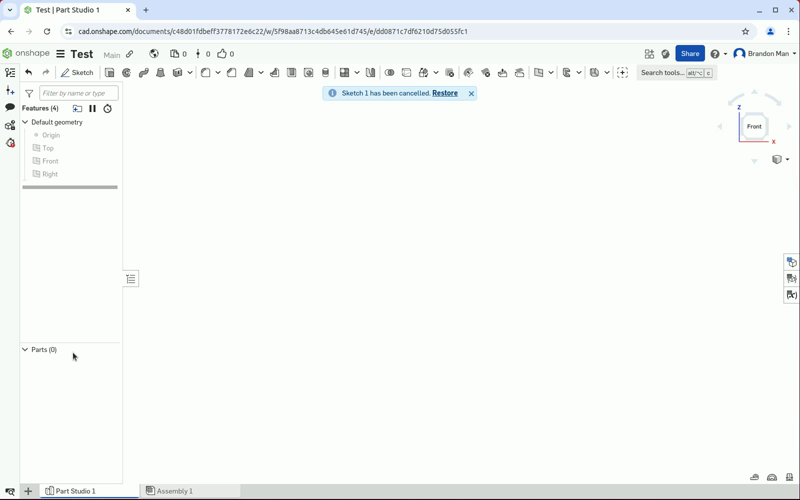
key(shift+s)
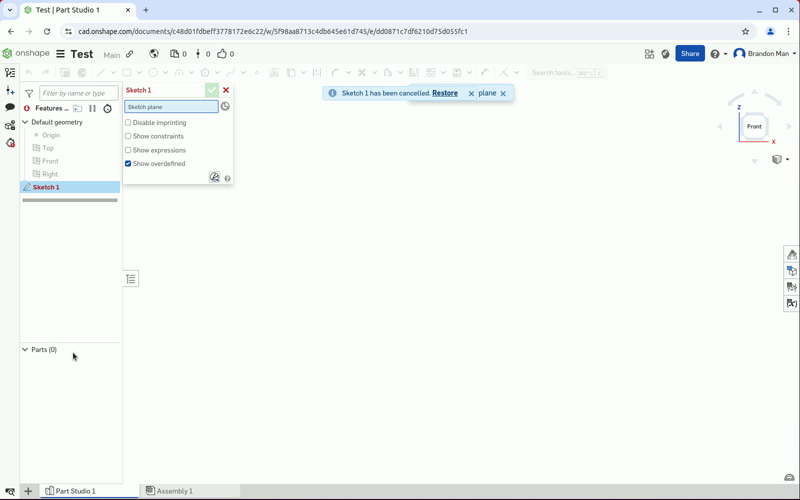
mouse_move(73, 163)
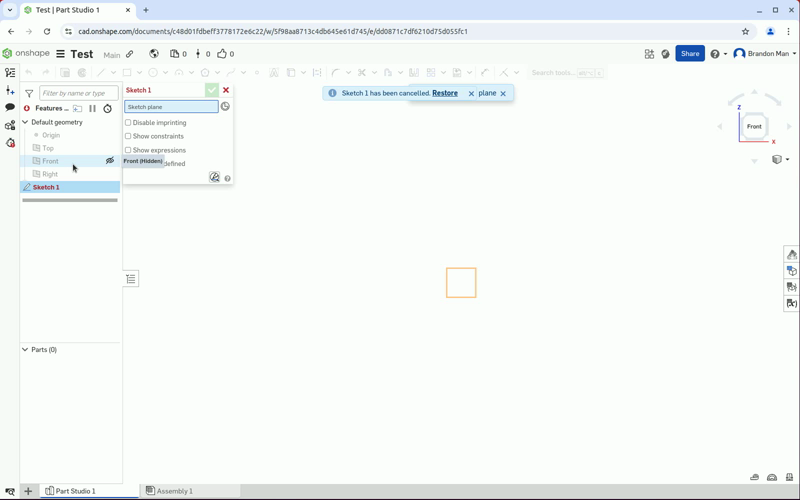
click(73, 163)
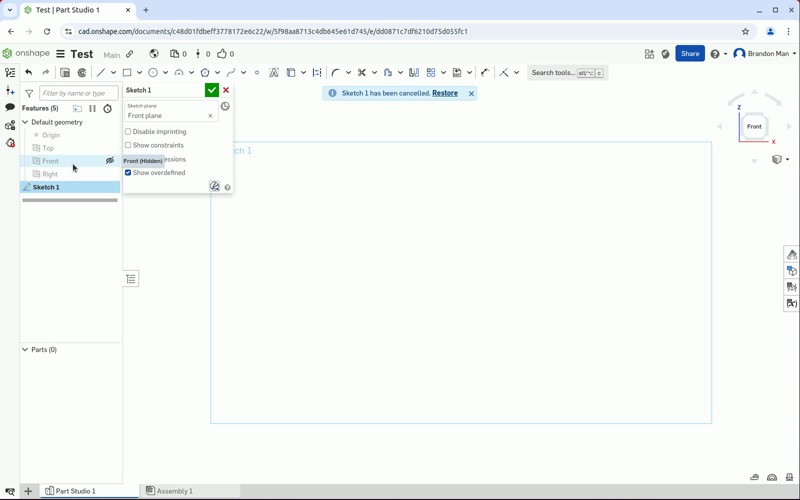
mouse_move(73, 352)
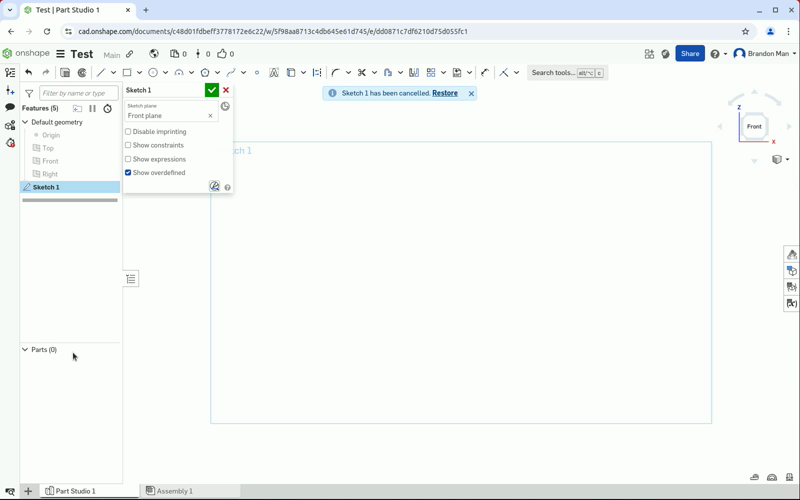
key(y)
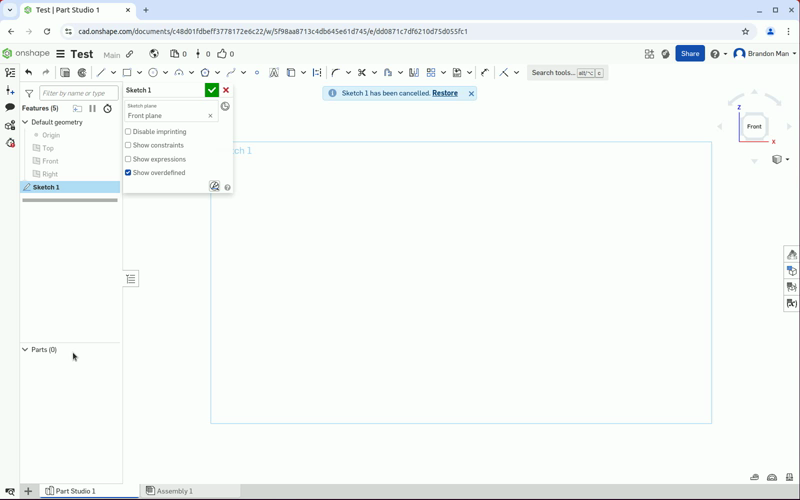
key(c)
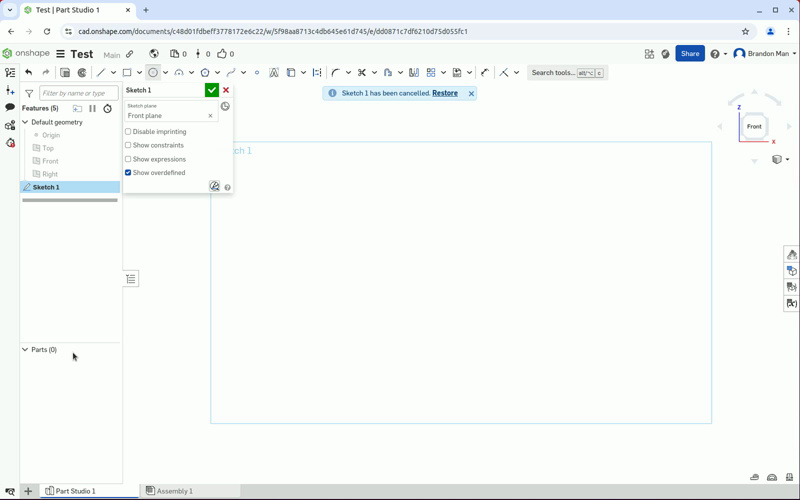
key_down(shift)
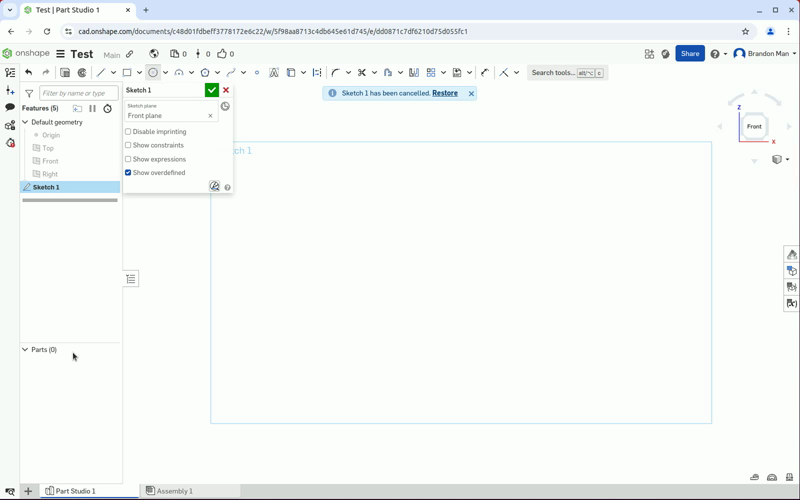
mouse_move(461, 282)
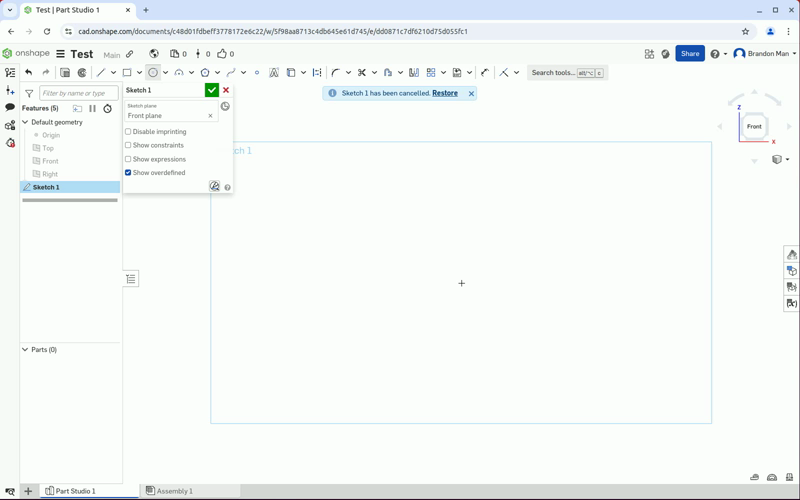
click(461, 282)
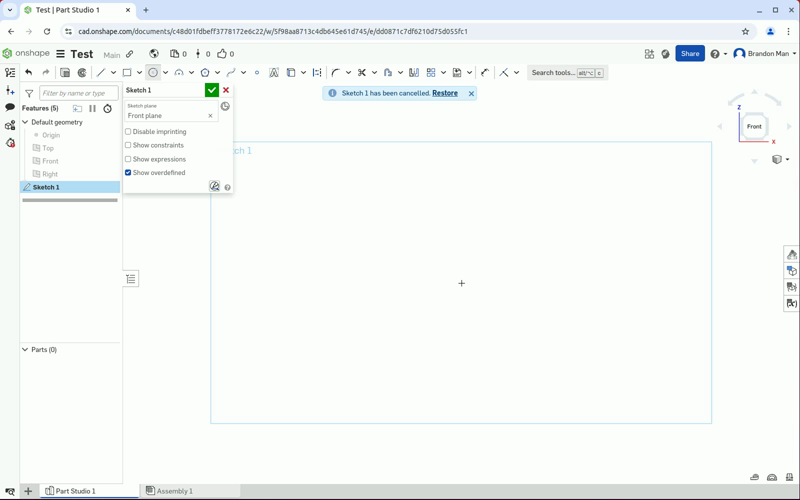
key_up(shift)
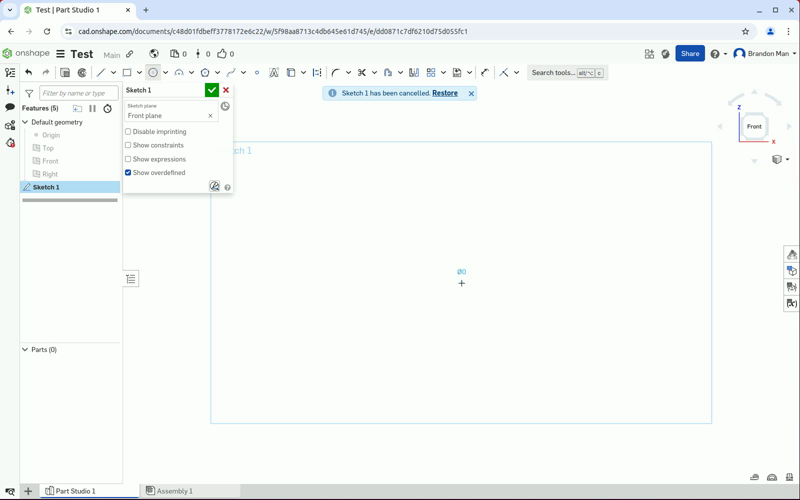
mouse_move(471, 282)
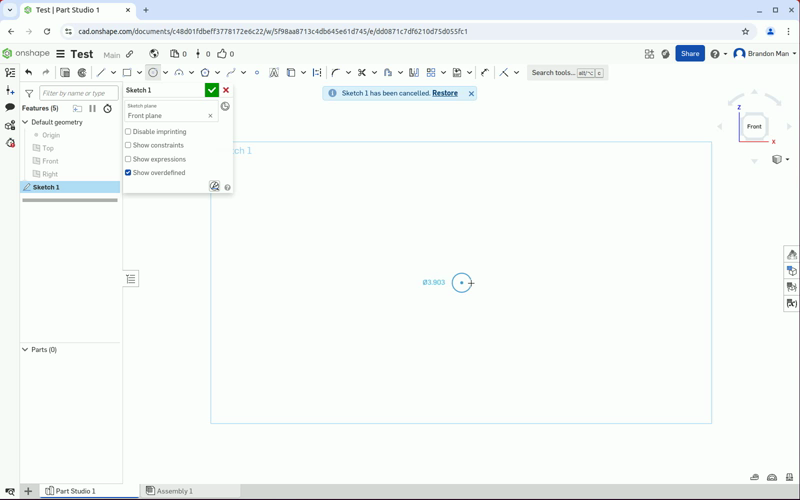
click(471, 282)
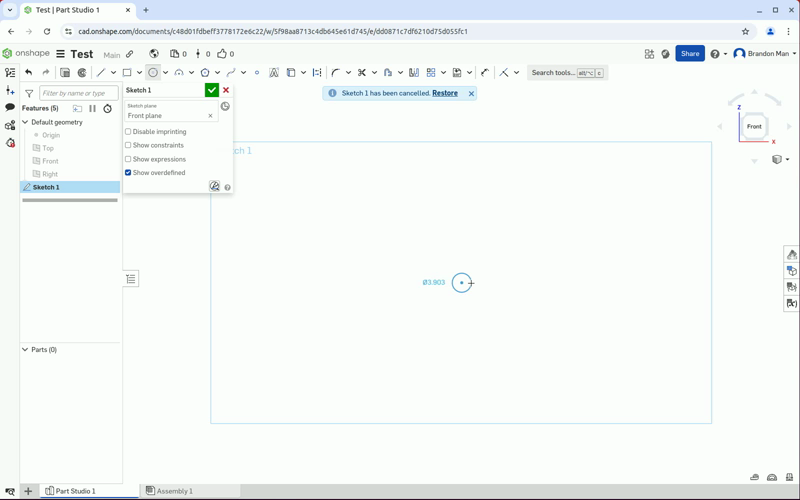
key(esc)
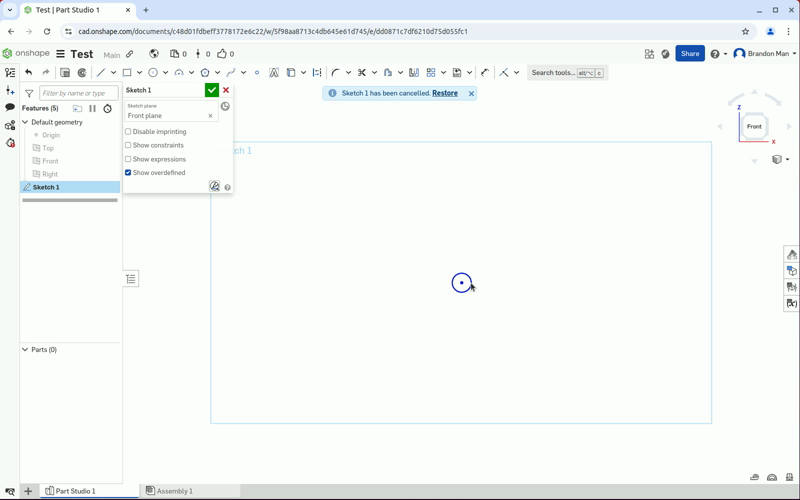
key(c)
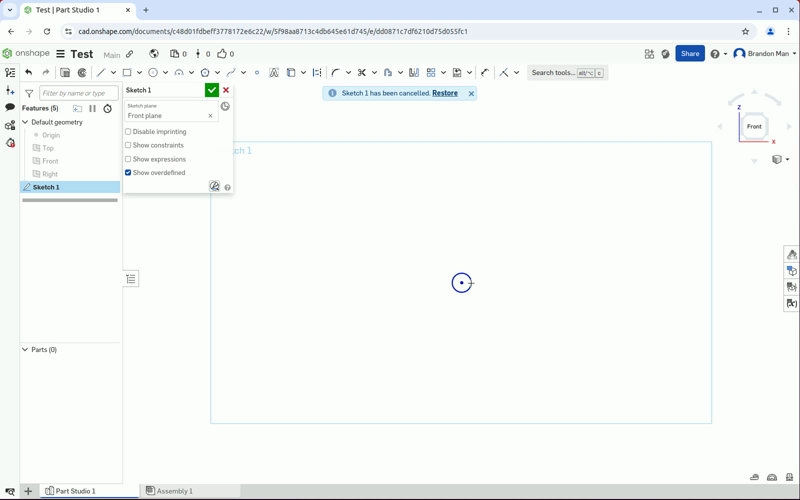
key_down(shift)
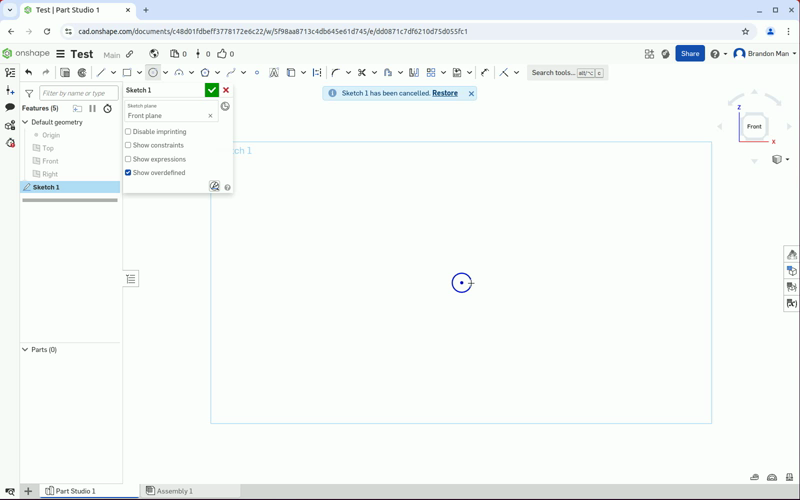
mouse_move(461, 282)
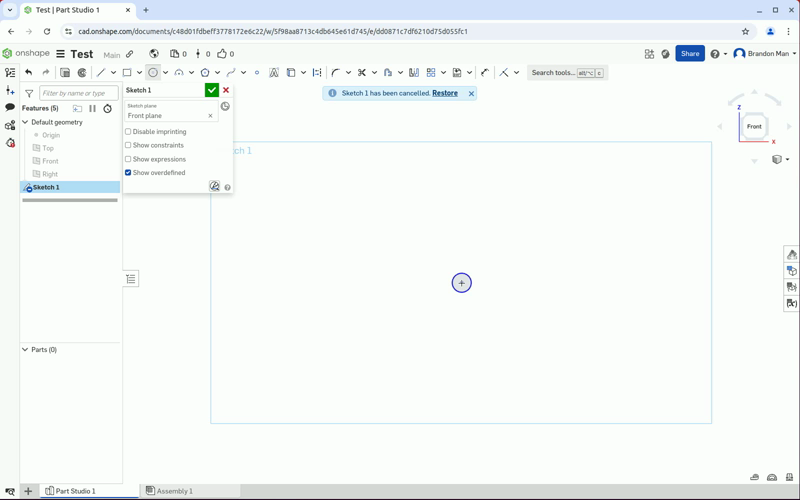
click(461, 282)
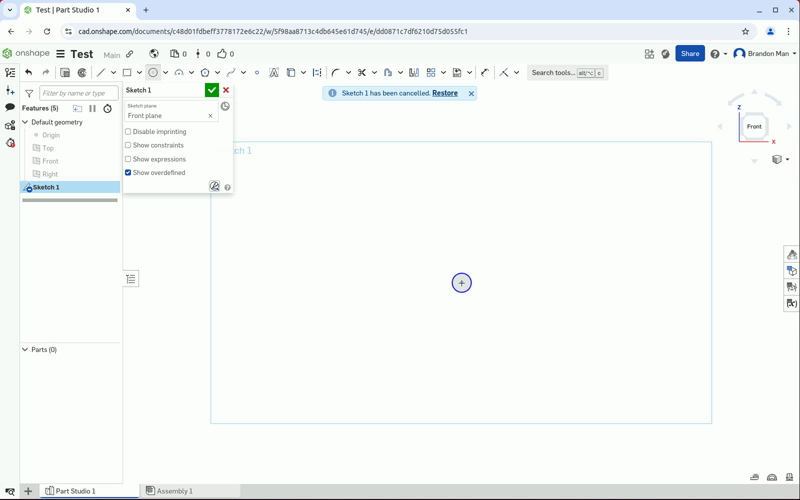
key_up(shift)
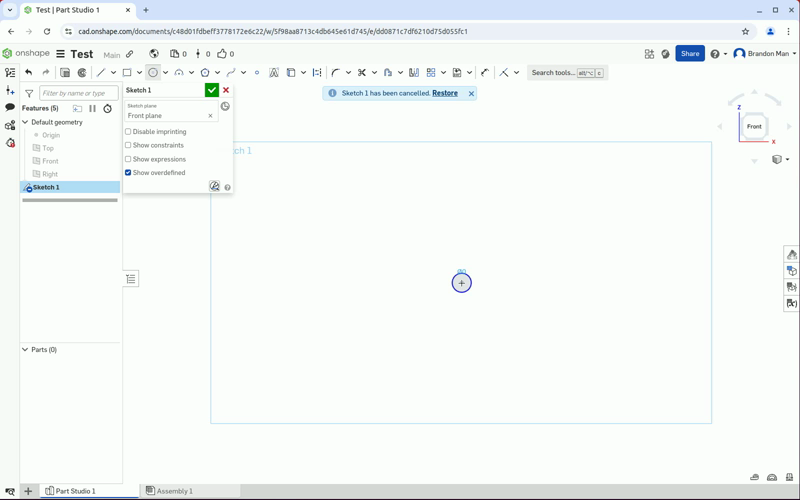
mouse_move(464, 282)
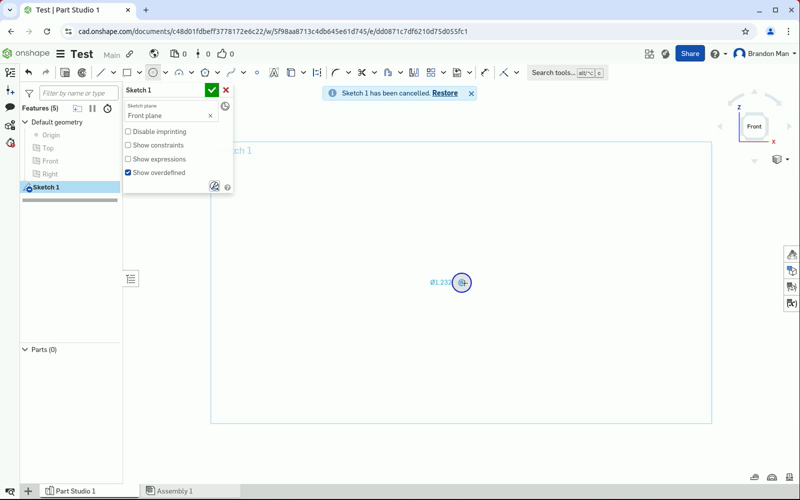
scroll(6)
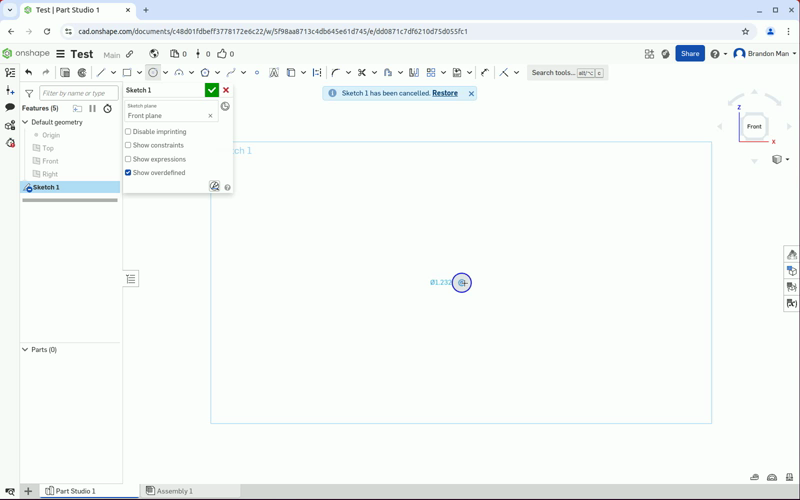
scroll(6)
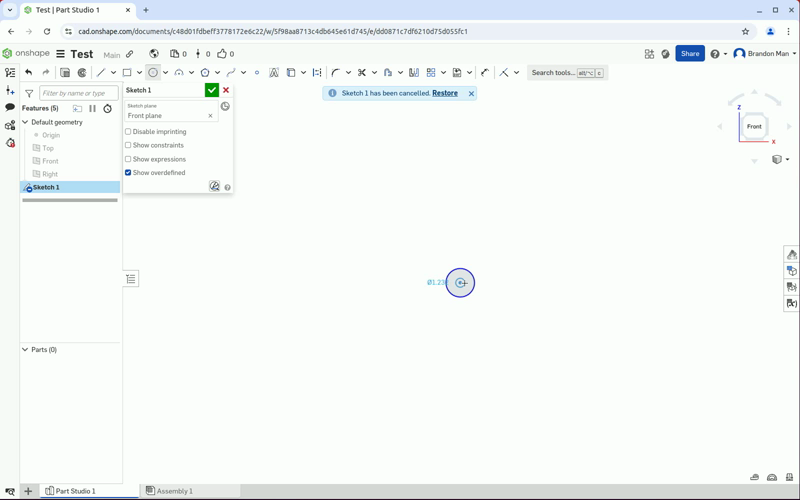
scroll(6)
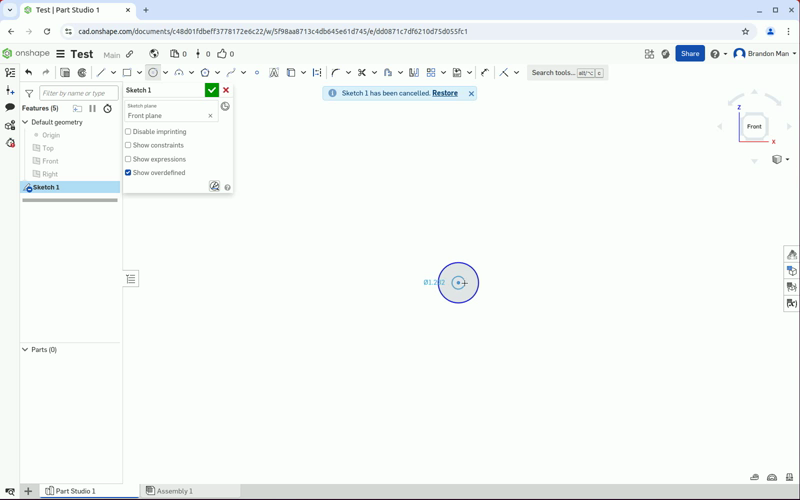
scroll(6)
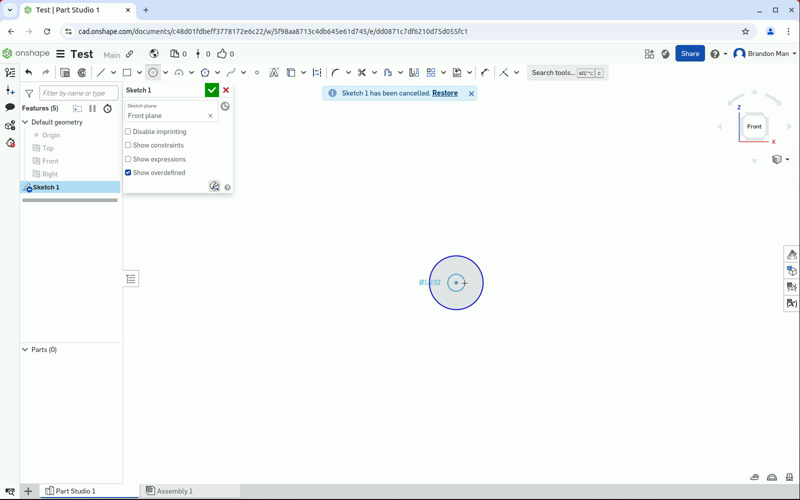
scroll(6)
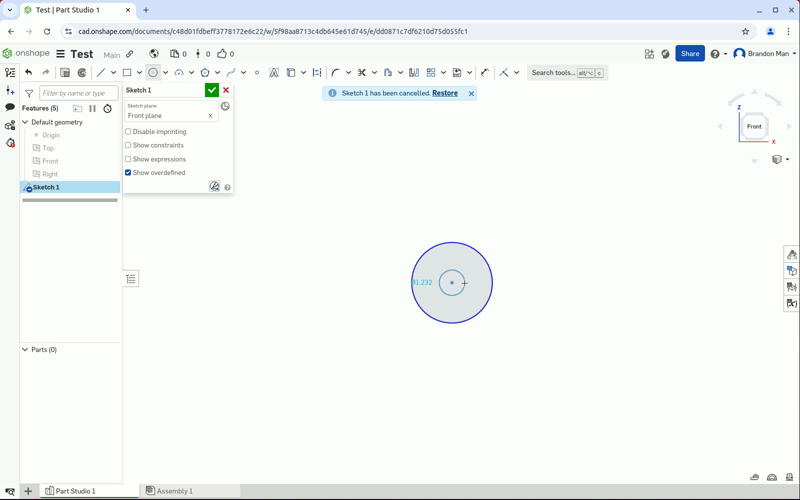
scroll(6)
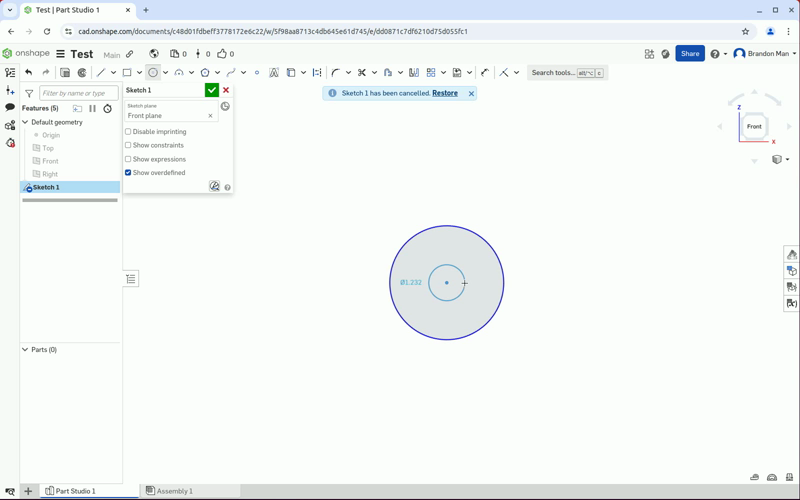
scroll(6)
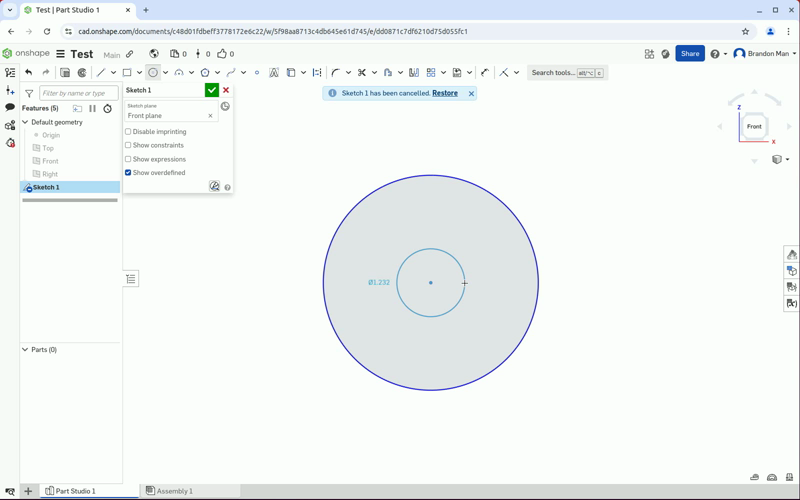
click(464, 282)
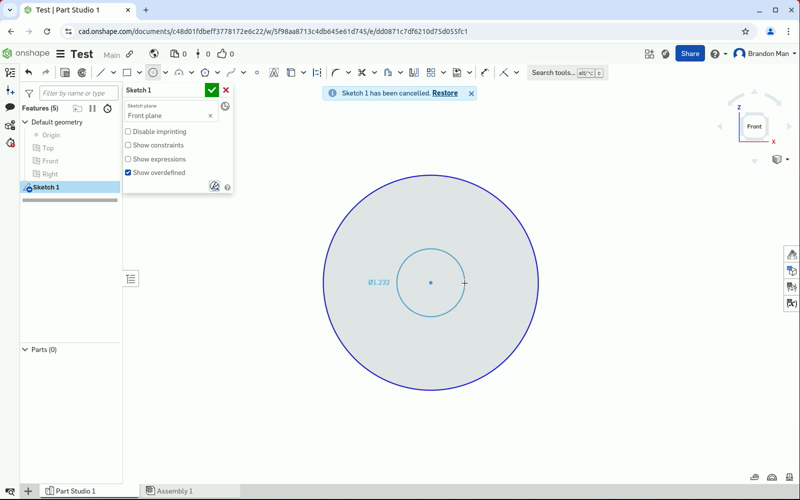
scroll(-6)
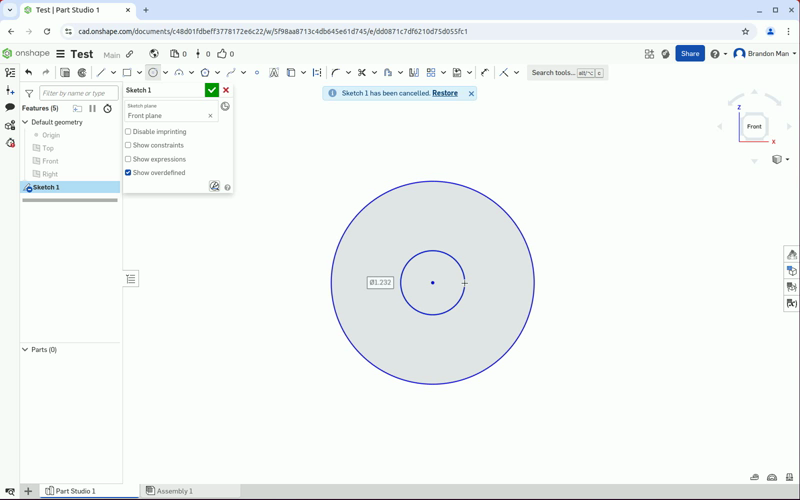
scroll(-6)
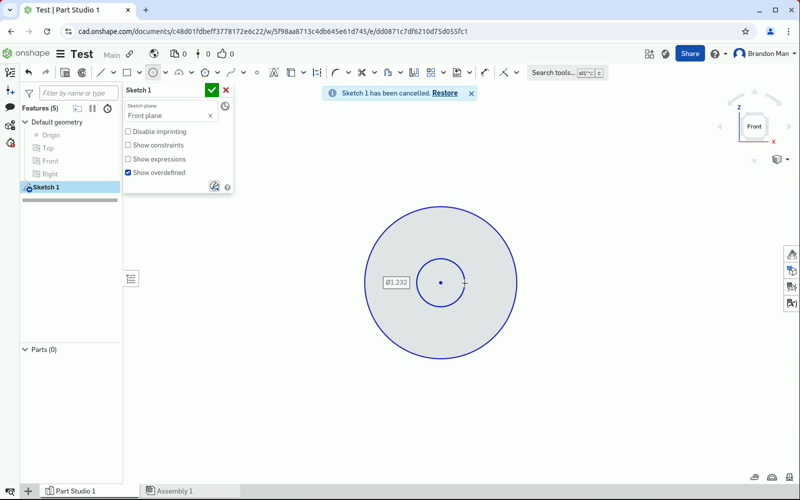
scroll(-6)
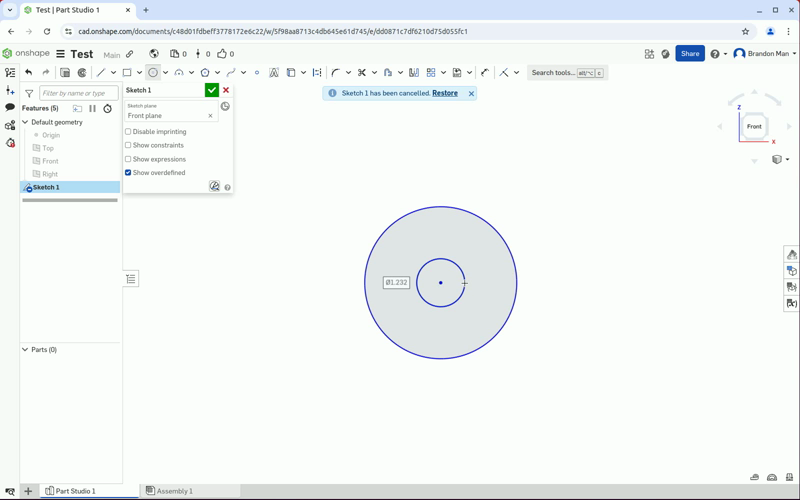
scroll(-6)
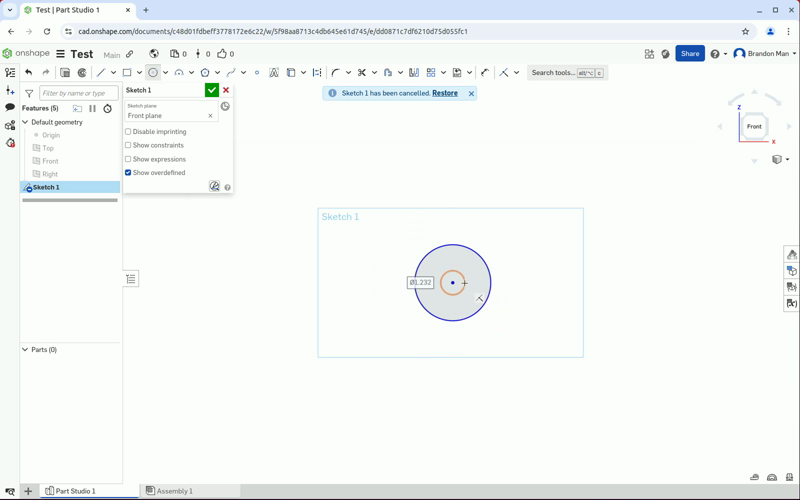
scroll(-6)
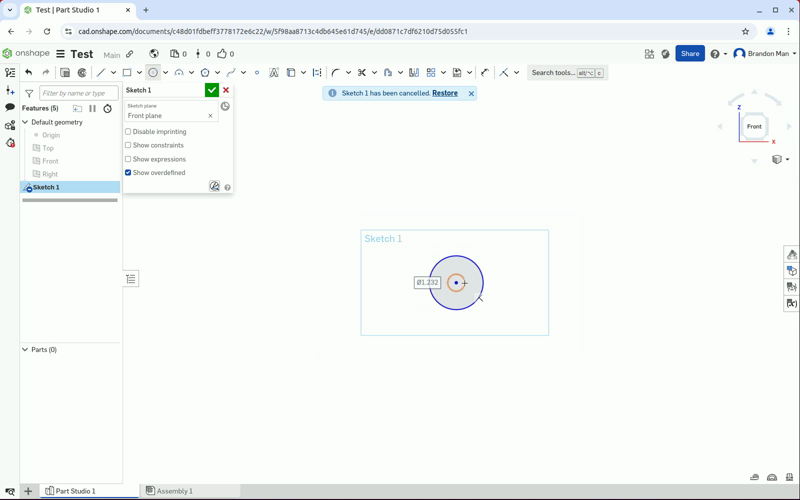
scroll(-6)
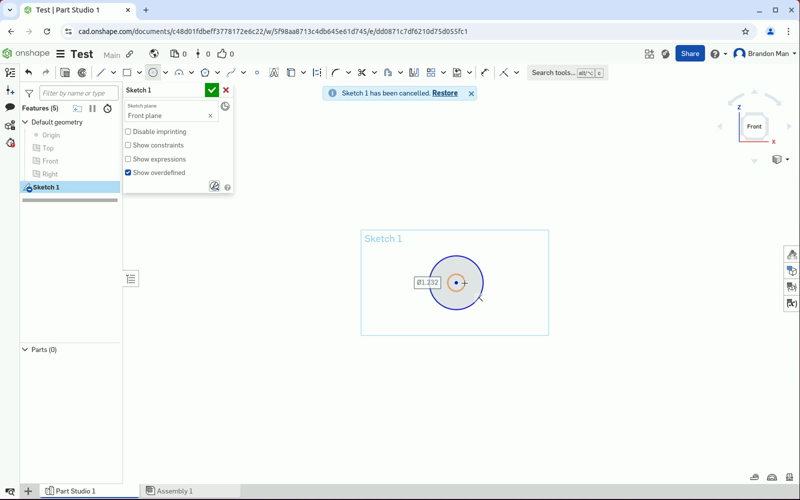
scroll(-6)
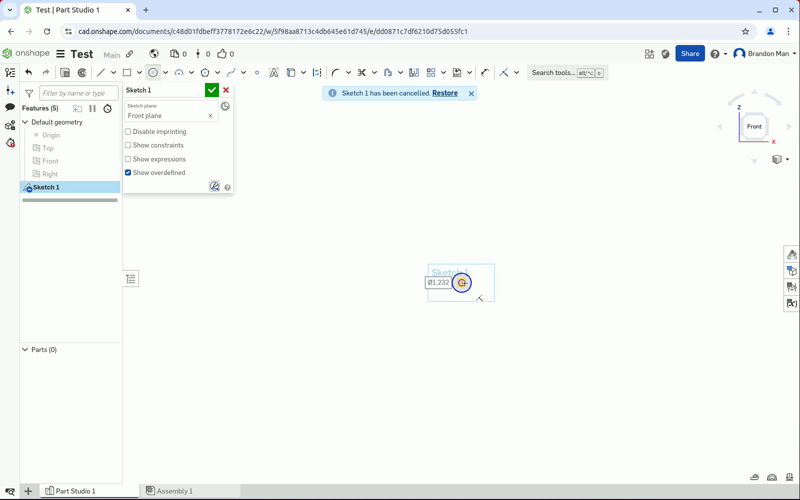
key(esc)
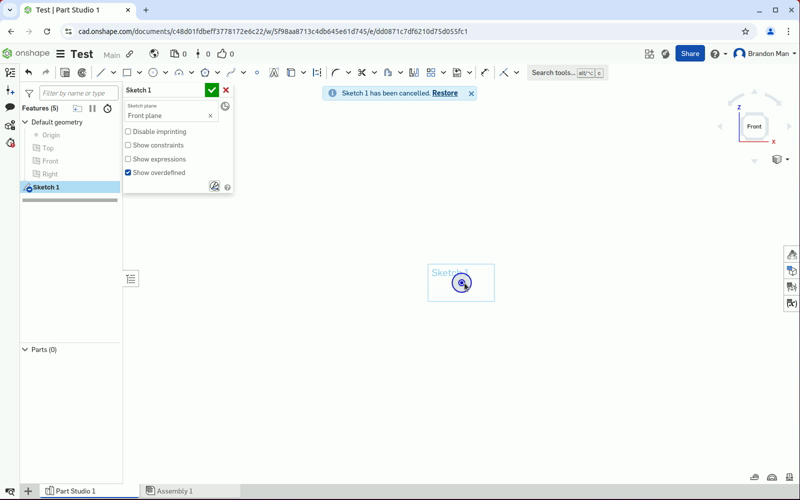
mouse_move(467, 284)
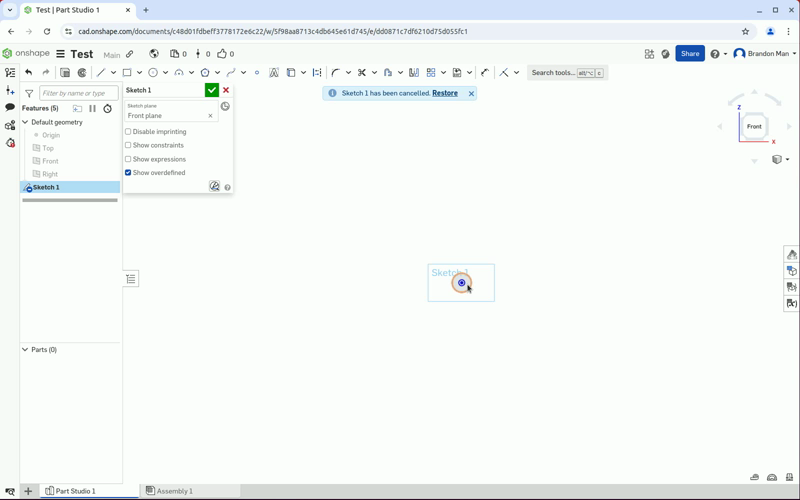
scroll(6)
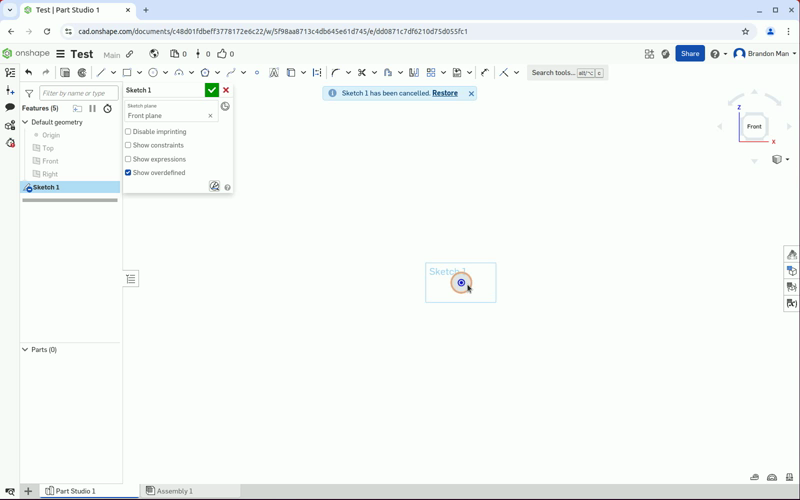
scroll(6)
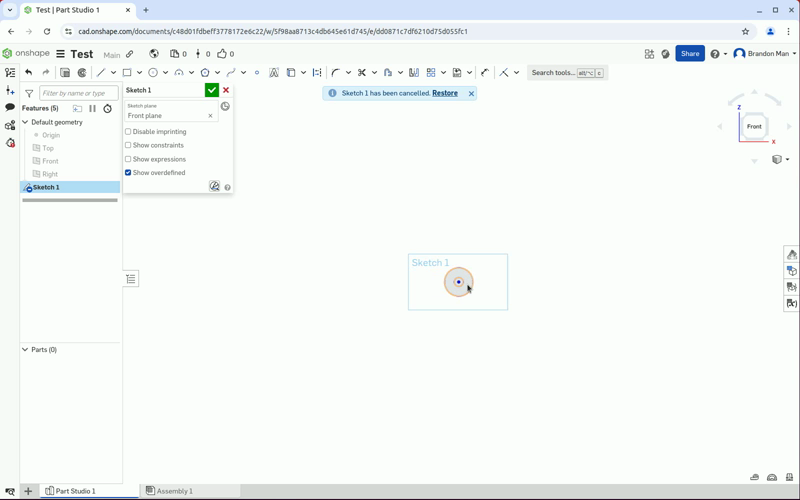
scroll(6)
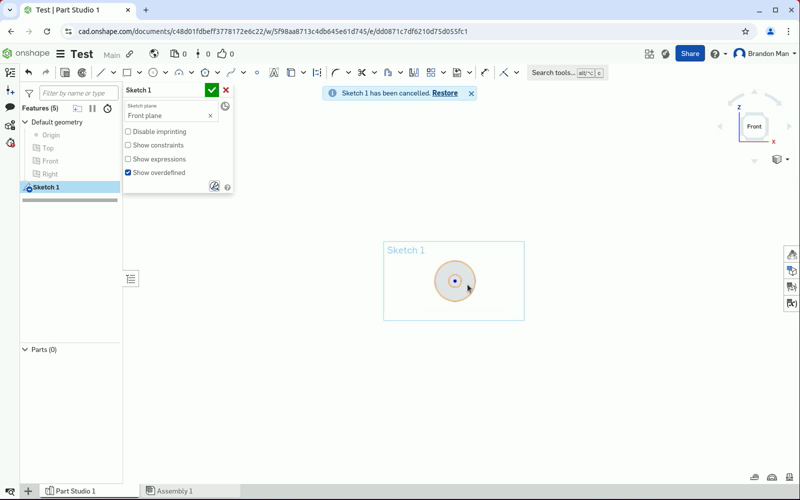
scroll(6)
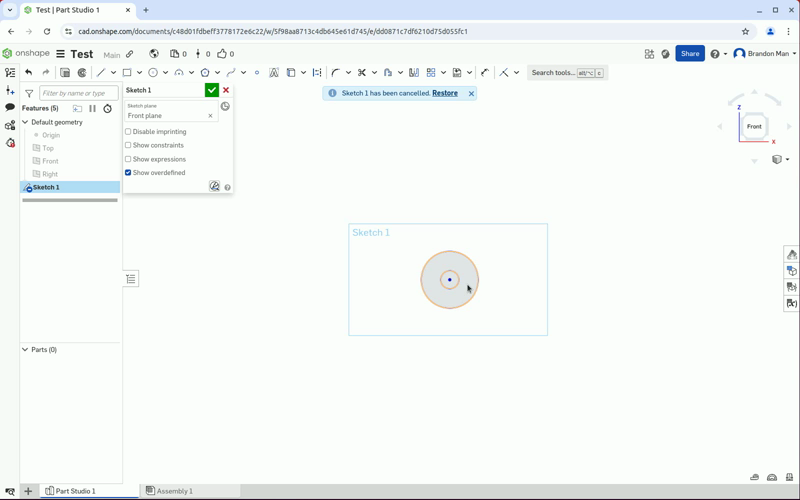
scroll(6)
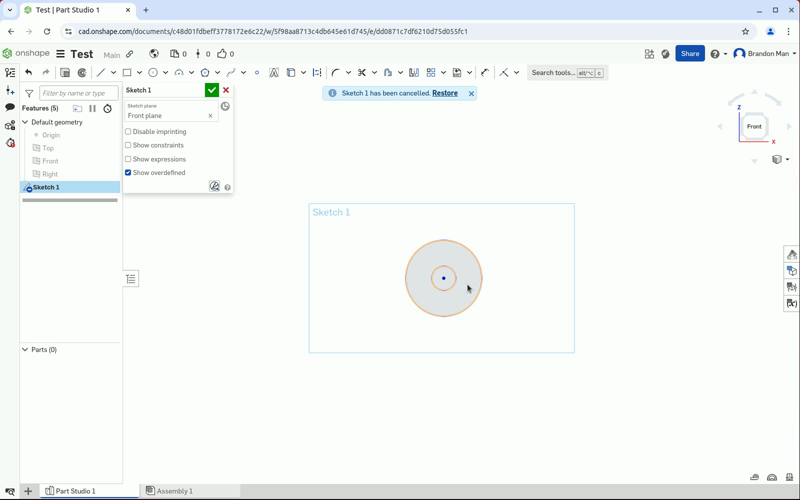
scroll(6)
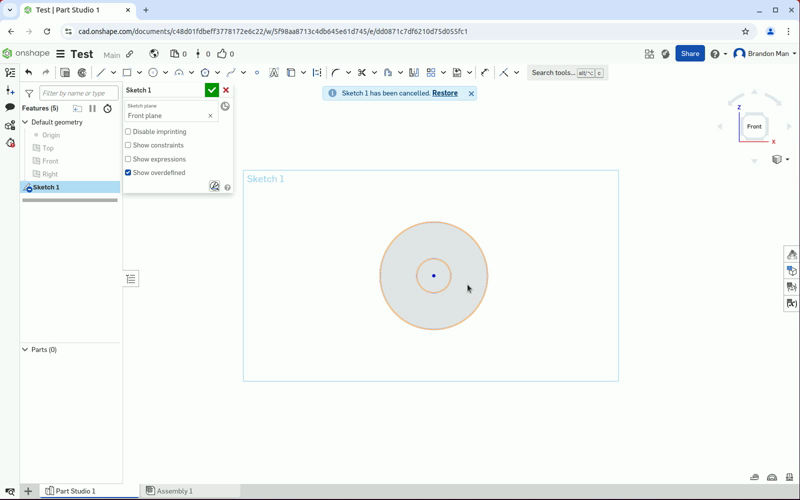
scroll(6)
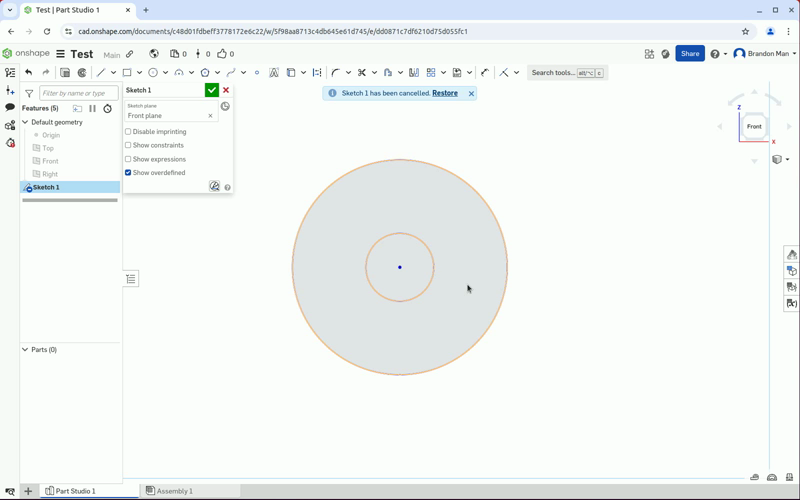
click(467, 284)
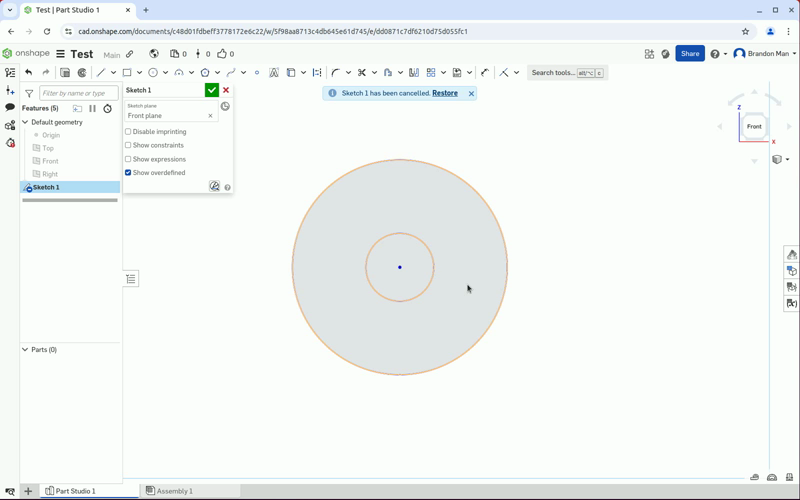
scroll(-6)
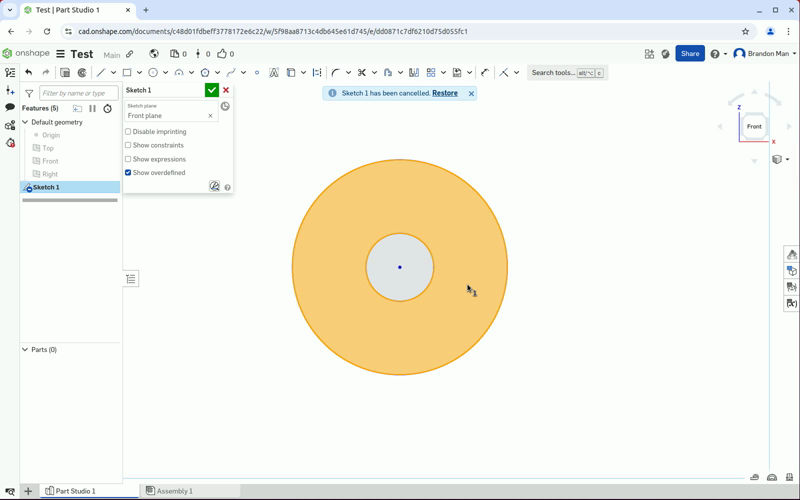
scroll(-6)
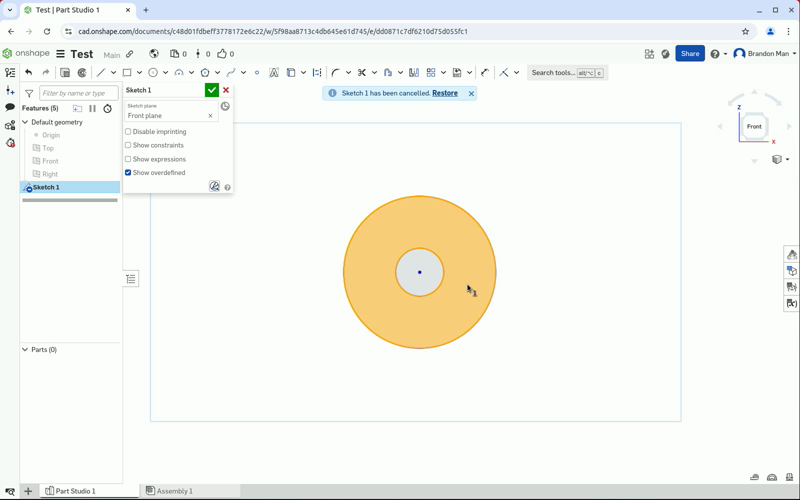
scroll(-6)
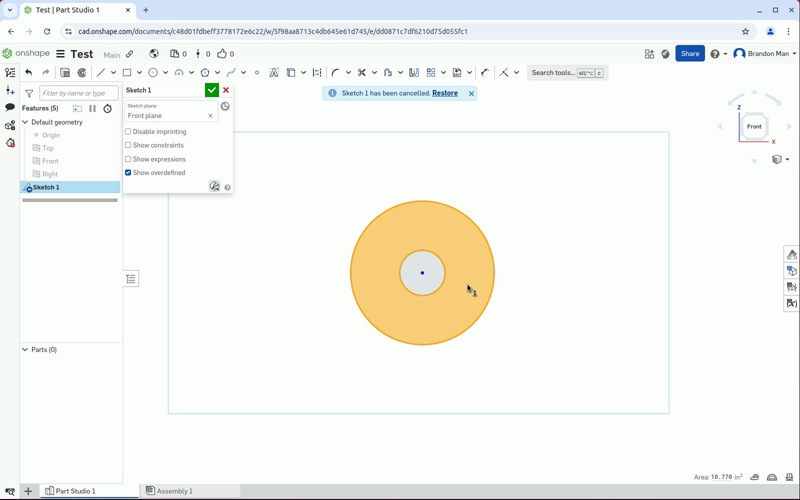
scroll(-6)
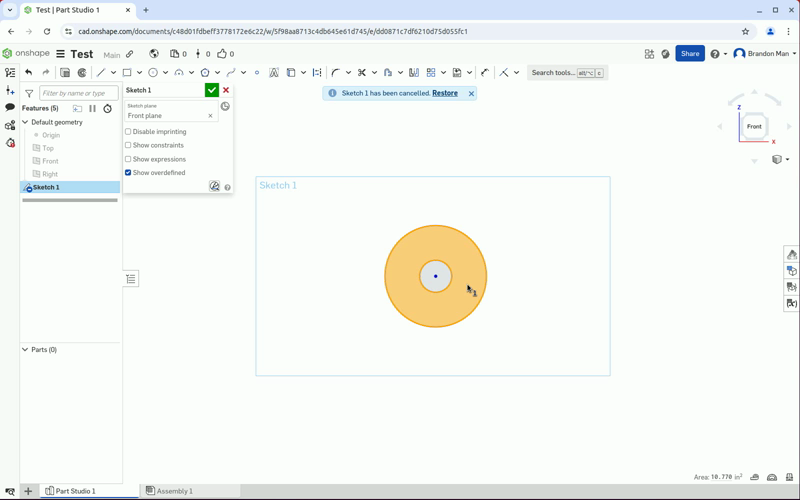
scroll(-6)
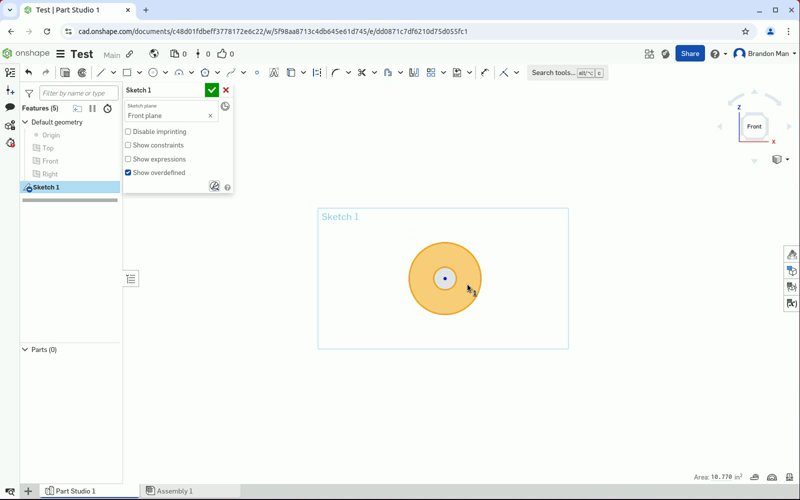
scroll(-6)
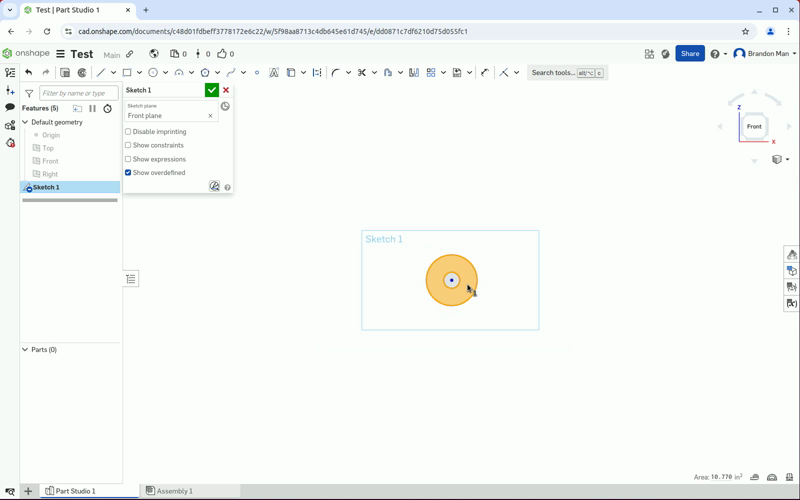
scroll(-6)
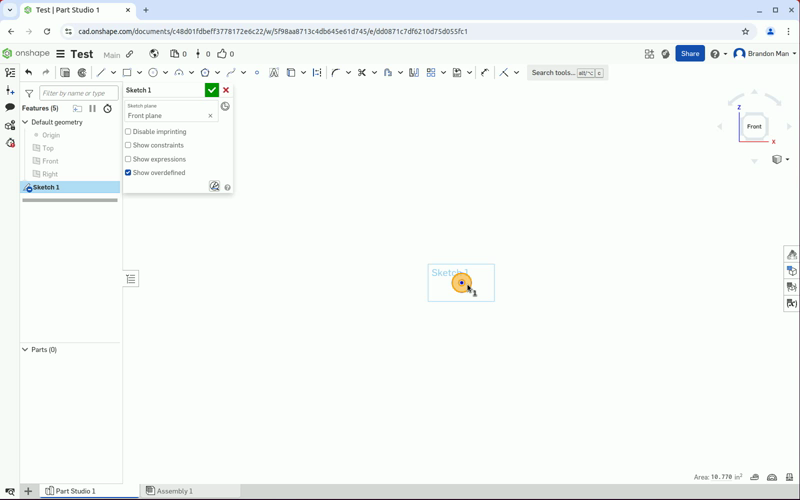
mouse_move(73, 352)
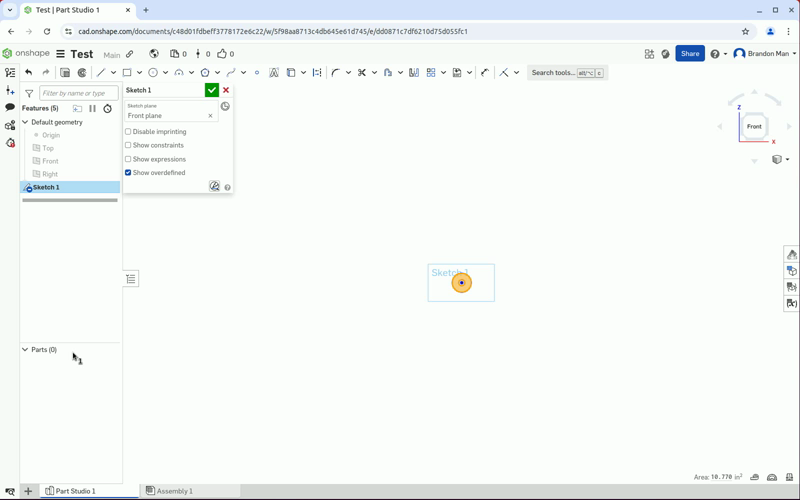
key(shift+y)
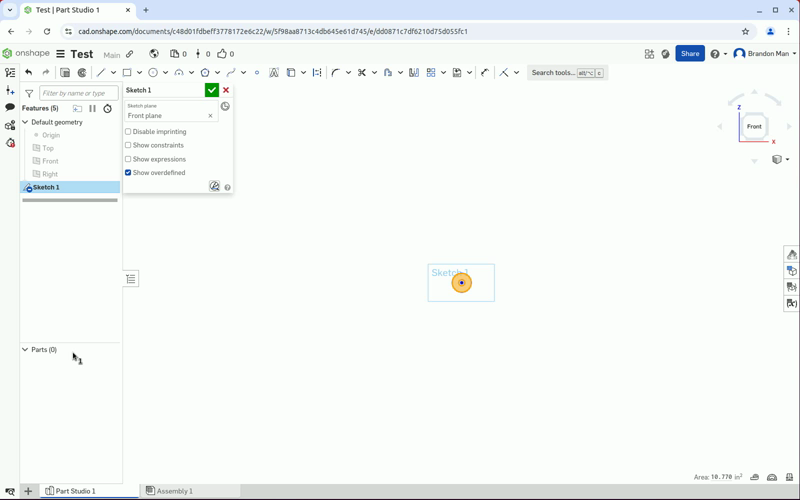
key(shift+e)
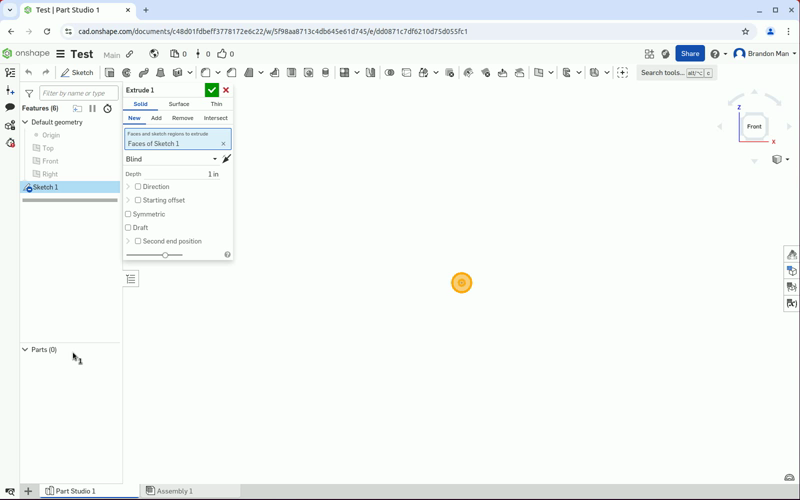
mouse_move(143, 106)
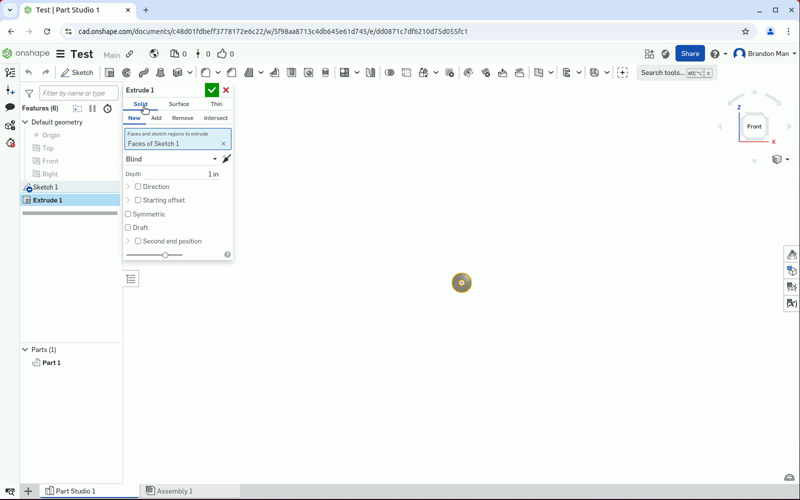
click(143, 106)
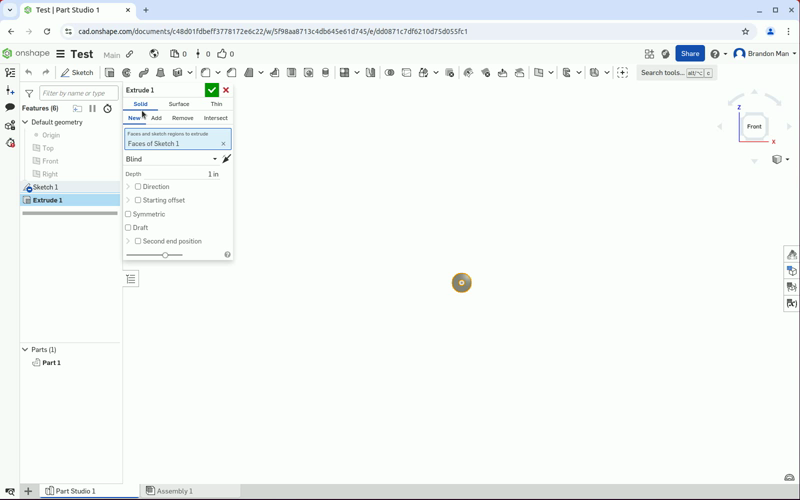
mouse_move(137, 120)
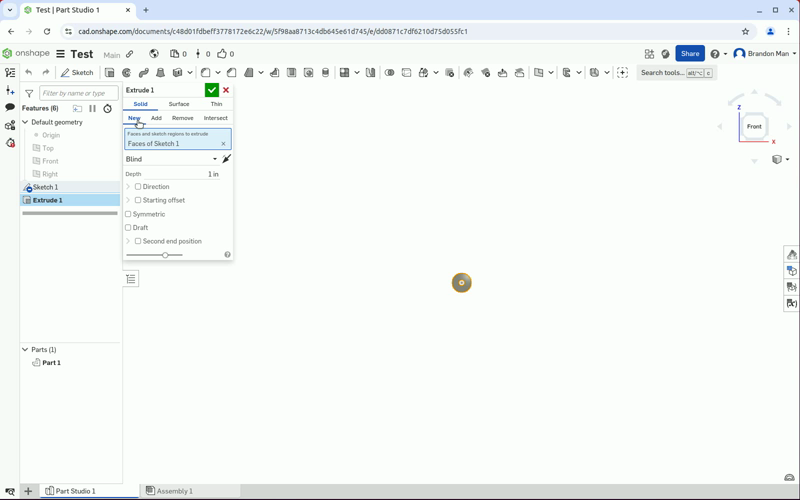
click(137, 120)
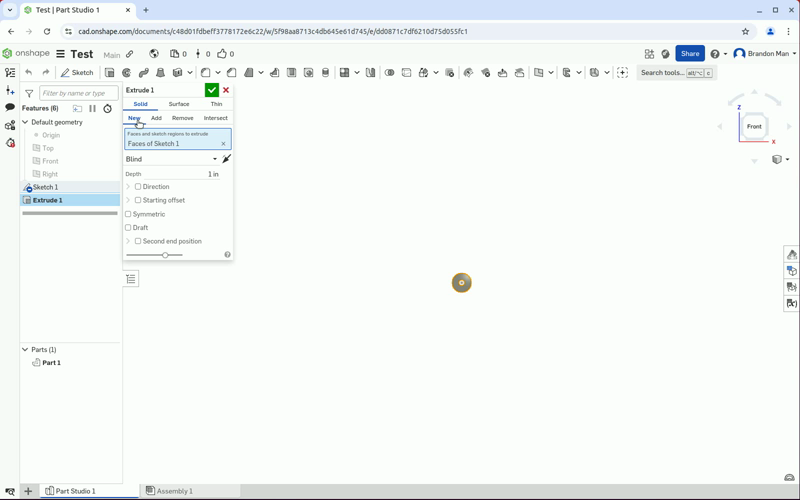
key(tab, 4)
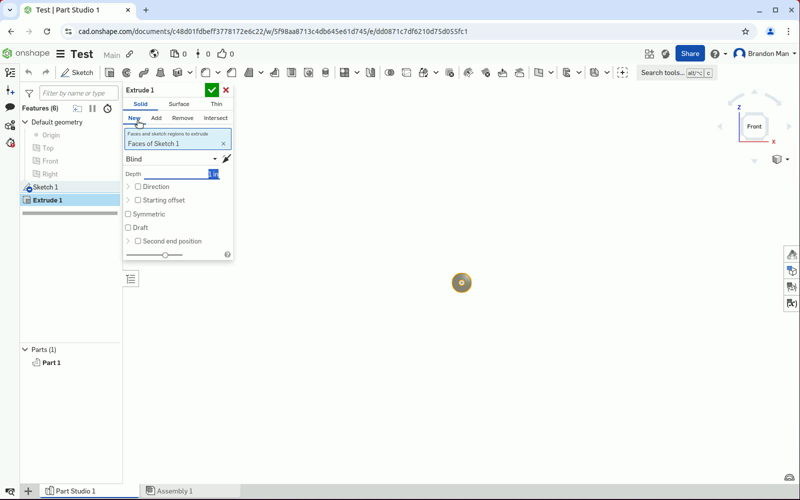
text(0.481)
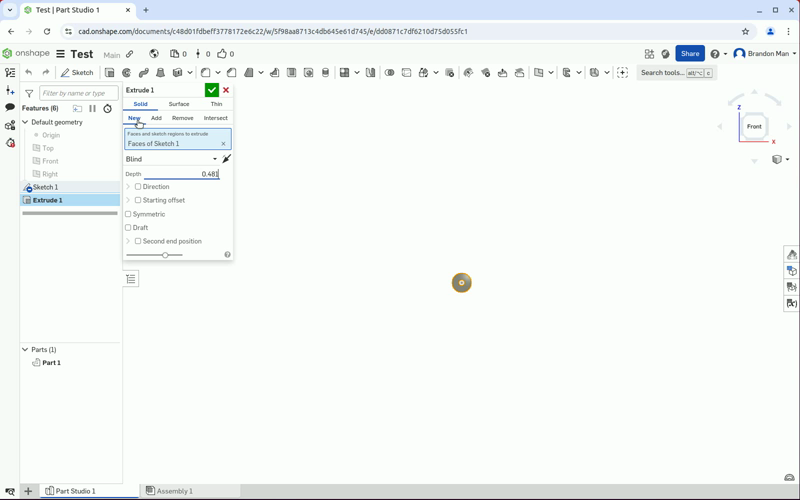
key(enter)
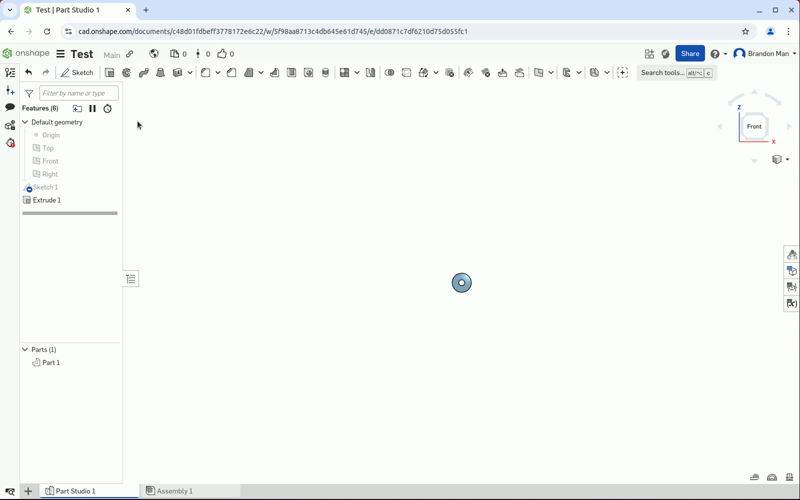
key(shift+h)
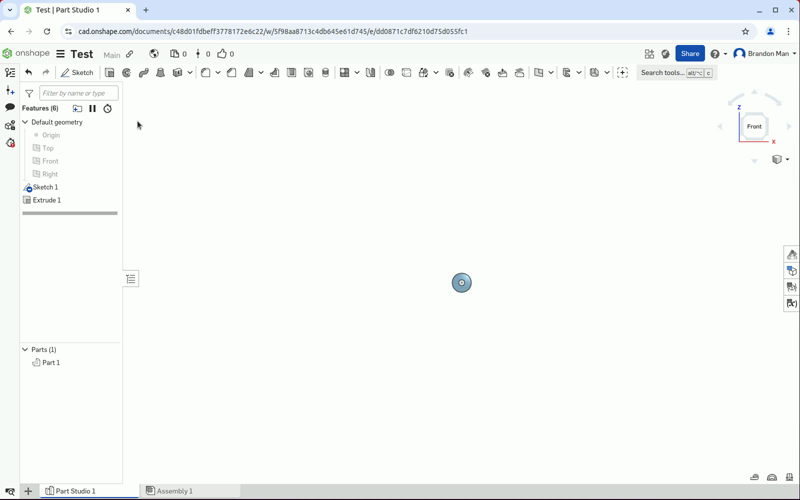
key(shift+h)
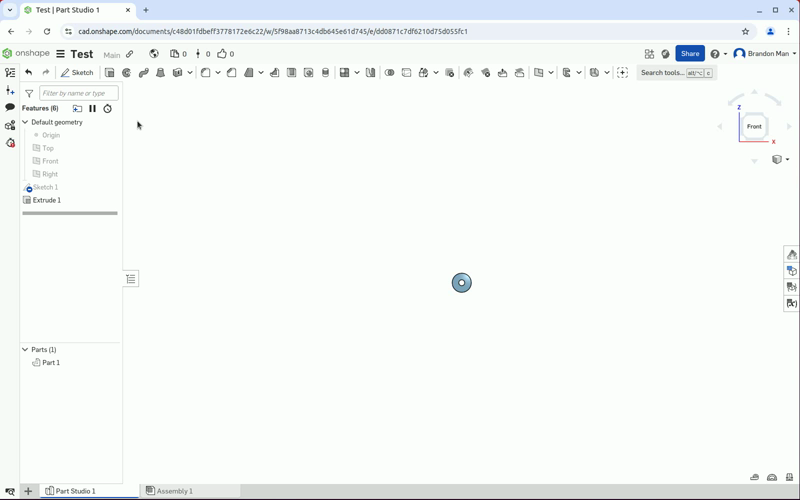
mouse_move(73, 189)
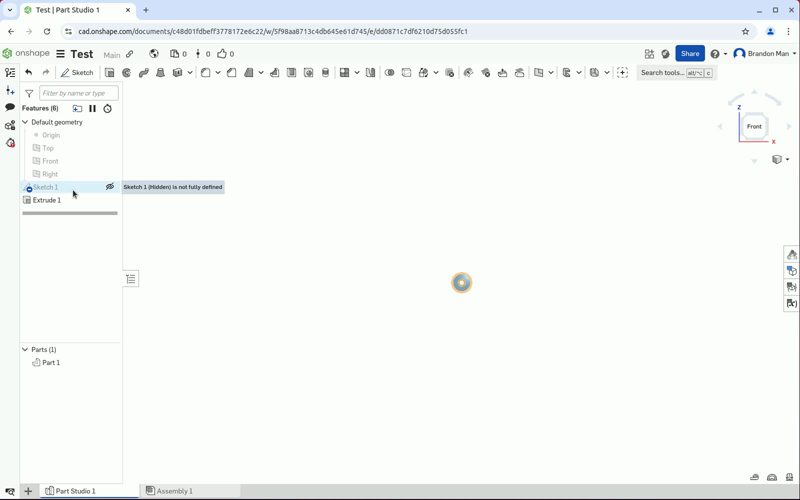
click(73, 189)
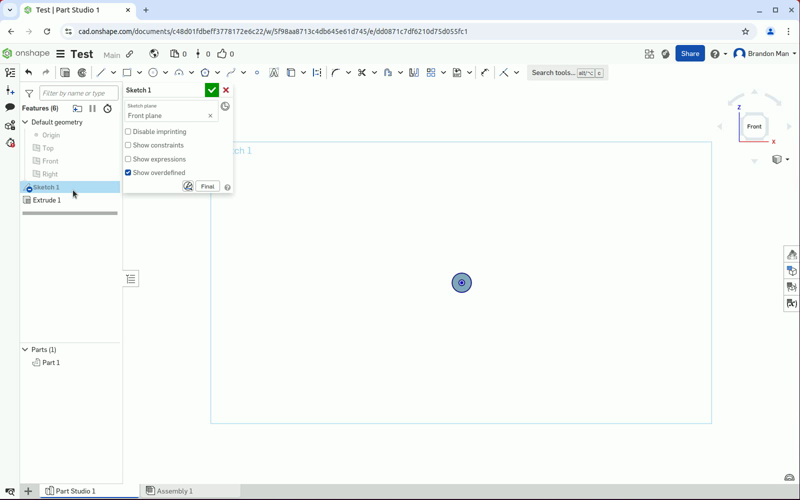
mouse_move(229, 92)
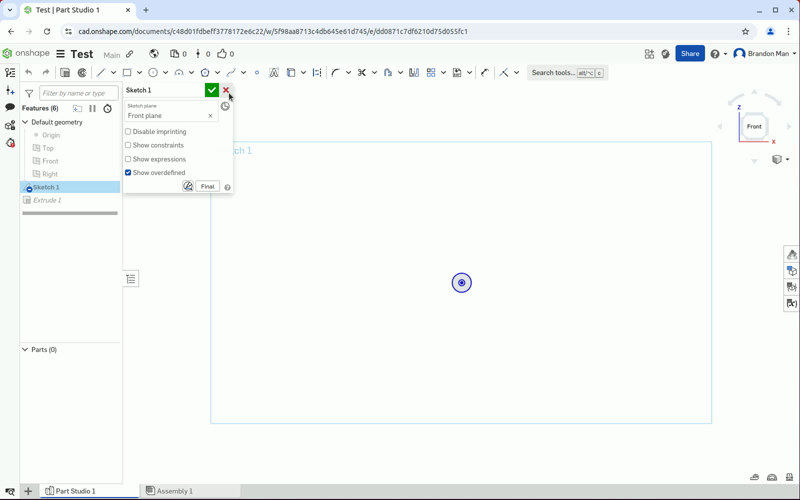
click(229, 92)
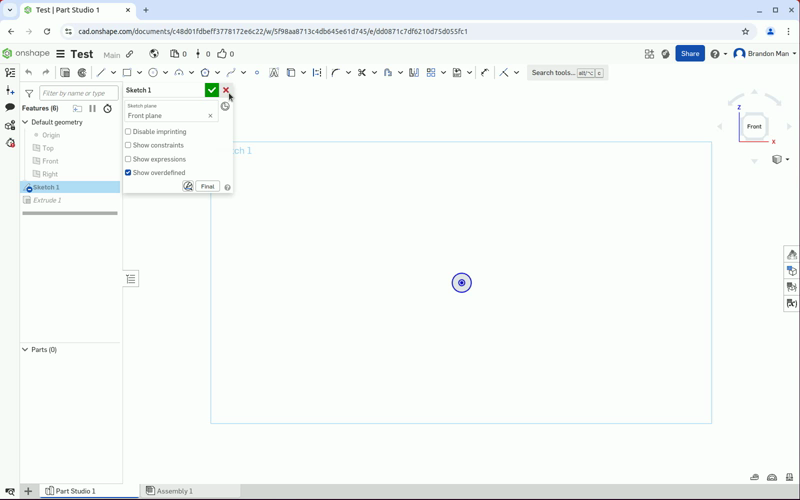
key(shift+s)
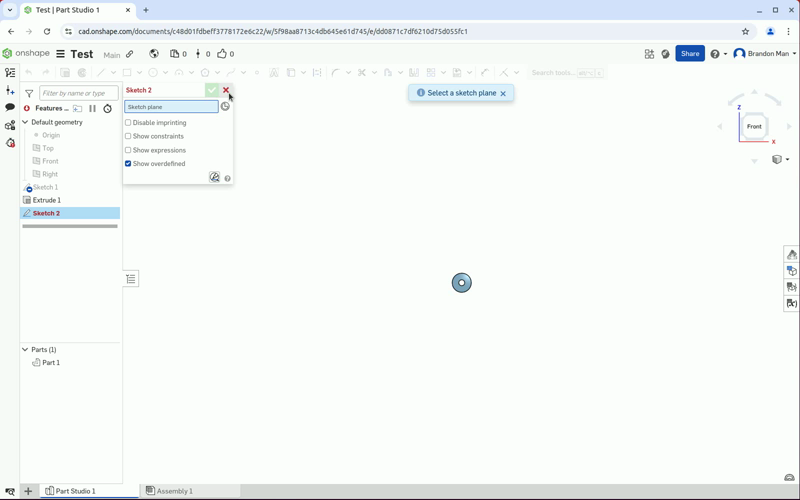
mouse_move(73, 163)
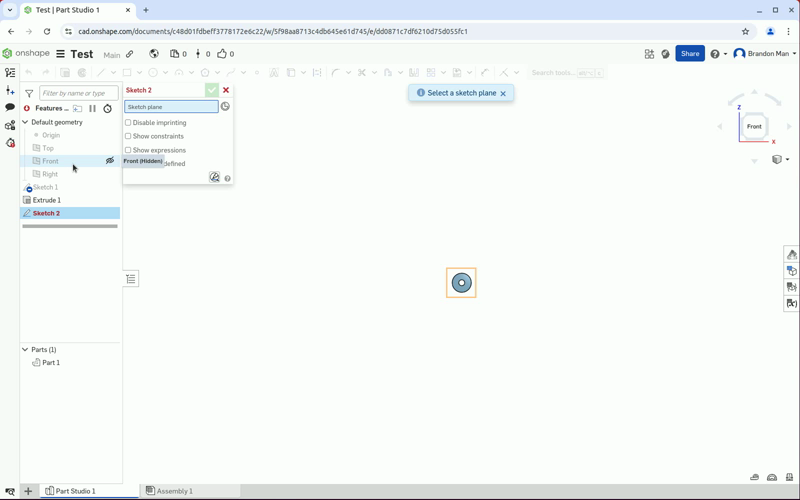
click(73, 163)
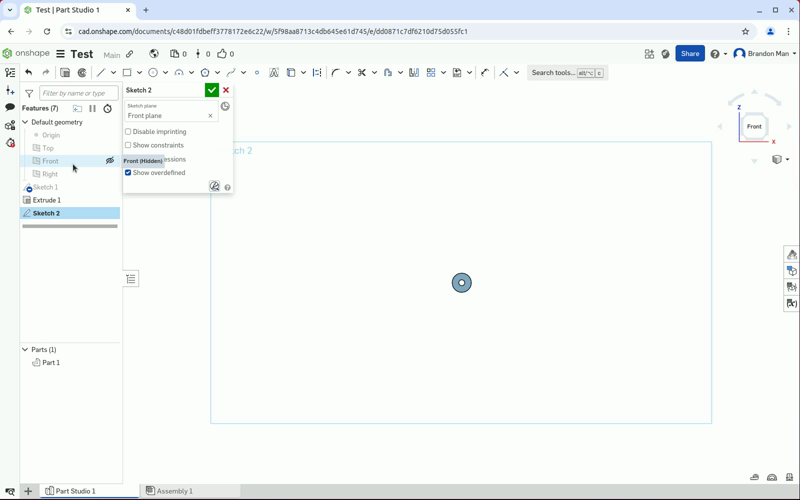
mouse_move(73, 352)
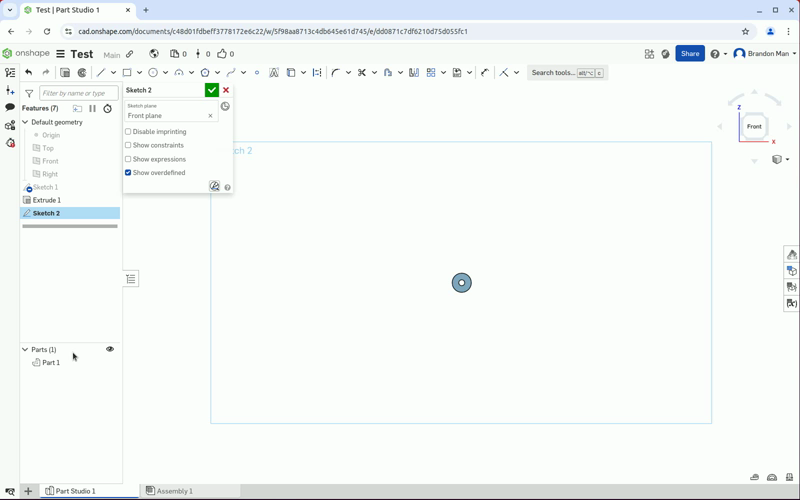
key(y)
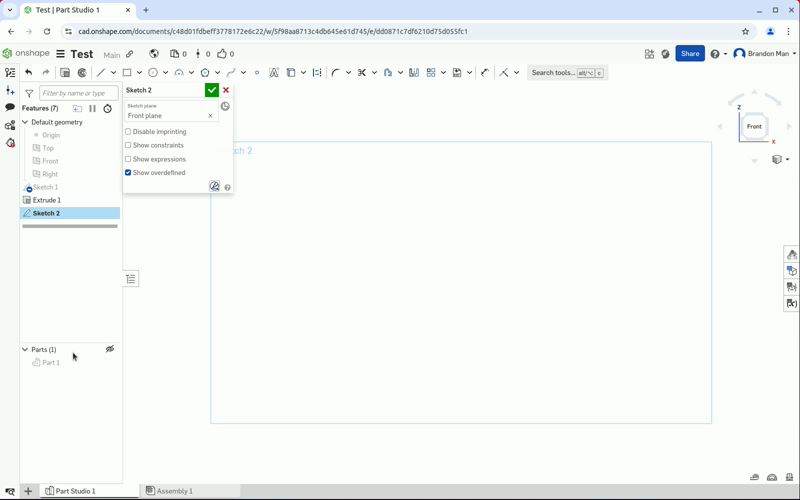
key(c)
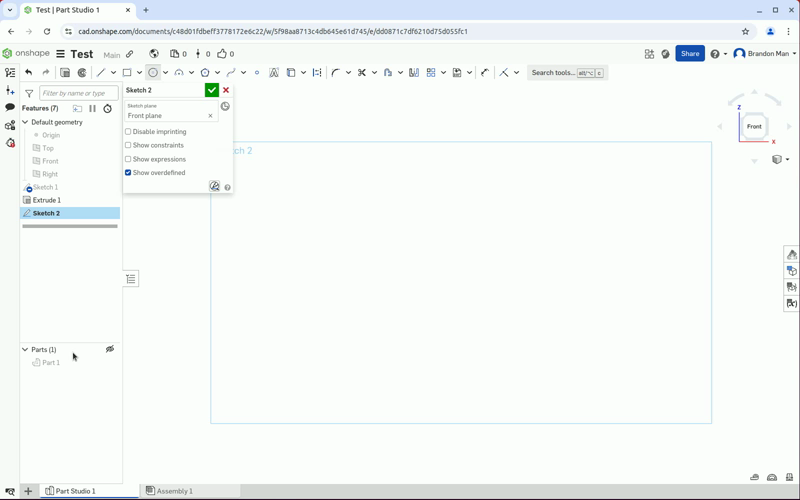
key_down(shift)
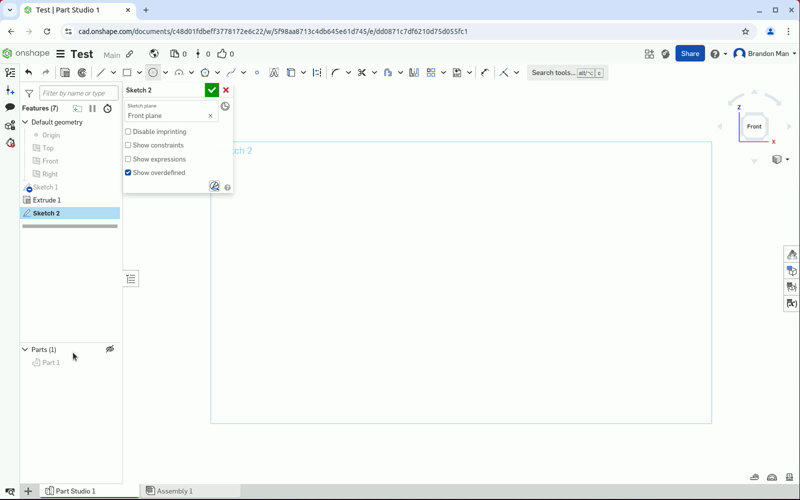
mouse_move(461, 178)
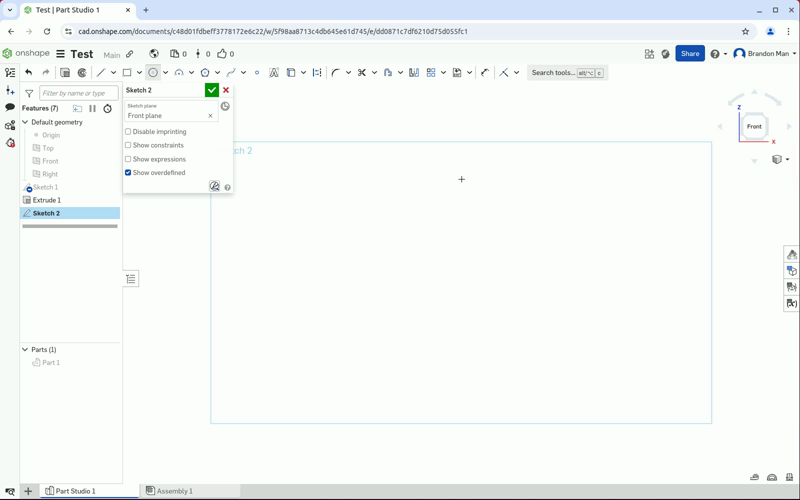
click(461, 178)
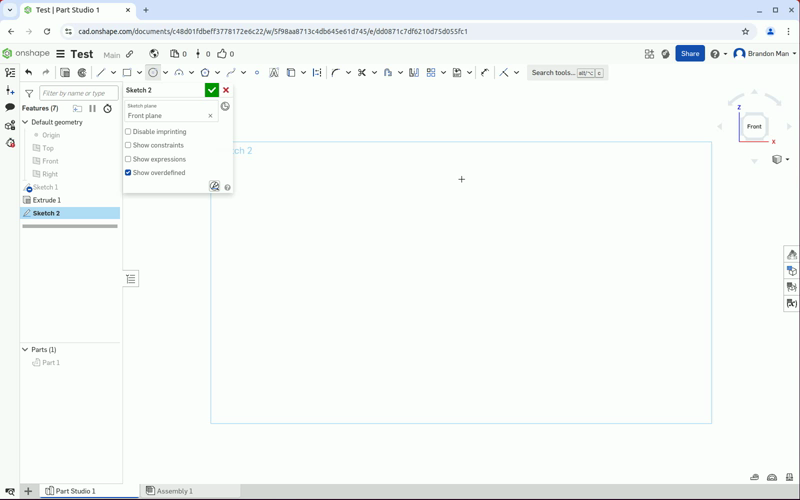
key_up(shift)
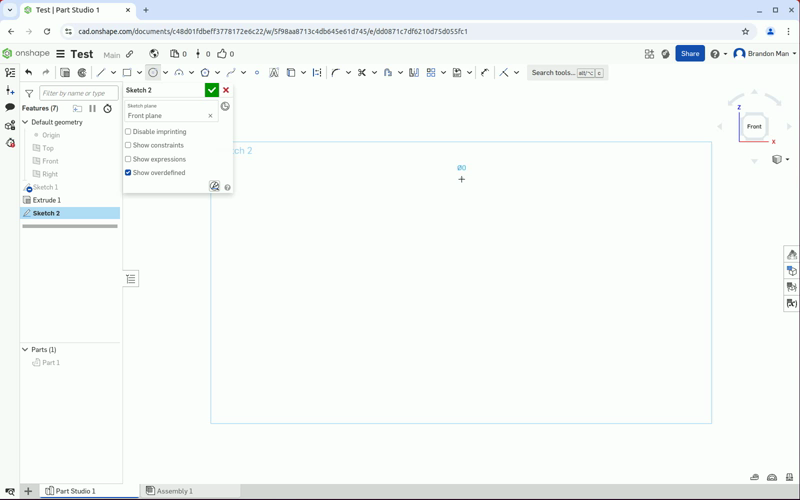
mouse_move(471, 178)
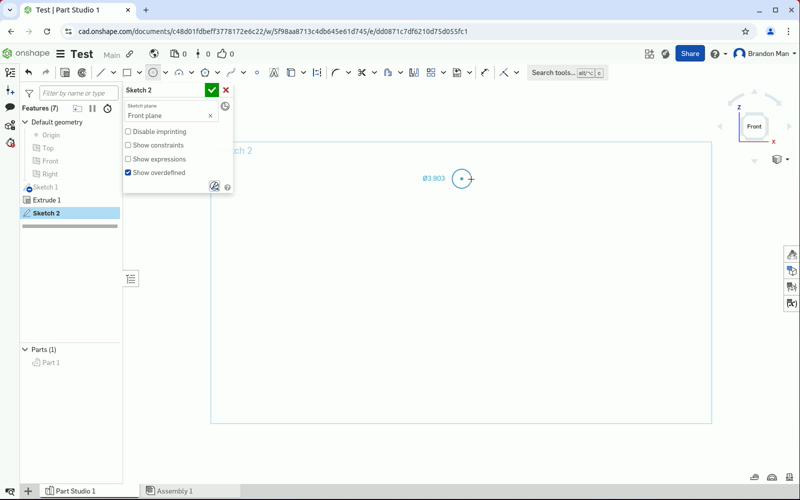
click(471, 178)
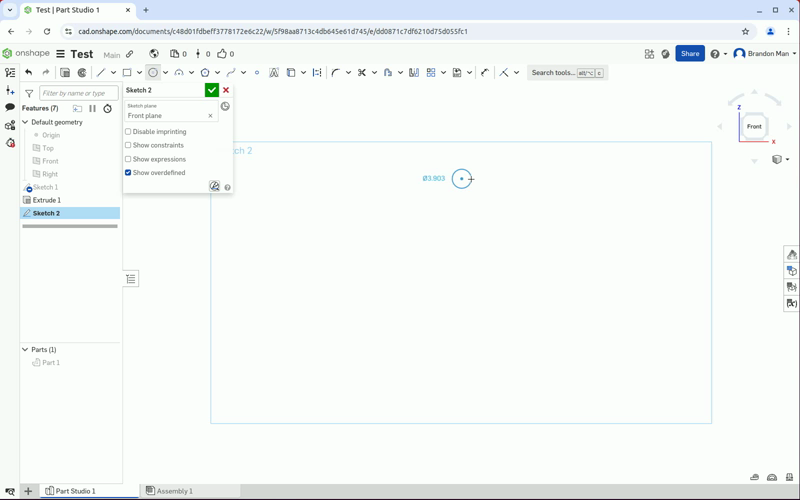
key(esc)
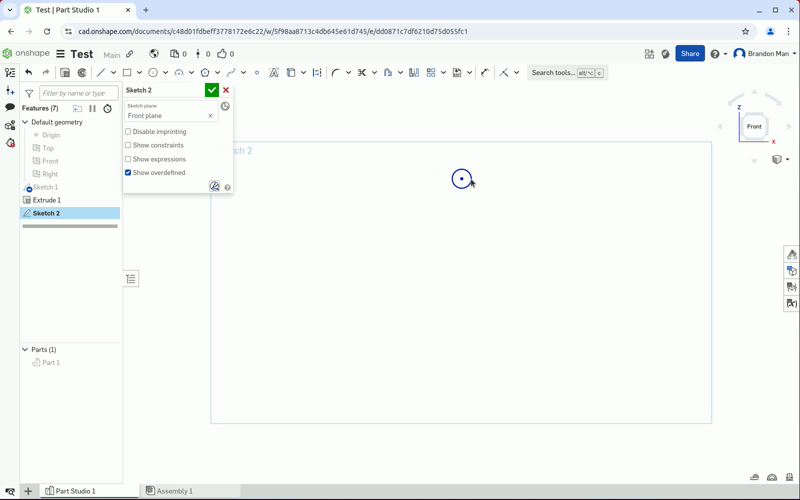
key(c)
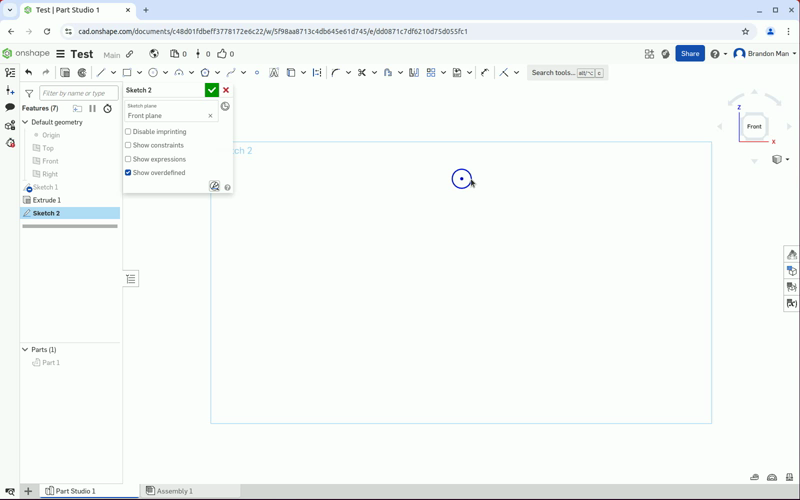
key_down(shift)
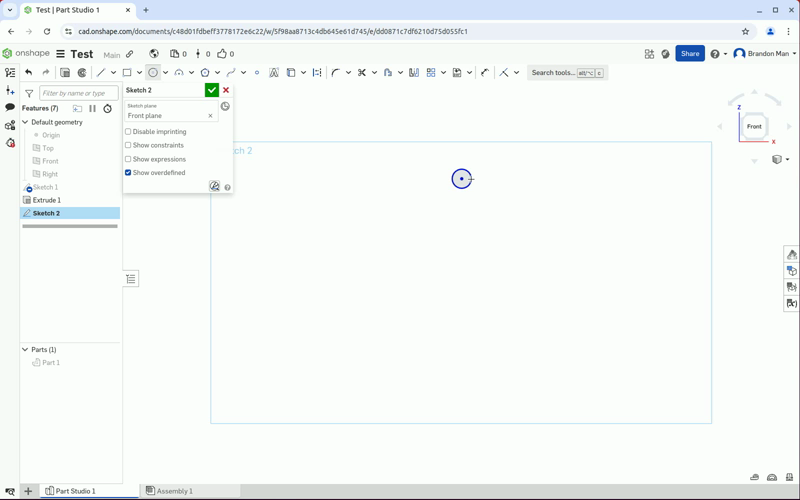
mouse_move(461, 178)
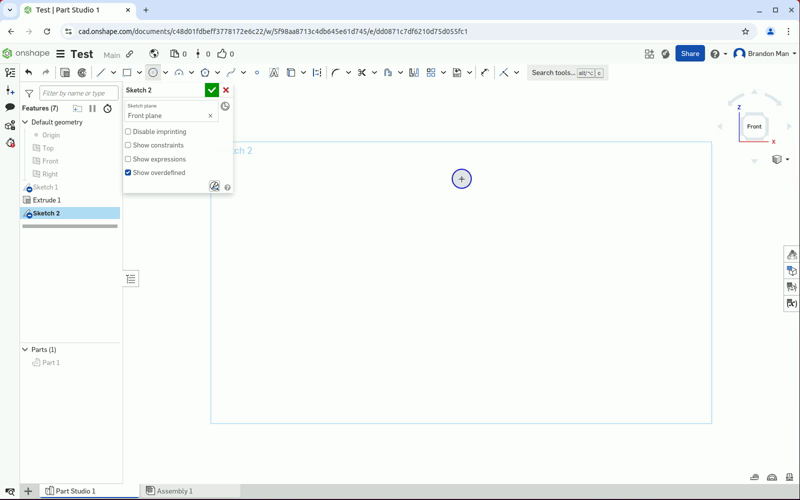
click(461, 178)
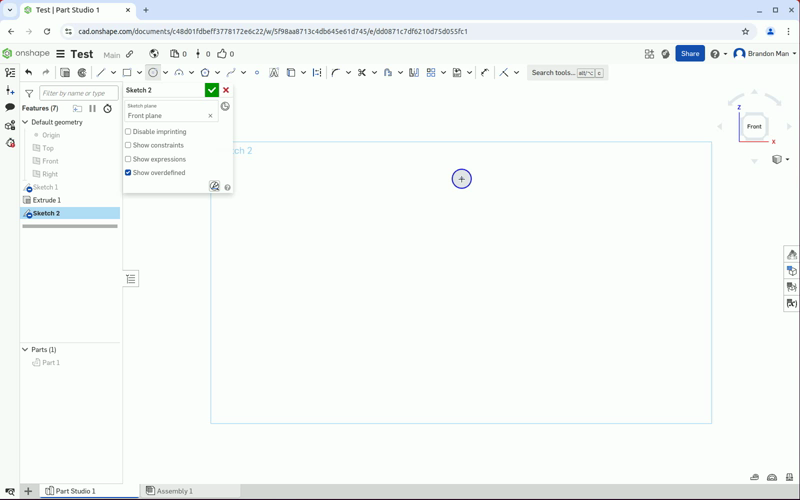
key_up(shift)
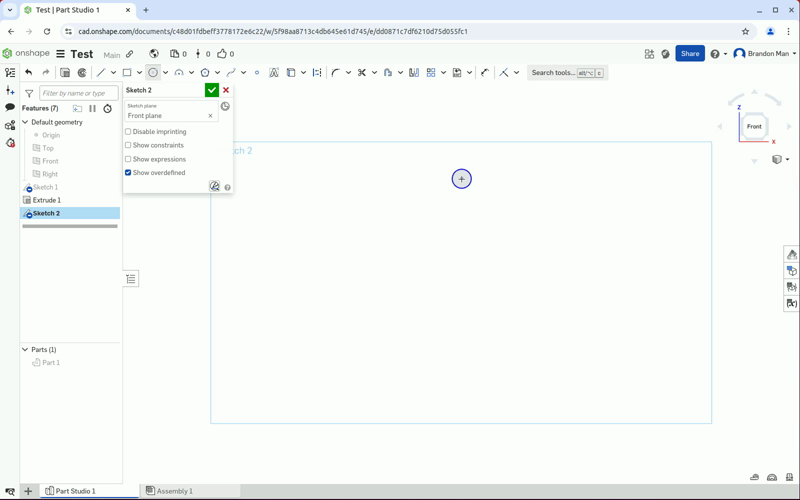
mouse_move(464, 178)
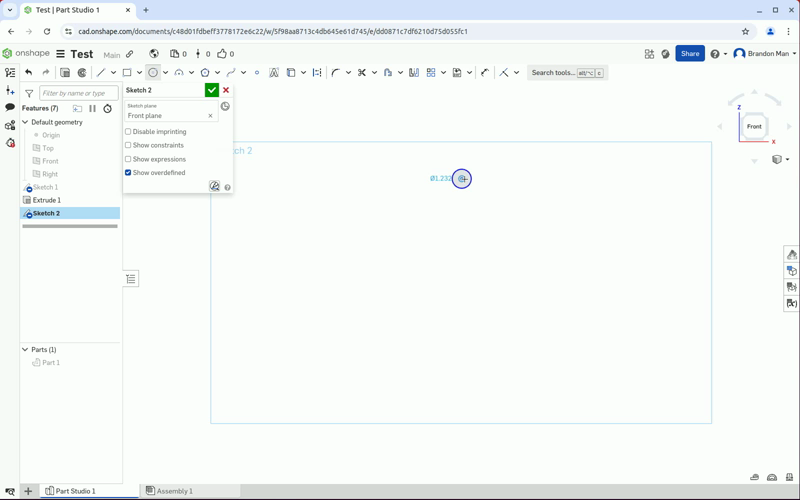
scroll(6)
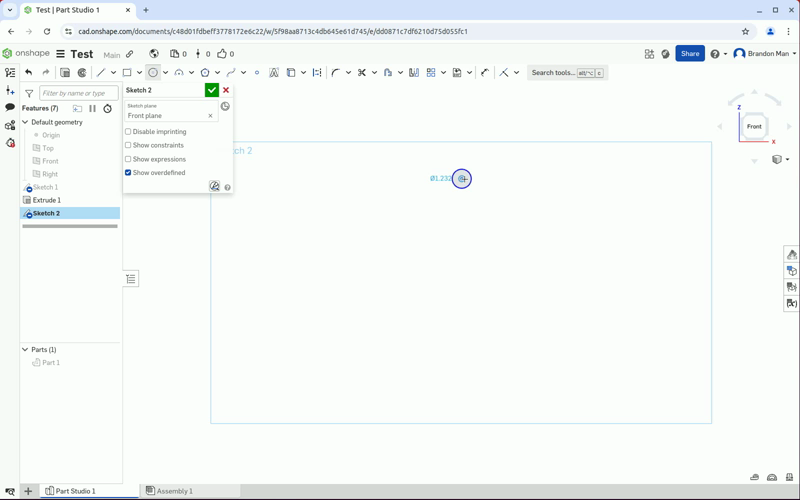
scroll(6)
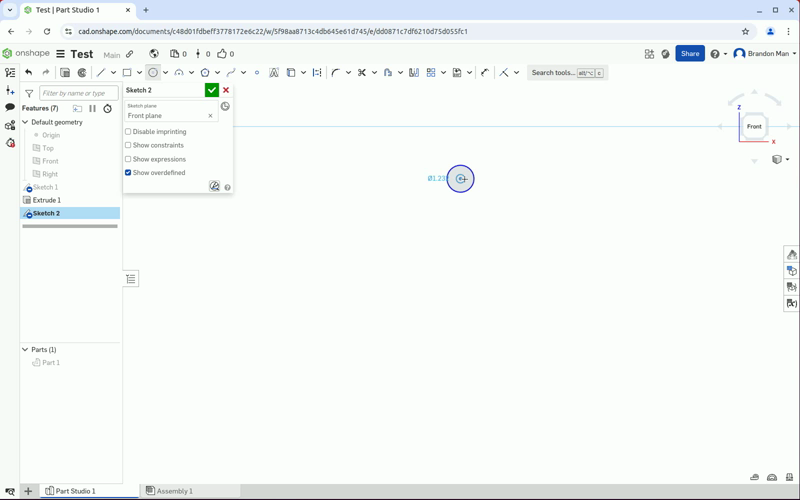
scroll(6)
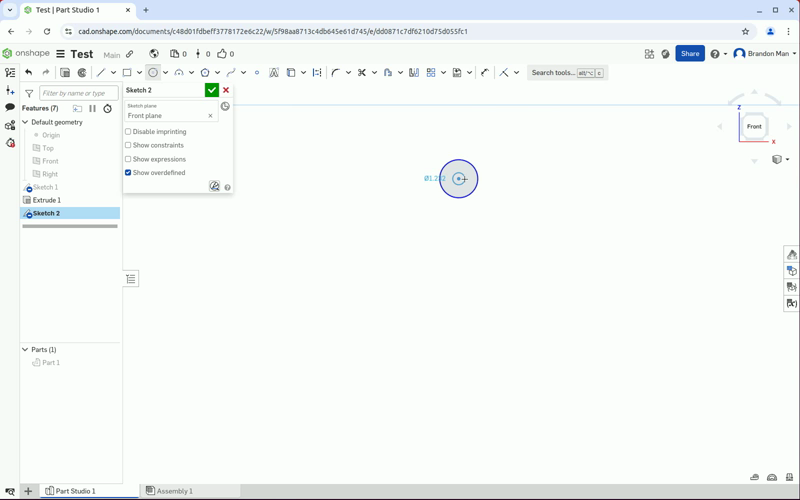
scroll(6)
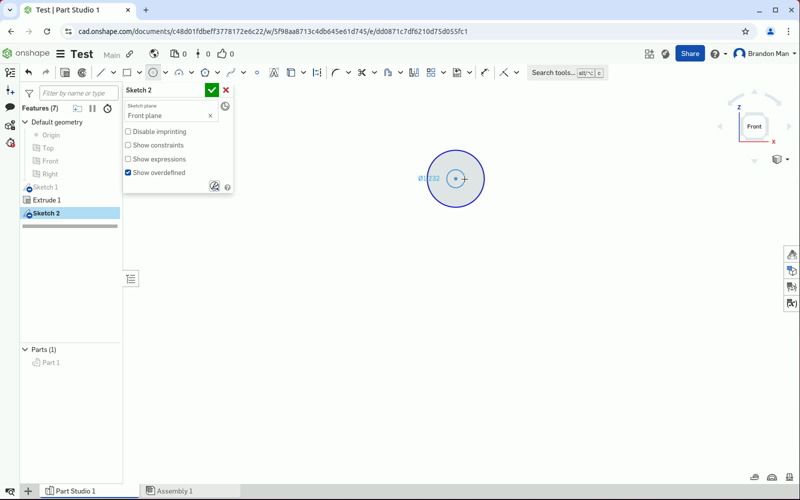
scroll(6)
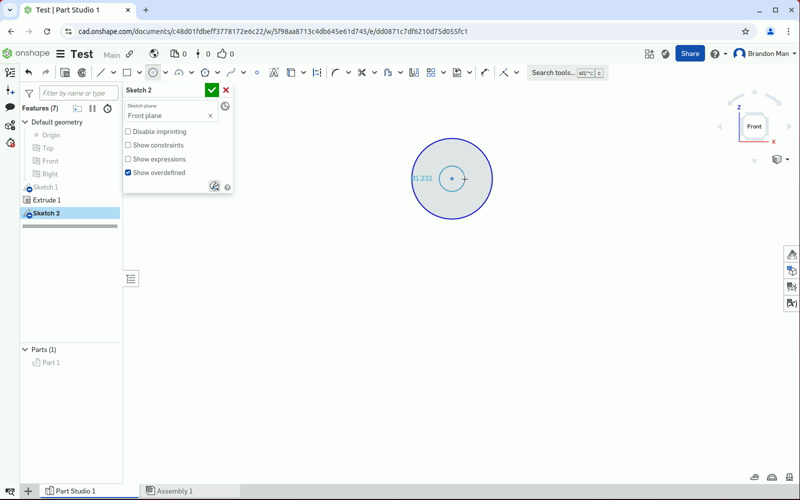
scroll(6)
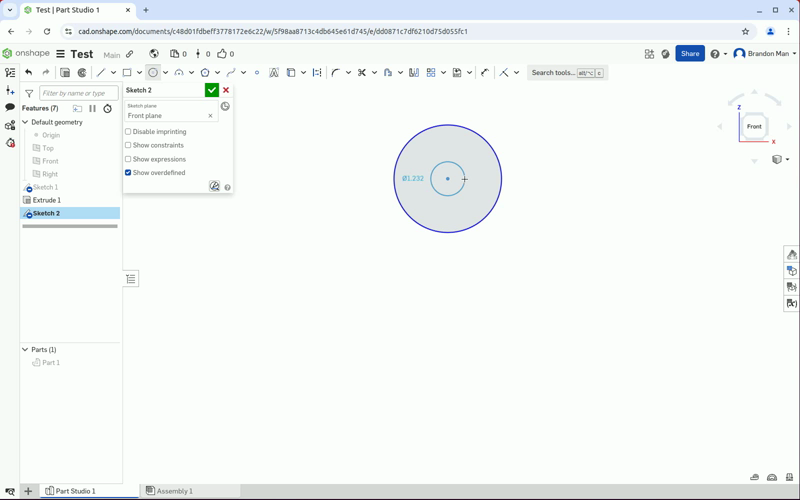
scroll(6)
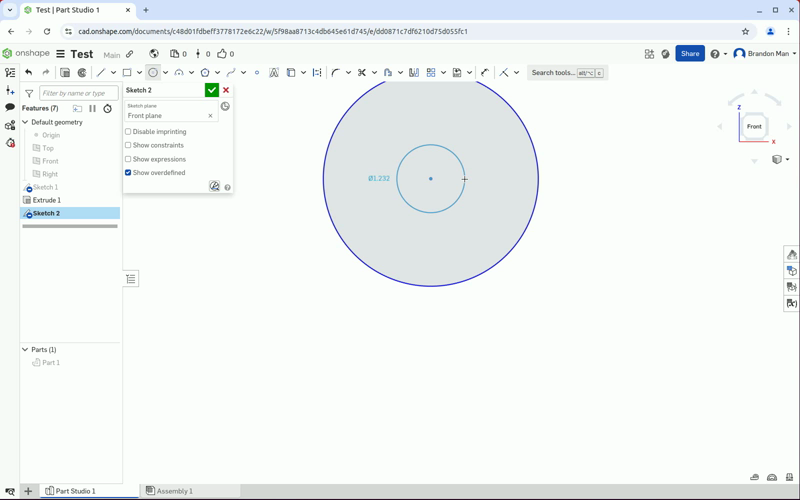
click(464, 178)
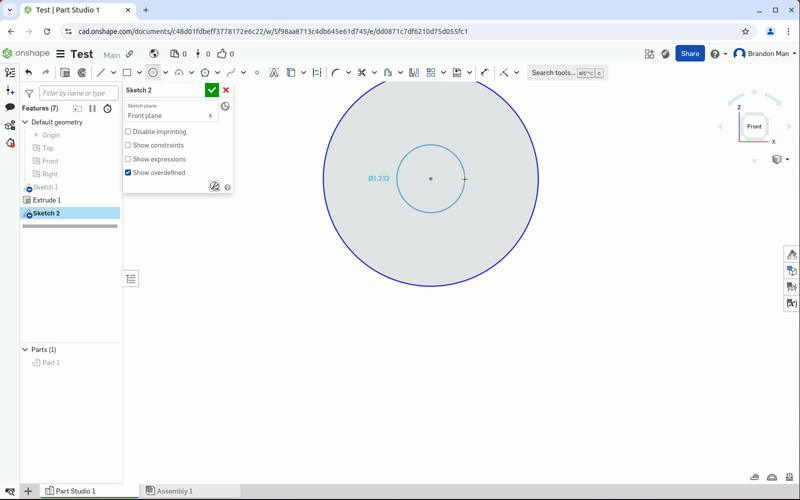
scroll(-6)
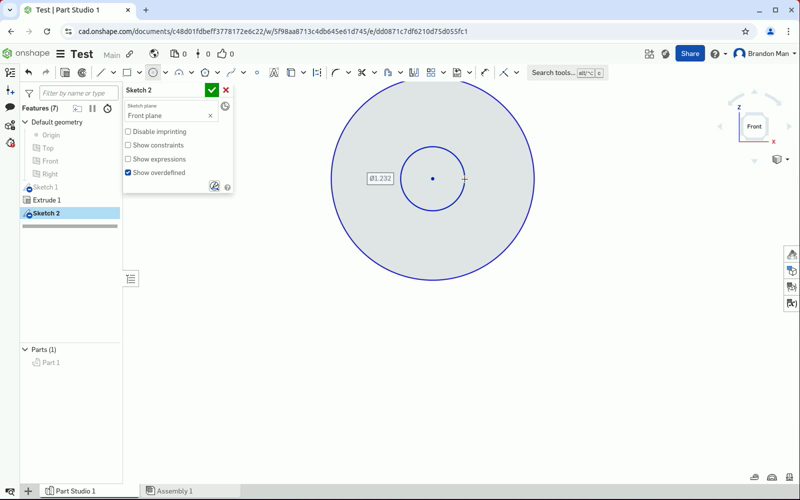
scroll(-6)
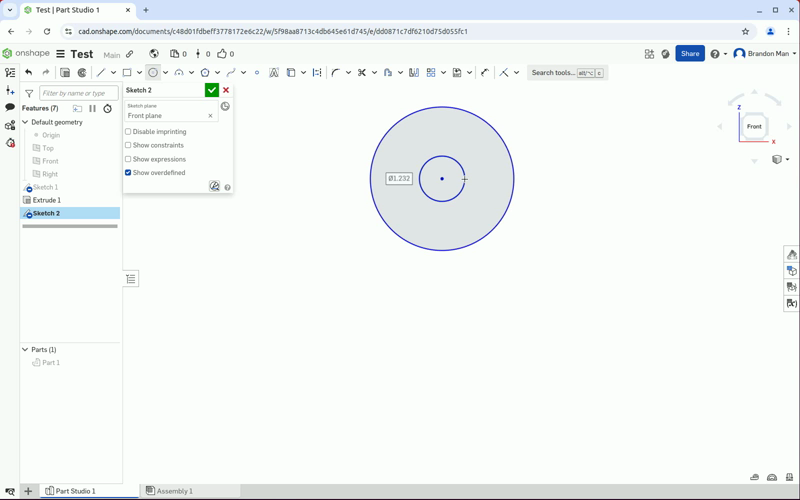
scroll(-6)
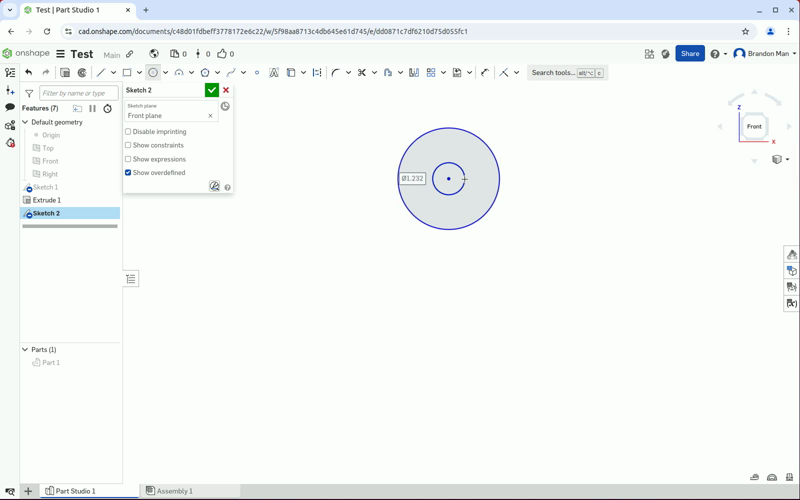
scroll(-6)
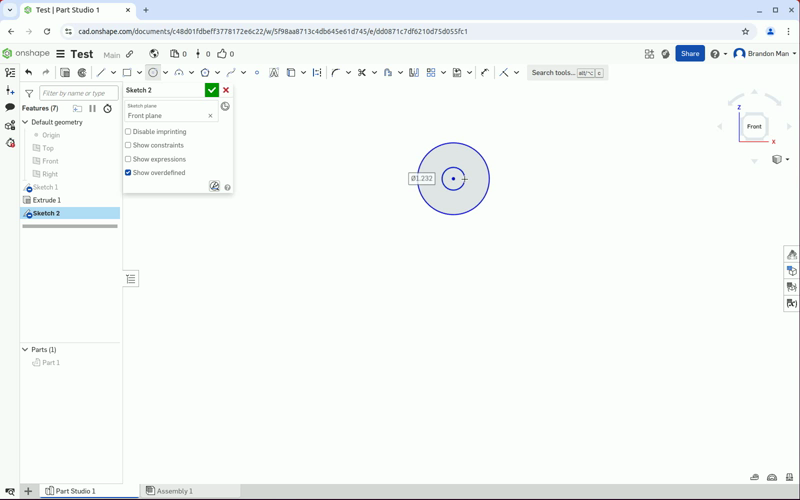
scroll(-6)
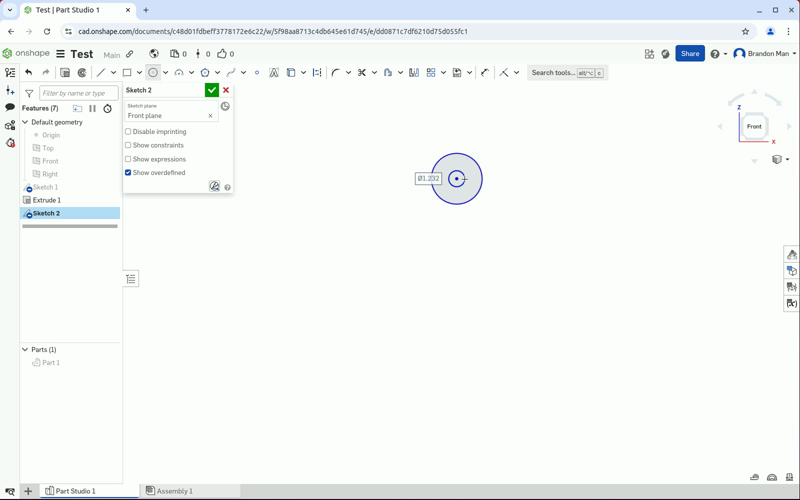
scroll(-6)
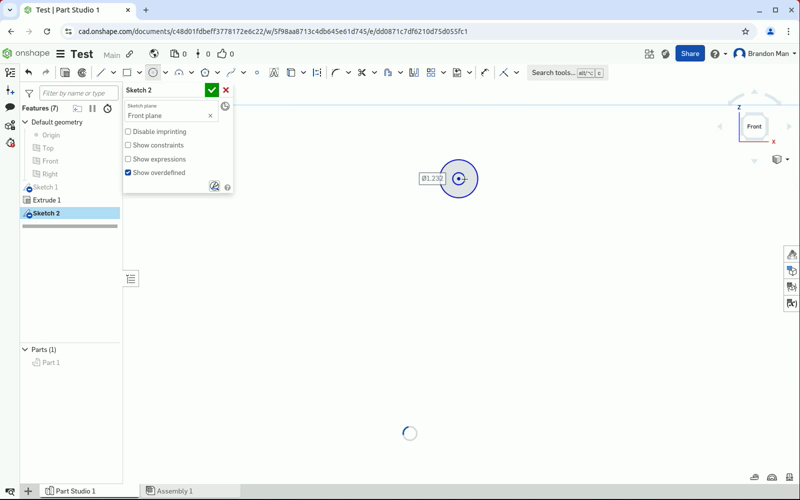
scroll(-6)
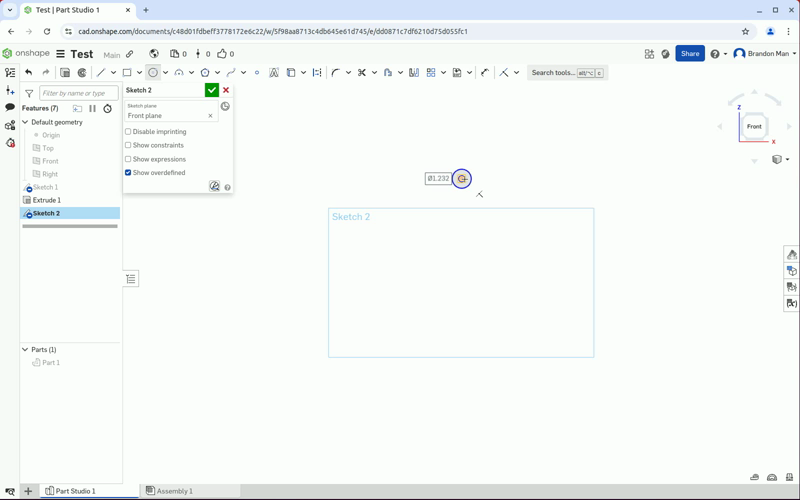
key(esc)
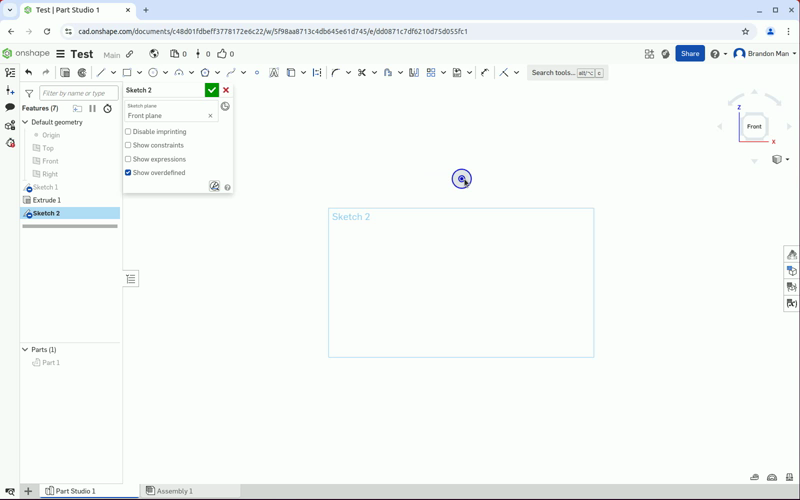
mouse_move(454, 180)
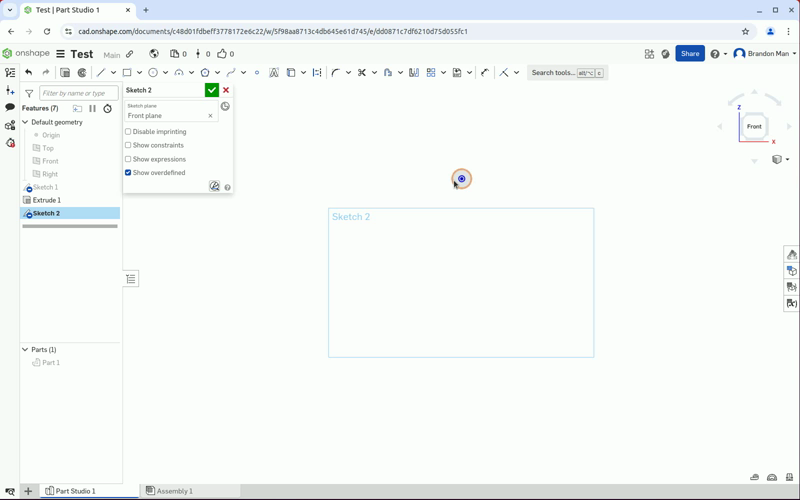
scroll(6)
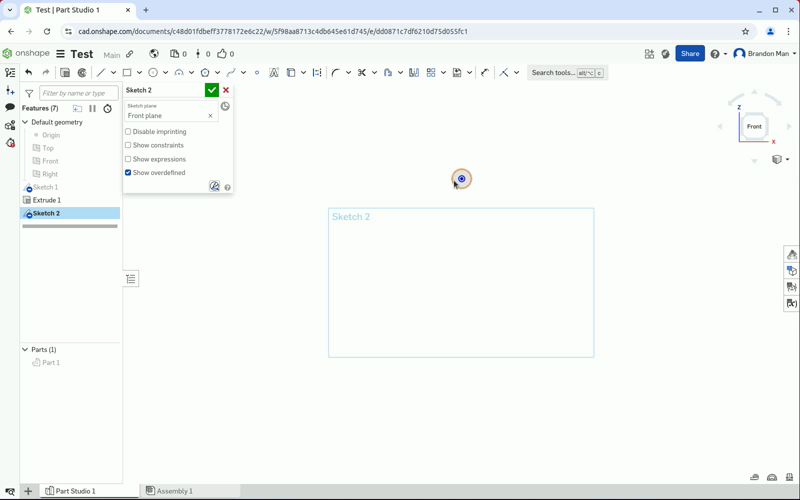
scroll(6)
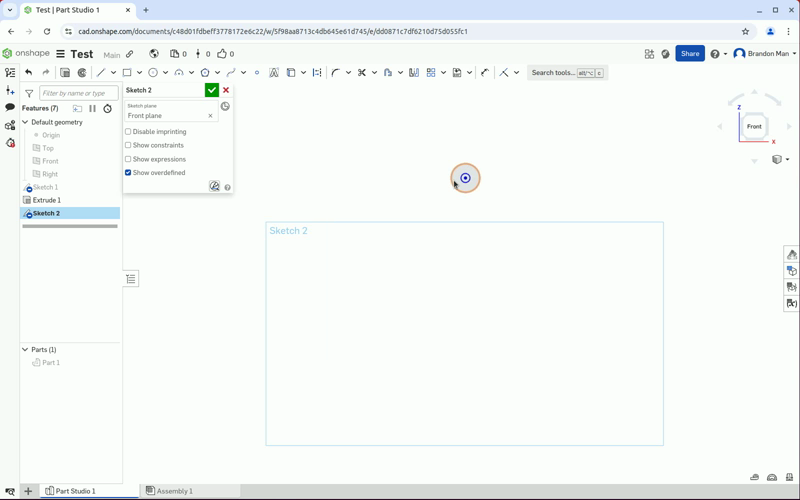
scroll(6)
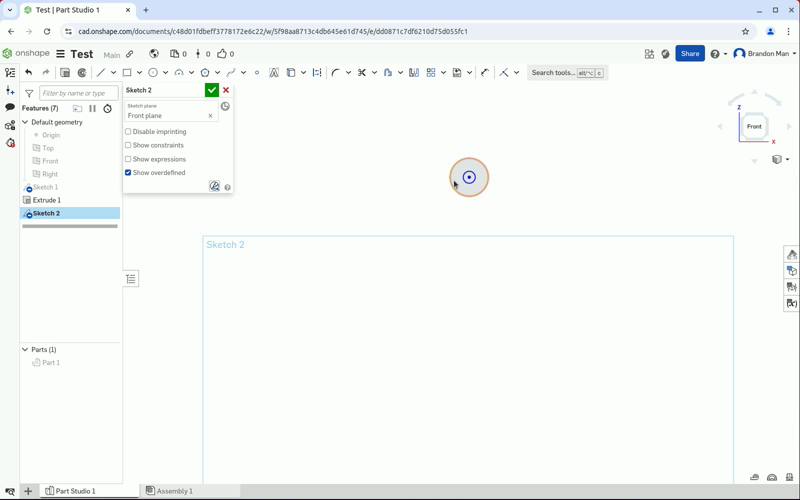
scroll(6)
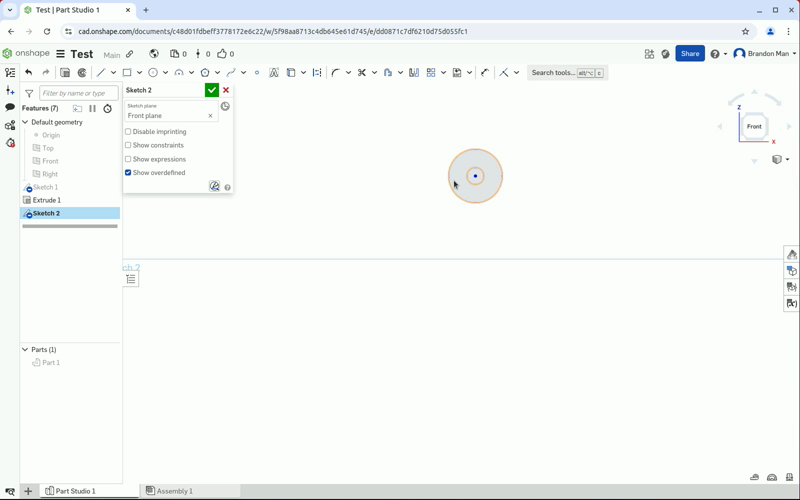
scroll(6)
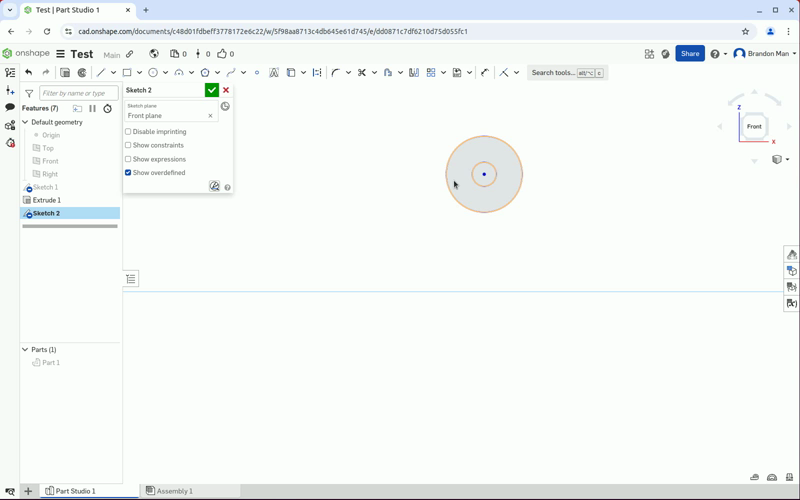
scroll(6)
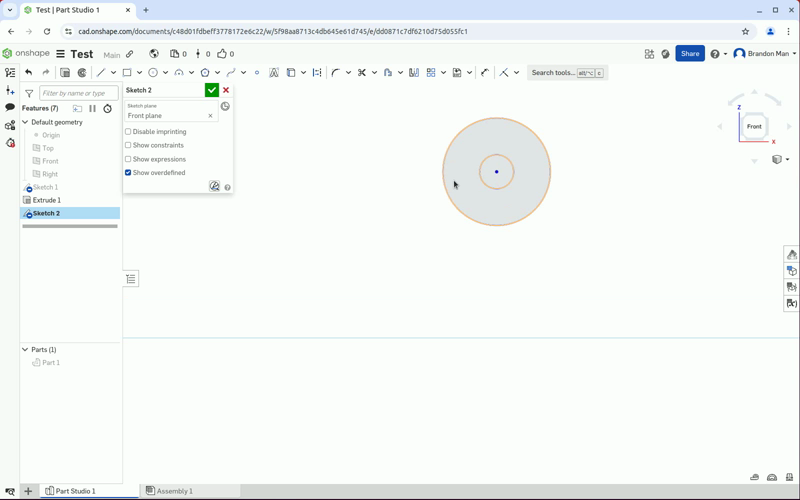
scroll(6)
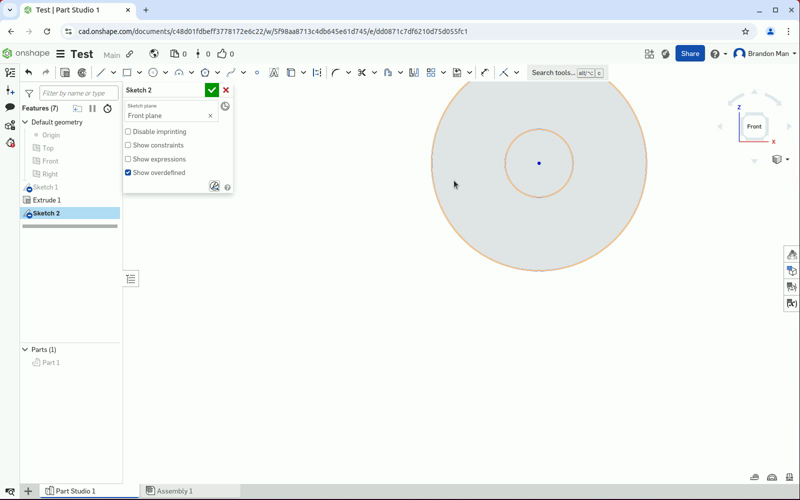
click(454, 180)
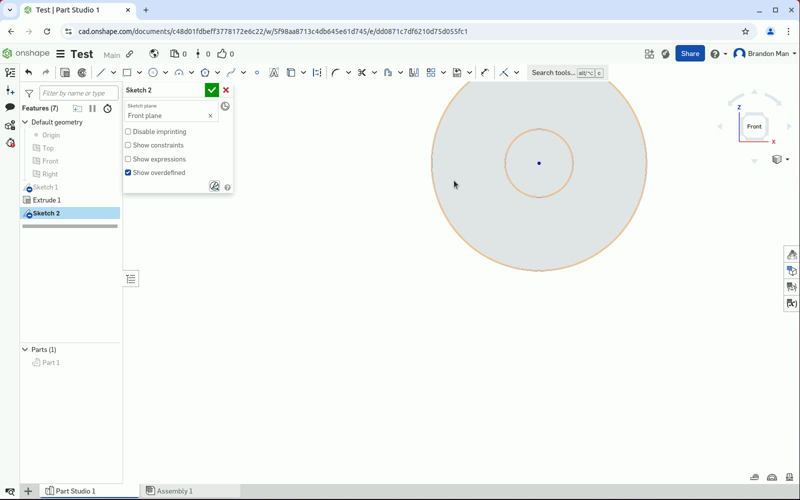
scroll(-6)
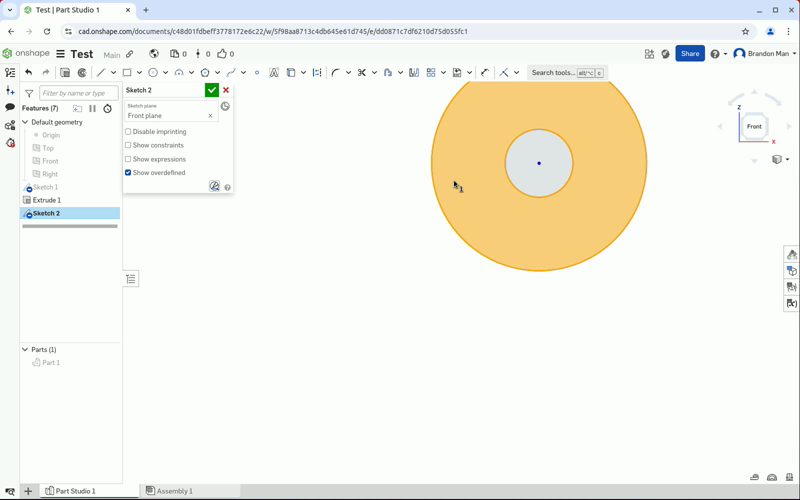
scroll(-6)
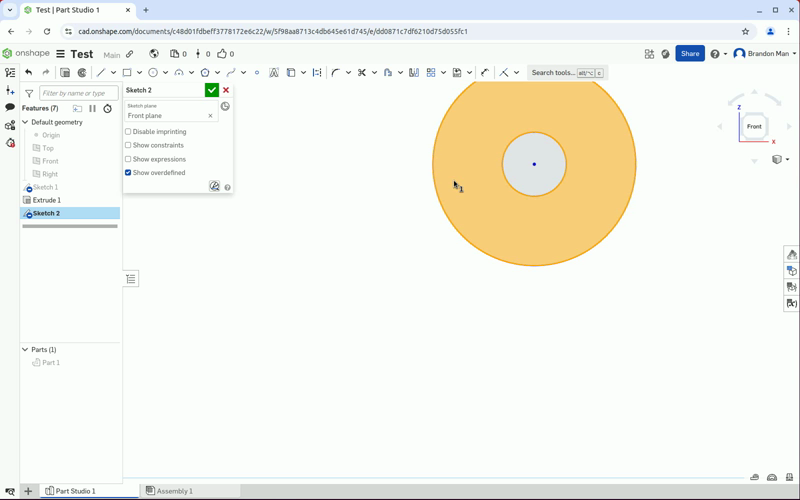
scroll(-6)
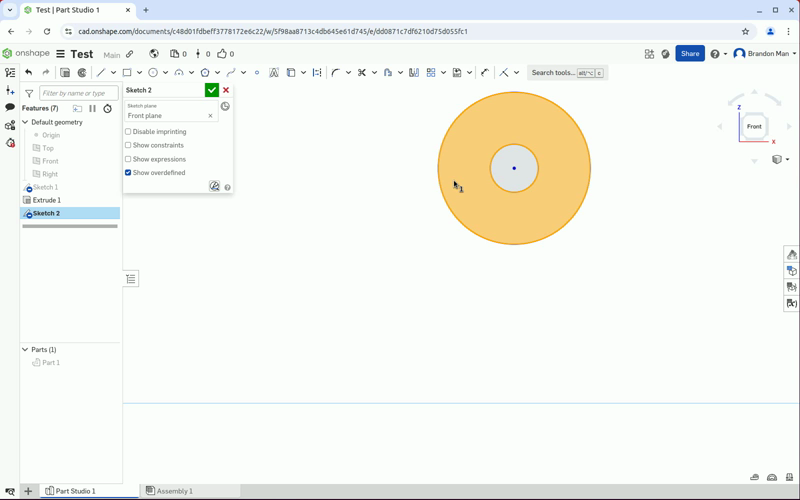
scroll(-6)
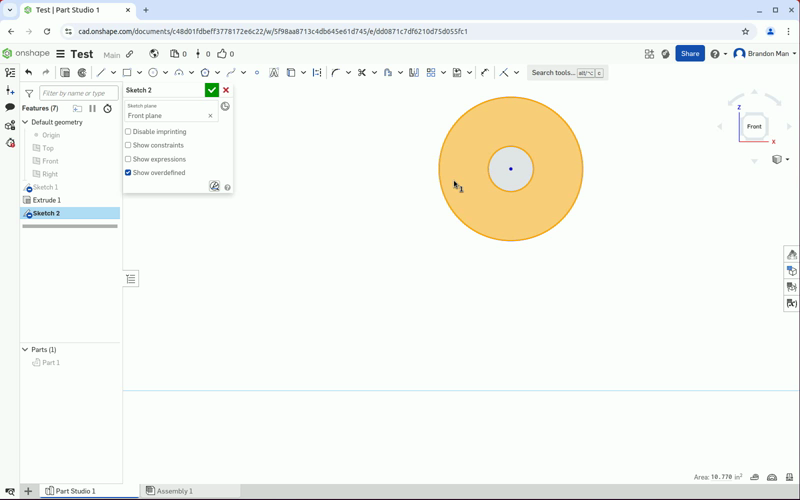
scroll(-6)
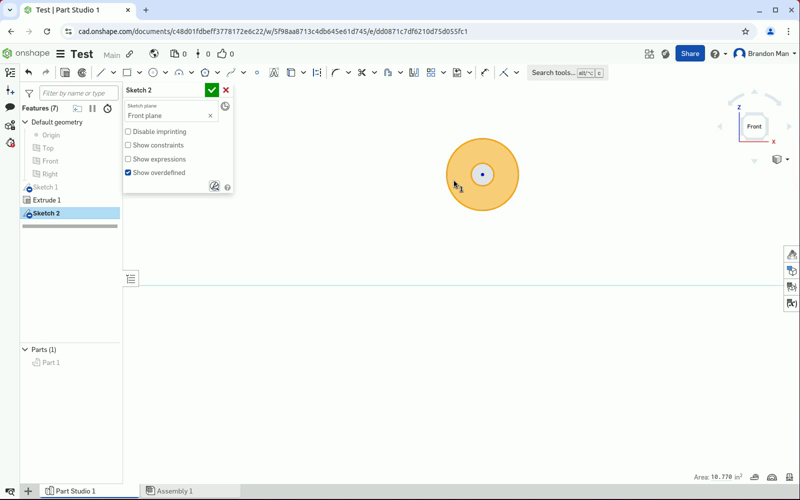
scroll(-6)
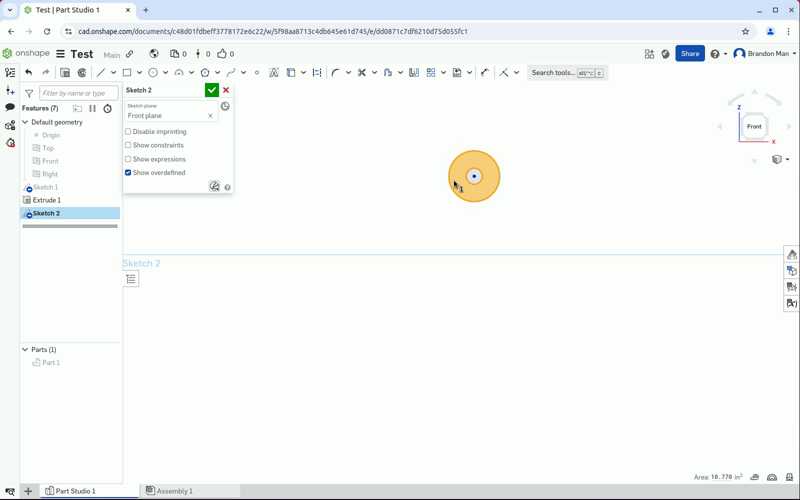
scroll(-6)
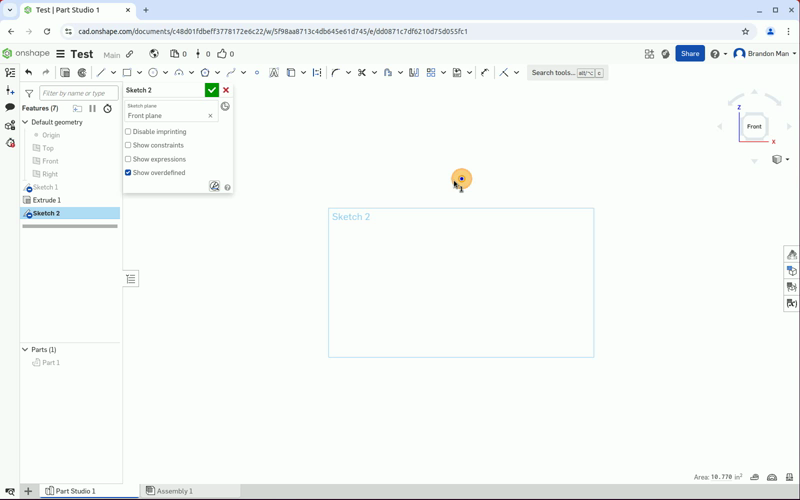
mouse_move(73, 352)
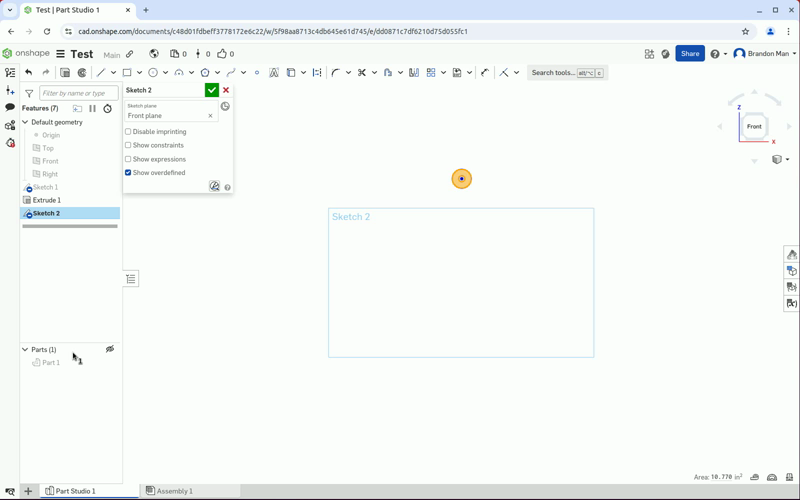
key(shift+y)
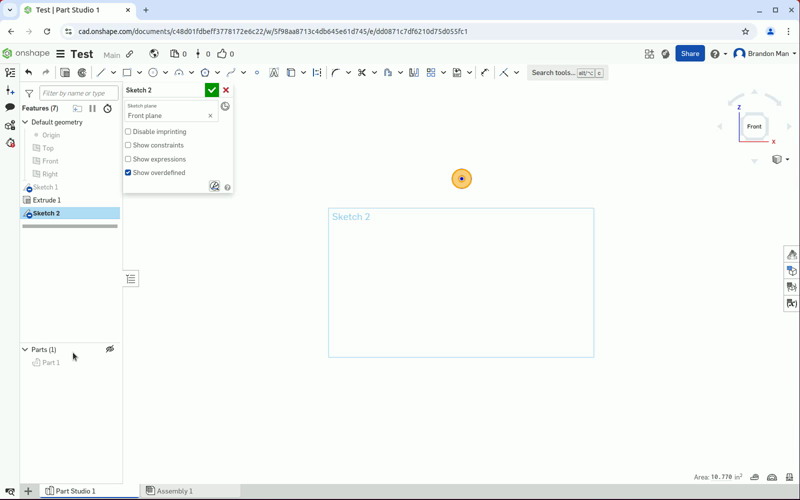
key(shift+e)
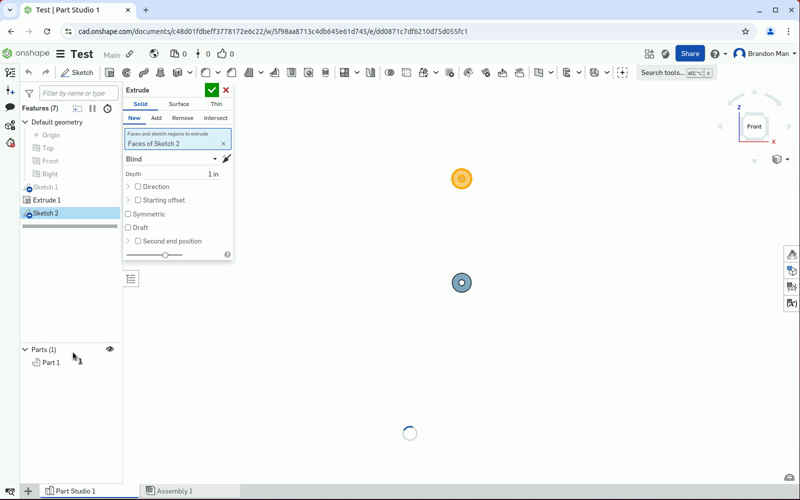
mouse_move(143, 106)
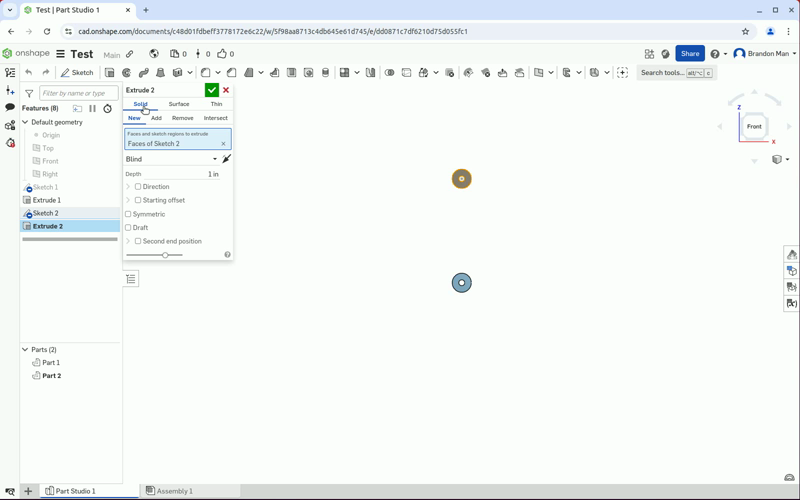
click(143, 106)
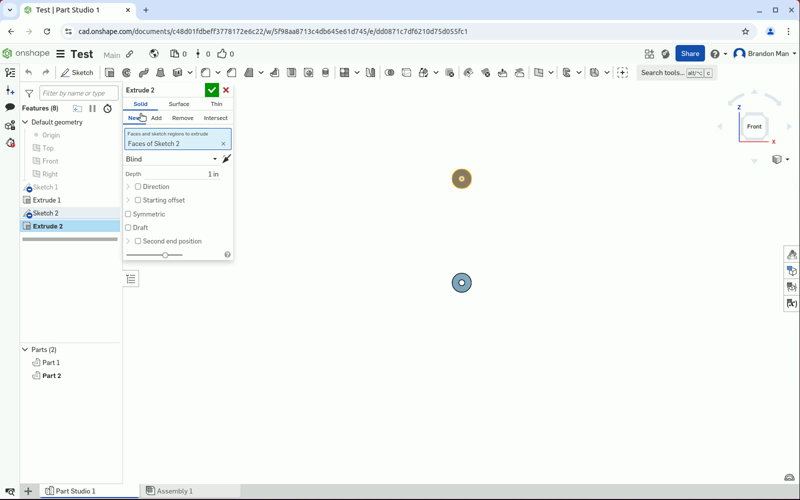
mouse_move(137, 120)
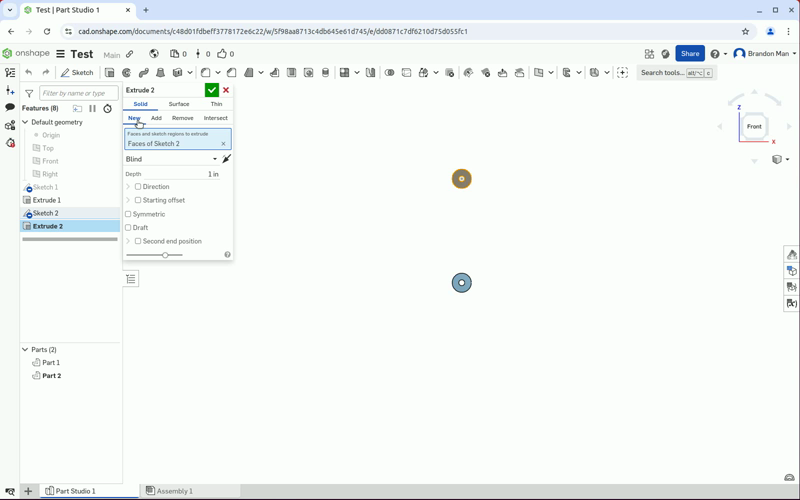
click(137, 120)
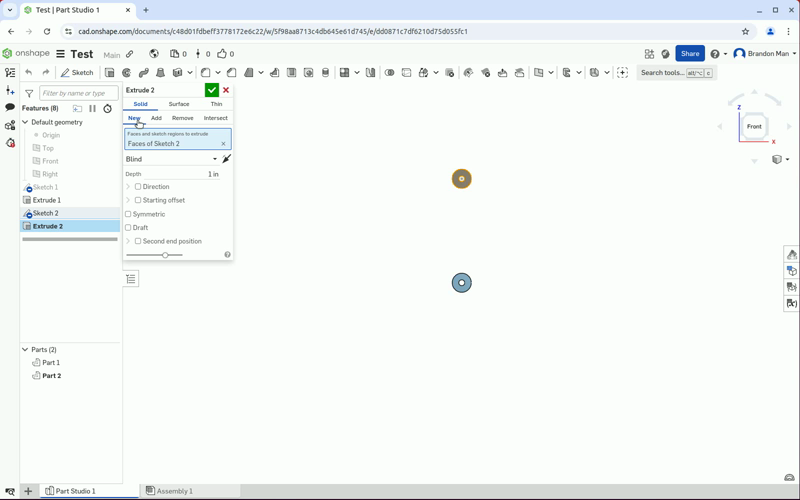
key(tab, 4)
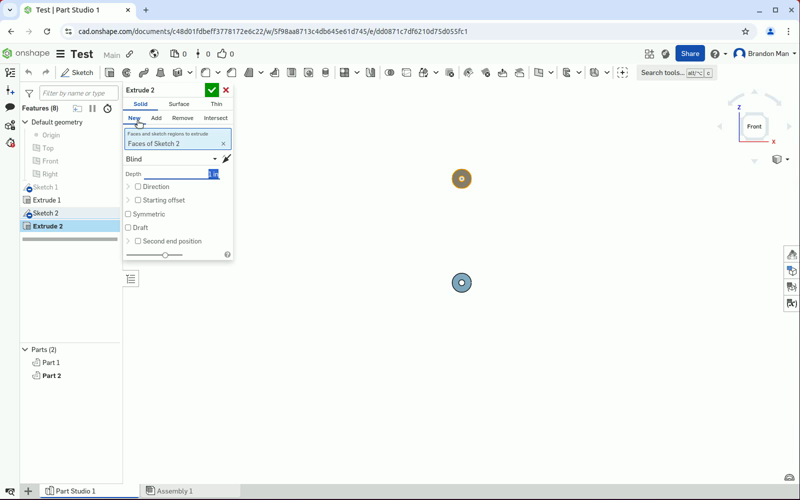
text(0.481)
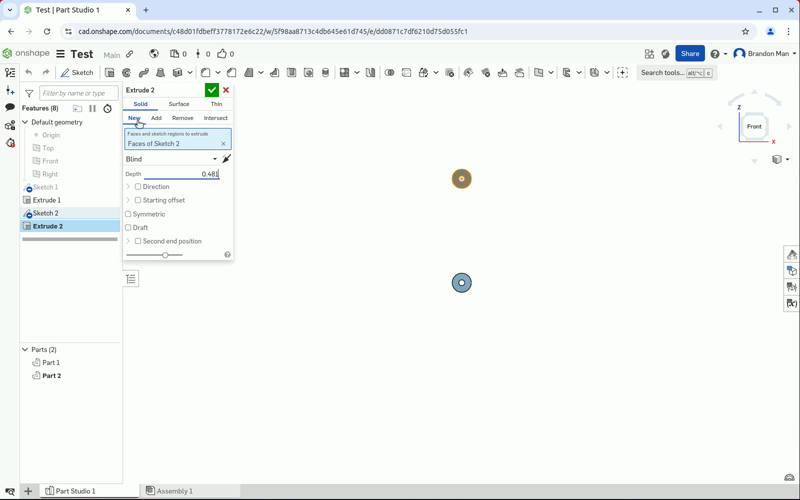
key(enter)
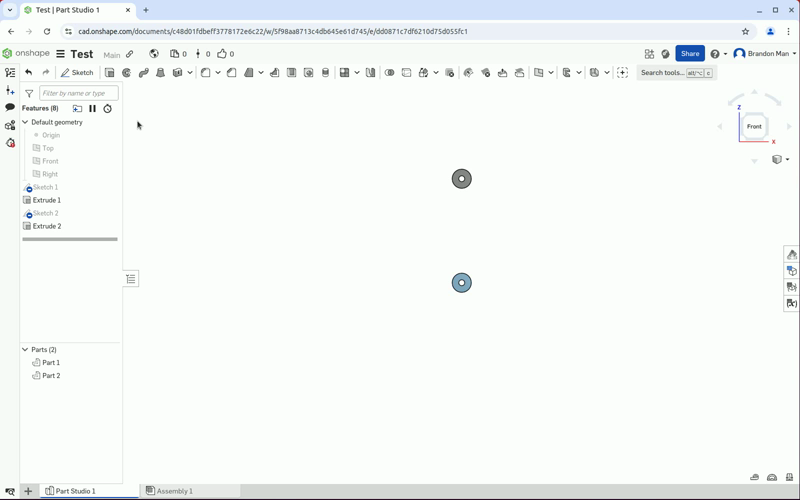
key(shift+h)
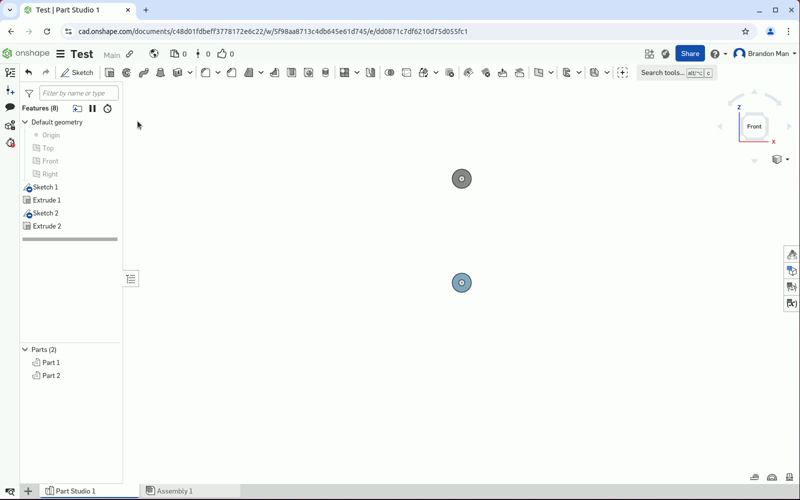
key(shift+h)
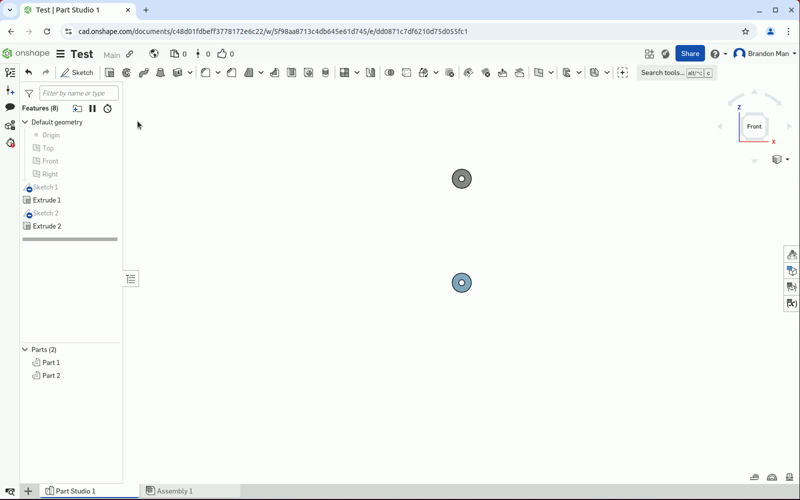
mouse_move(73, 189)
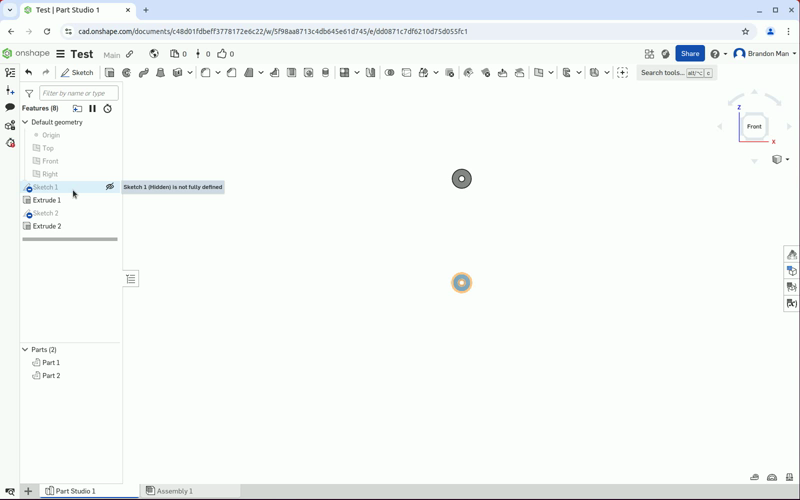
click(73, 189)
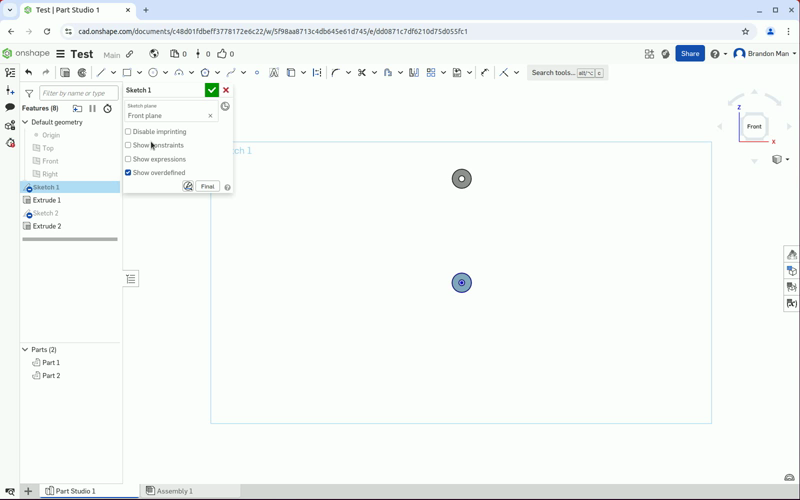
mouse_move(229, 92)
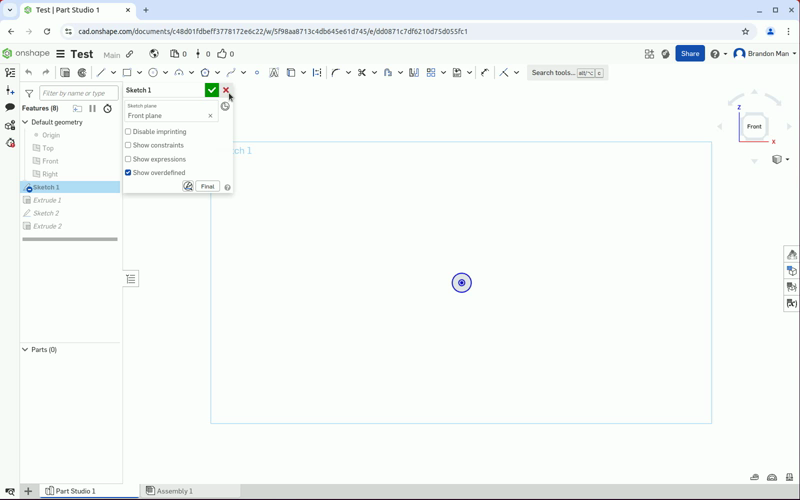
click(229, 92)
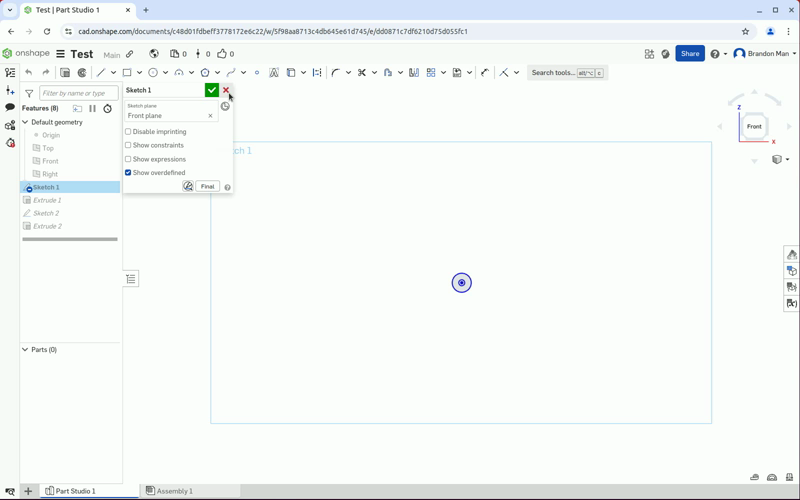
key(shift+s)
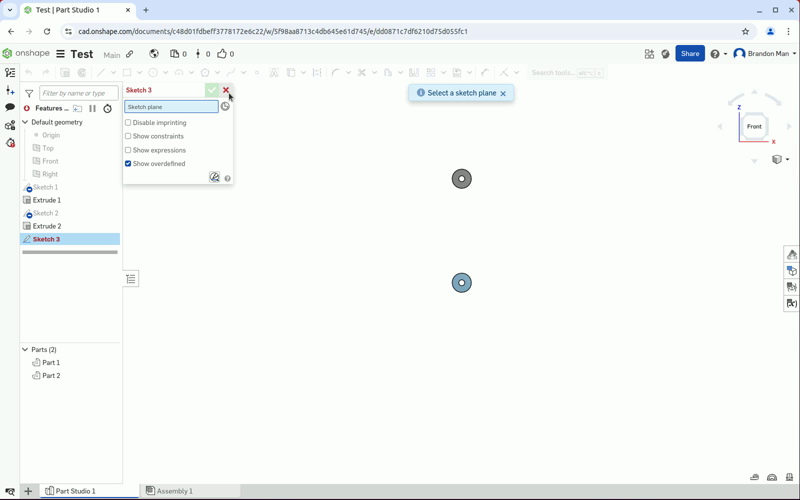
mouse_move(73, 163)
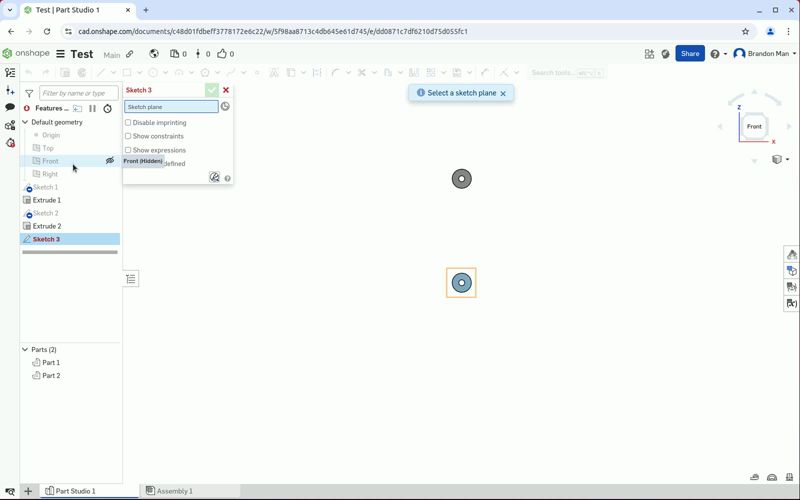
click(73, 163)
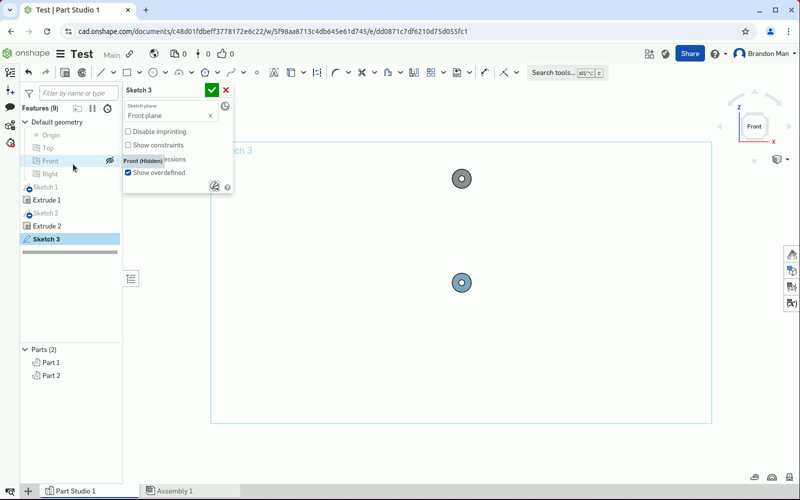
mouse_move(73, 352)
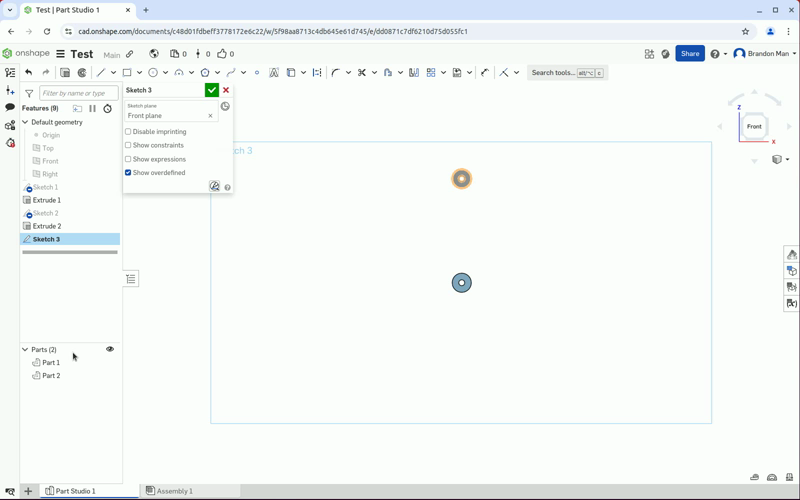
key(y)
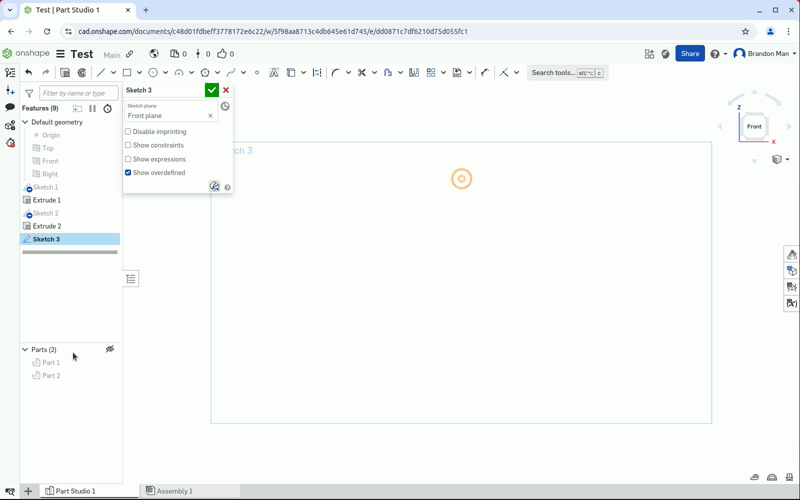
key(c)
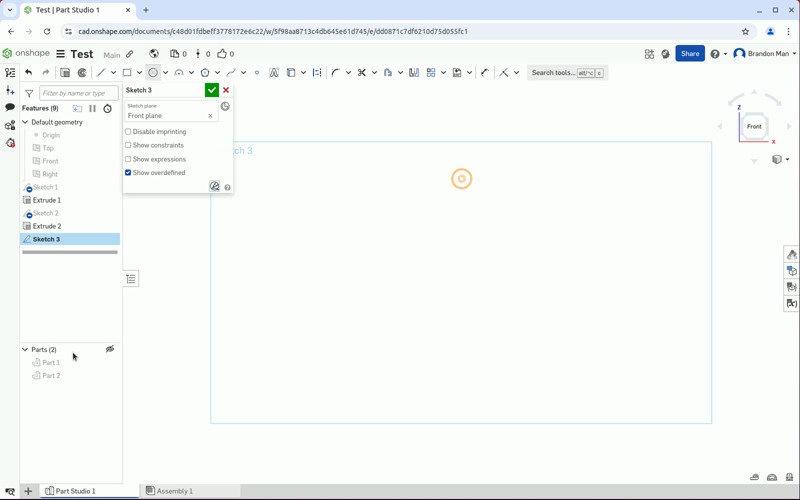
key_down(shift)
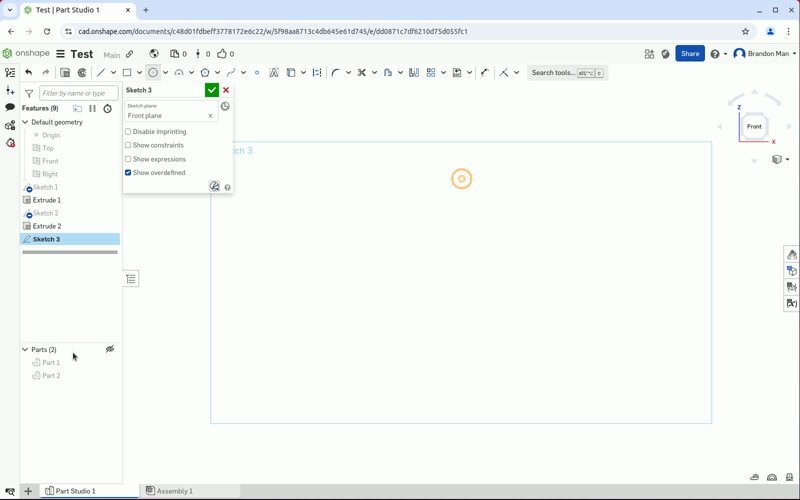
mouse_move(501, 282)
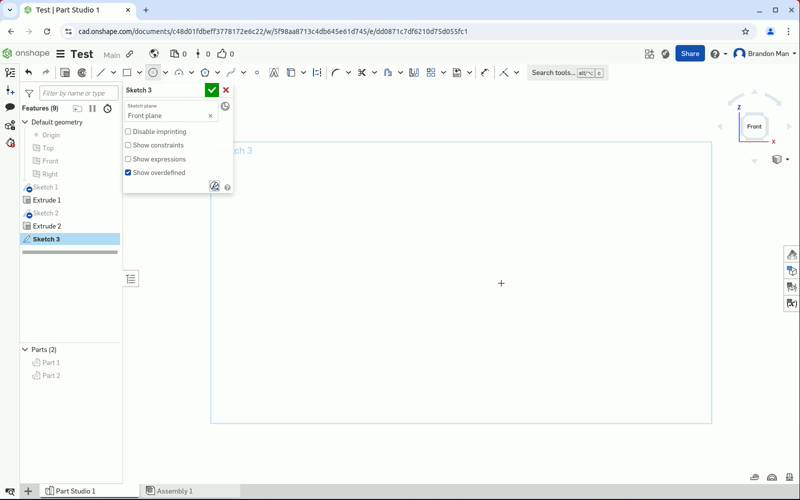
click(501, 282)
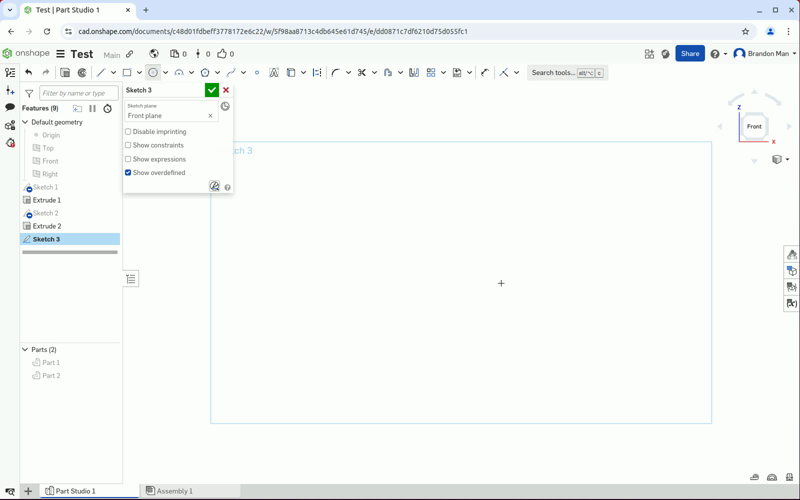
key_up(shift)
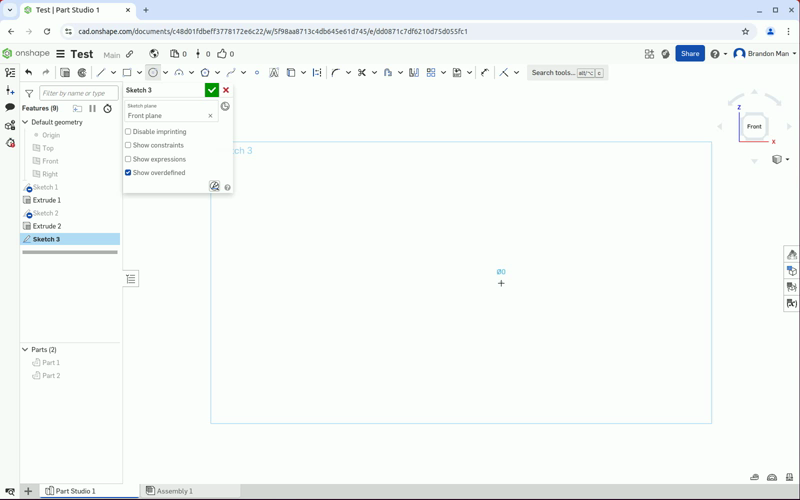
mouse_move(508, 282)
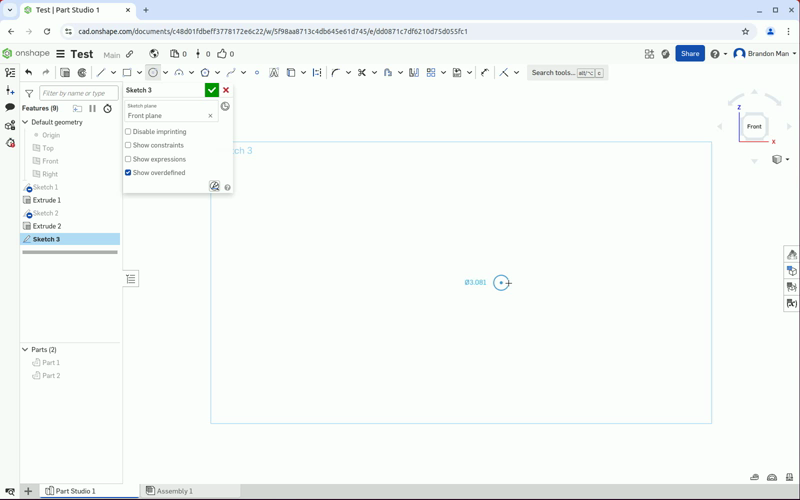
click(508, 282)
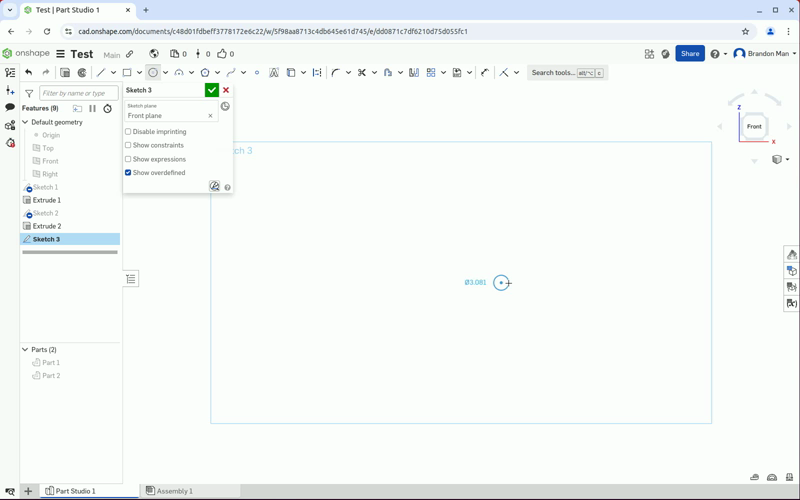
key(esc)
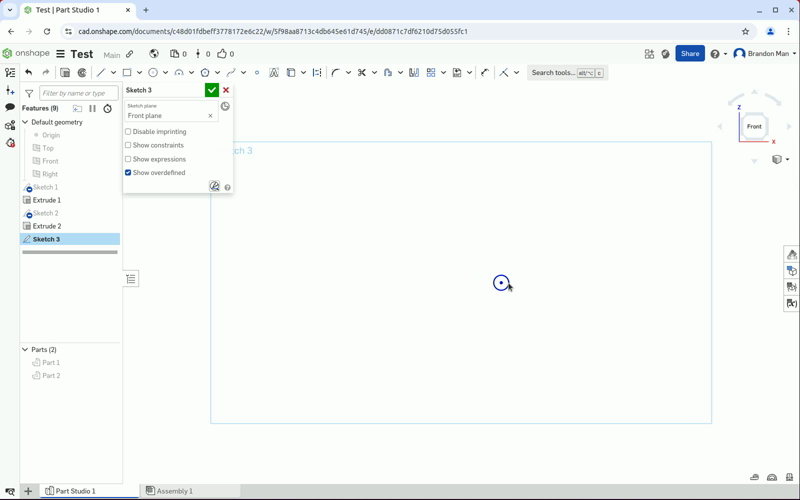
key(c)
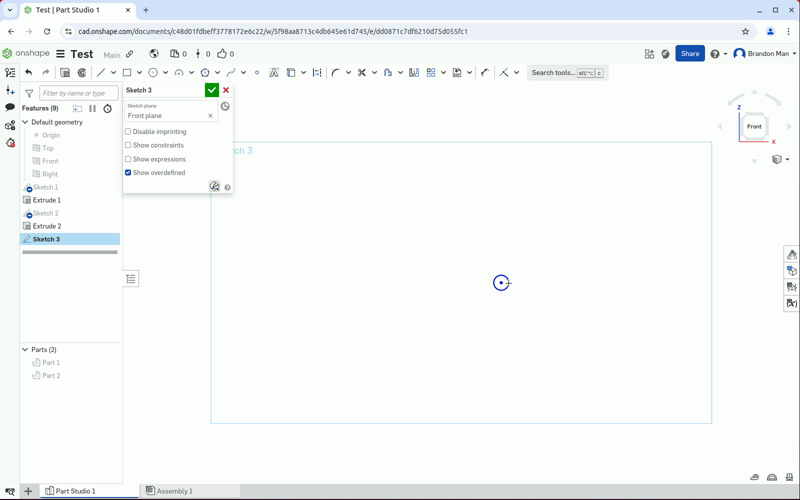
key_down(shift)
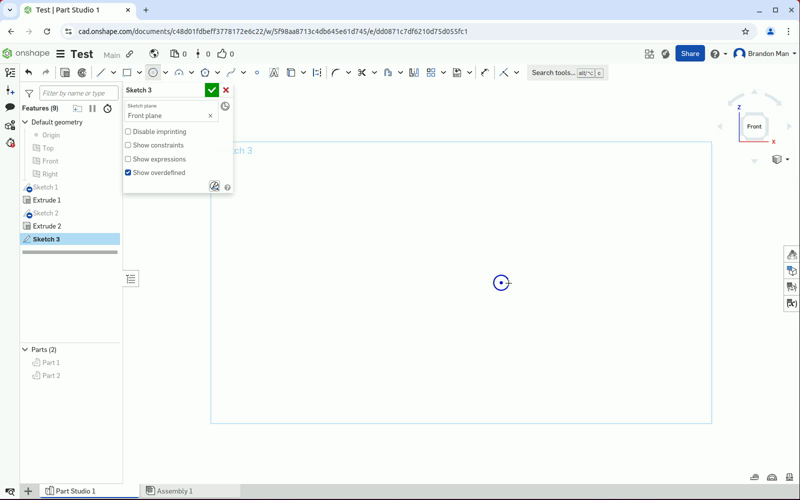
mouse_move(501, 282)
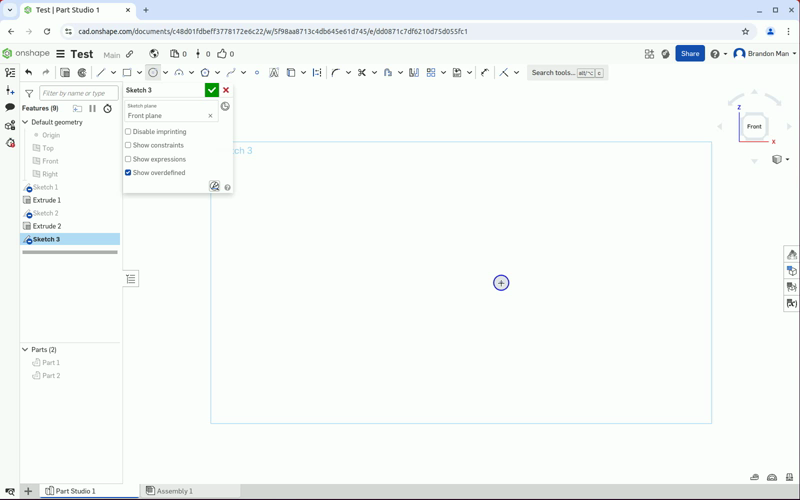
click(501, 282)
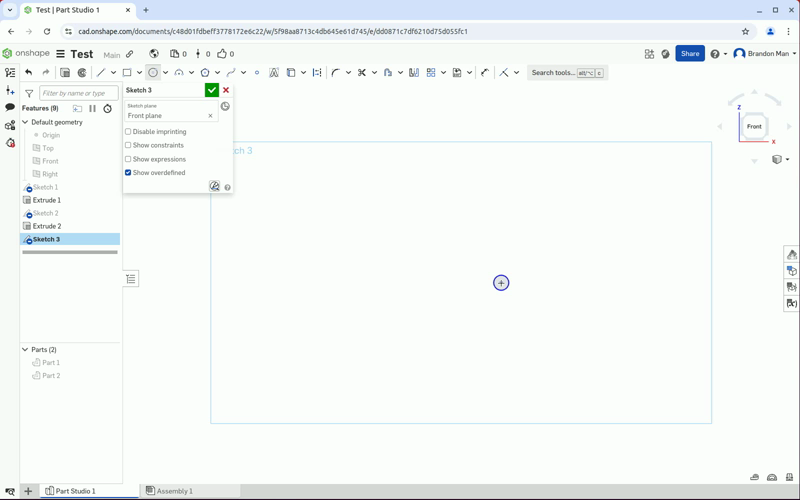
key_up(shift)
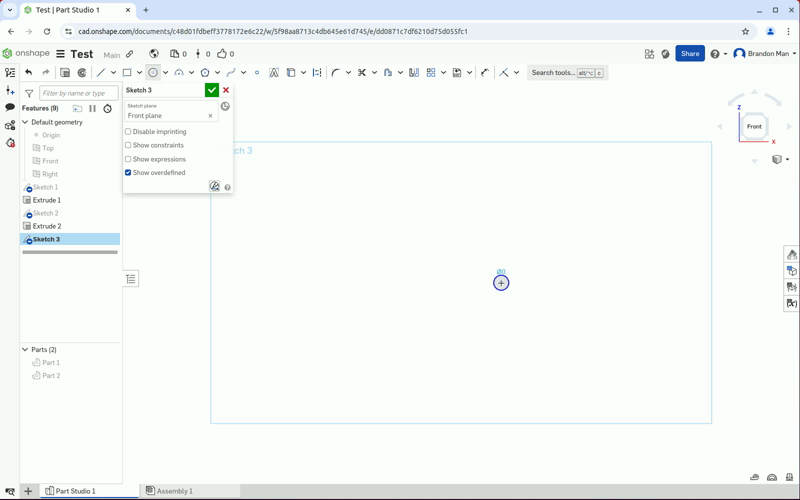
mouse_move(504, 282)
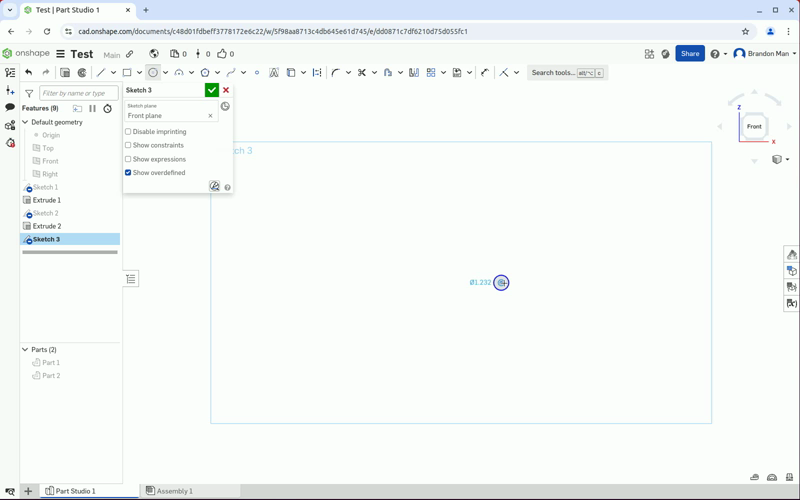
scroll(6)
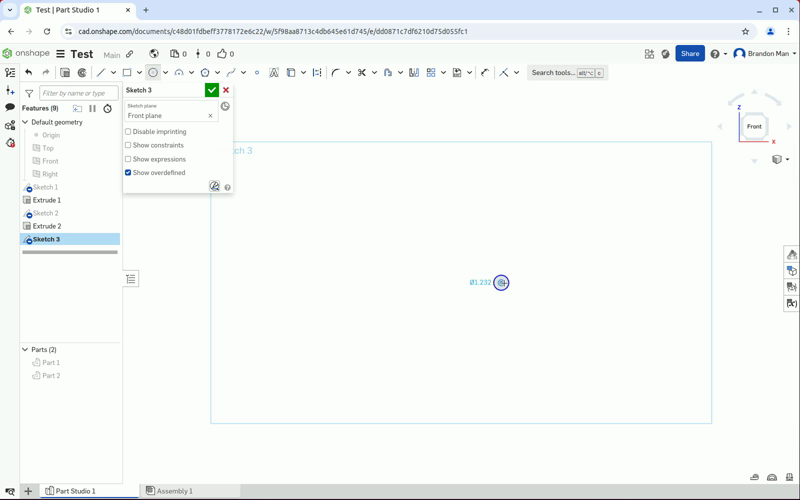
scroll(6)
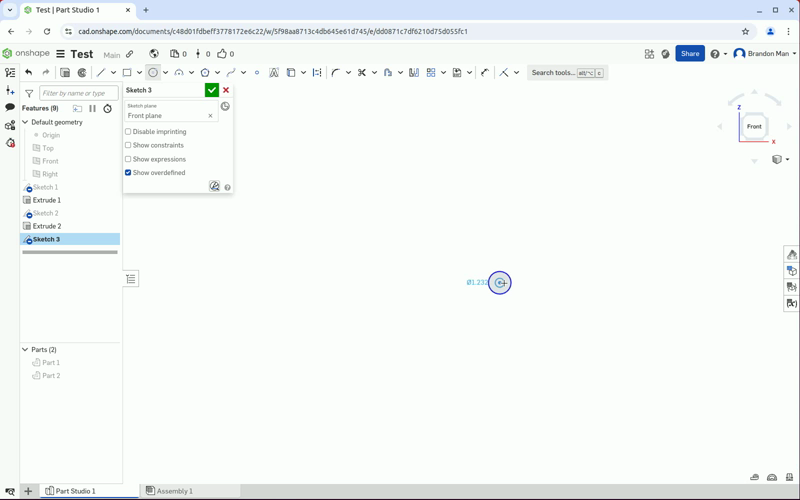
scroll(6)
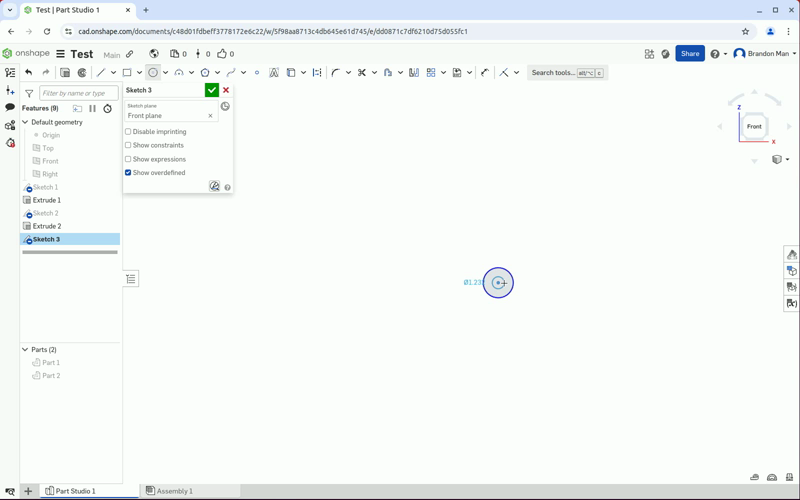
scroll(6)
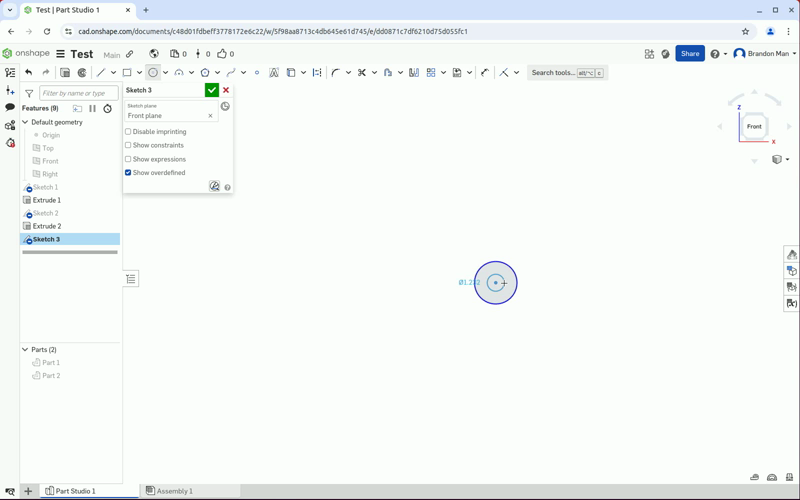
scroll(6)
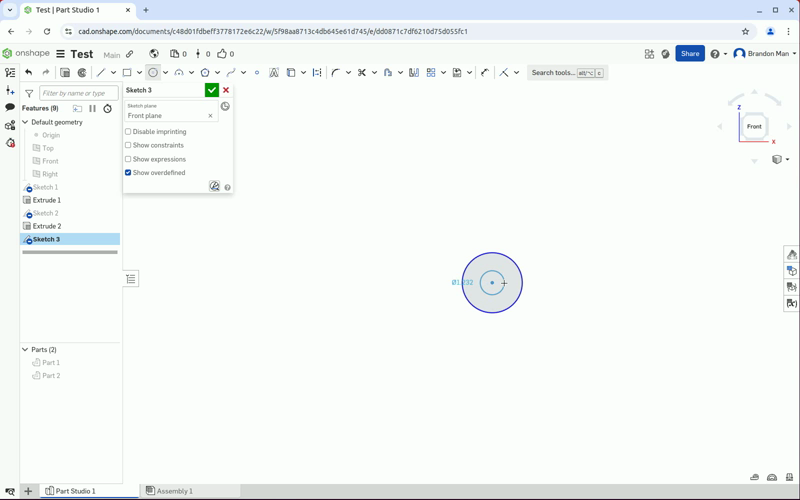
scroll(6)
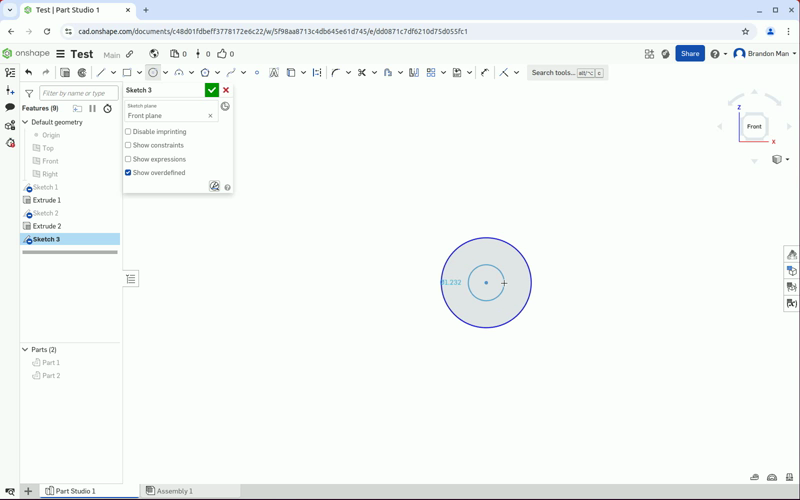
scroll(6)
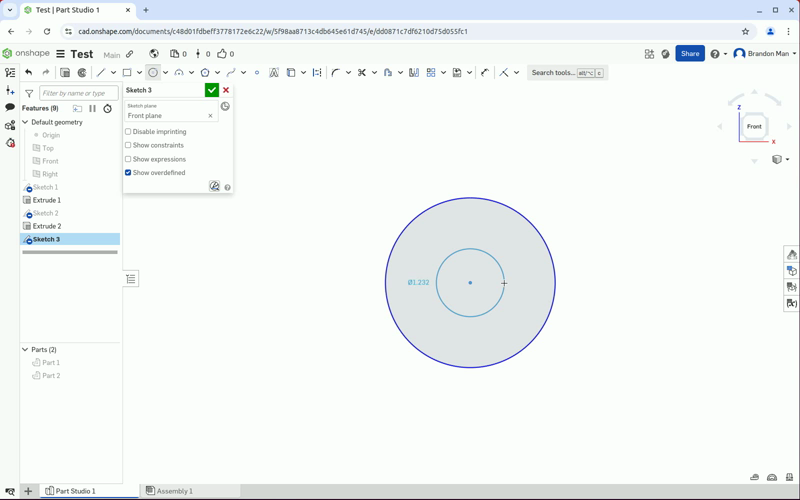
click(504, 282)
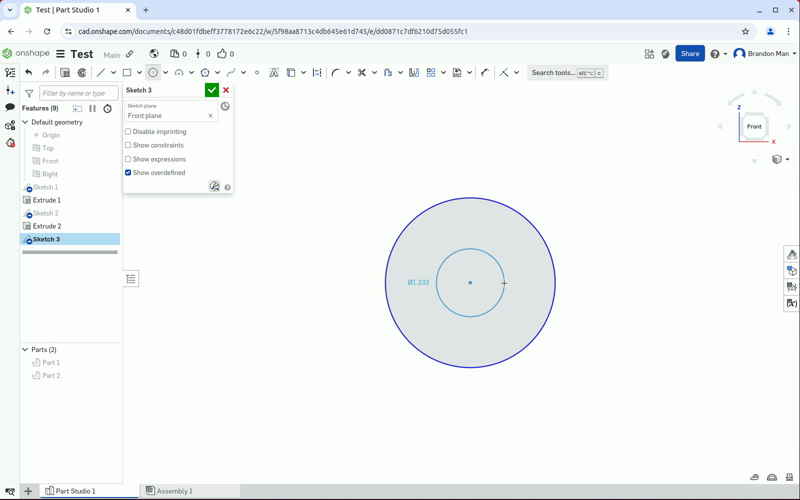
scroll(-6)
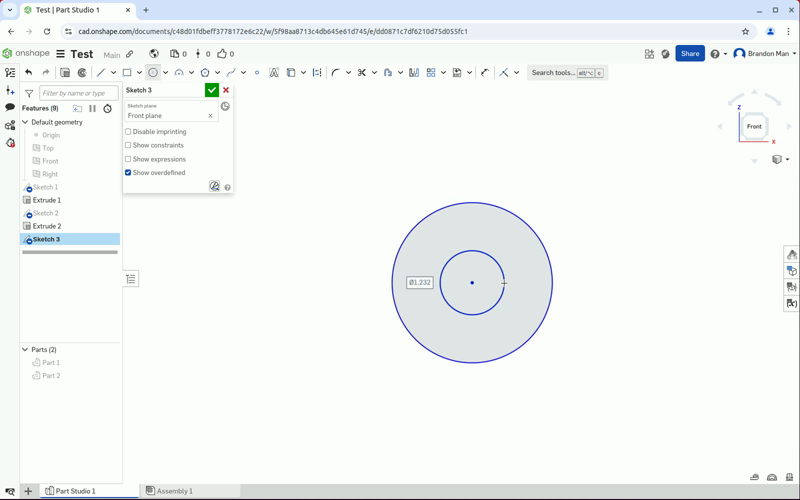
scroll(-6)
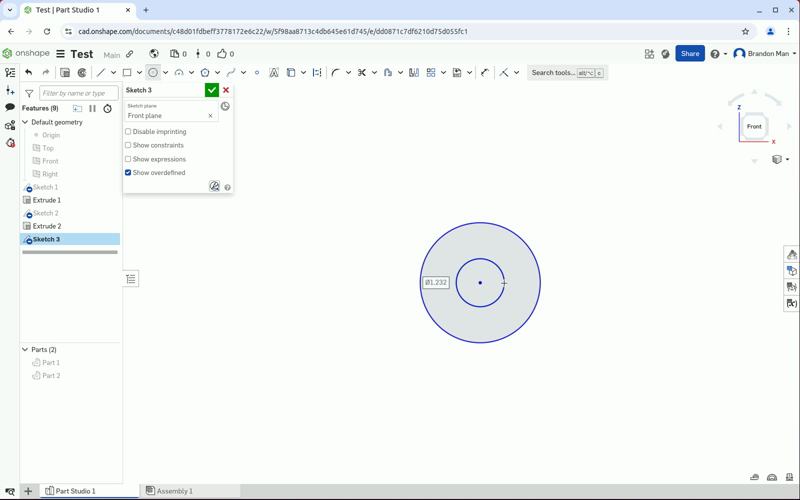
scroll(-6)
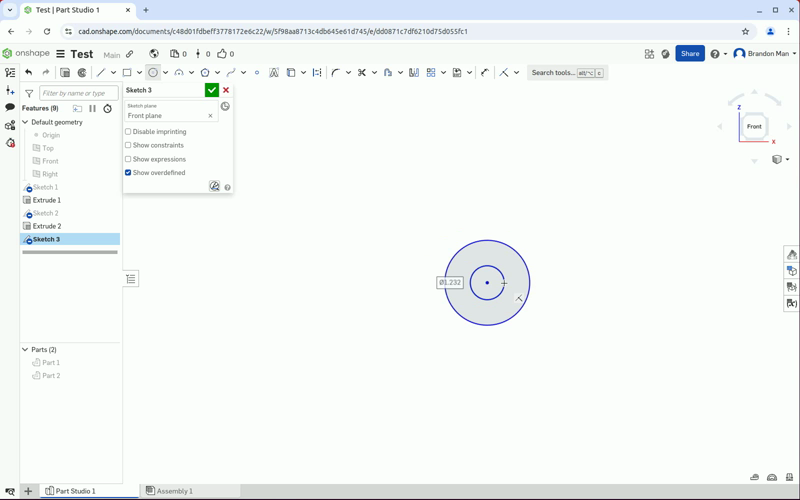
scroll(-6)
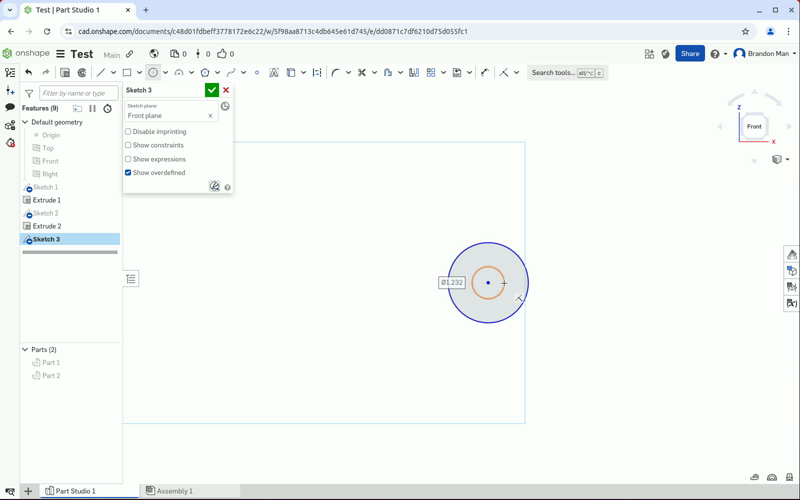
scroll(-6)
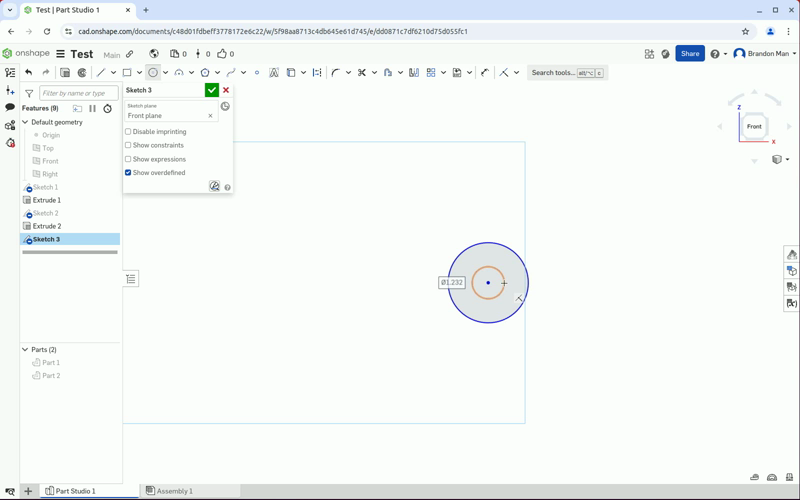
scroll(-6)
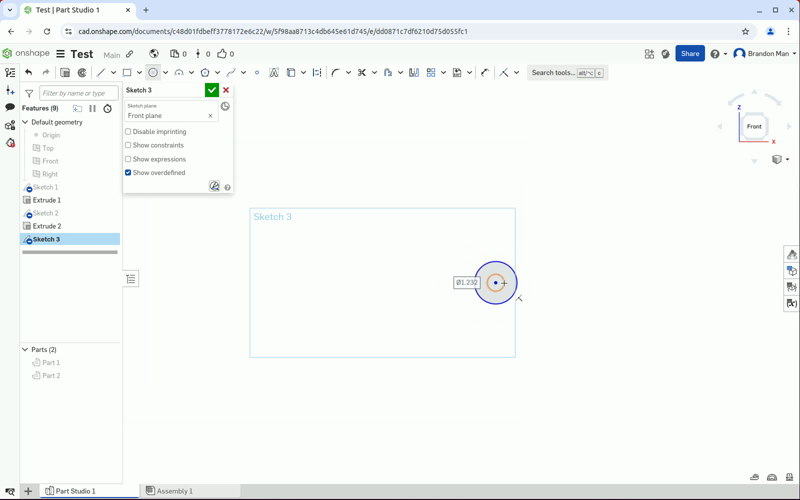
scroll(-6)
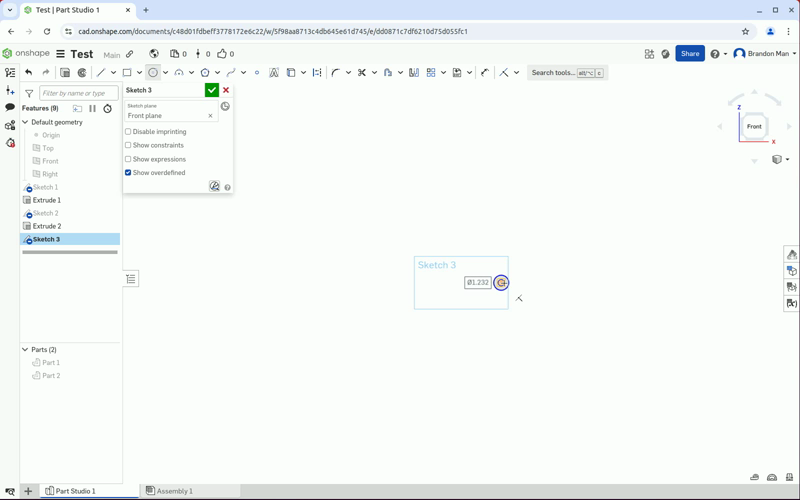
key(esc)
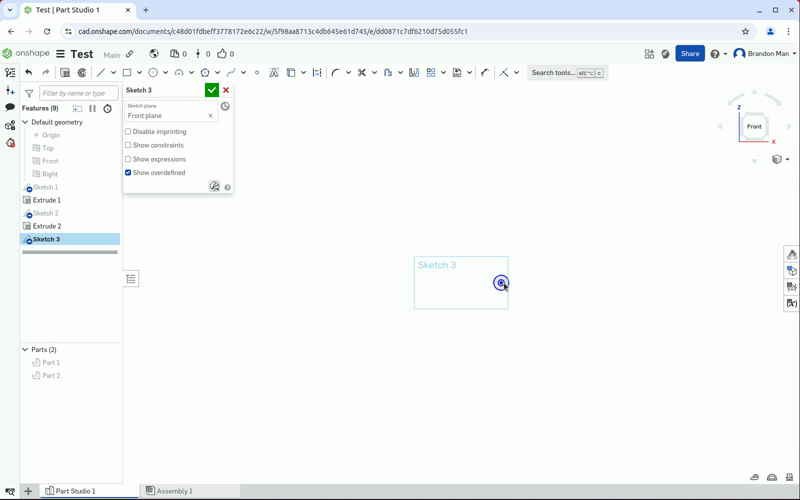
mouse_move(506, 283)
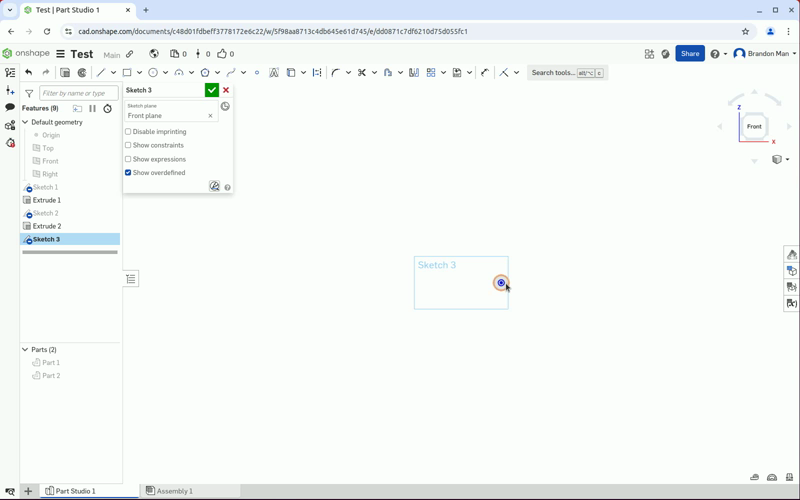
scroll(6)
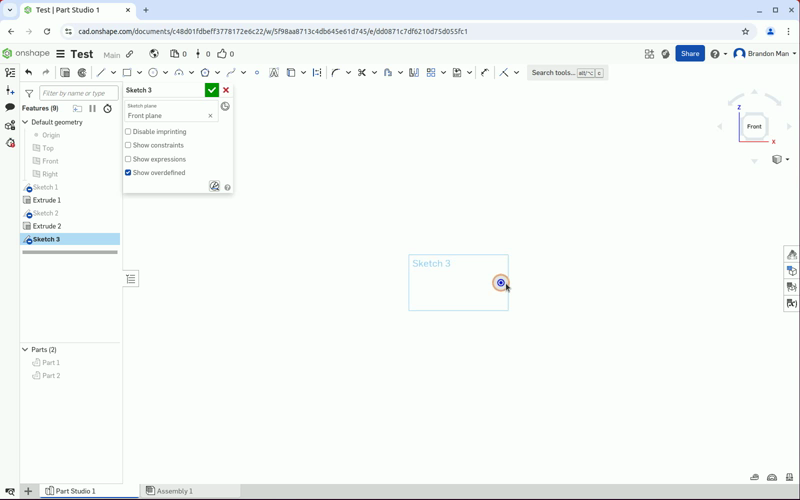
scroll(6)
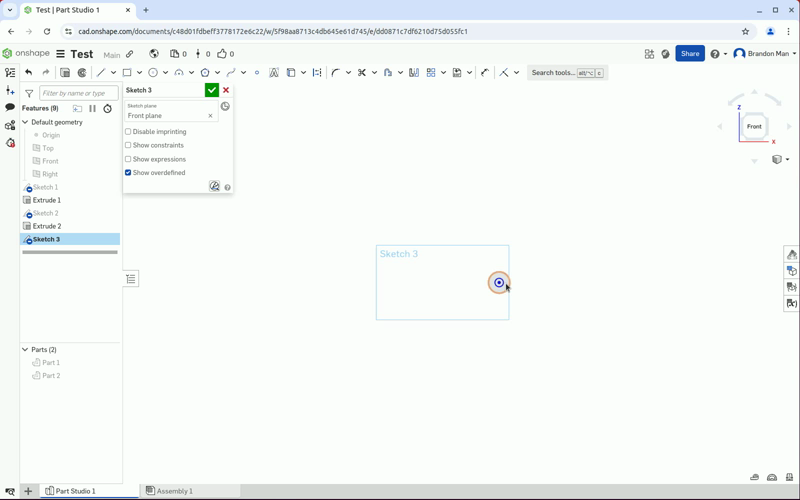
scroll(6)
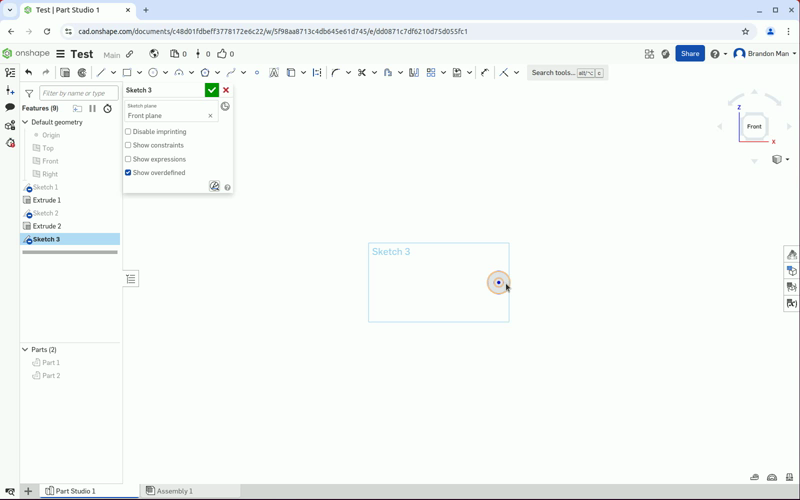
scroll(6)
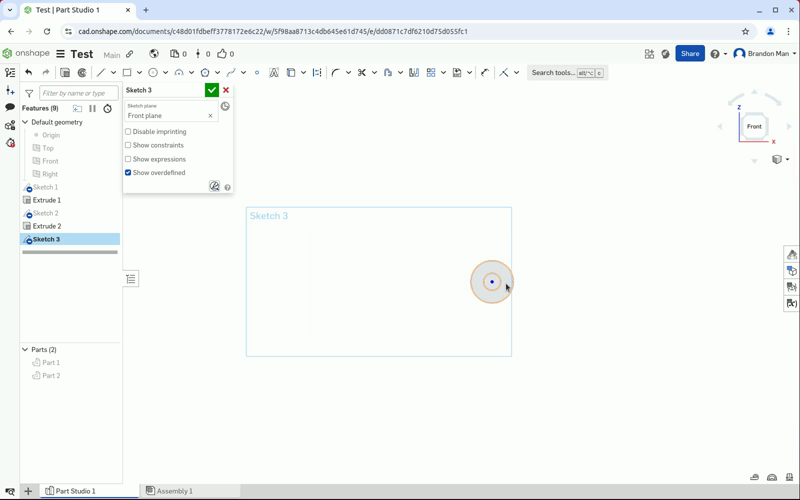
scroll(6)
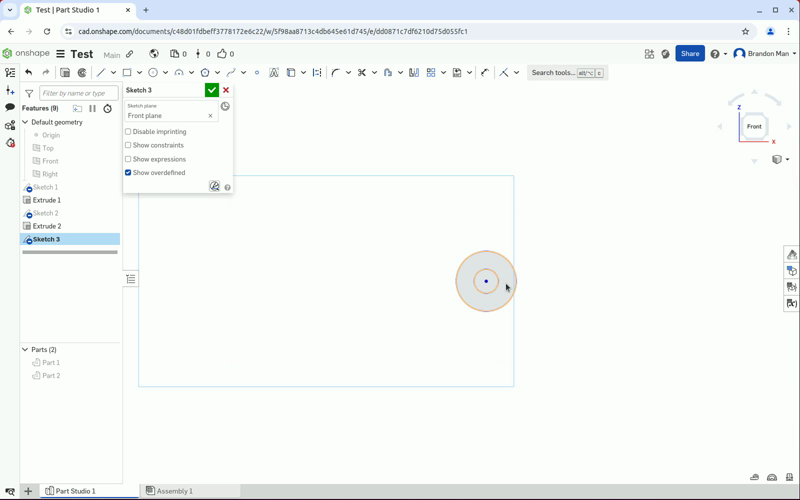
scroll(6)
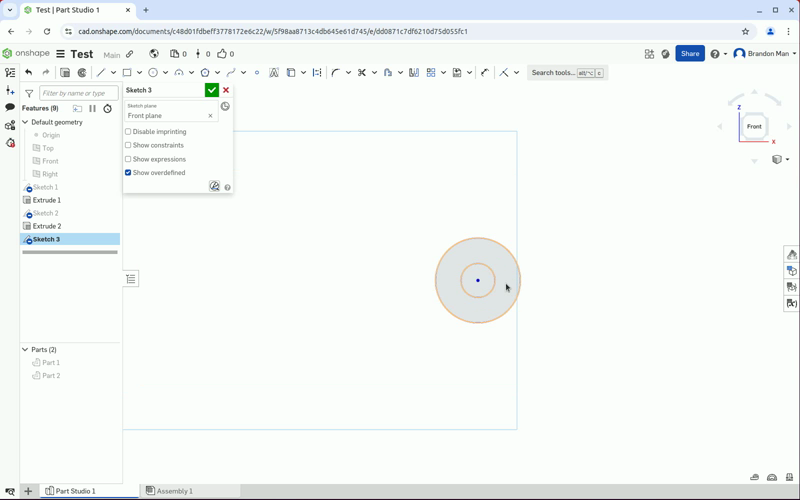
scroll(6)
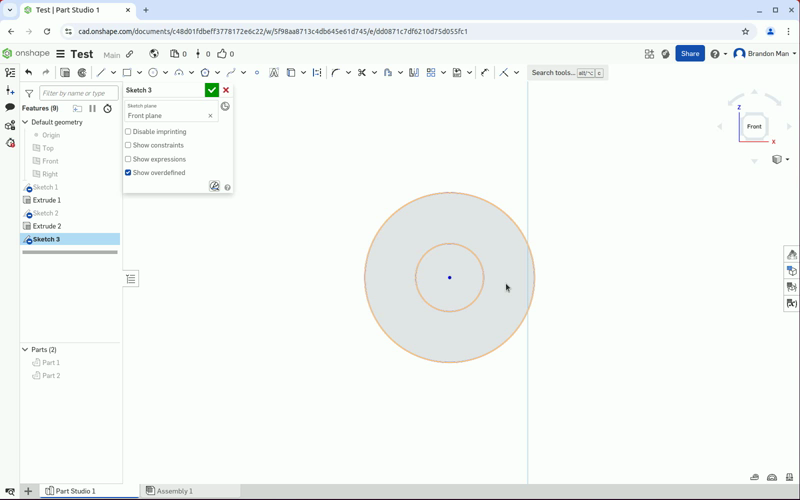
click(506, 283)
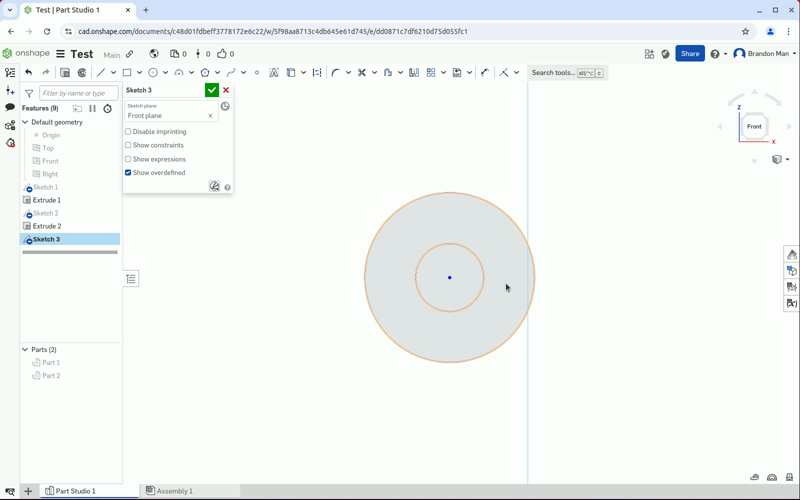
scroll(-6)
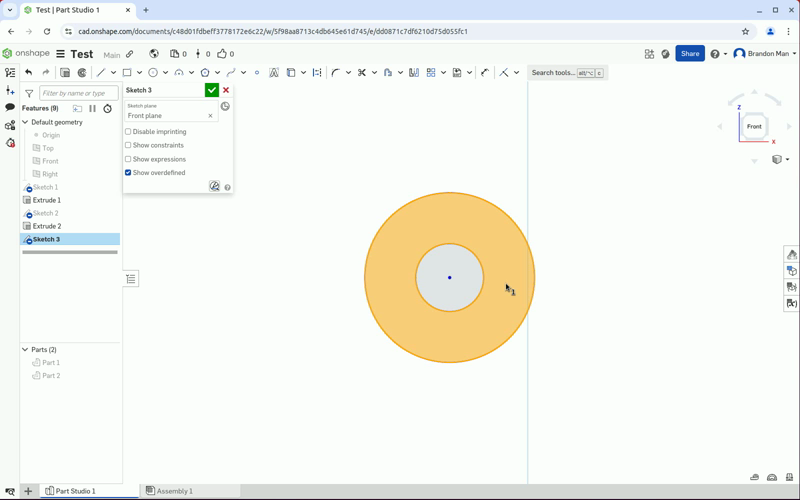
scroll(-6)
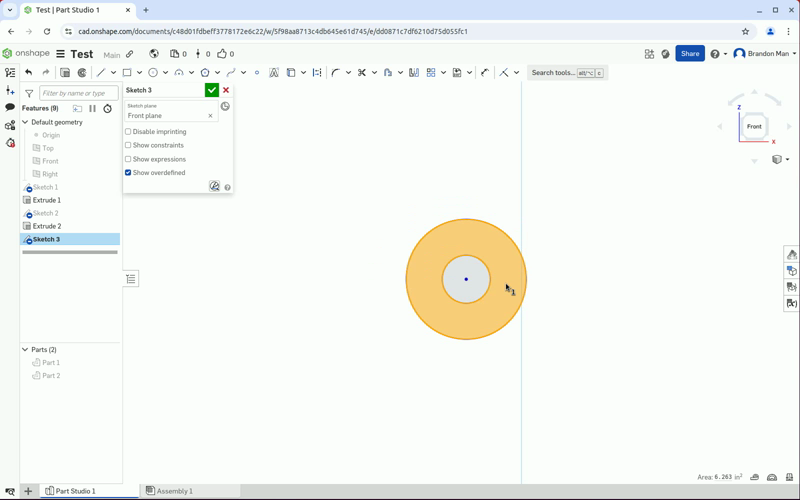
scroll(-6)
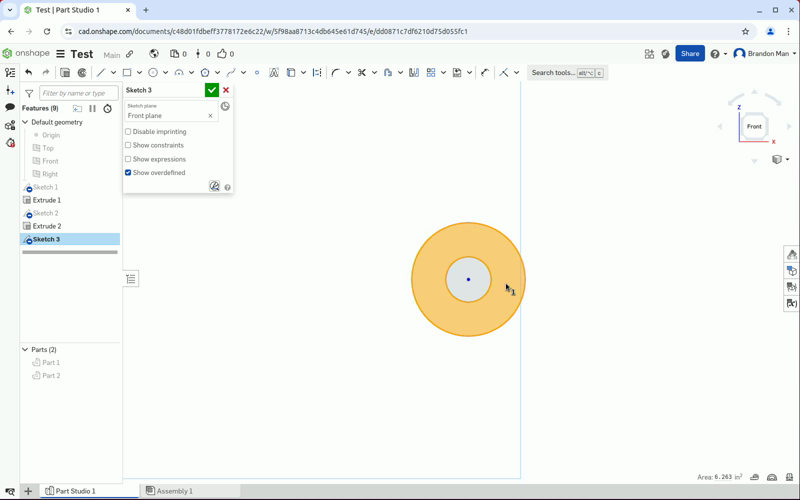
scroll(-6)
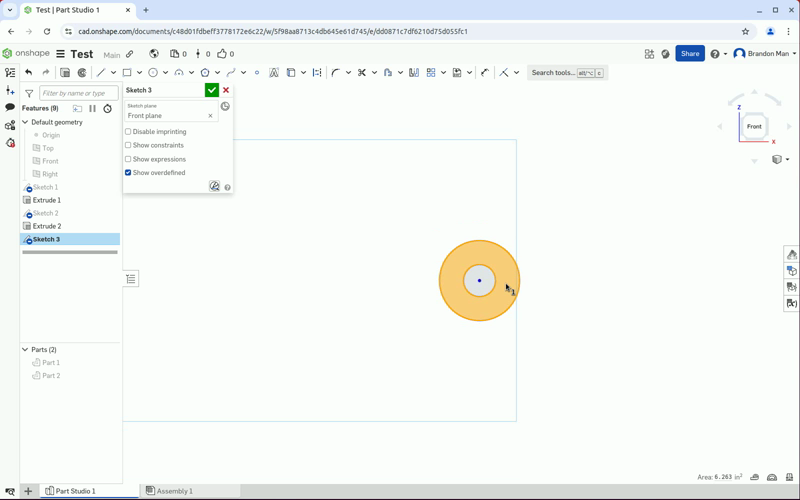
scroll(-6)
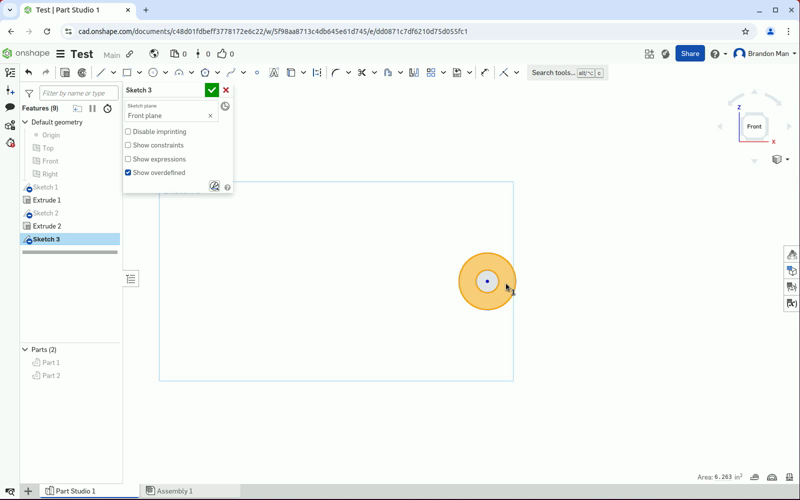
scroll(-6)
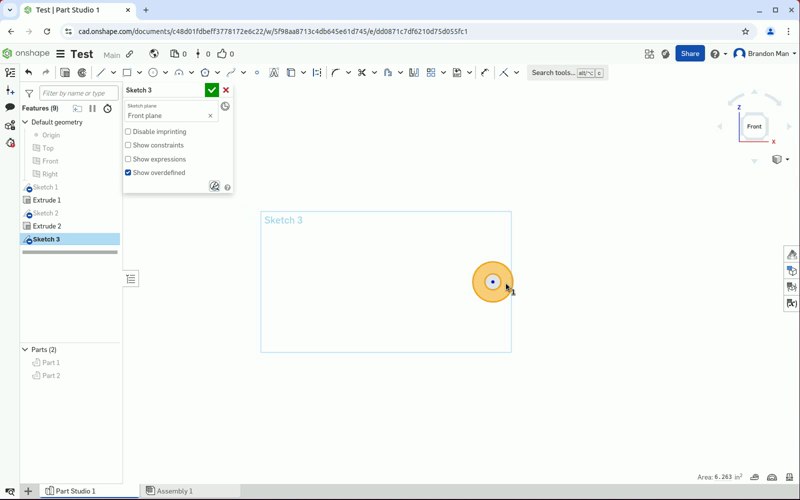
scroll(-6)
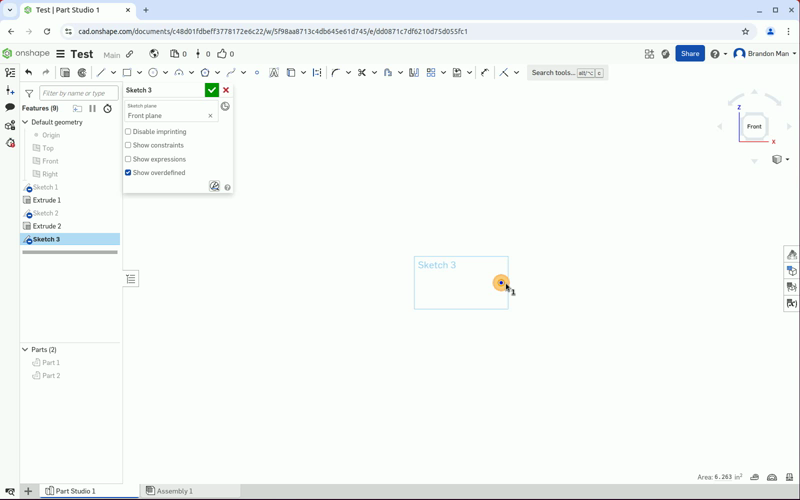
mouse_move(73, 352)
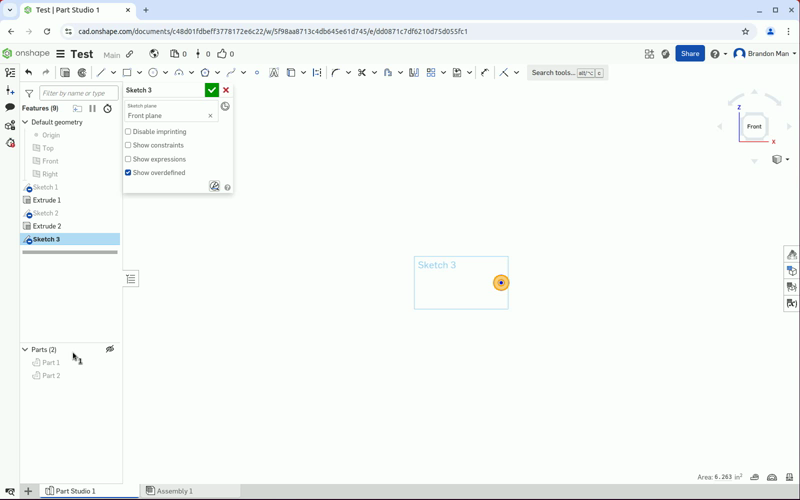
key(shift+y)
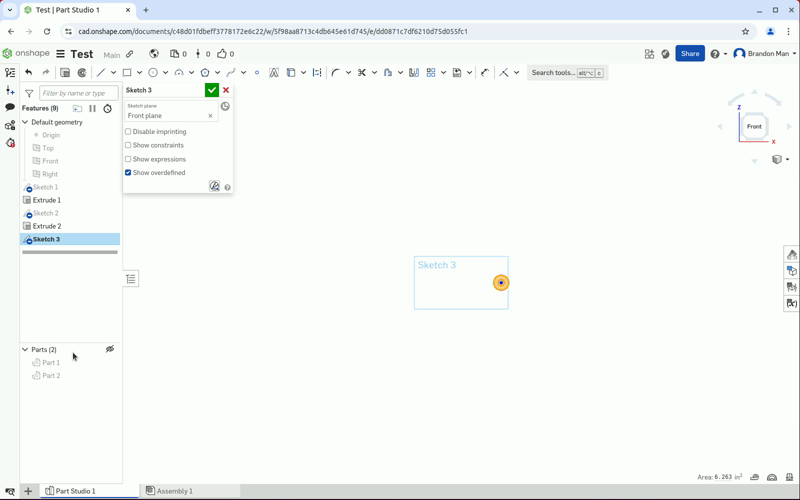
key(shift+e)
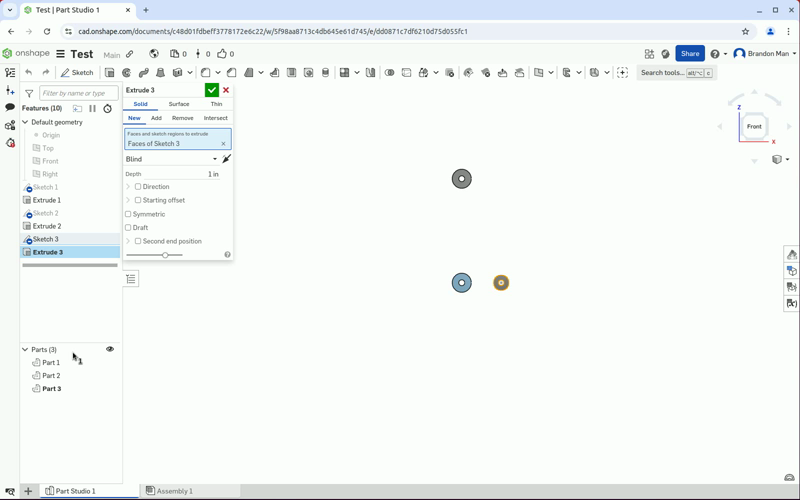
mouse_move(143, 106)
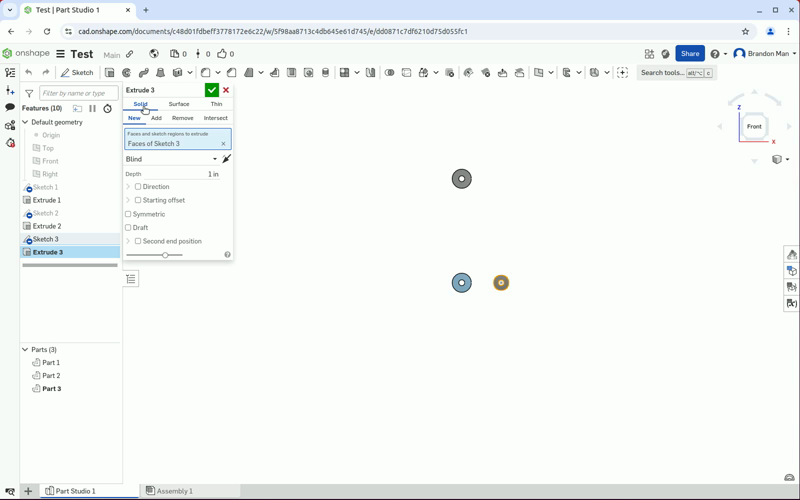
click(143, 106)
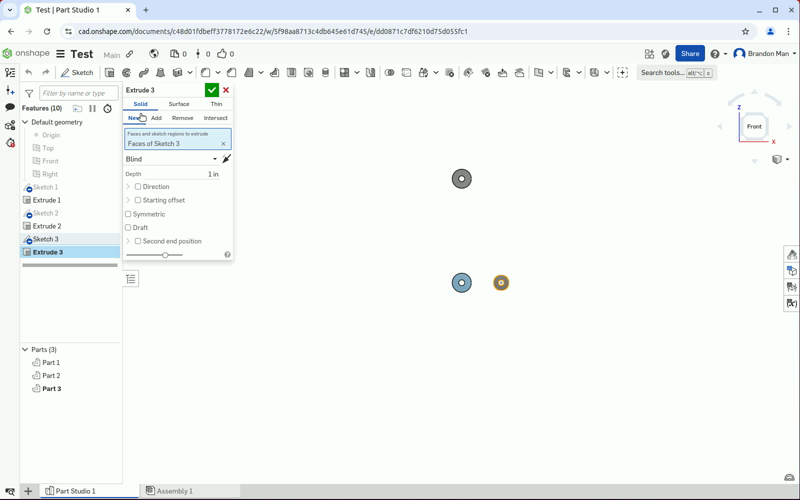
mouse_move(137, 120)
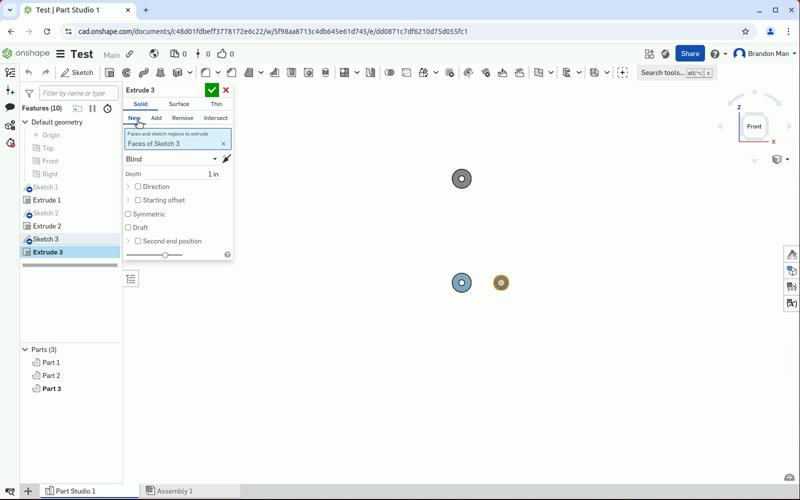
click(137, 120)
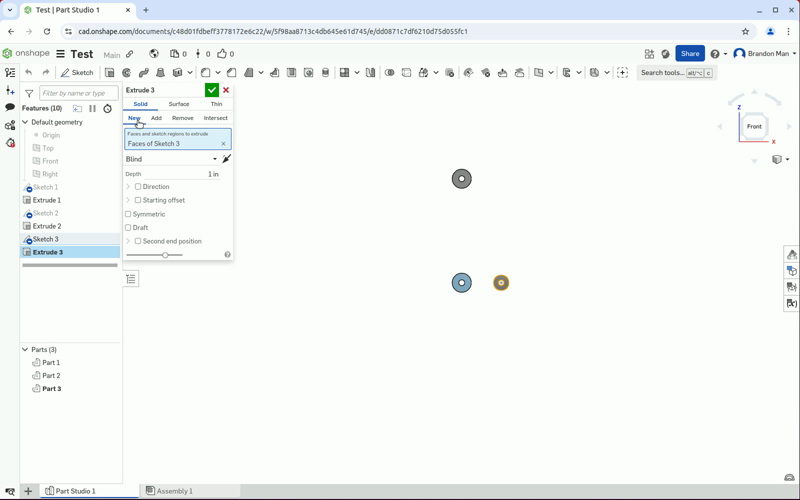
key(tab, 4)
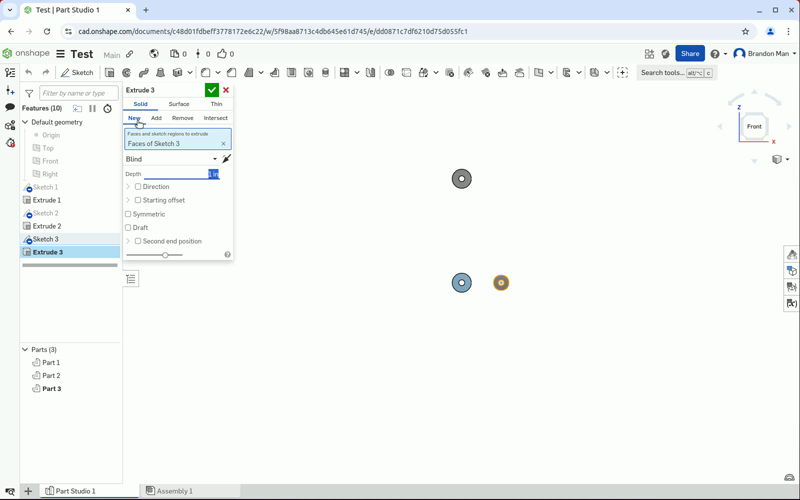
text(0.481)
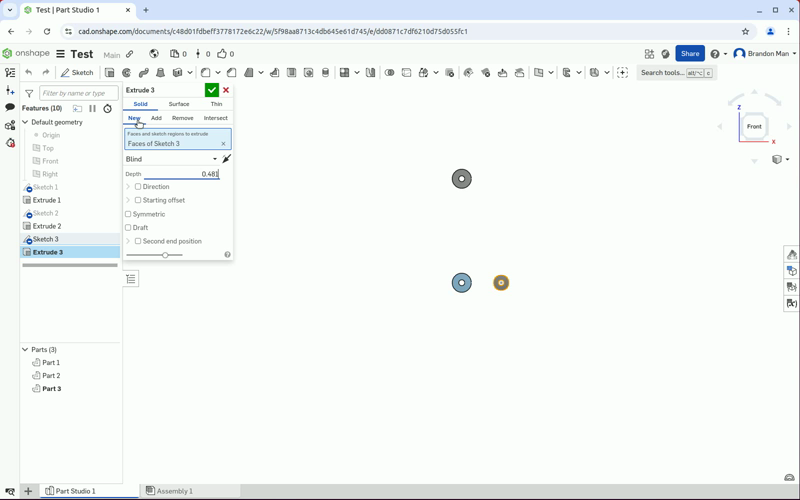
key(enter)
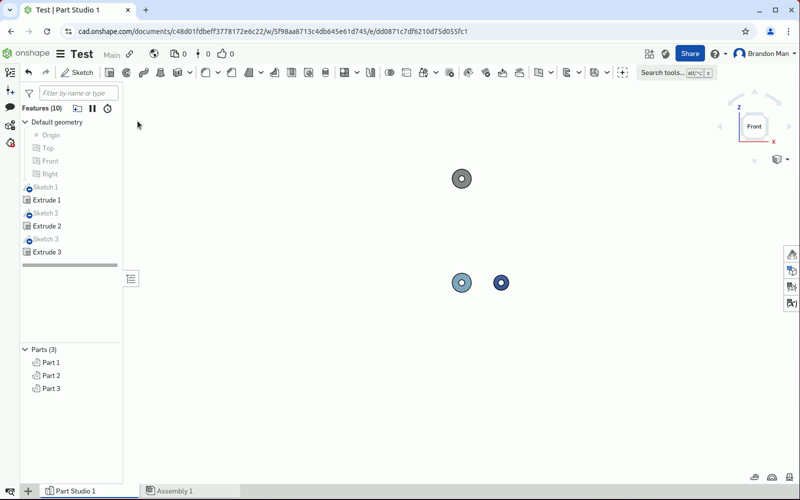
key(shift+h)
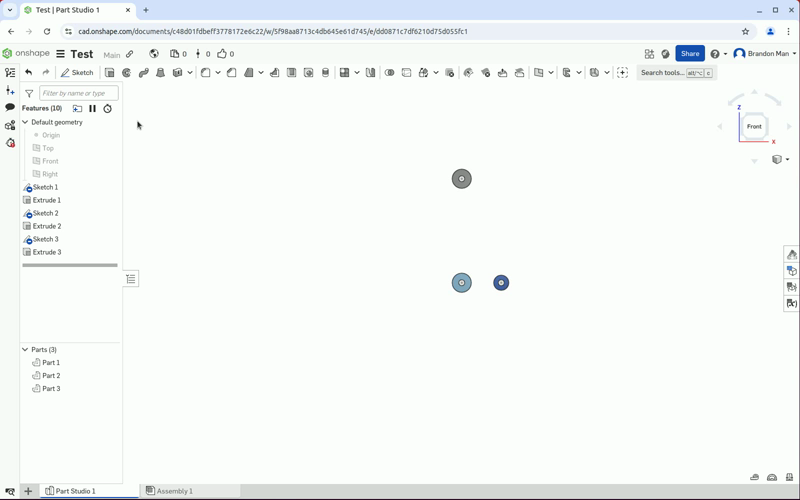
key(shift+h)
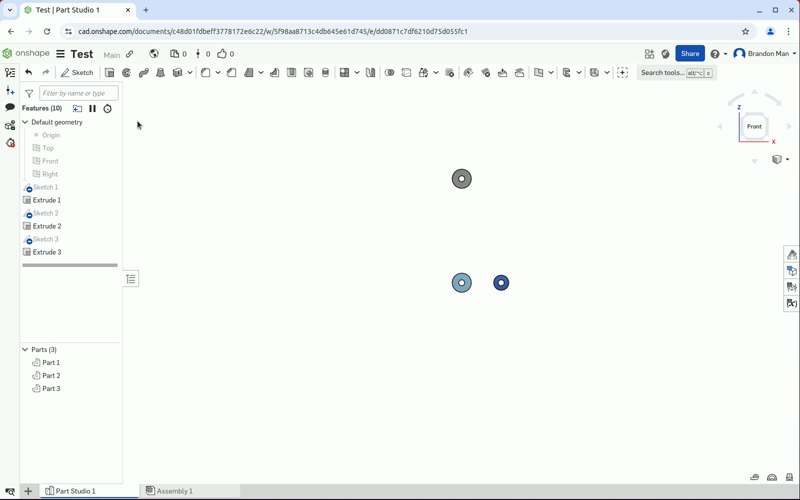
mouse_move(73, 189)
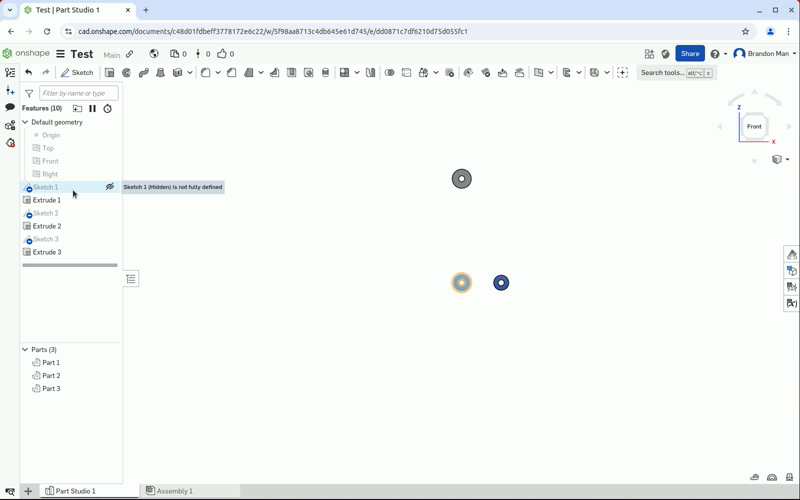
click(73, 189)
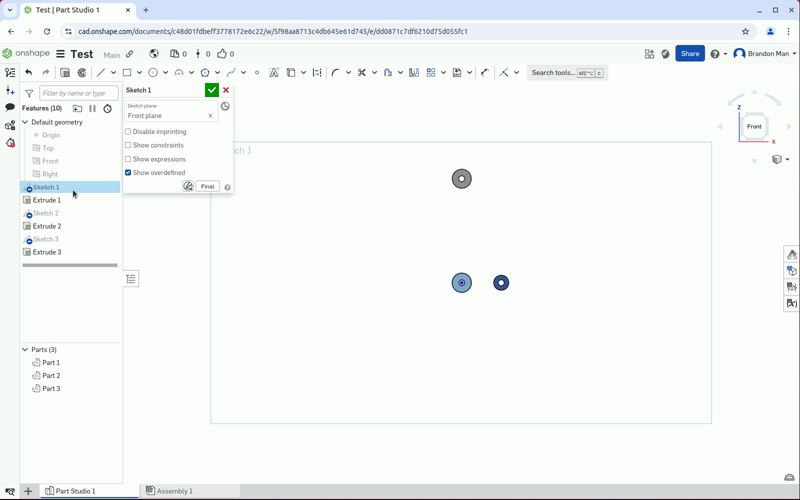
mouse_move(229, 92)
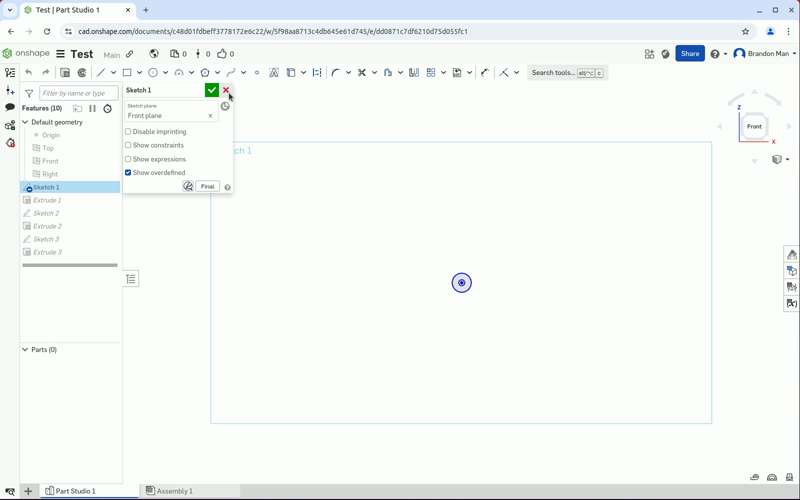
click(229, 92)
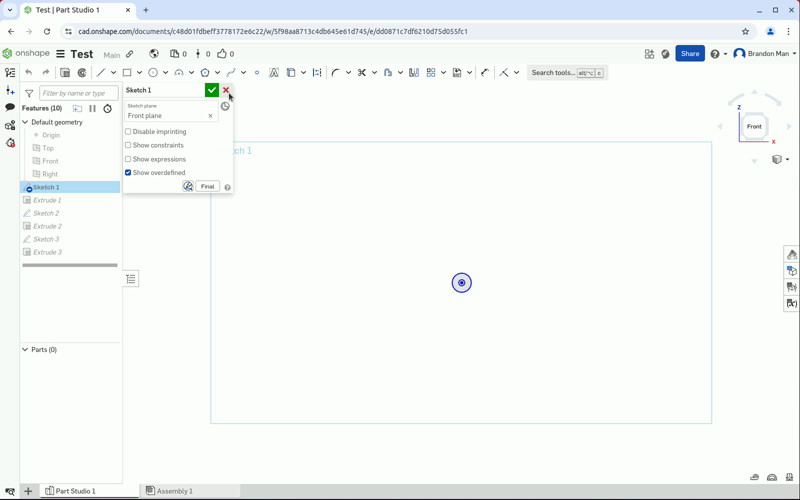
key(shift+s)
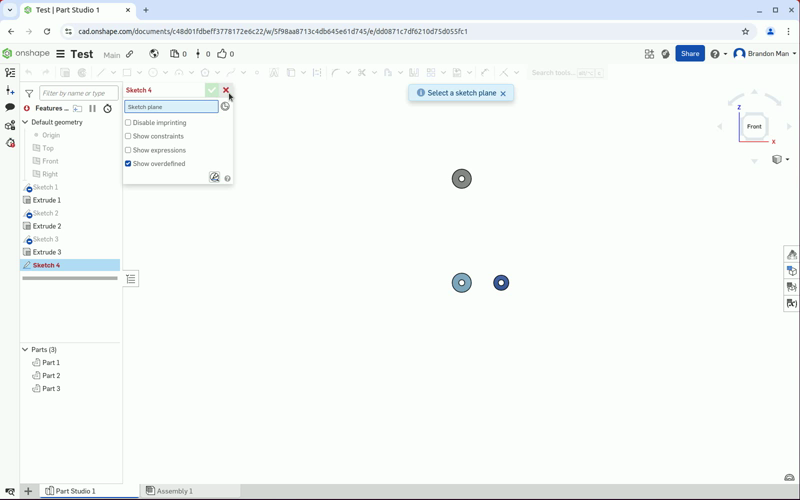
mouse_move(73, 163)
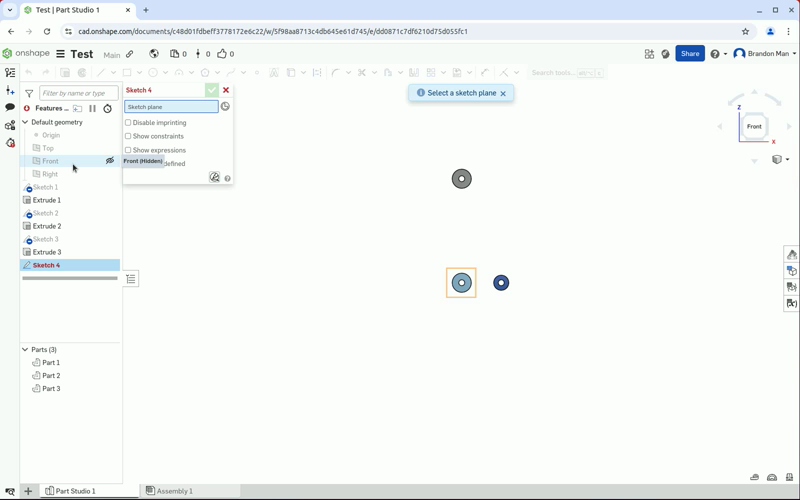
click(73, 163)
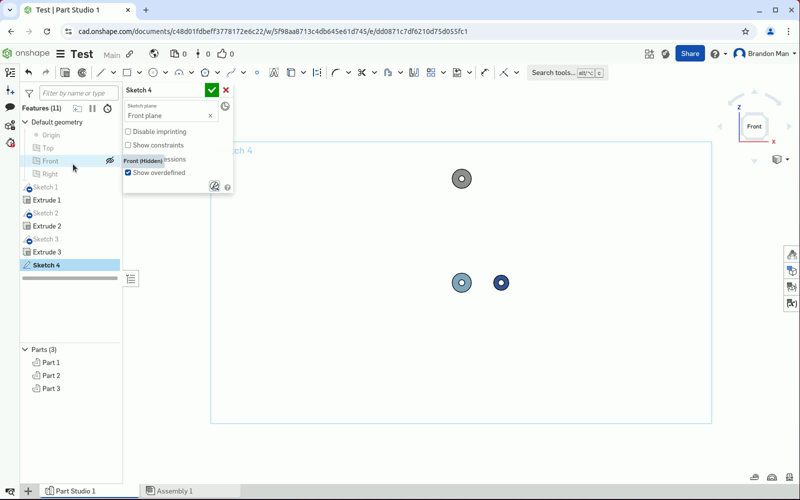
mouse_move(73, 352)
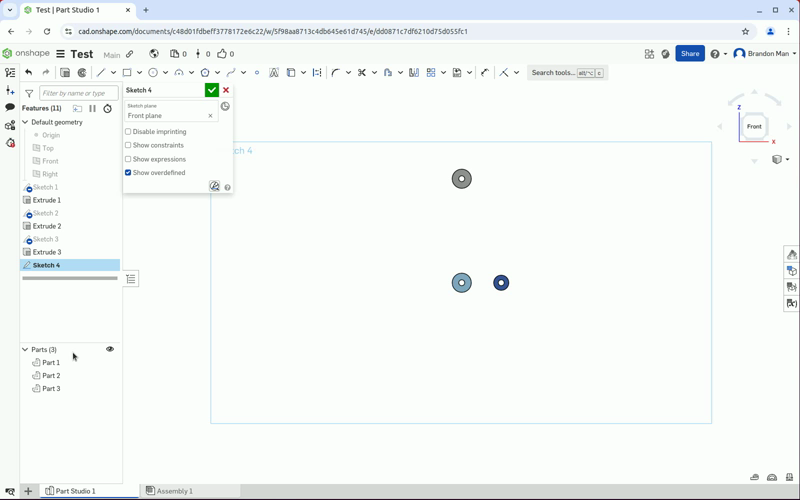
key(y)
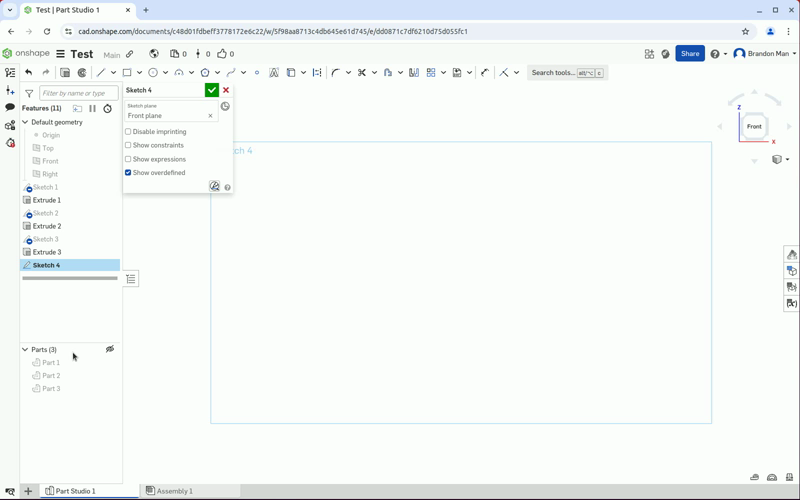
key(l)
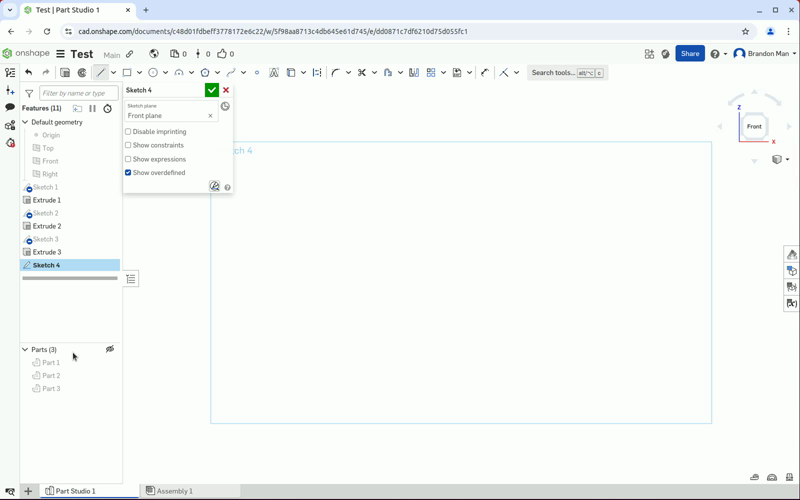
key_down(shift)
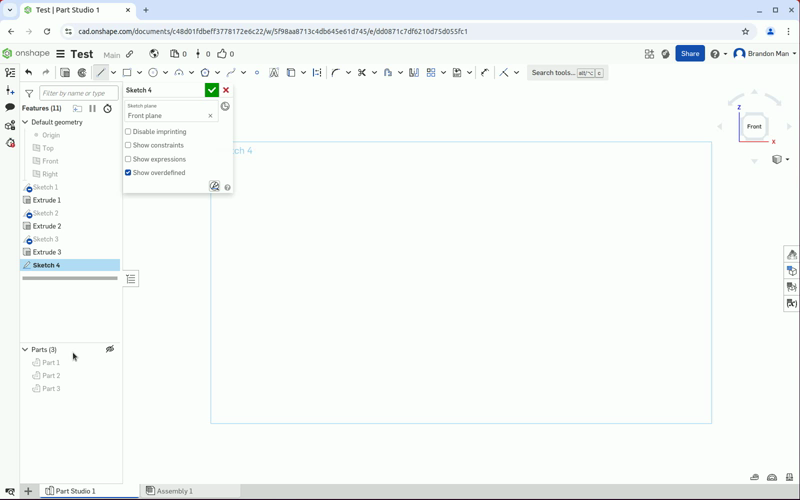
mouse_move(446, 226)
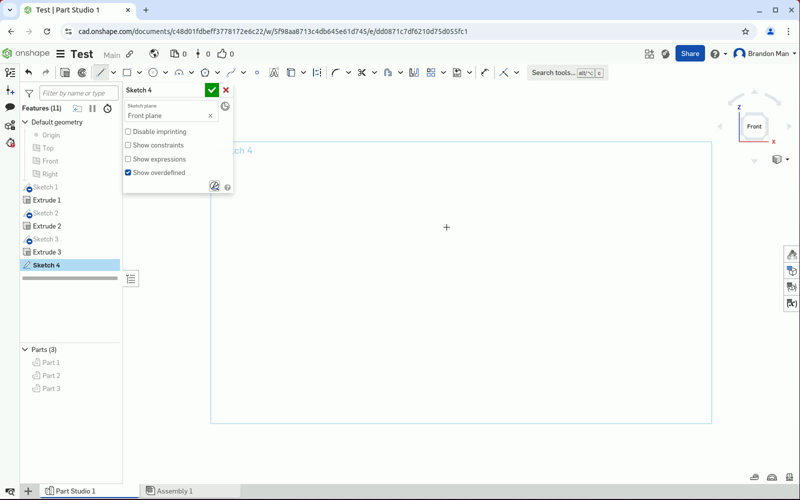
click(446, 226)
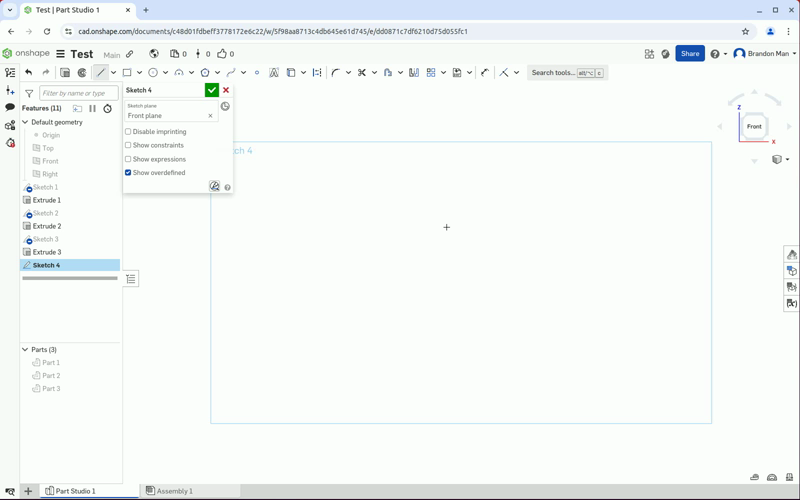
key_up(shift)
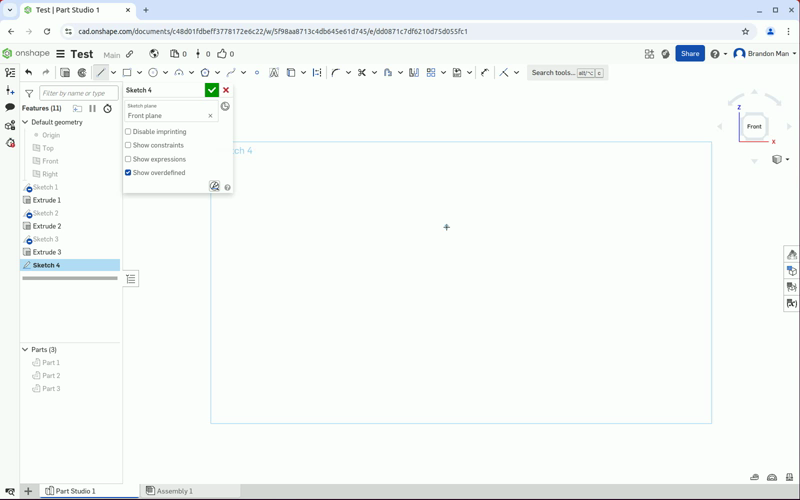
key_down(shift)
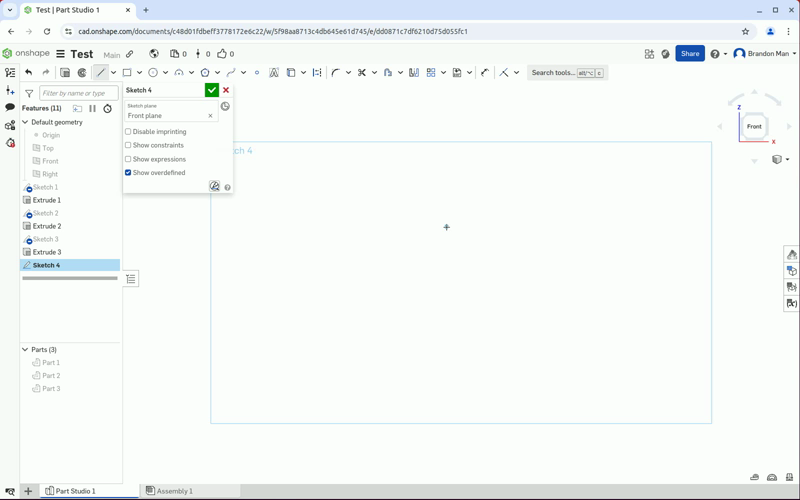
mouse_move(476, 226)
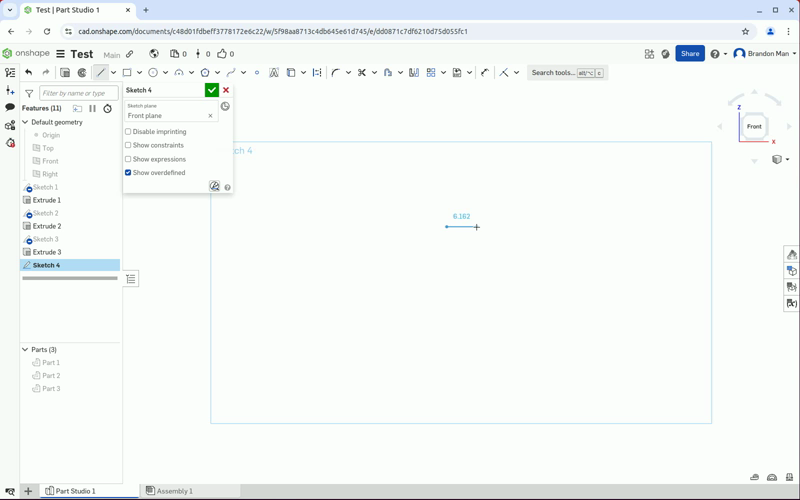
mouse_move(452, 284)
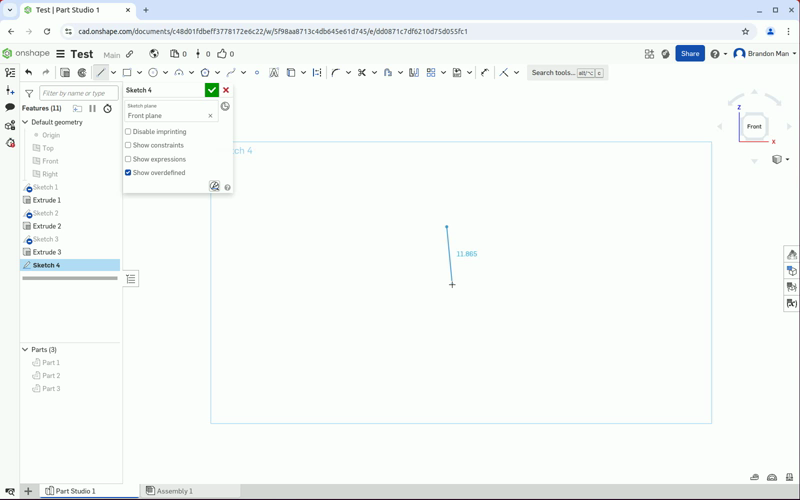
click(452, 284)
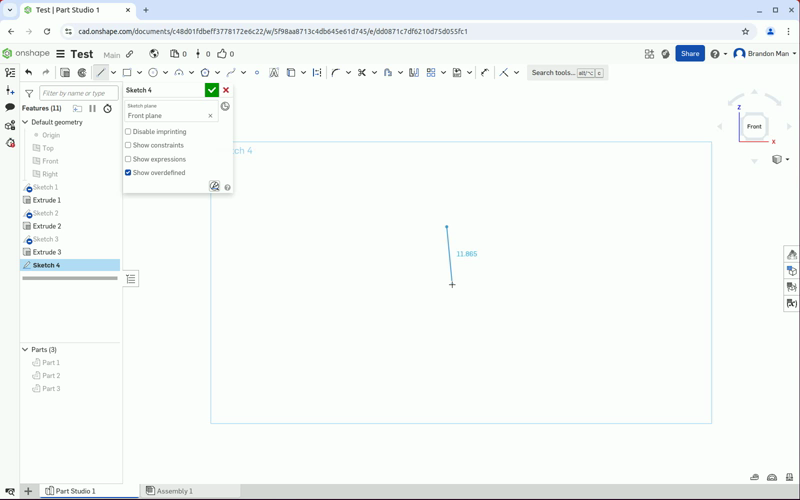
key_up(shift)
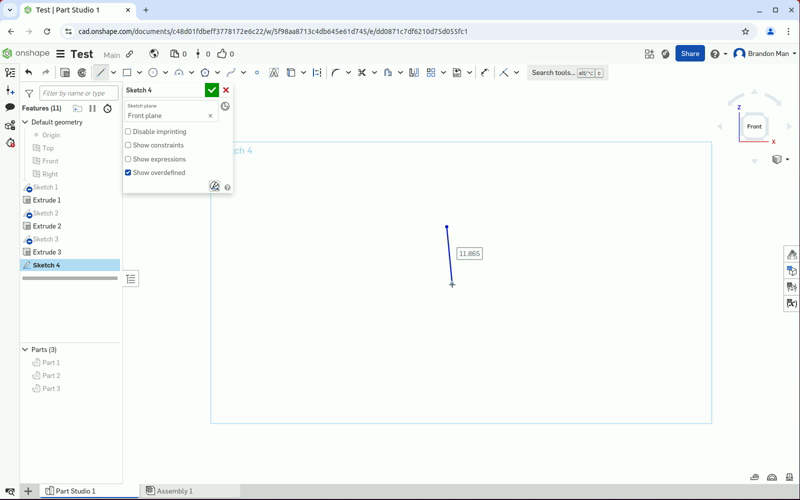
key(esc)
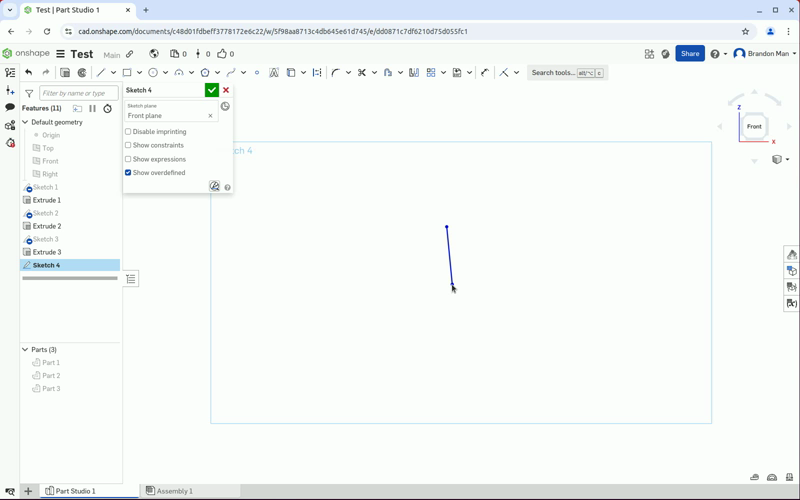
key(a)
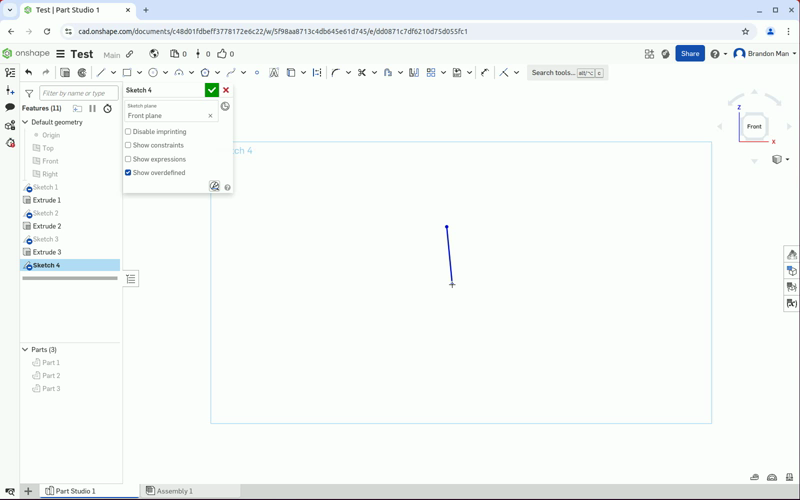
mouse_move(452, 284)
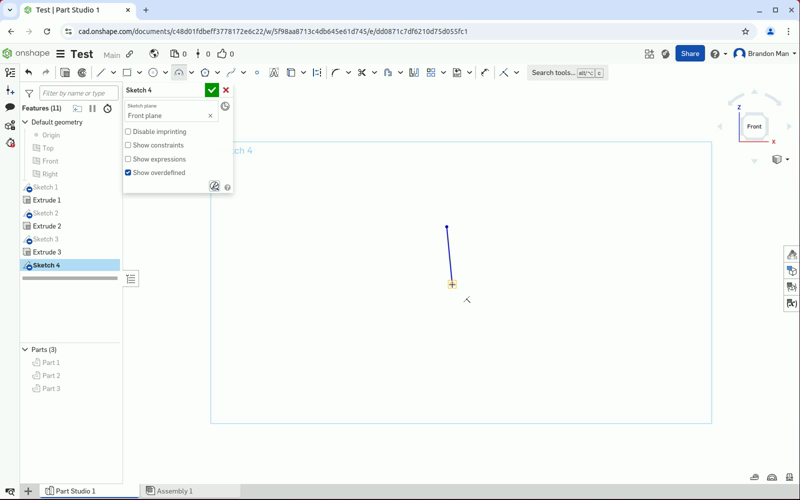
click(452, 284)
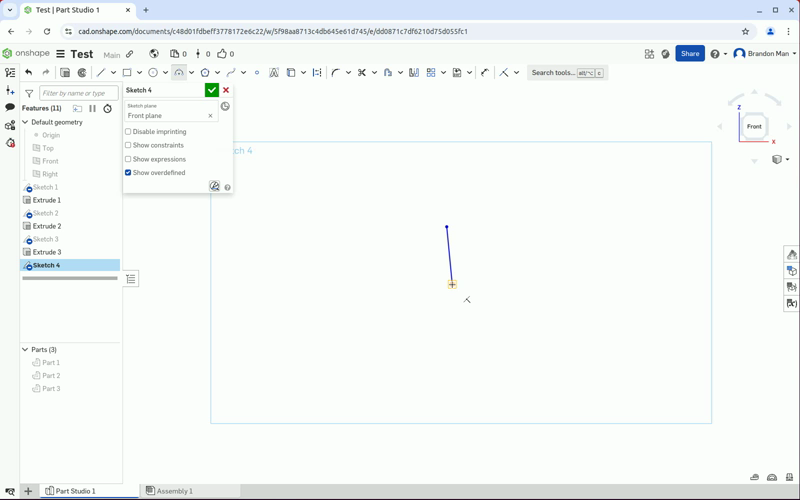
key_down(shift)
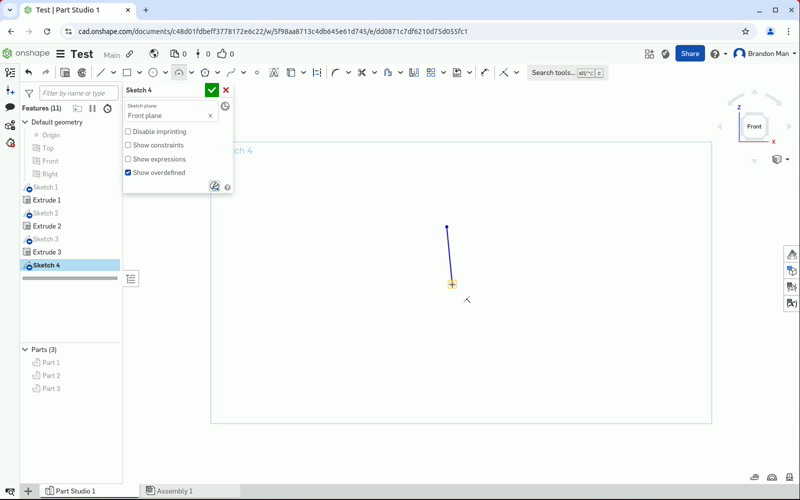
mouse_move(461, 291)
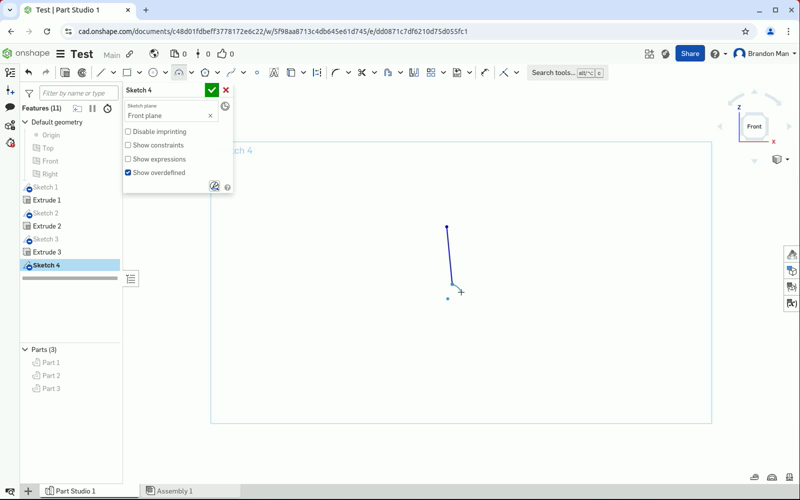
click(461, 291)
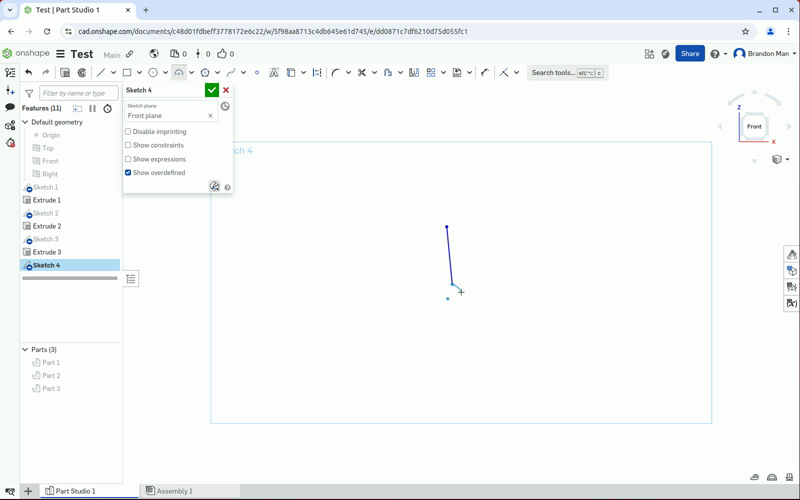
mouse_move(466, 276)
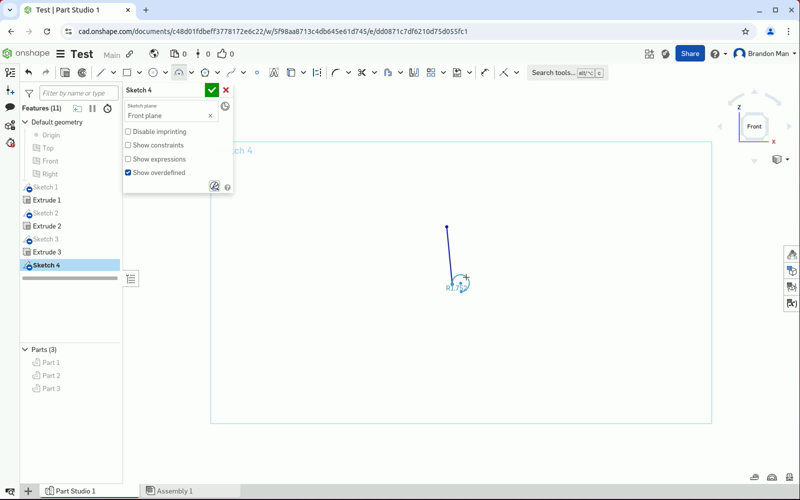
click(466, 276)
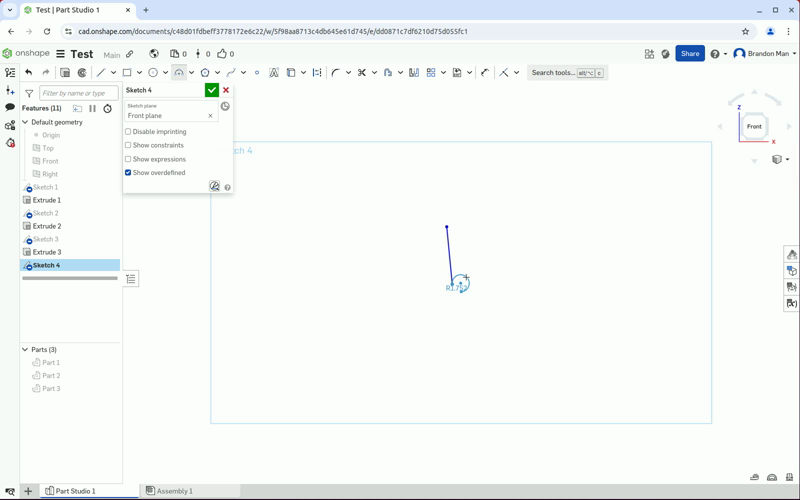
key_up(shift)
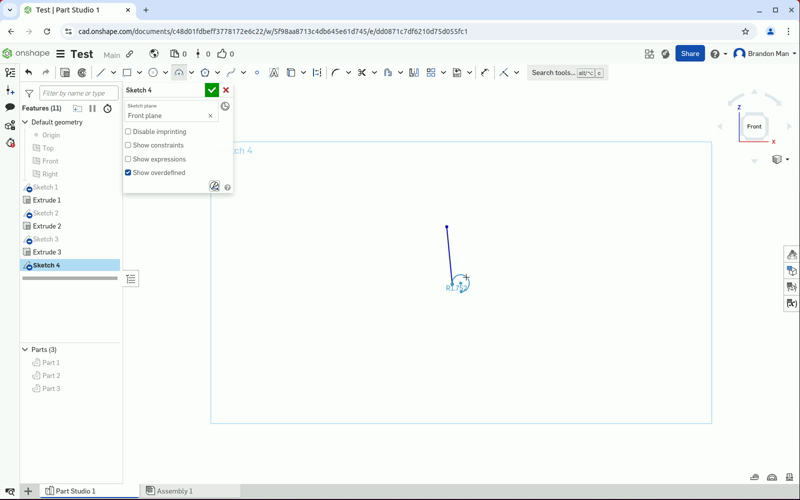
key(esc)
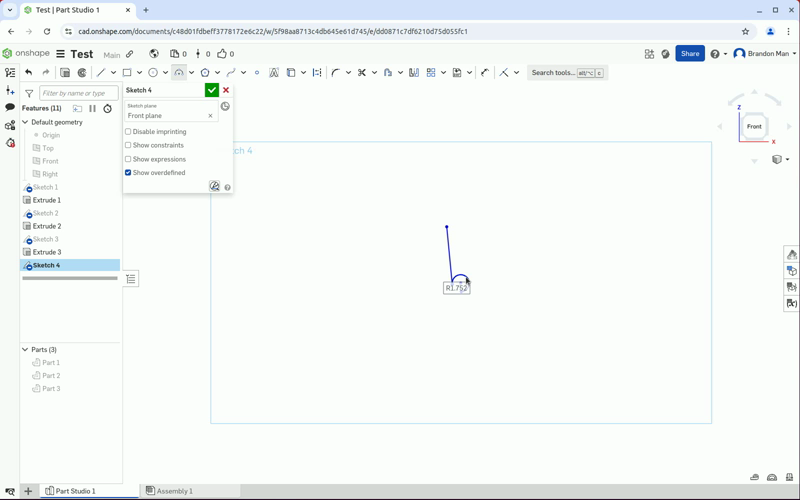
key(l)
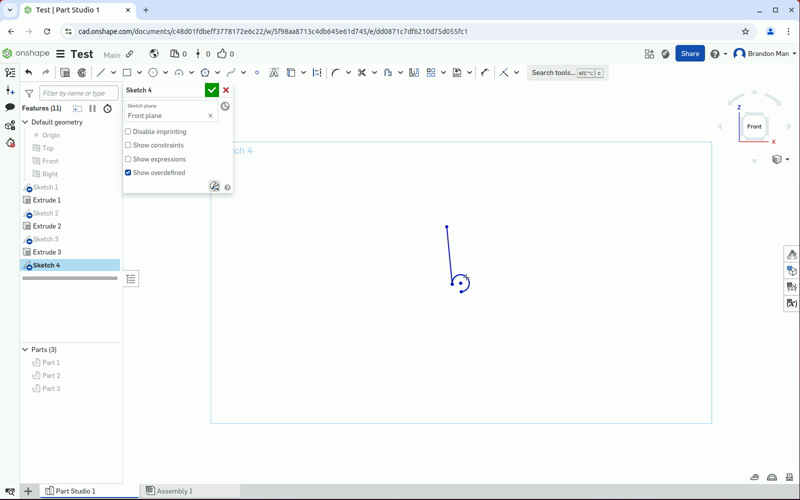
mouse_move(461, 291)
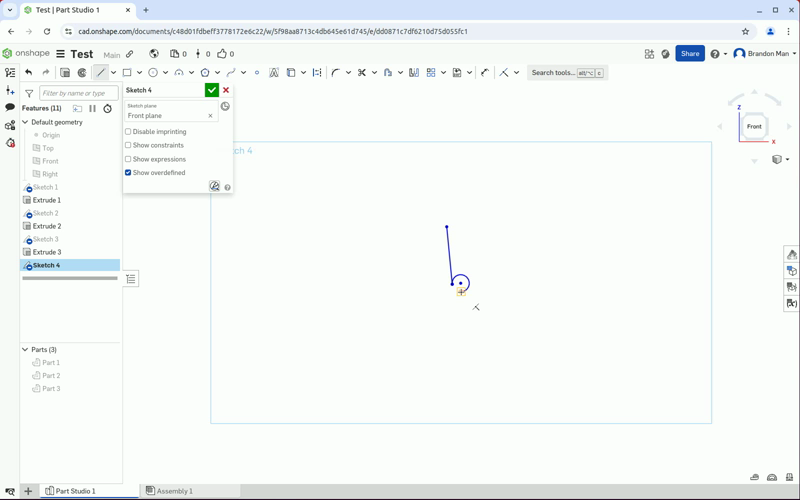
click(461, 291)
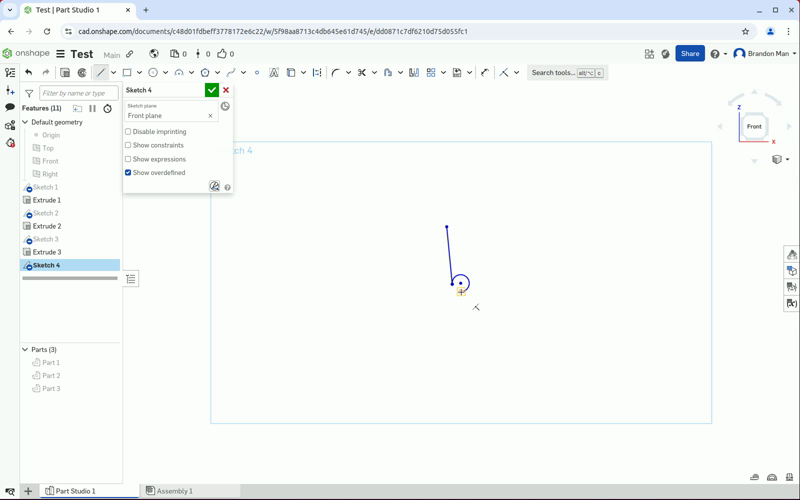
key_down(shift)
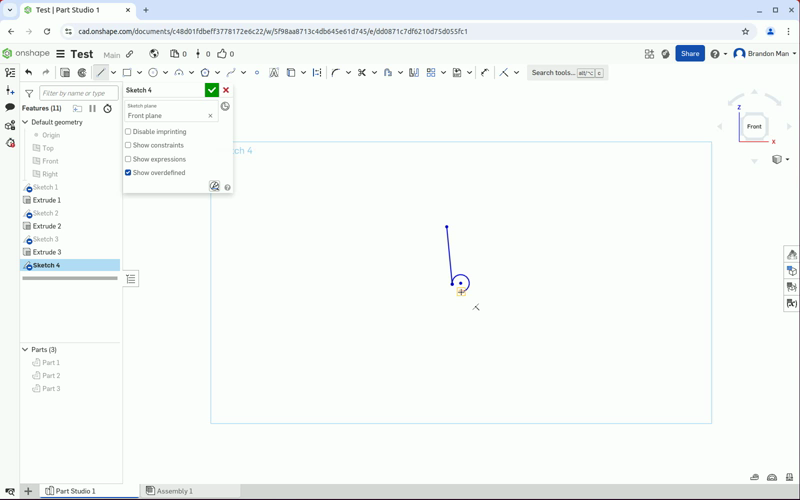
mouse_move(491, 291)
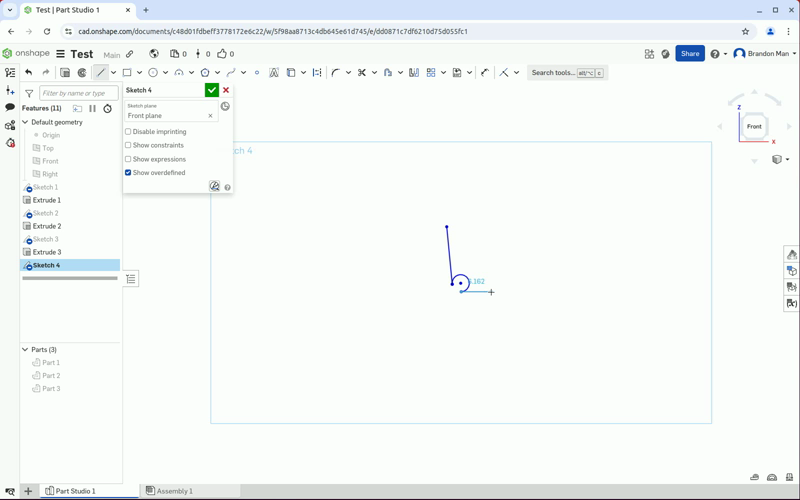
mouse_move(502, 290)
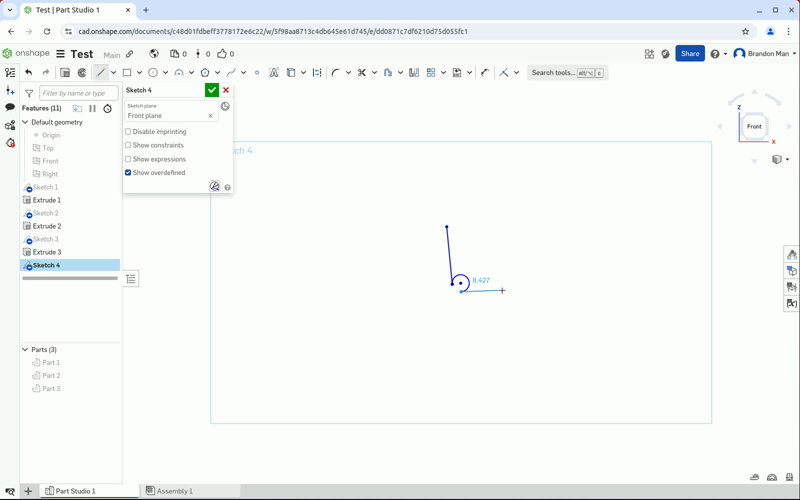
click(502, 290)
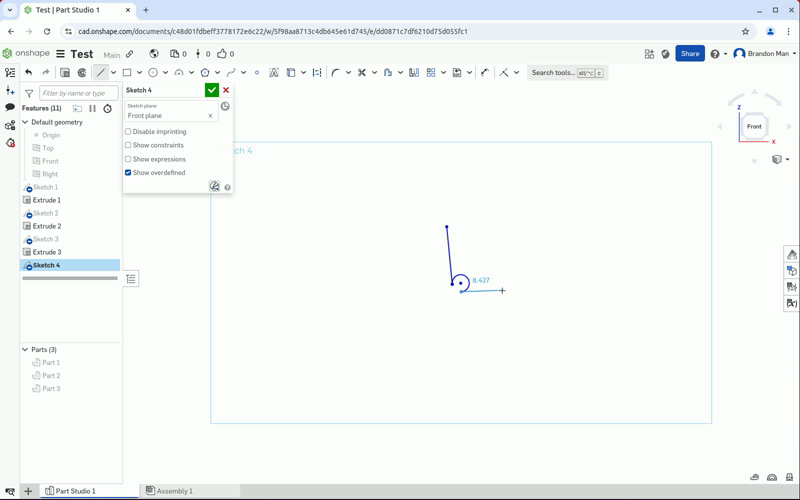
key_up(shift)
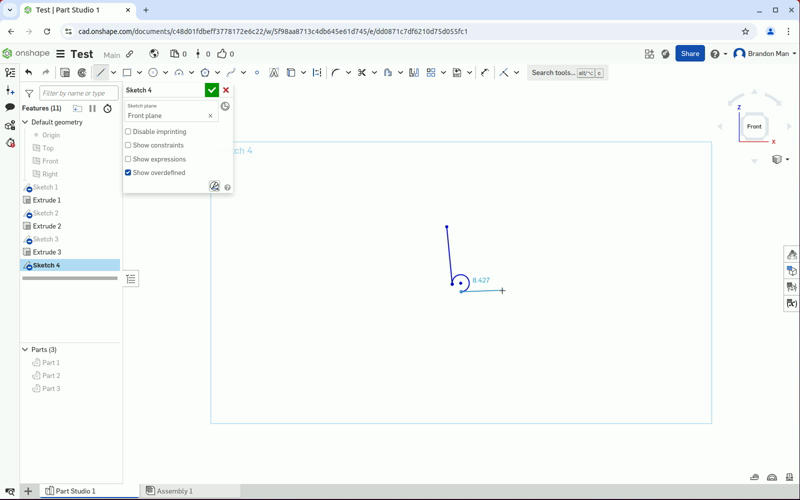
key(esc)
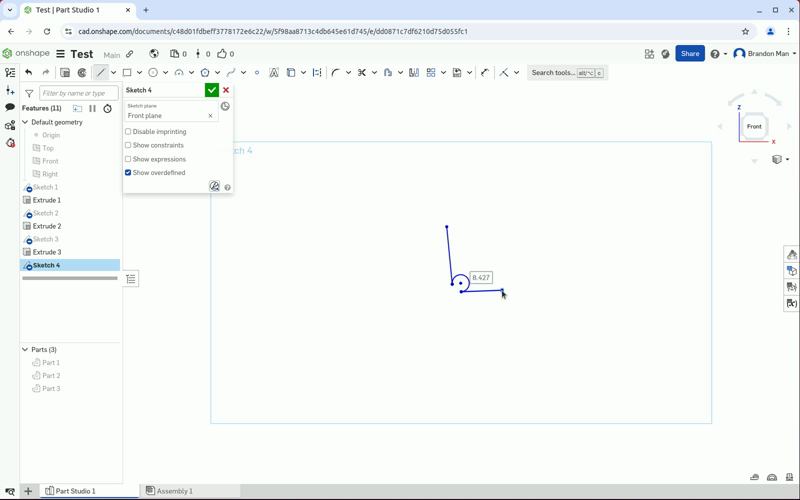
key(a)
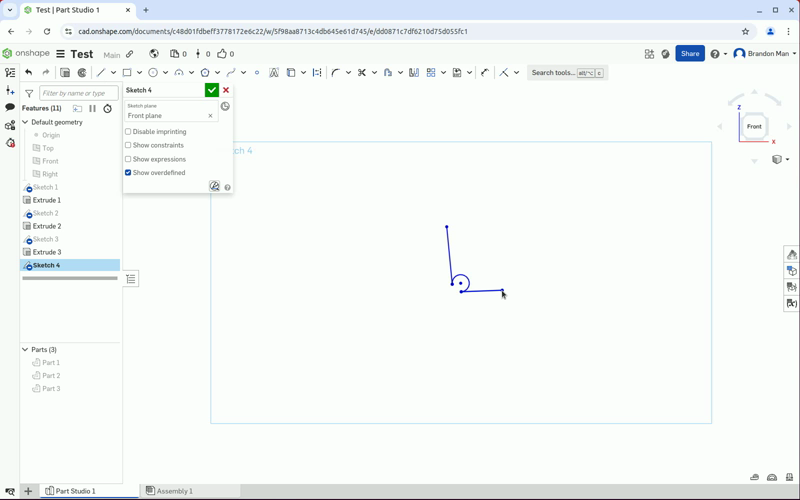
mouse_move(502, 290)
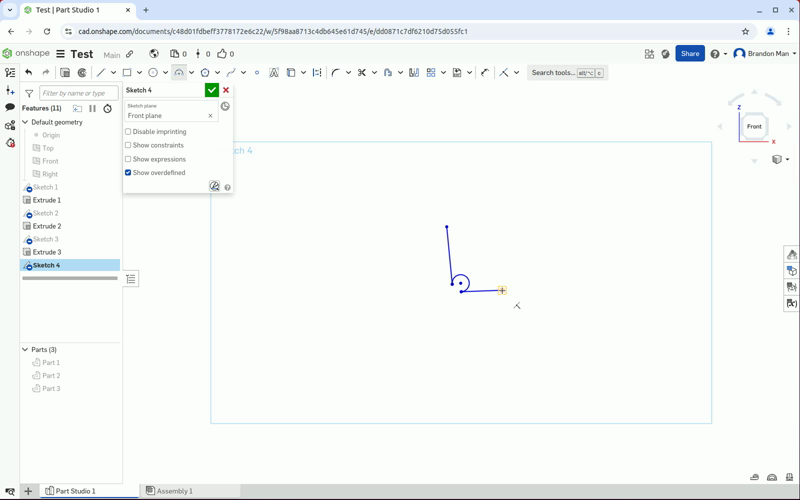
click(502, 290)
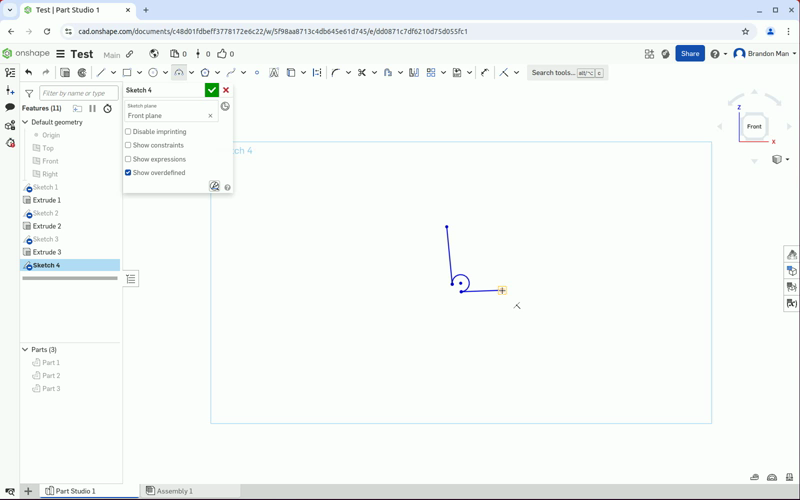
key_down(shift)
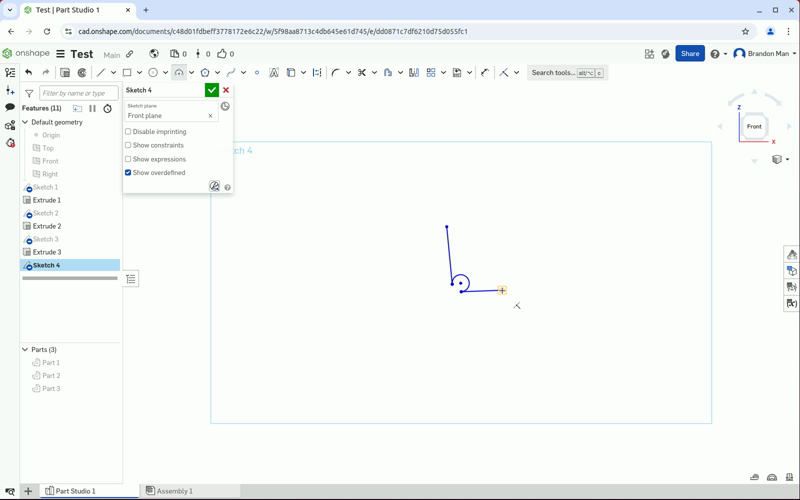
mouse_move(502, 276)
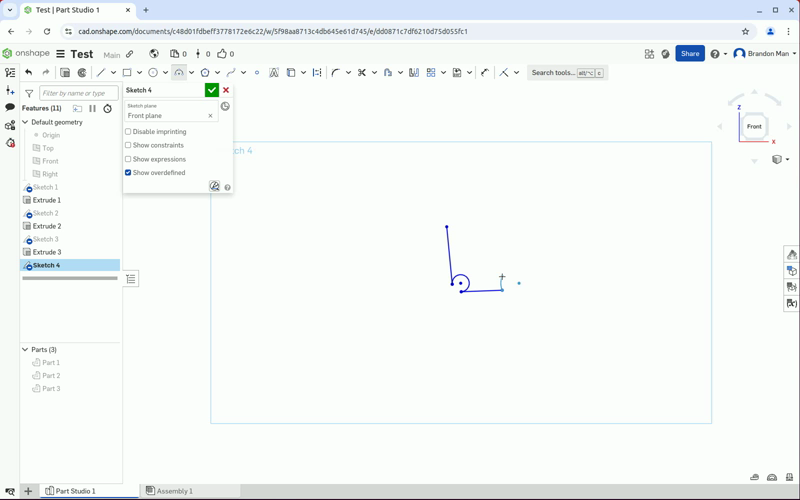
click(502, 276)
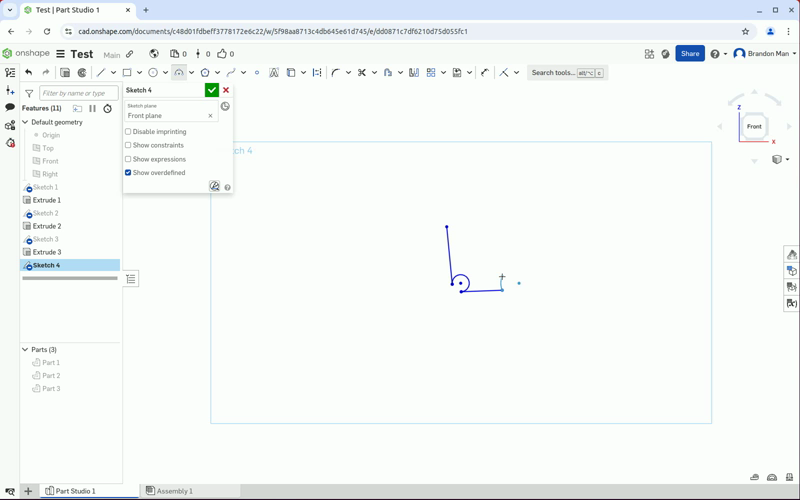
mouse_move(494, 282)
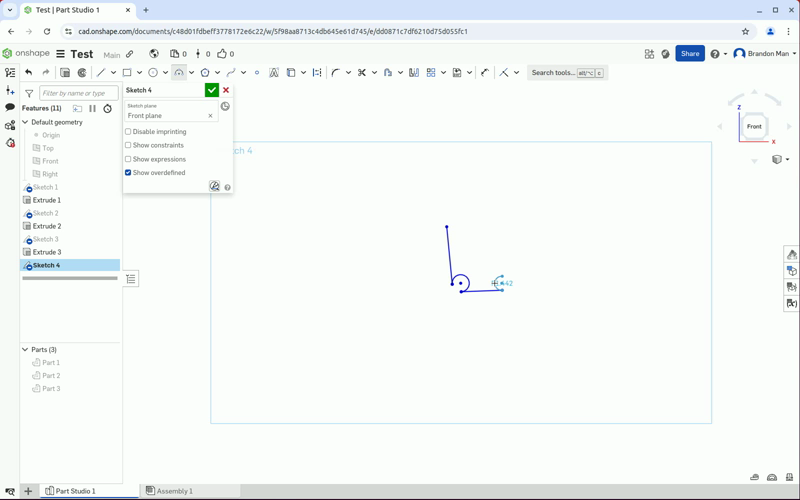
click(494, 282)
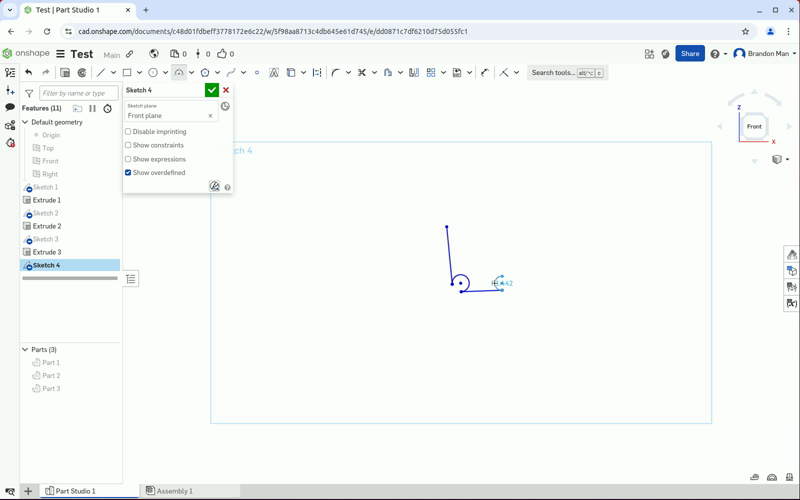
key_up(shift)
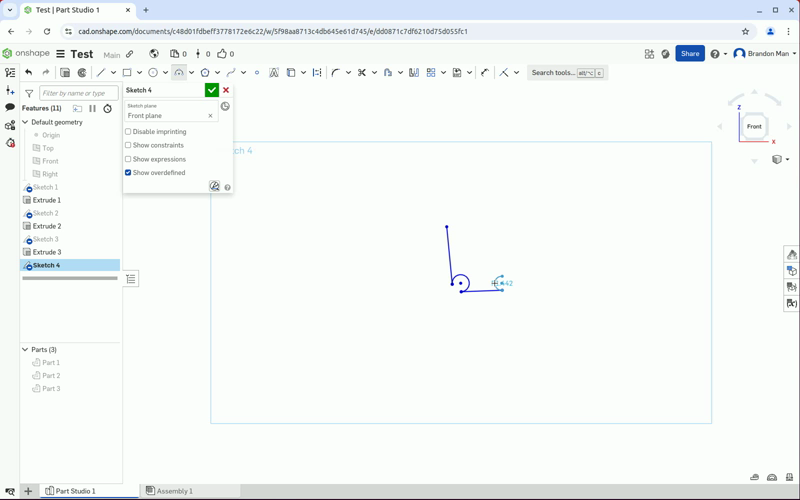
key(esc)
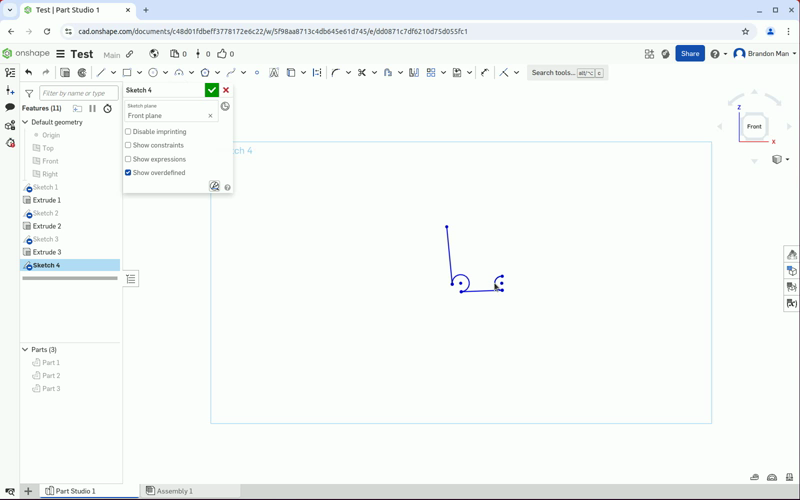
key(l)
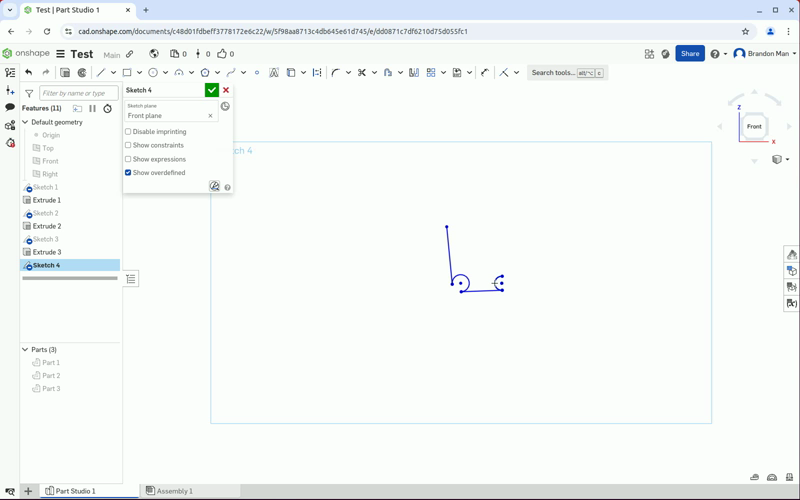
mouse_move(502, 276)
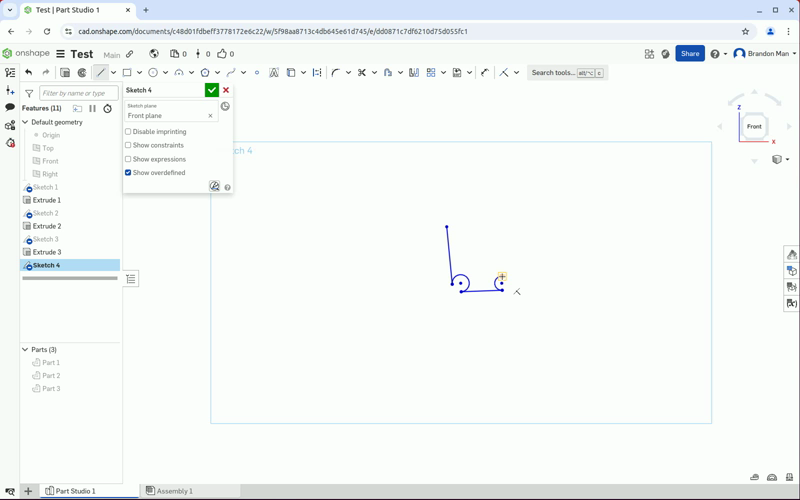
click(502, 276)
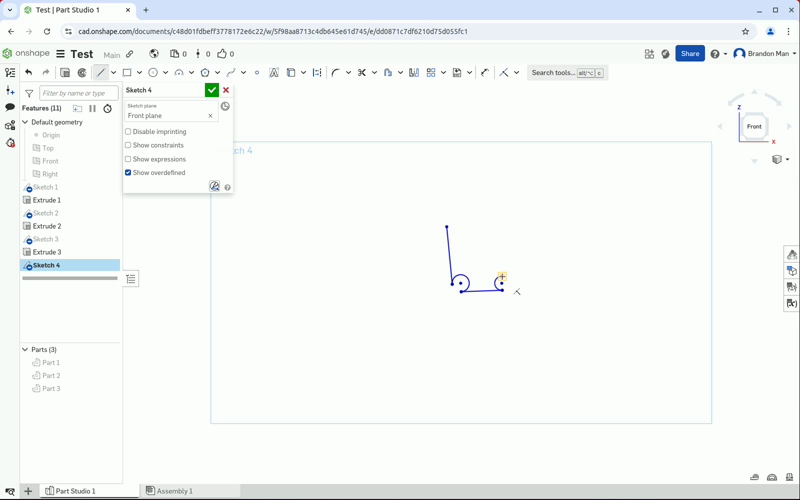
key_down(shift)
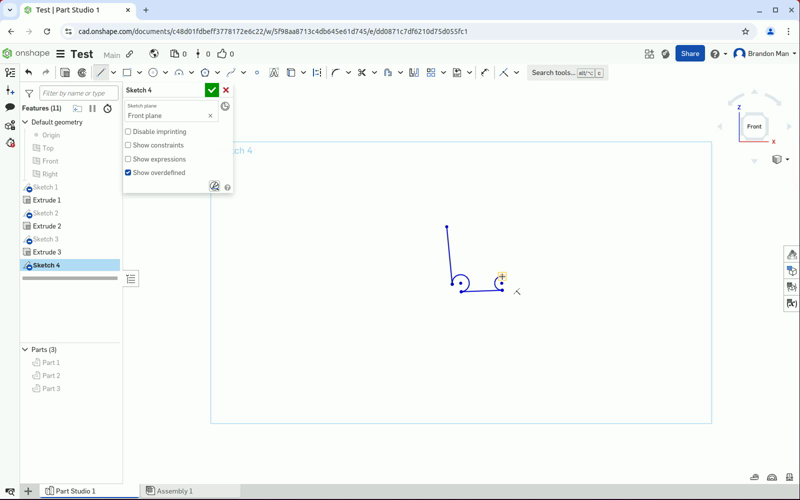
mouse_move(532, 276)
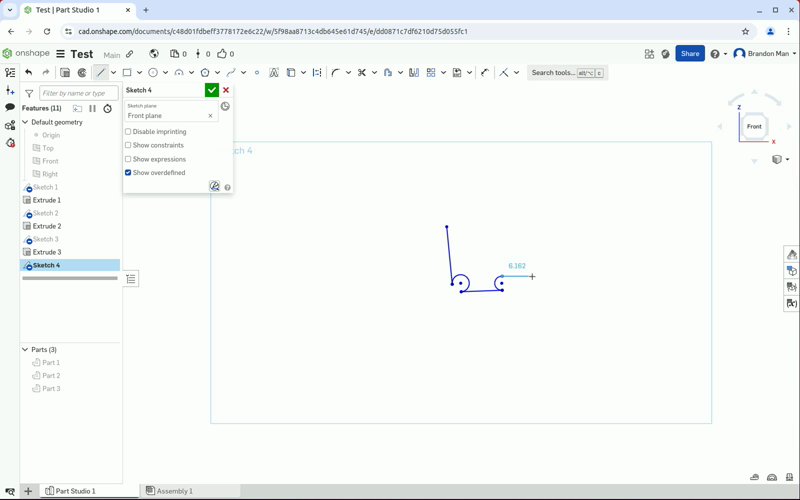
mouse_move(478, 275)
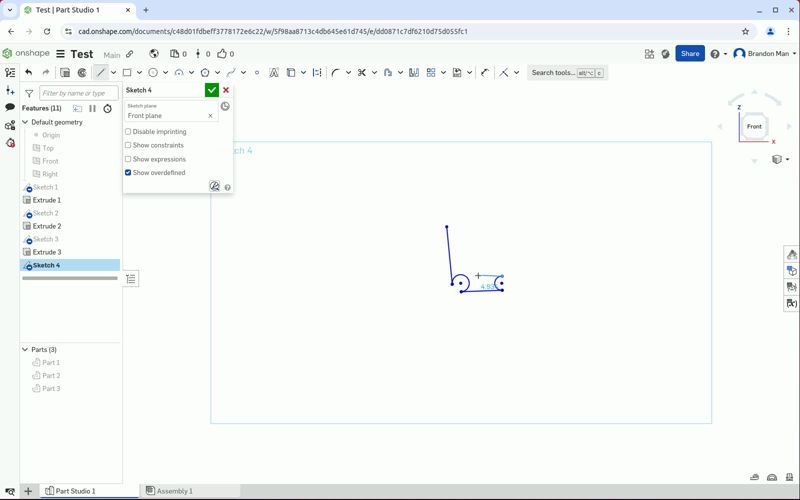
click(478, 275)
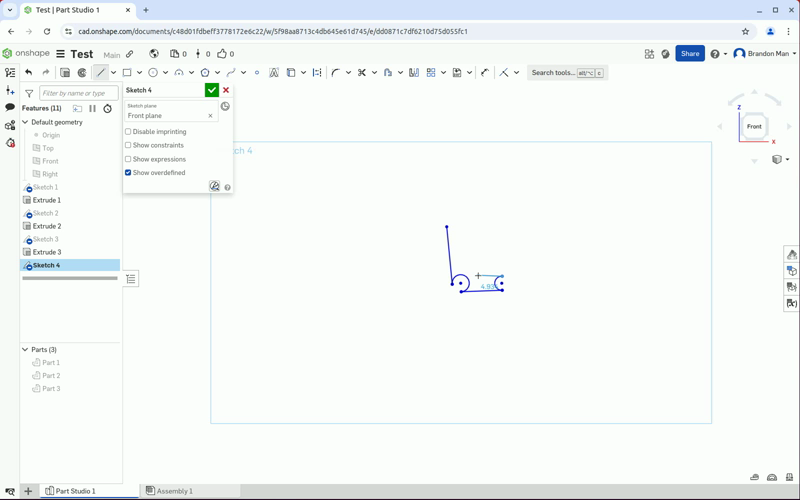
key_up(shift)
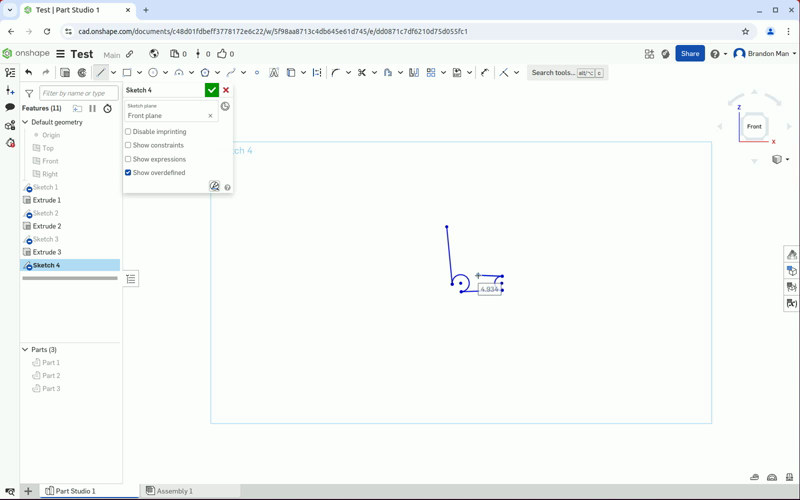
key(esc)
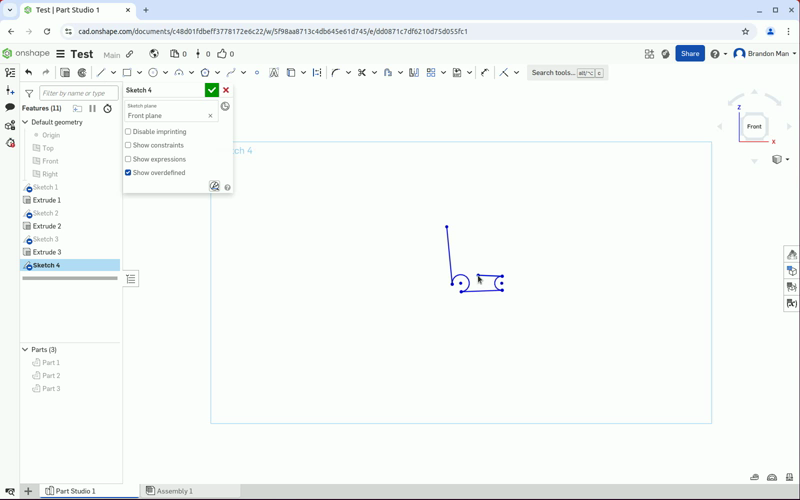
key(a)
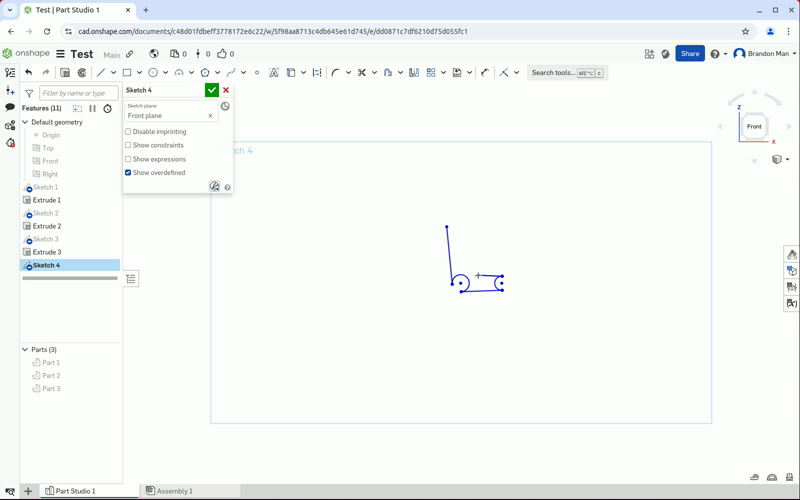
mouse_move(478, 275)
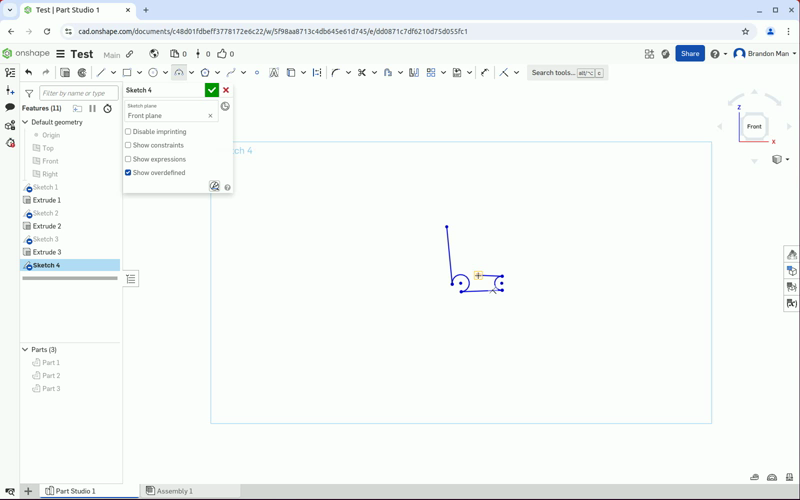
click(478, 275)
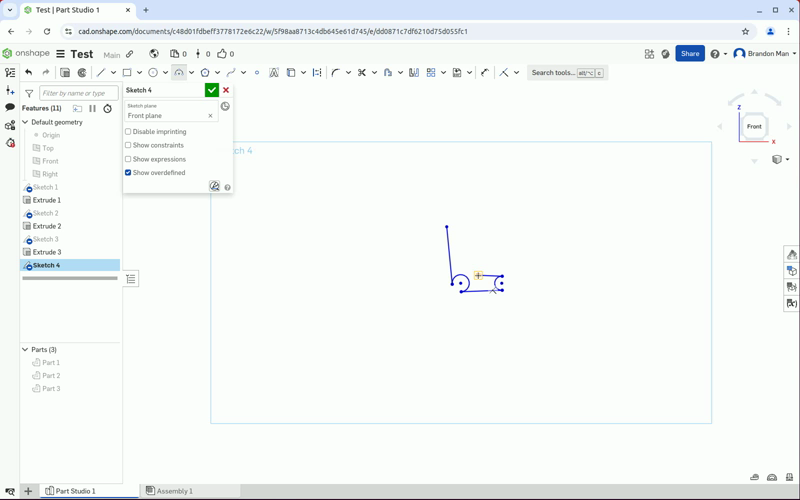
key_down(shift)
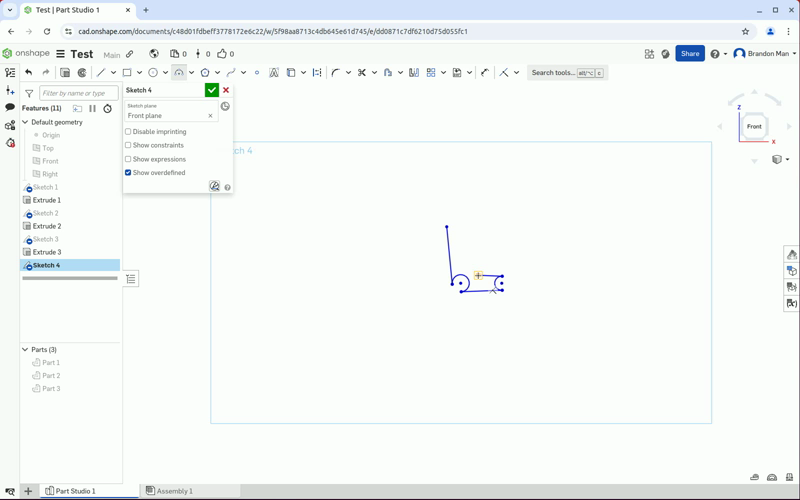
mouse_move(471, 267)
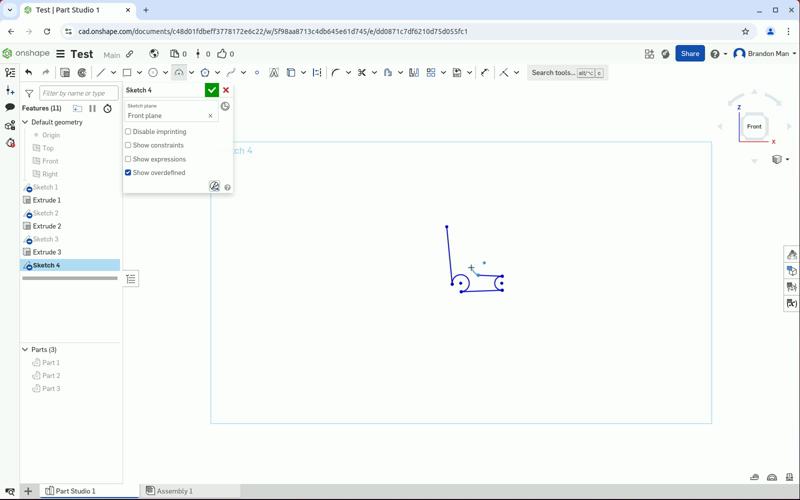
click(471, 267)
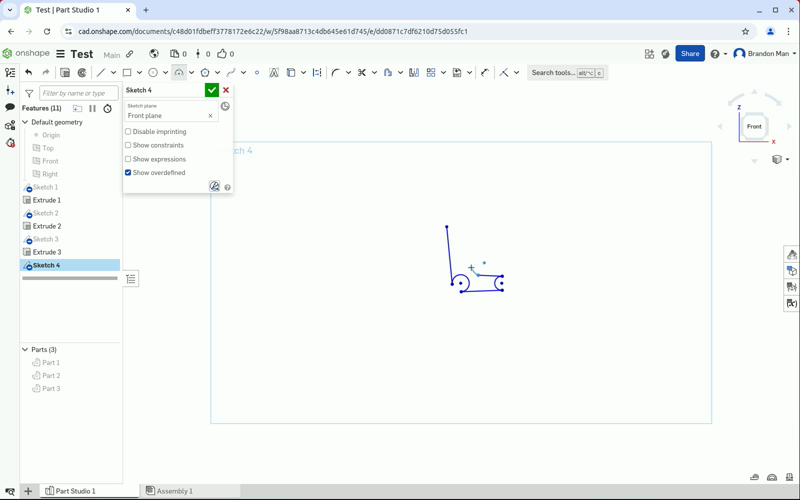
mouse_move(472, 272)
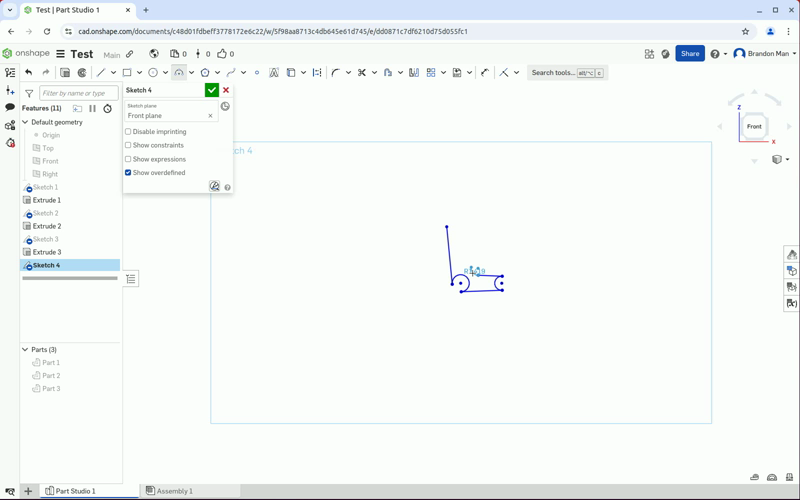
click(472, 272)
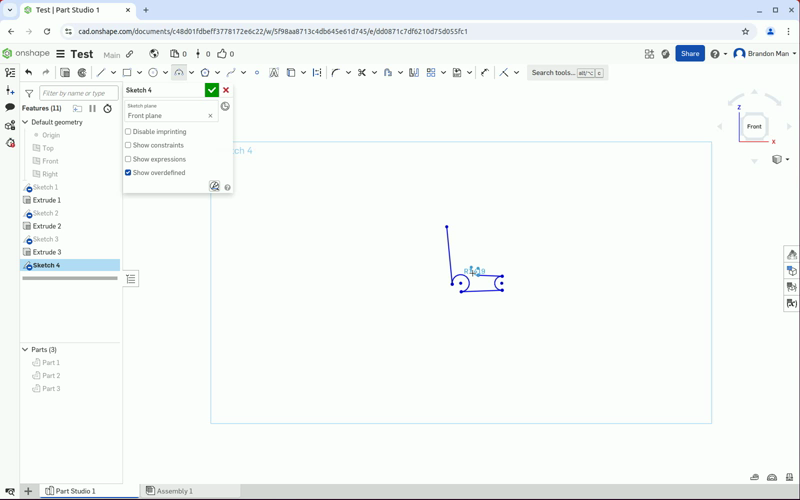
key_up(shift)
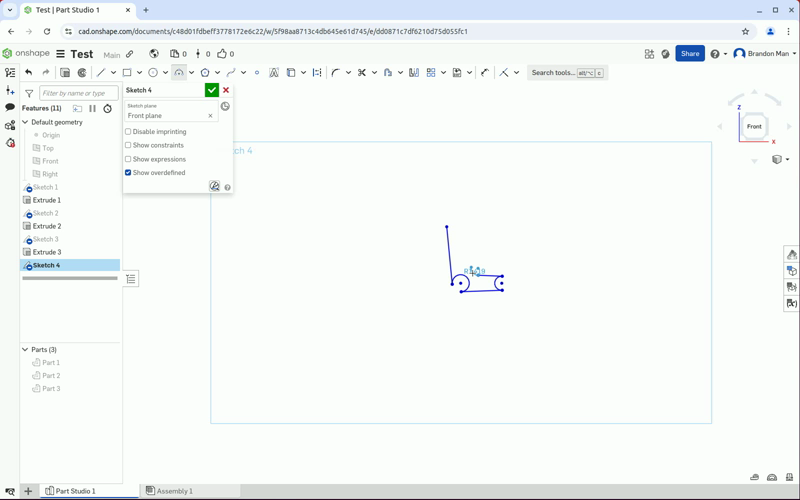
key(esc)
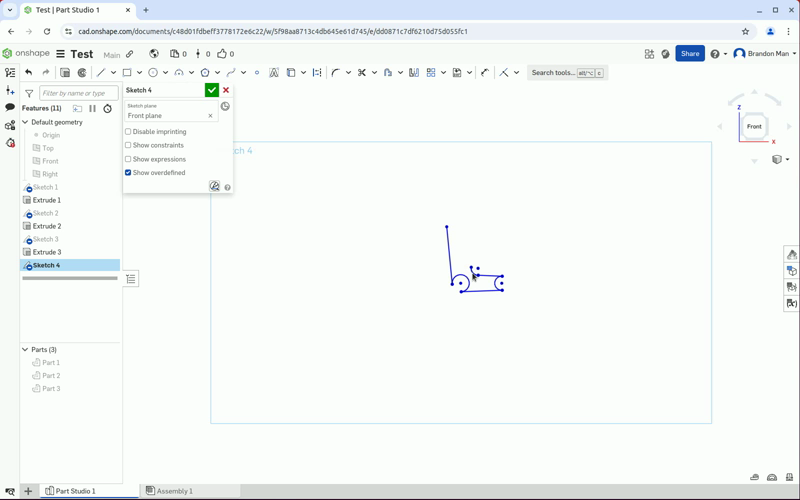
key(l)
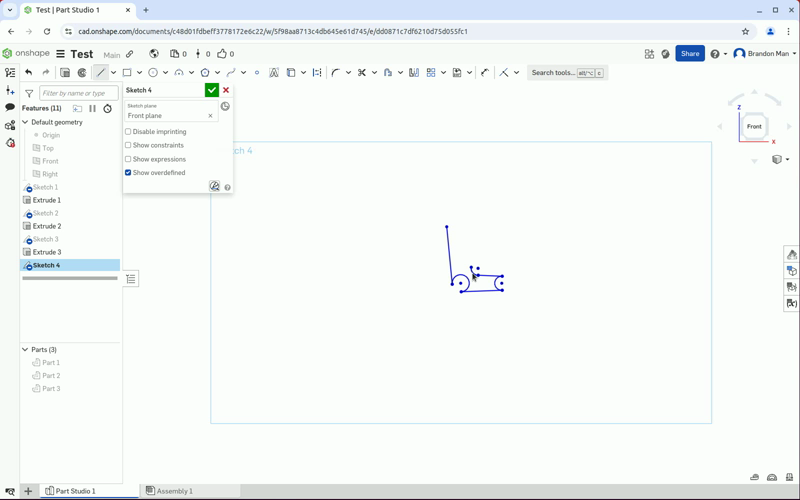
mouse_move(471, 267)
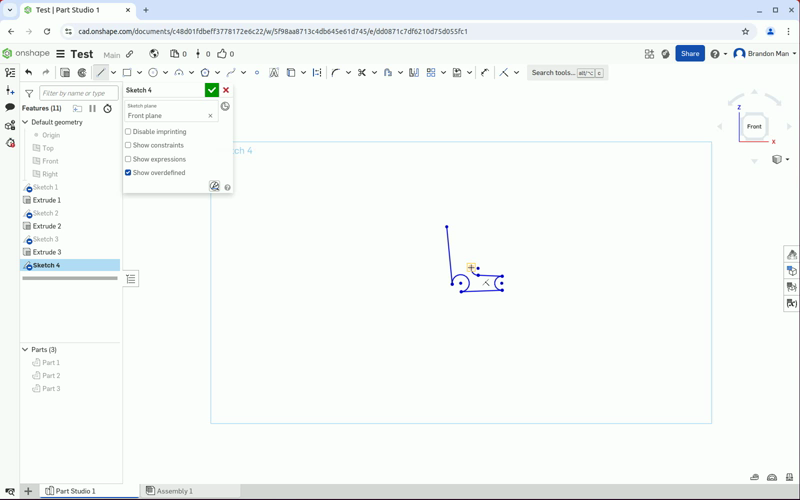
click(471, 267)
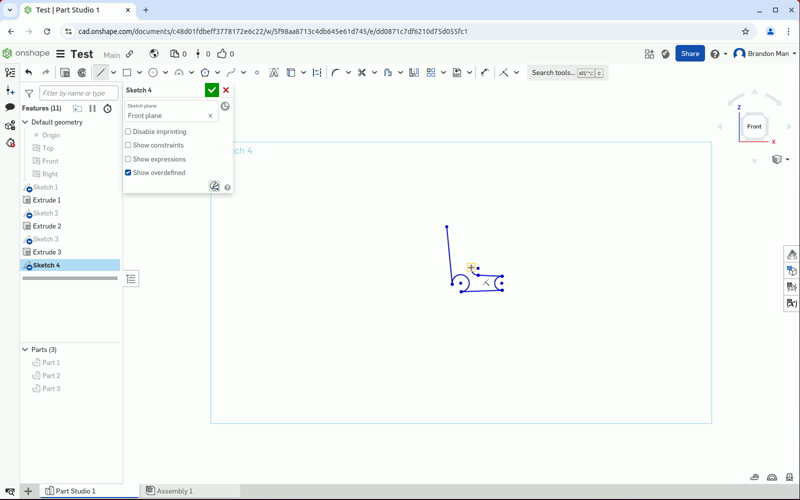
key_down(shift)
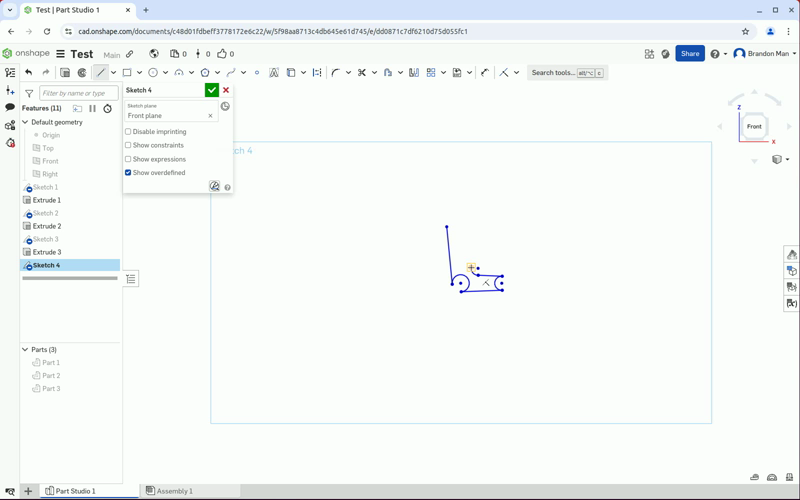
mouse_move(501, 267)
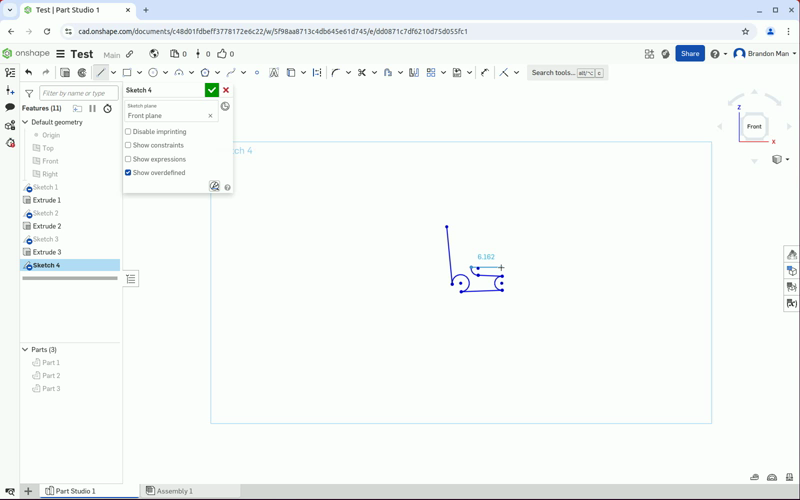
mouse_move(475, 226)
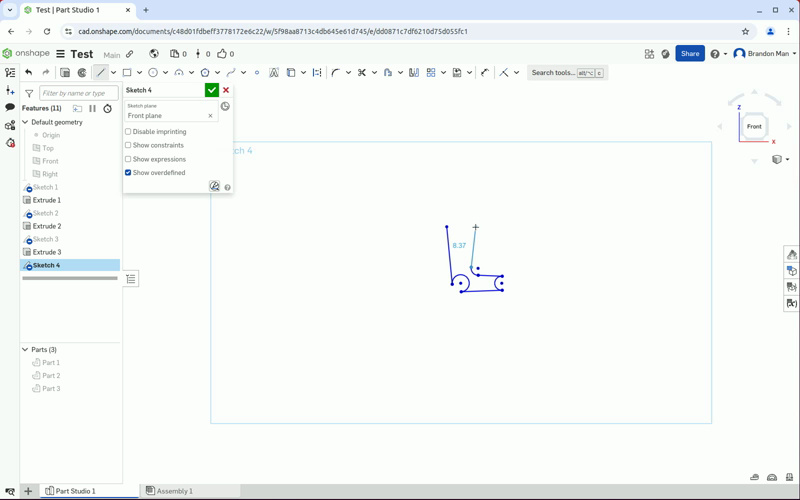
click(475, 226)
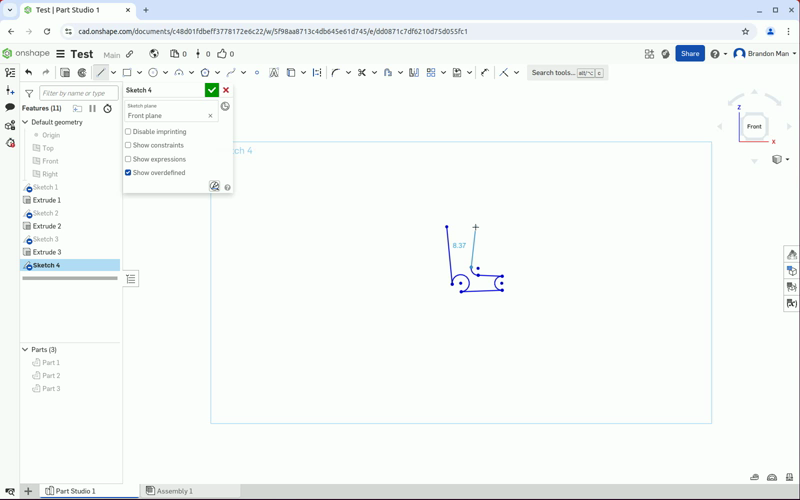
key_up(shift)
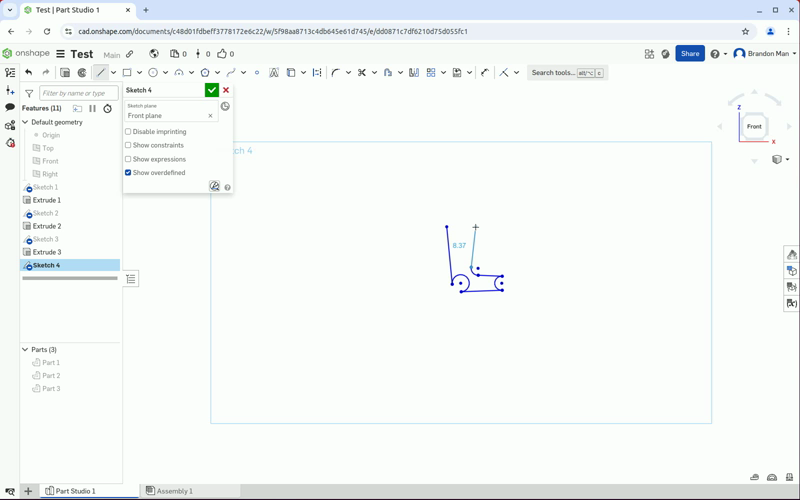
key(esc)
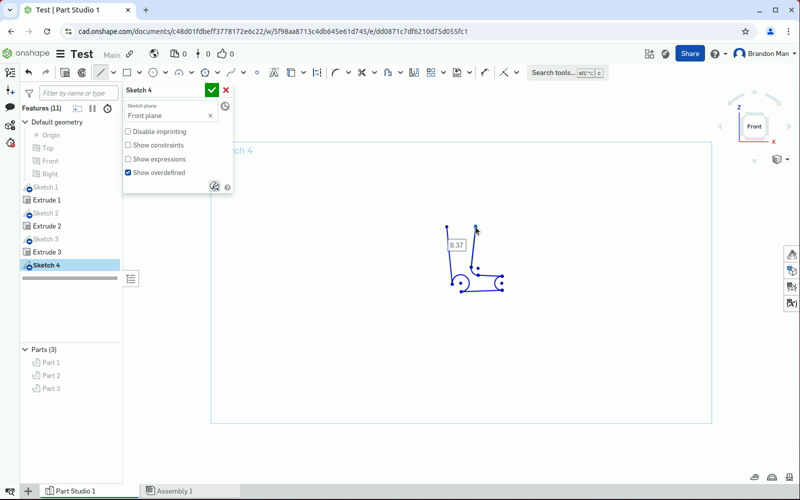
key(a)
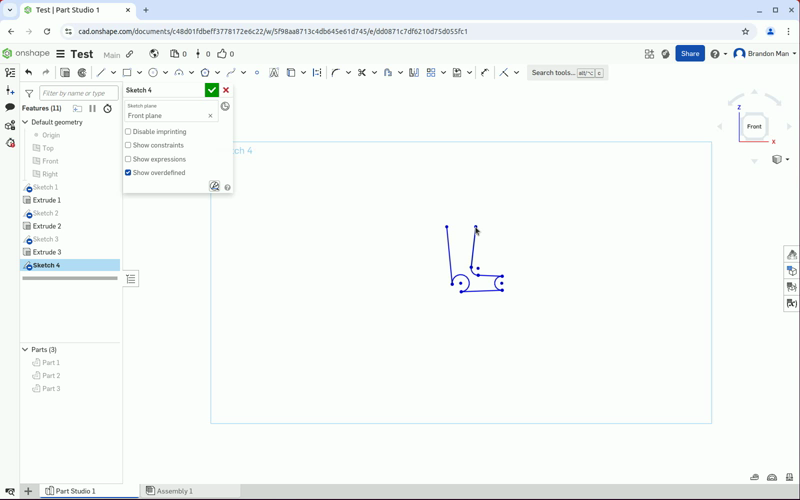
mouse_move(475, 226)
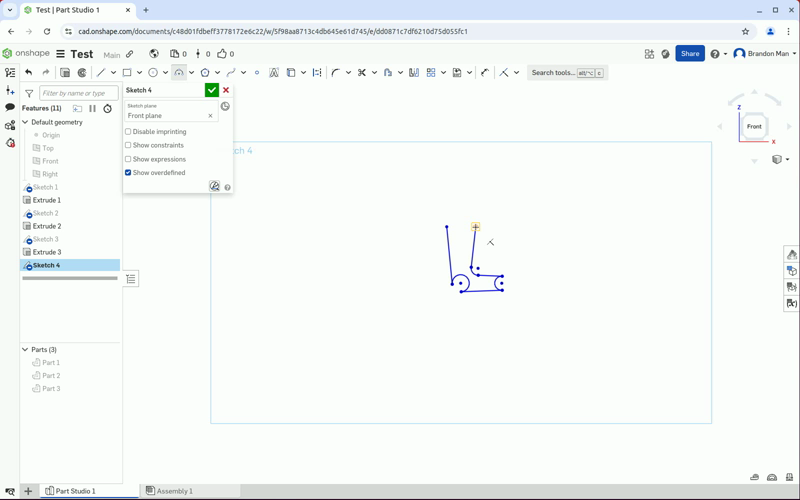
click(475, 226)
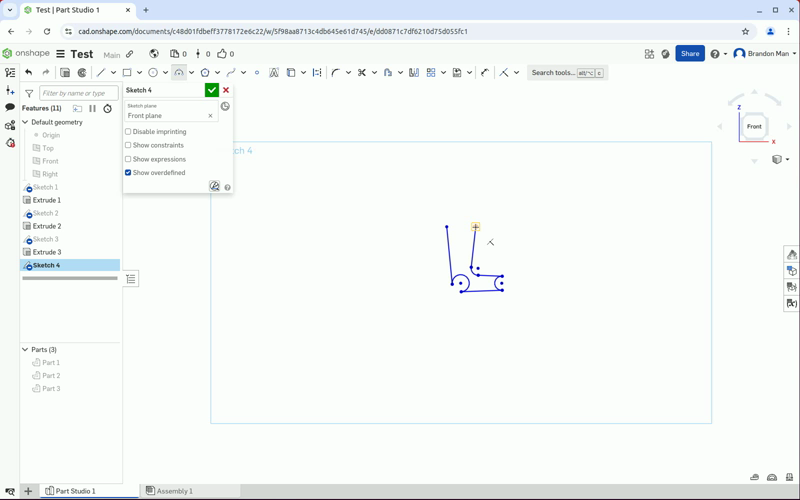
mouse_move(446, 226)
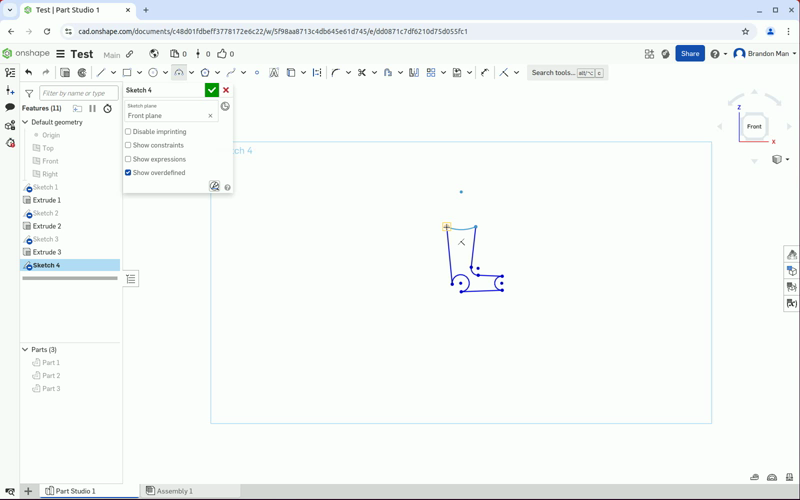
click(446, 226)
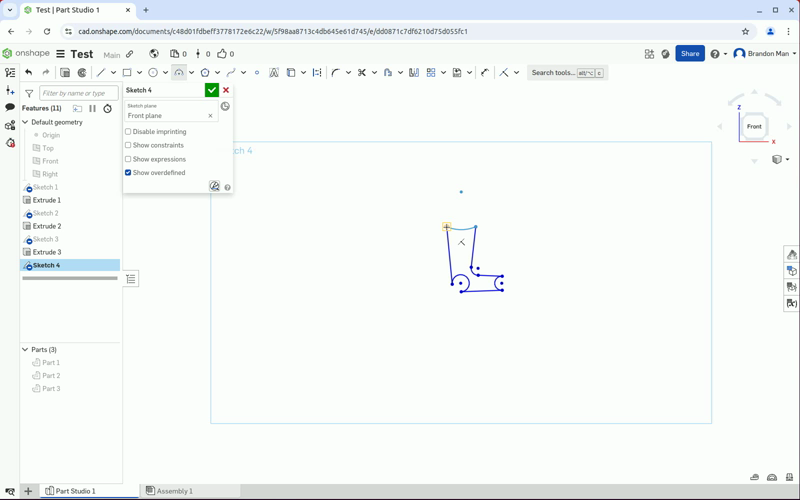
key_down(shift)
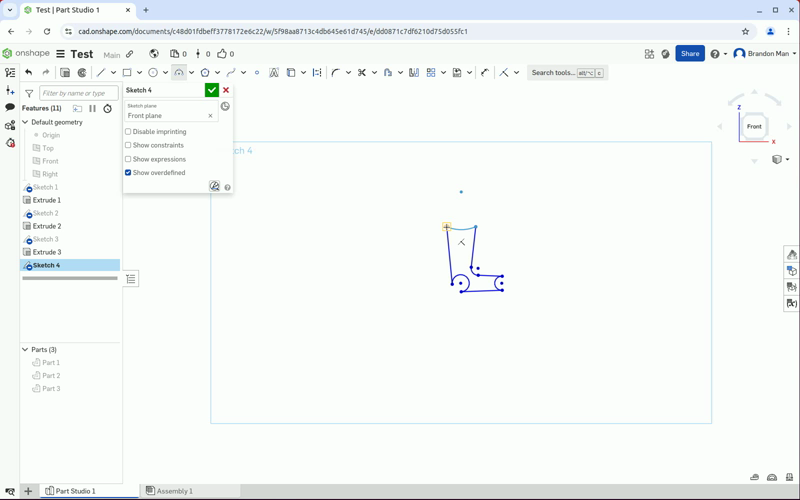
mouse_move(461, 239)
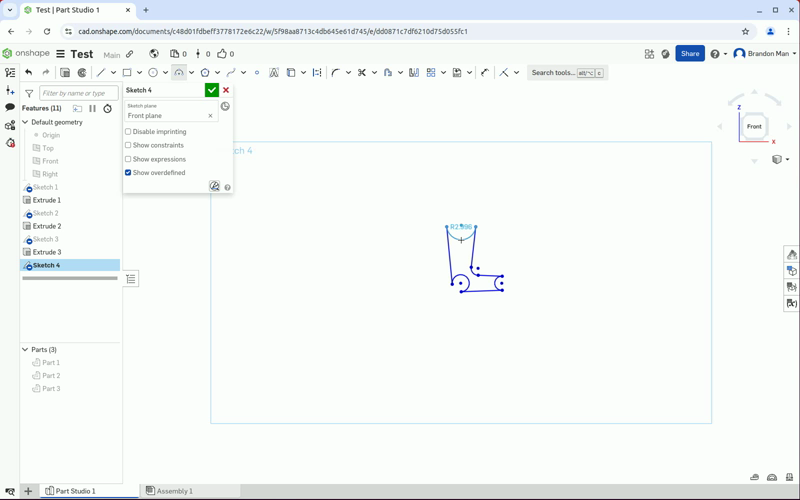
click(461, 239)
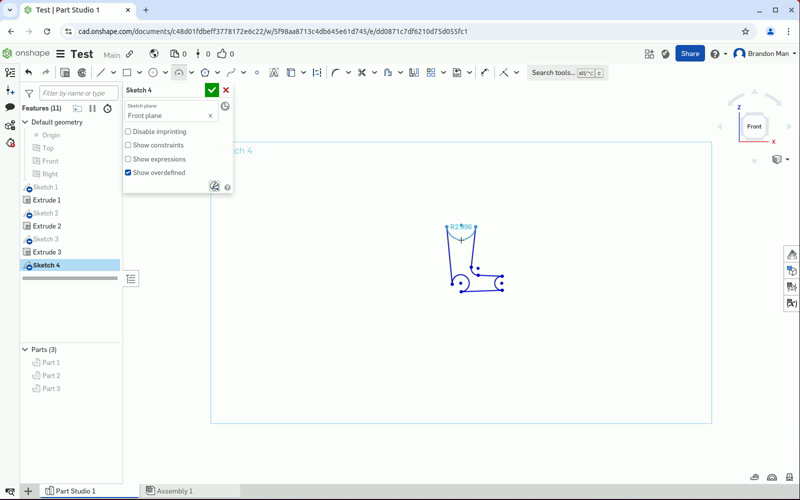
key_up(shift)
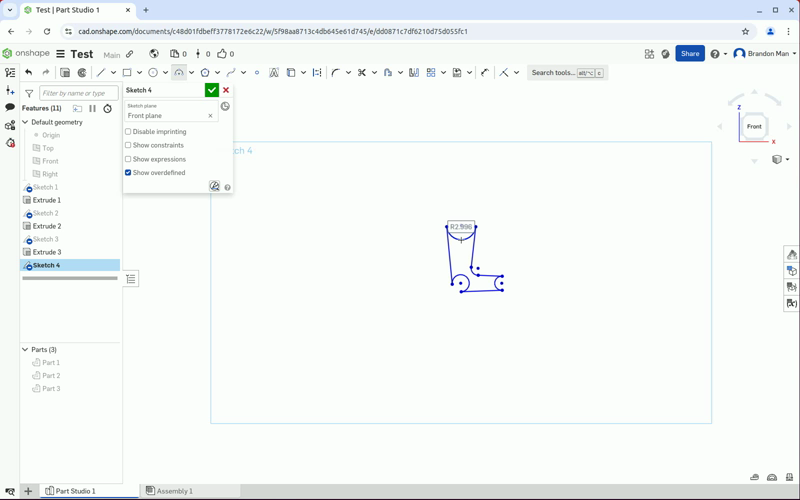
key(esc)
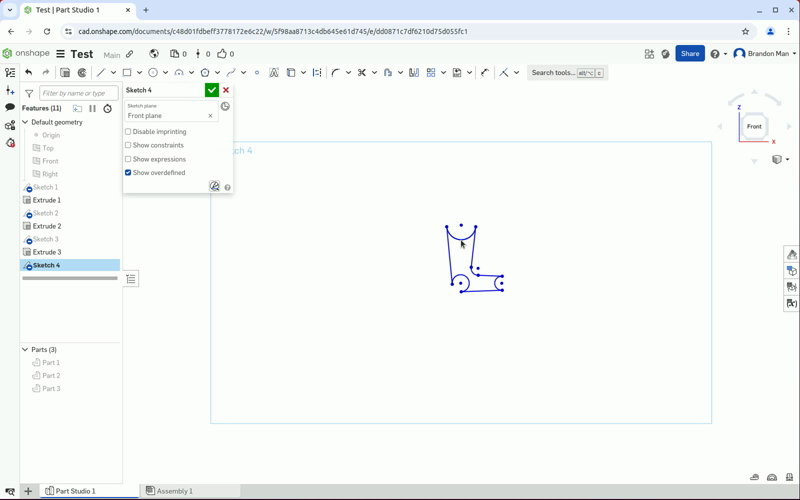
mouse_move(475, 285)
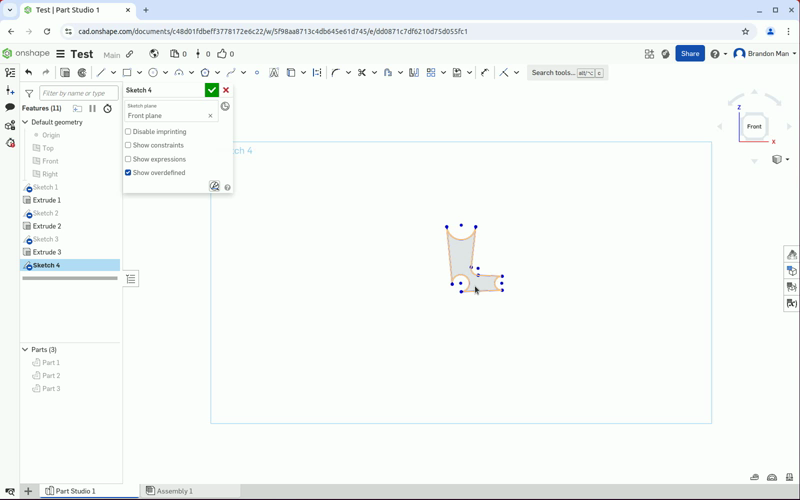
scroll(6)
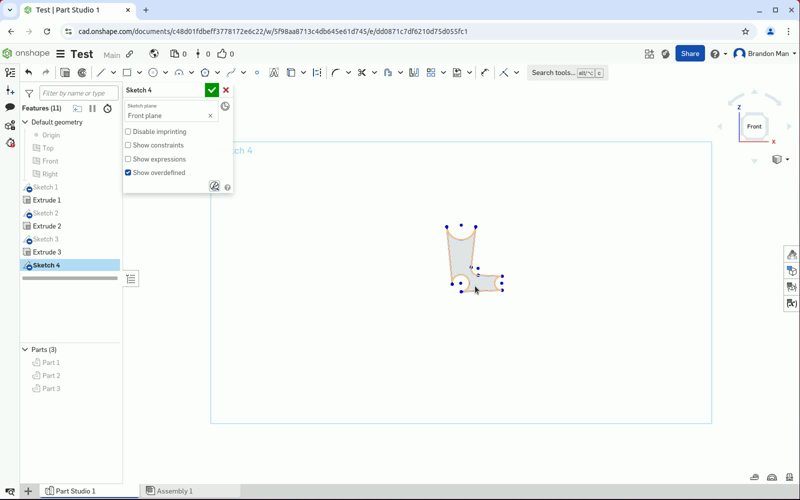
scroll(6)
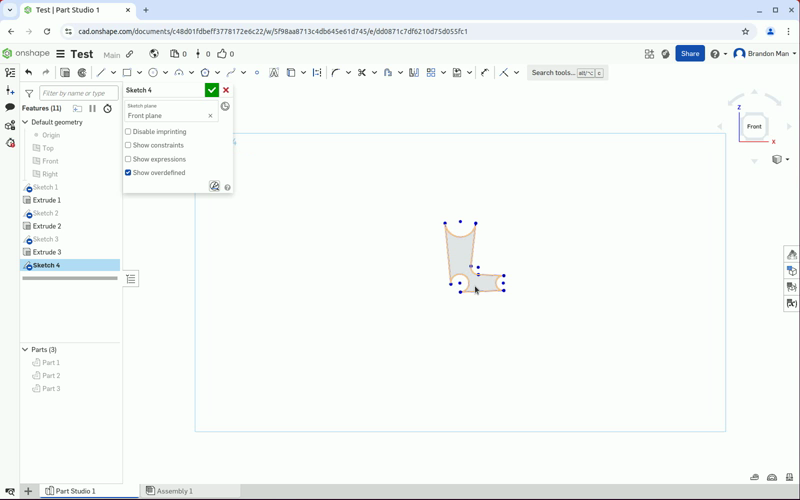
scroll(6)
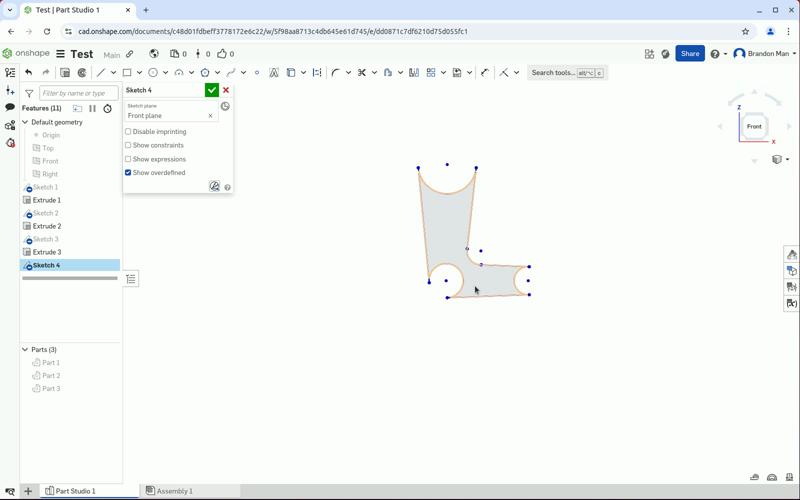
scroll(6)
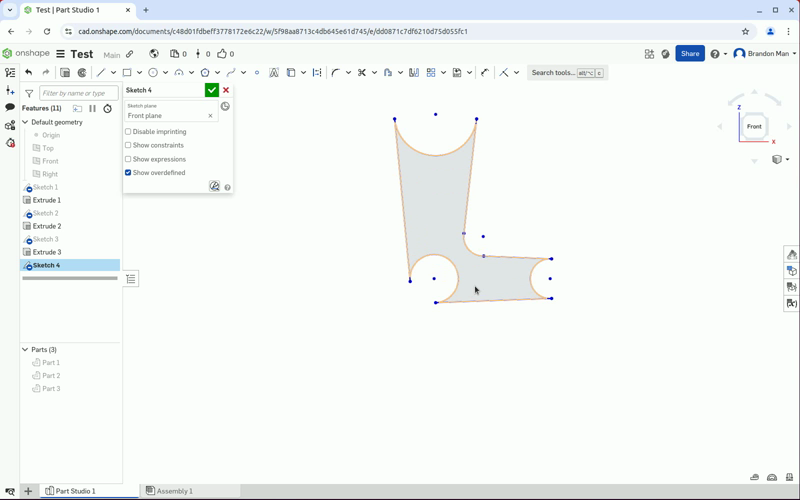
scroll(6)
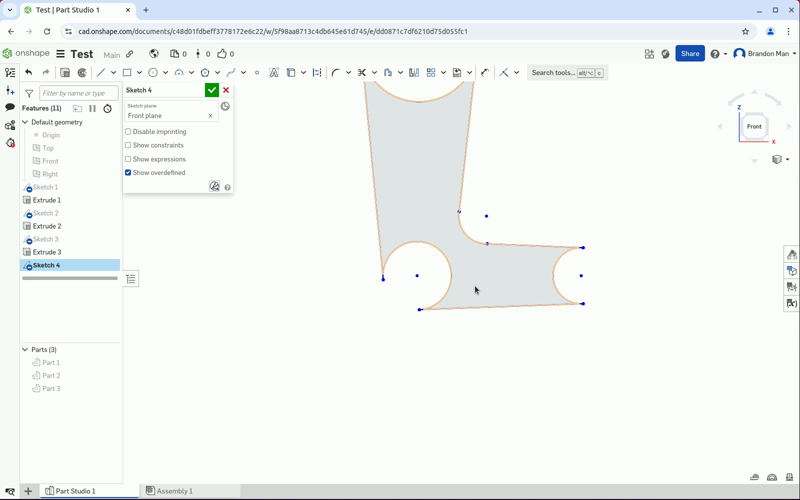
scroll(6)
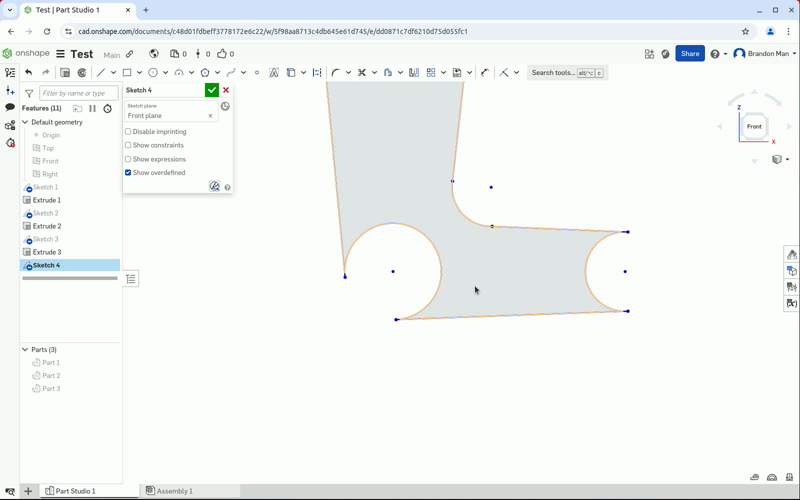
scroll(6)
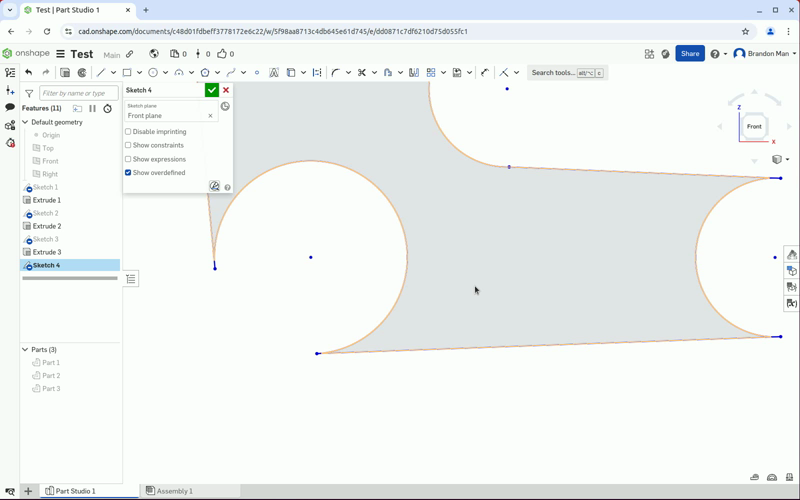
click(475, 285)
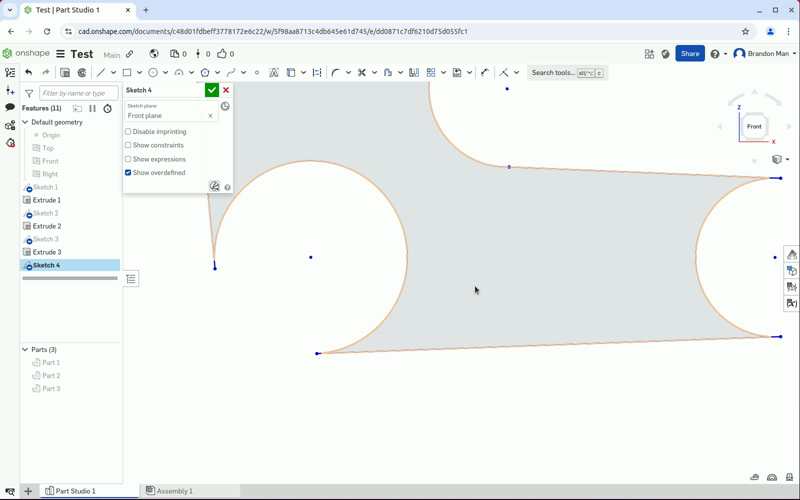
scroll(-6)
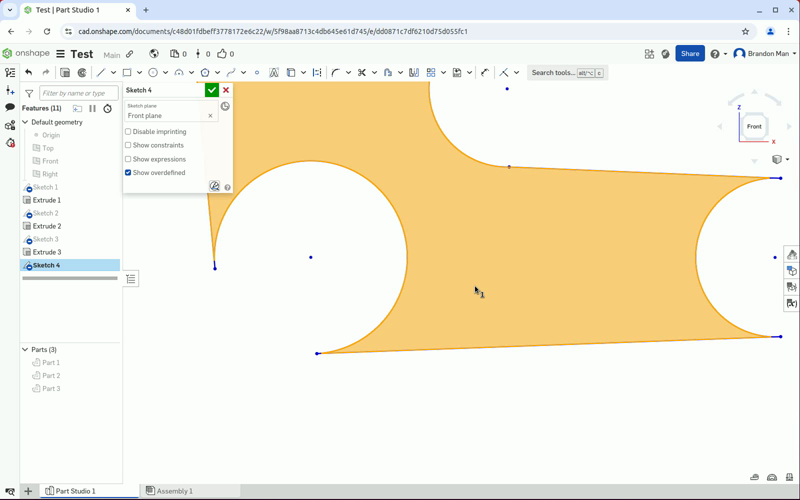
scroll(-6)
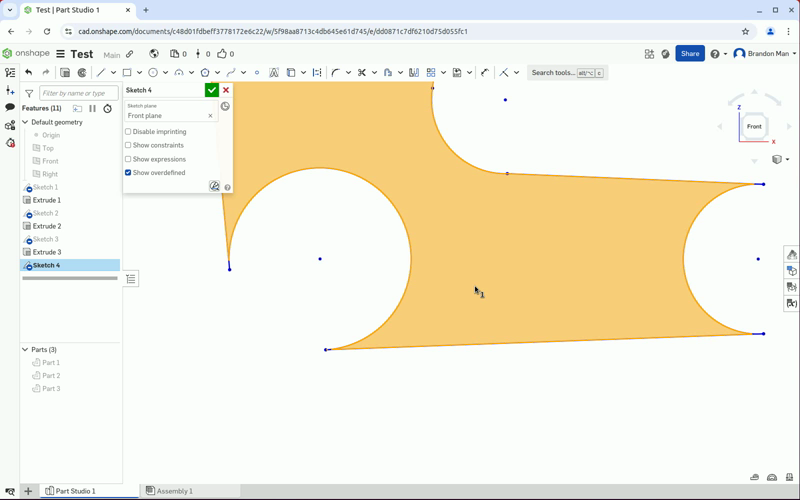
scroll(-6)
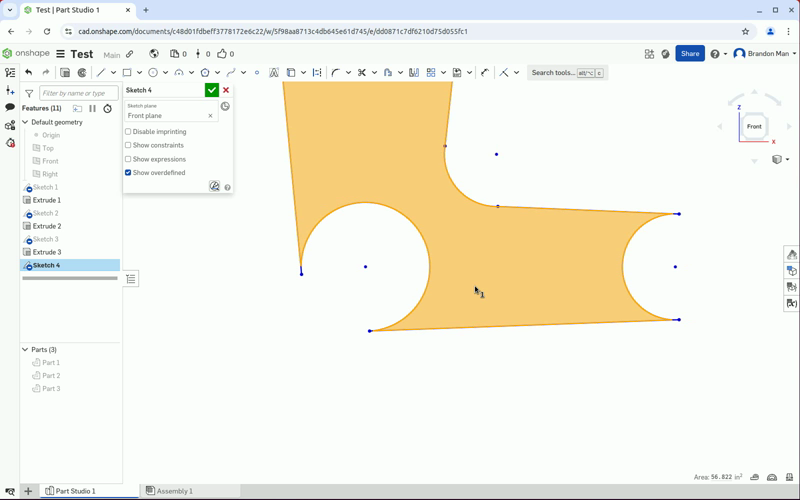
scroll(-6)
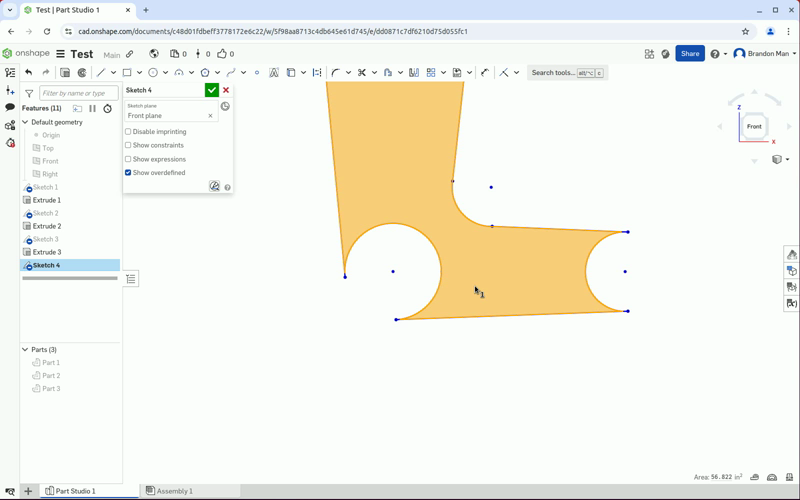
scroll(-6)
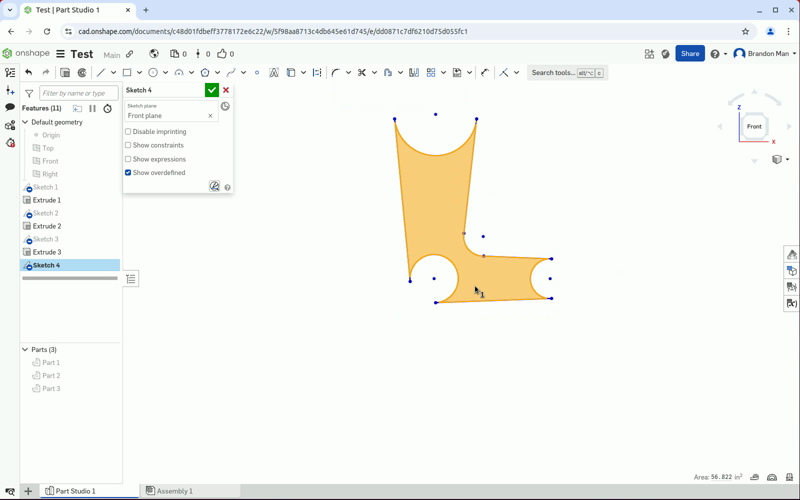
scroll(-6)
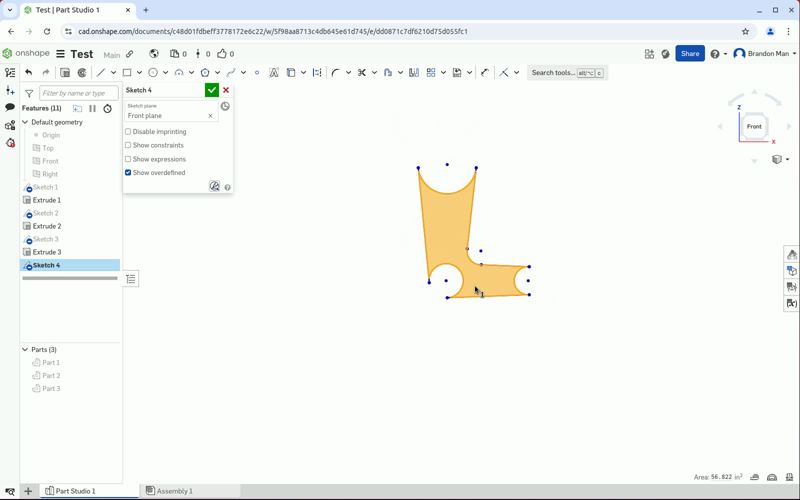
scroll(-6)
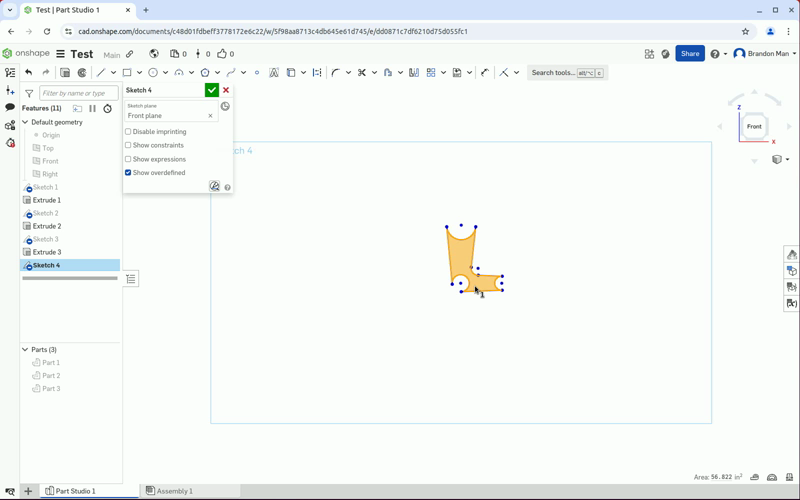
mouse_move(73, 352)
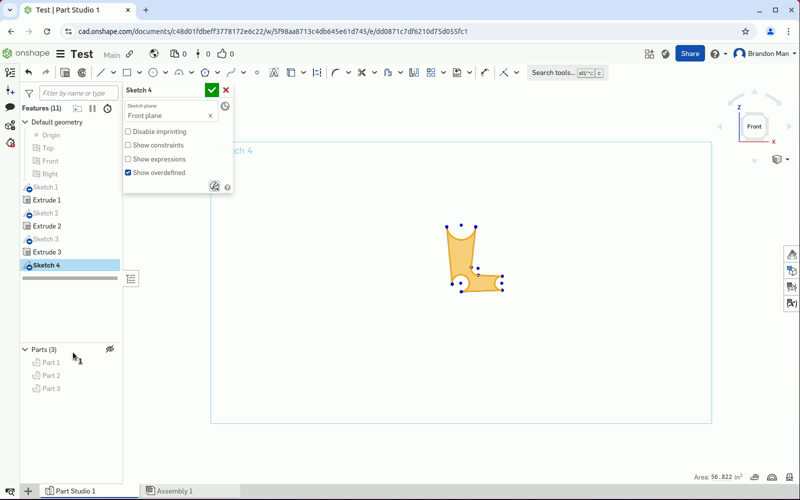
key(shift+y)
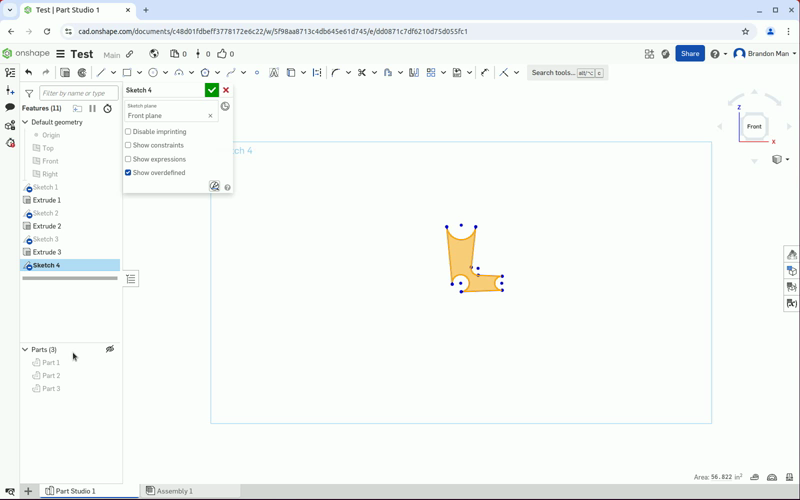
key(shift+e)
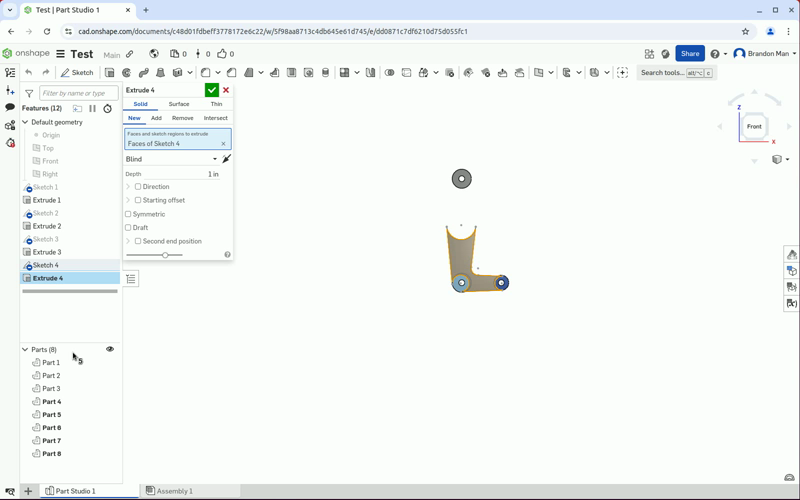
mouse_move(143, 106)
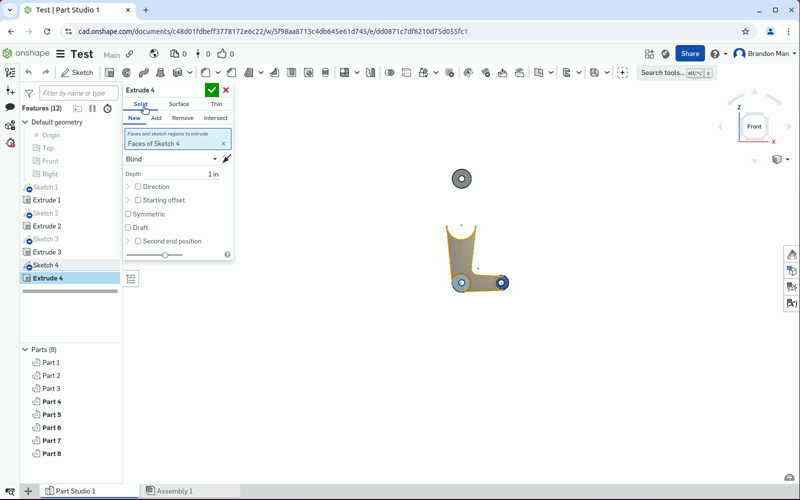
click(143, 106)
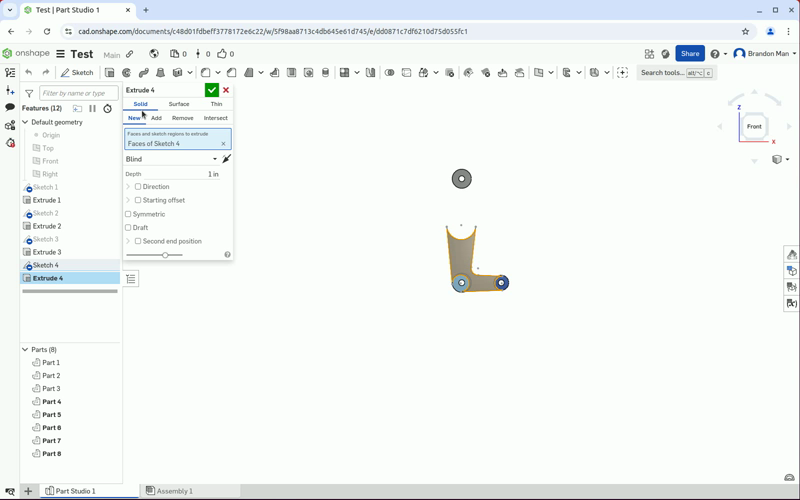
mouse_move(137, 120)
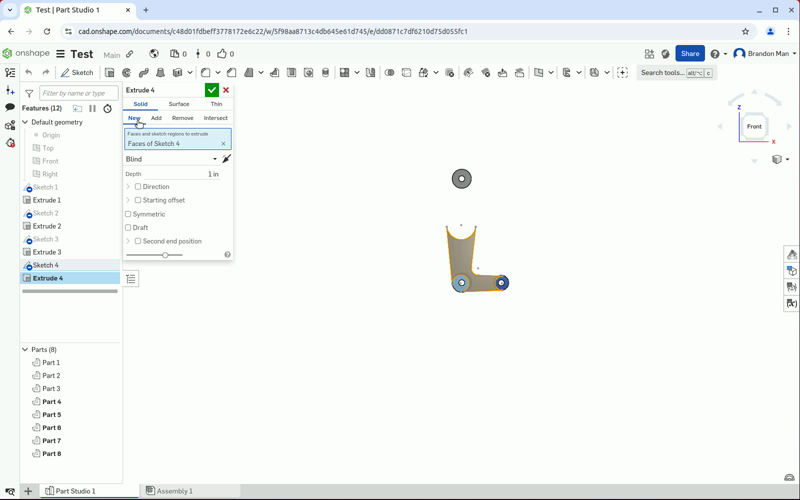
click(137, 120)
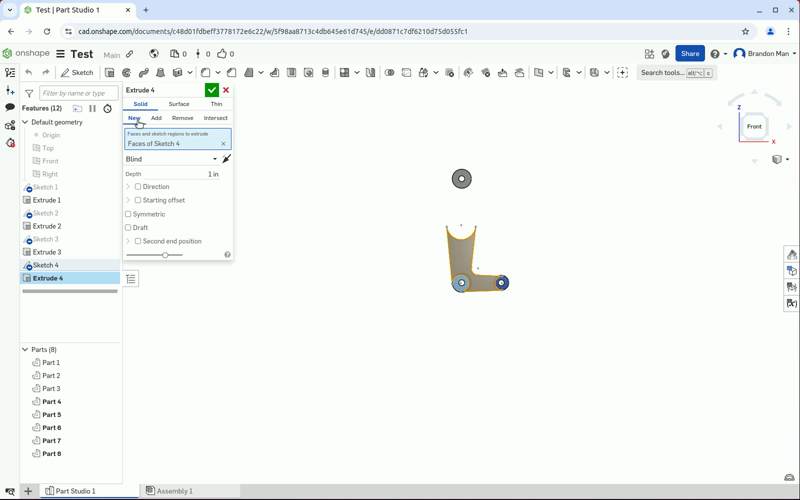
key(tab, 4)
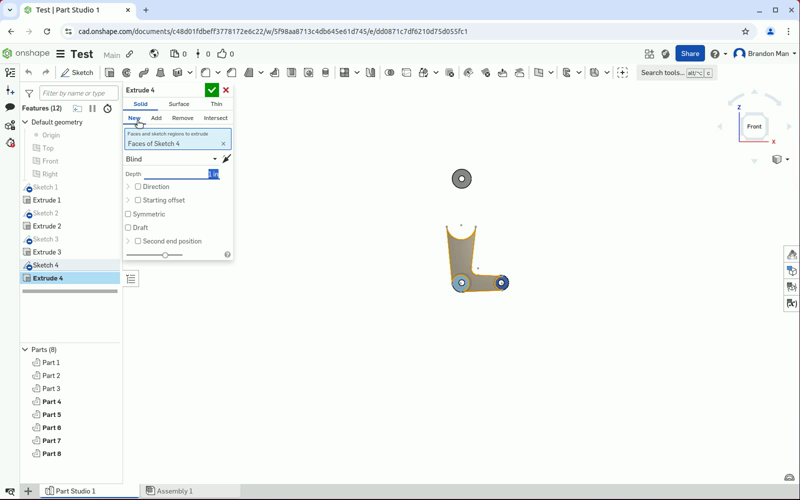
text(0.481)
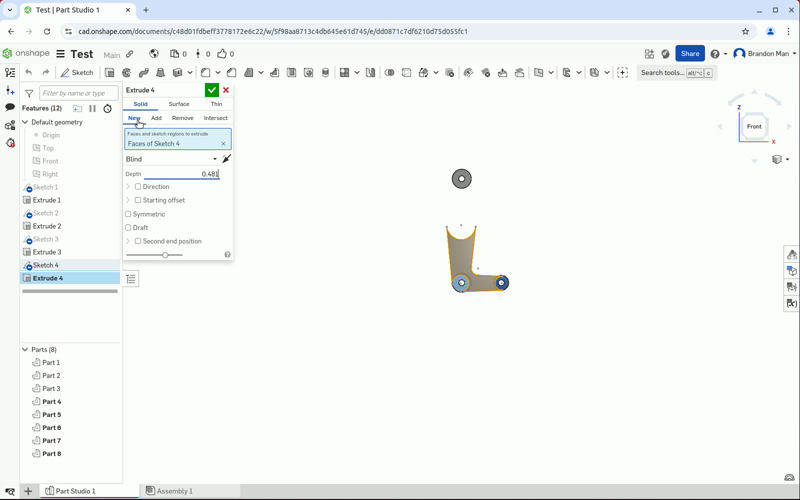
key(enter)
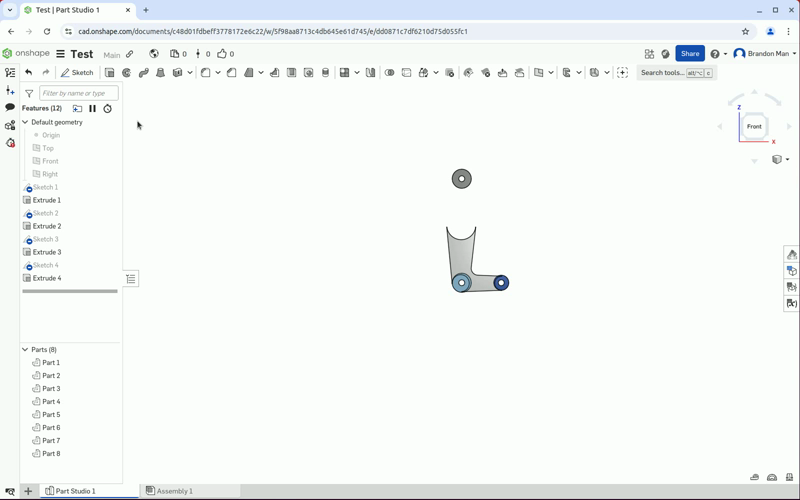
key(shift+h)
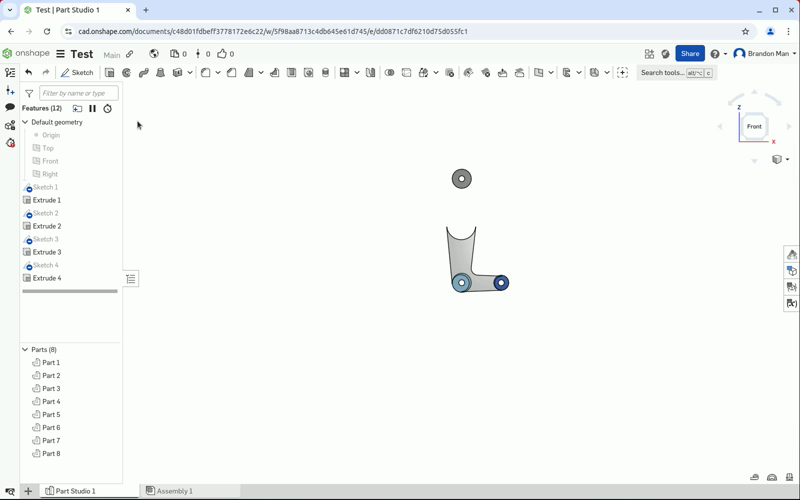
key(shift+h)
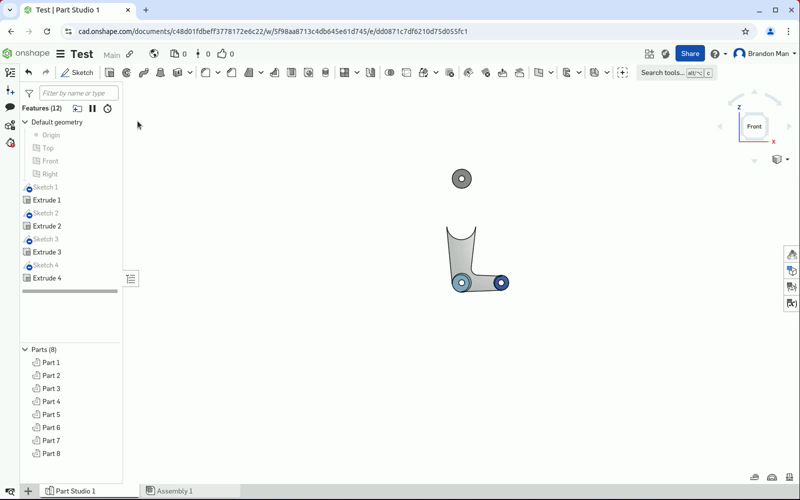
mouse_move(73, 189)
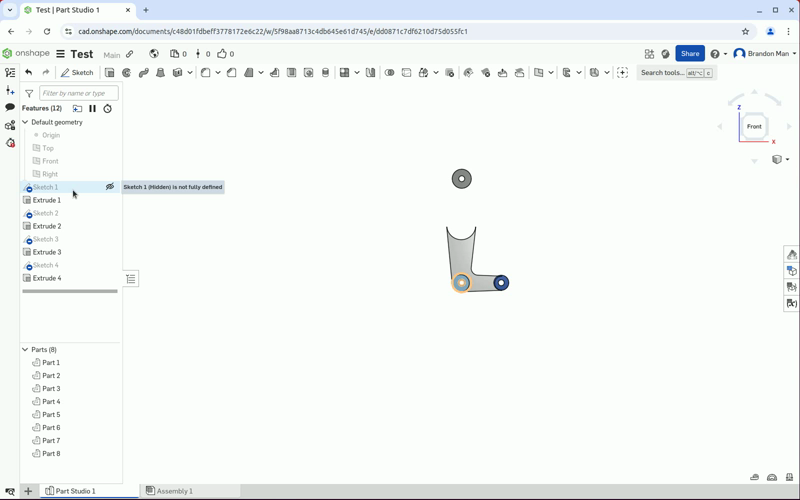
click(73, 189)
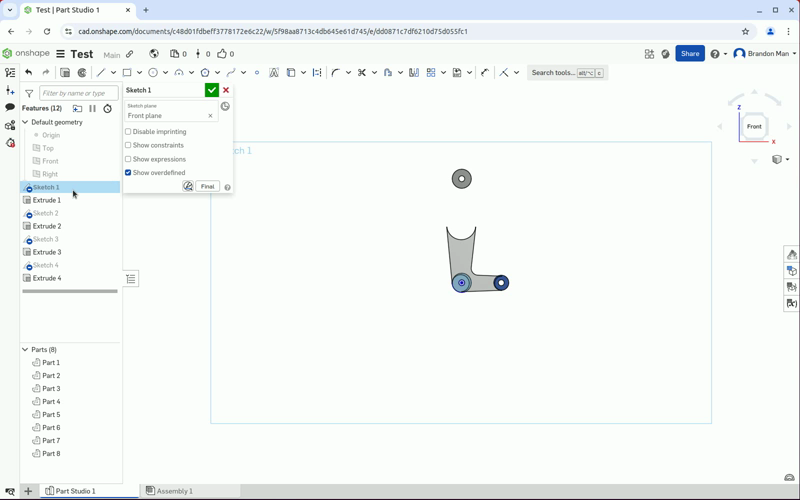
mouse_move(229, 92)
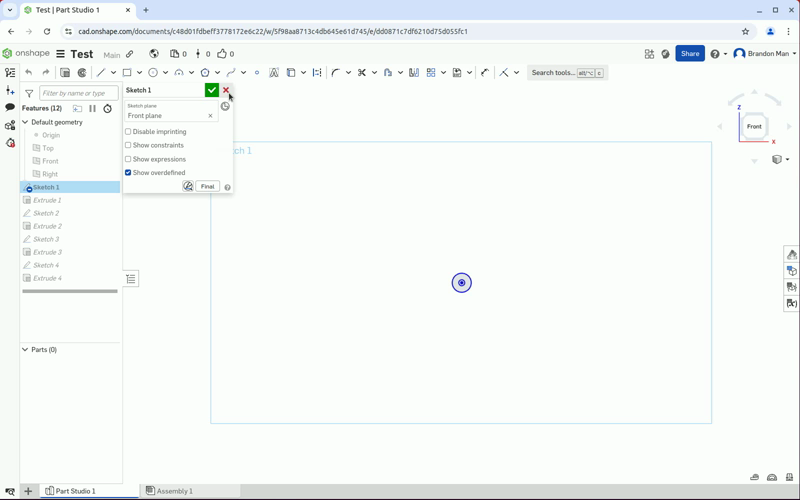
click(229, 92)
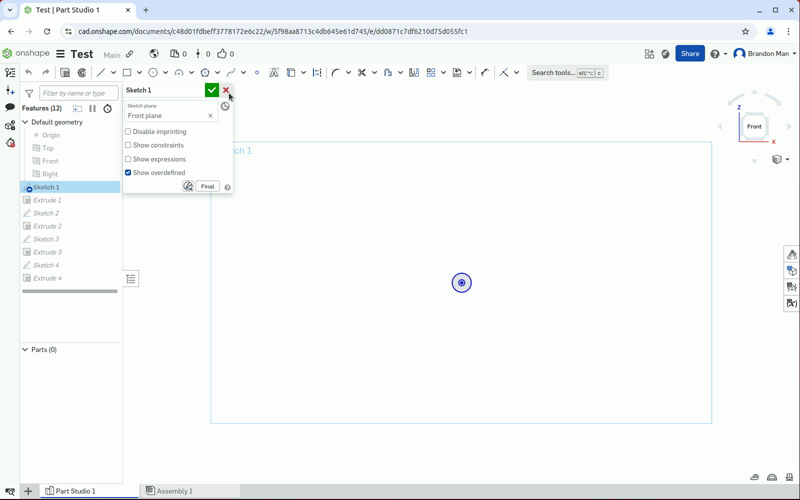
key(shift+s)
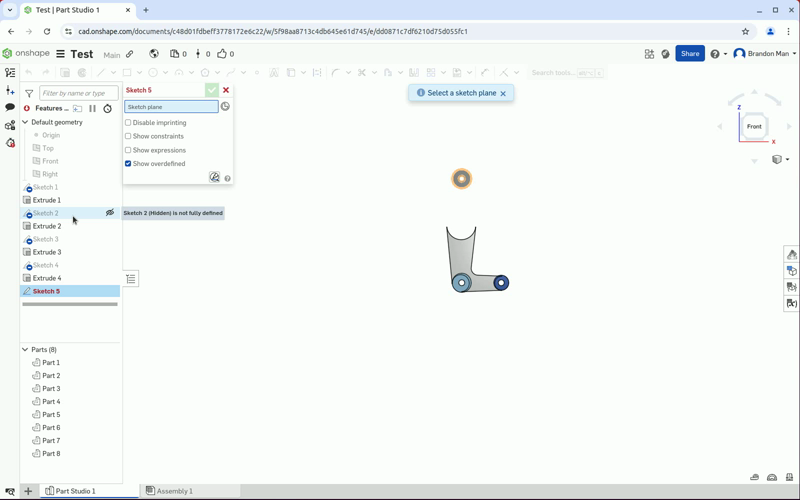
scroll(3)
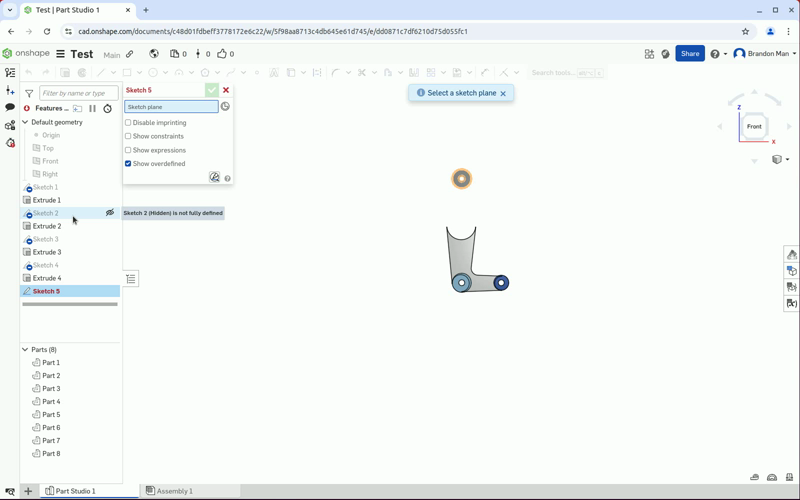
mouse_move(73, 163)
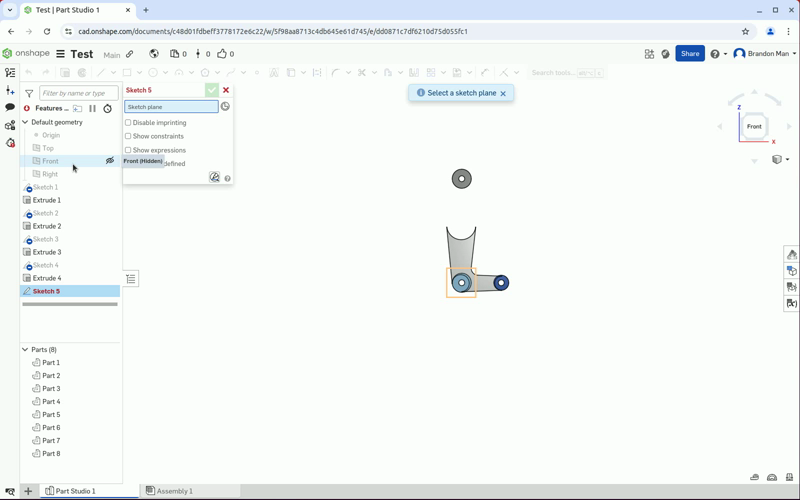
click(73, 163)
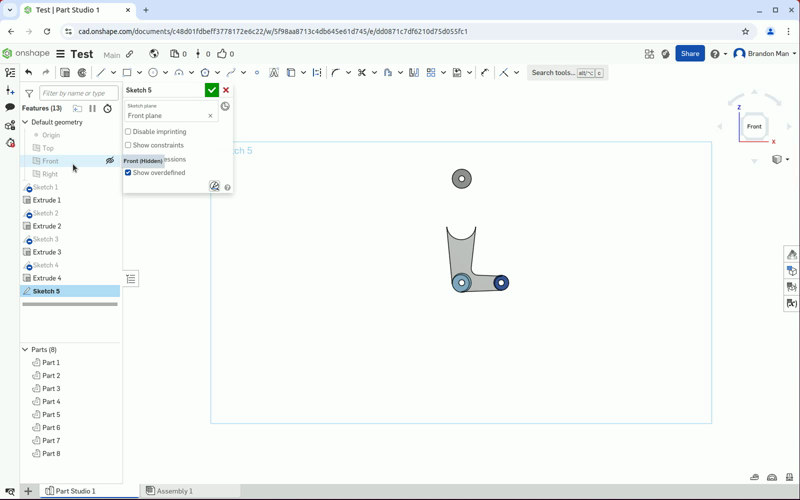
mouse_move(73, 352)
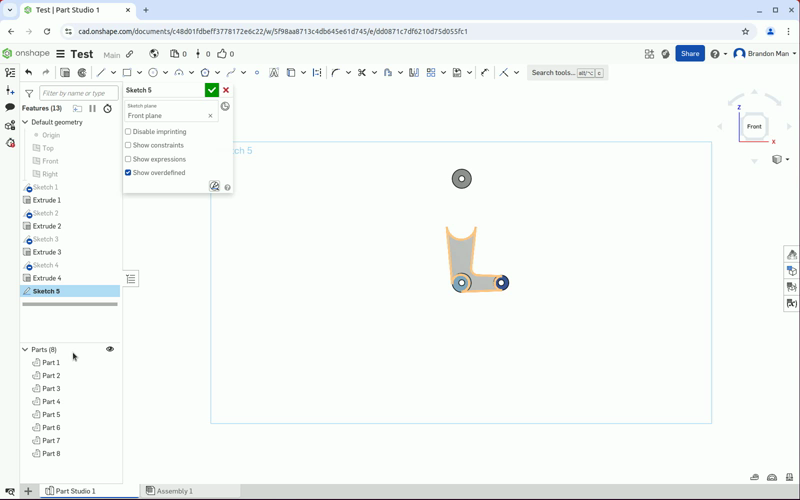
key(y)
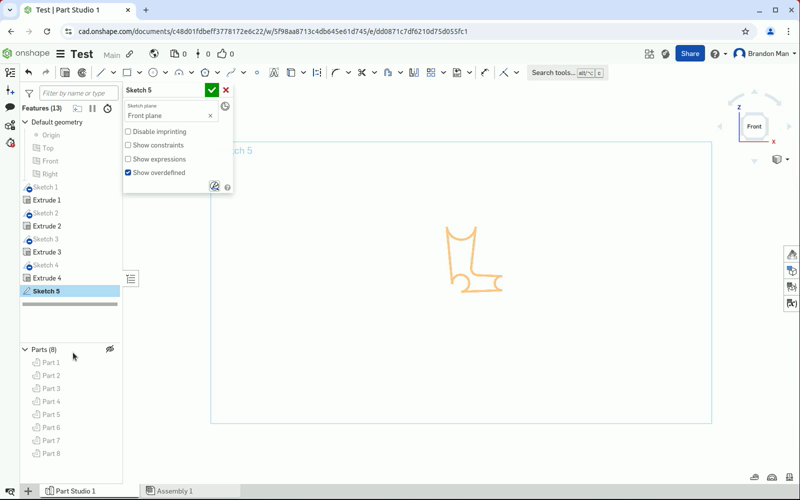
key(c)
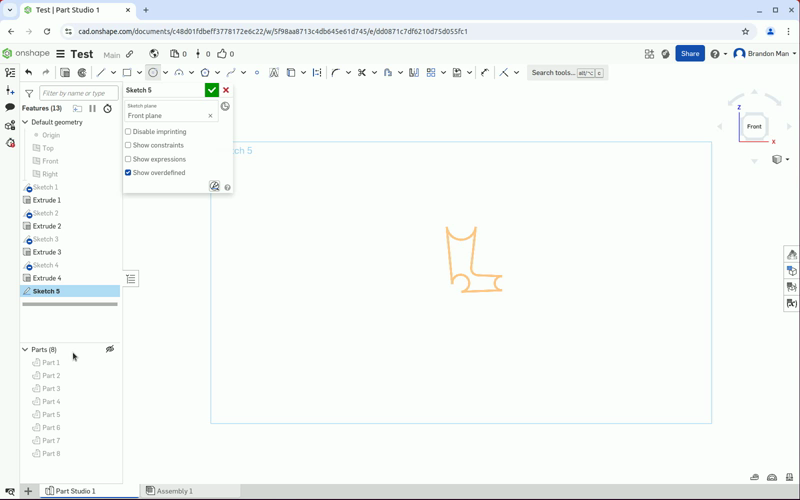
key_down(shift)
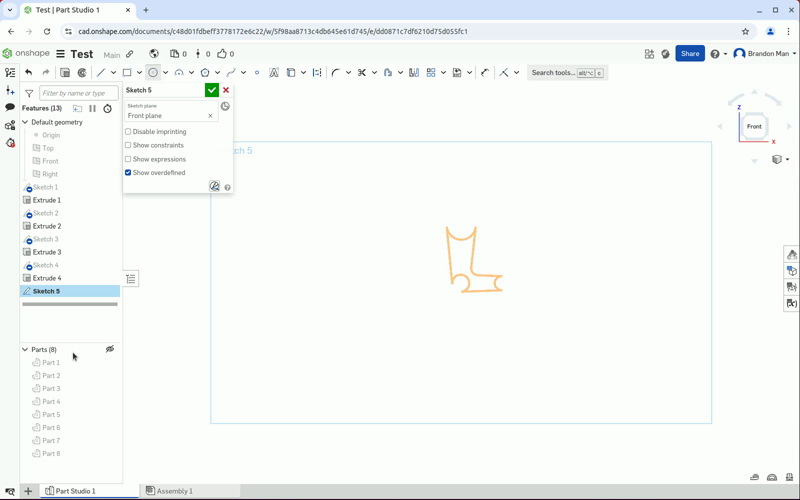
mouse_move(461, 225)
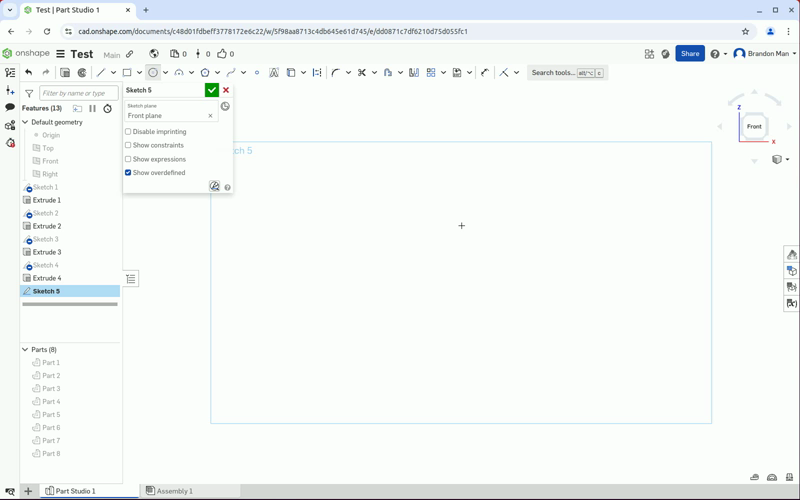
click(461, 225)
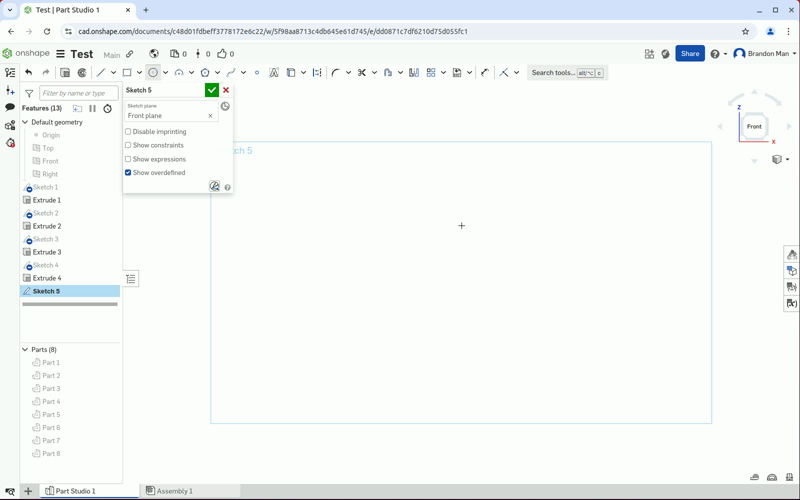
key_up(shift)
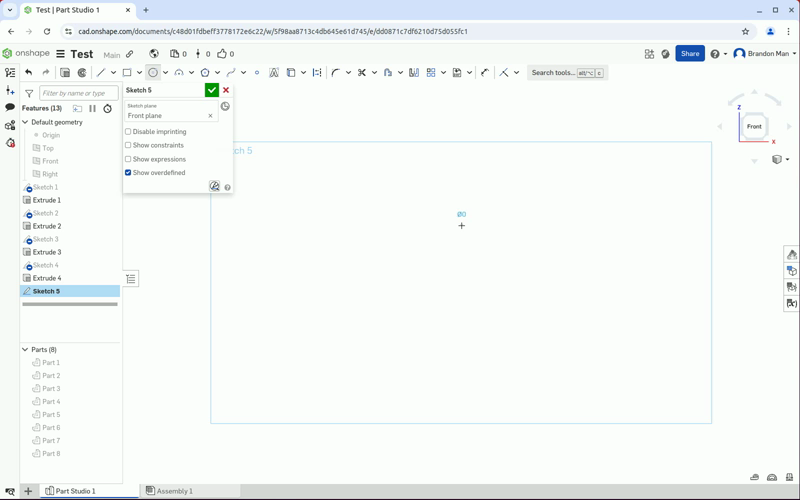
mouse_move(477, 225)
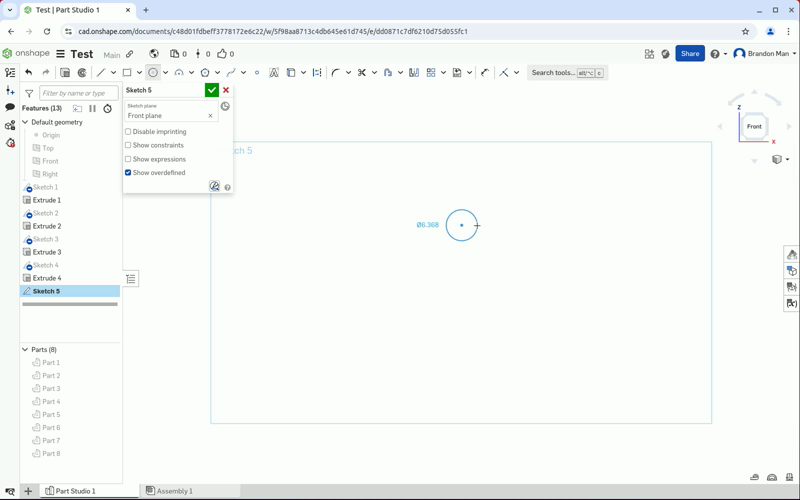
click(477, 225)
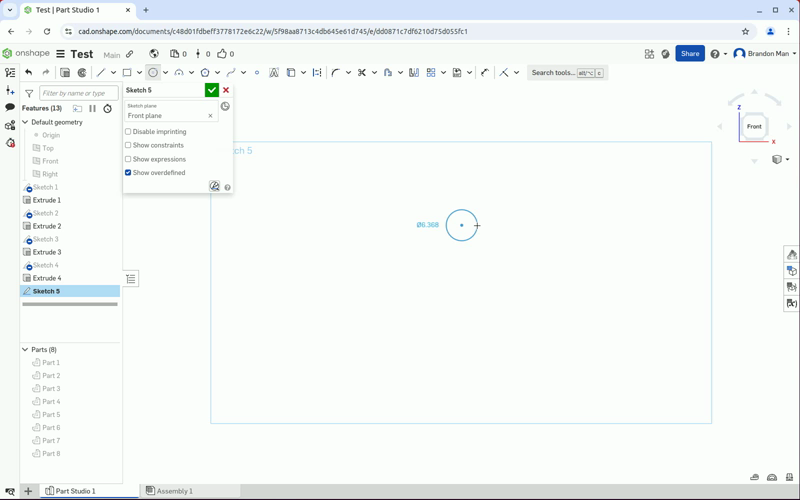
key(esc)
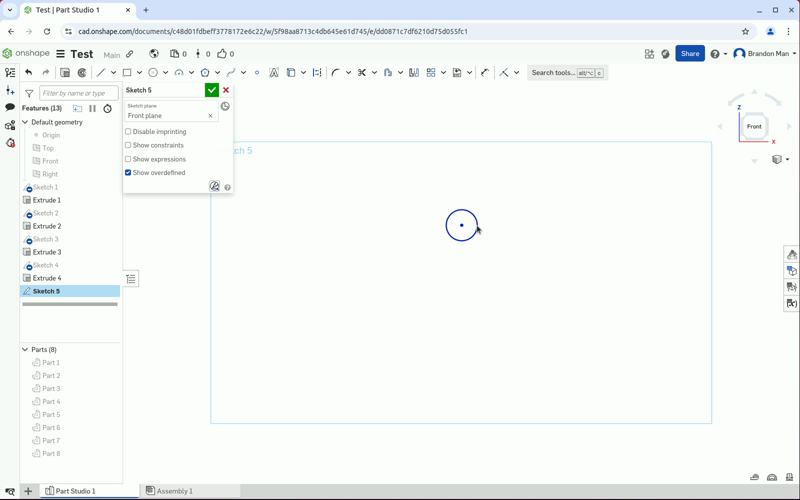
key(c)
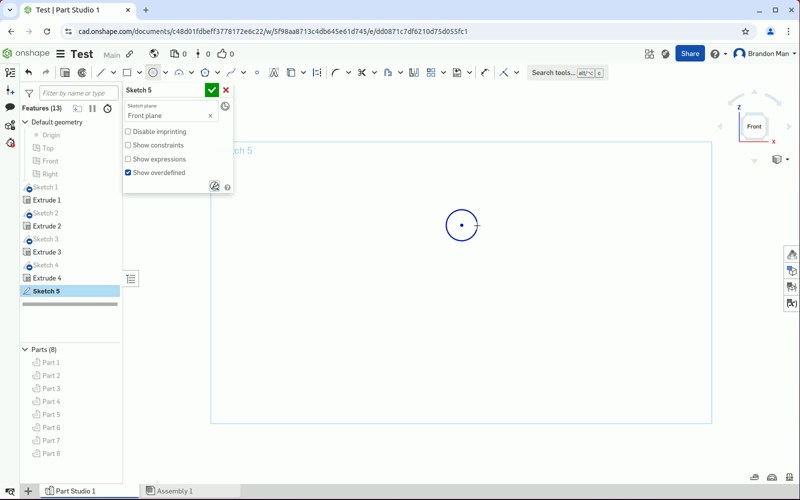
key_down(shift)
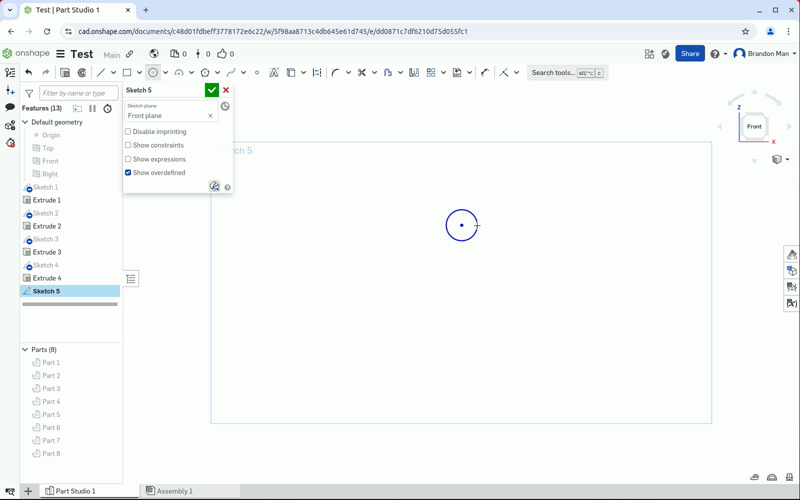
mouse_move(461, 225)
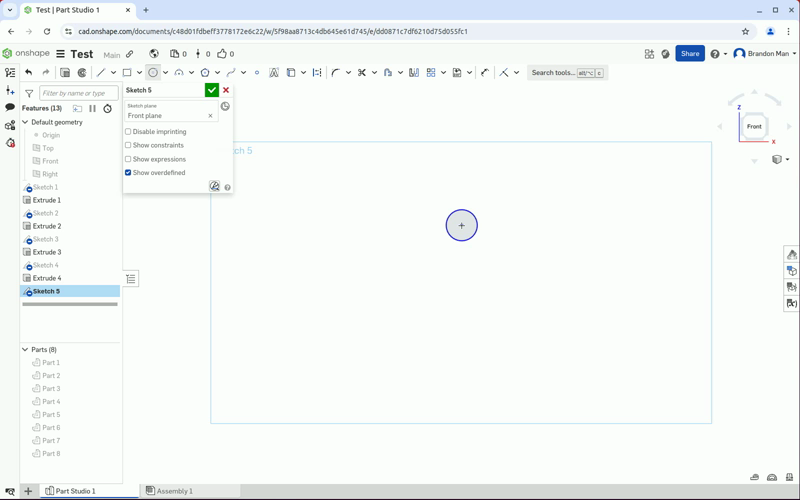
click(461, 225)
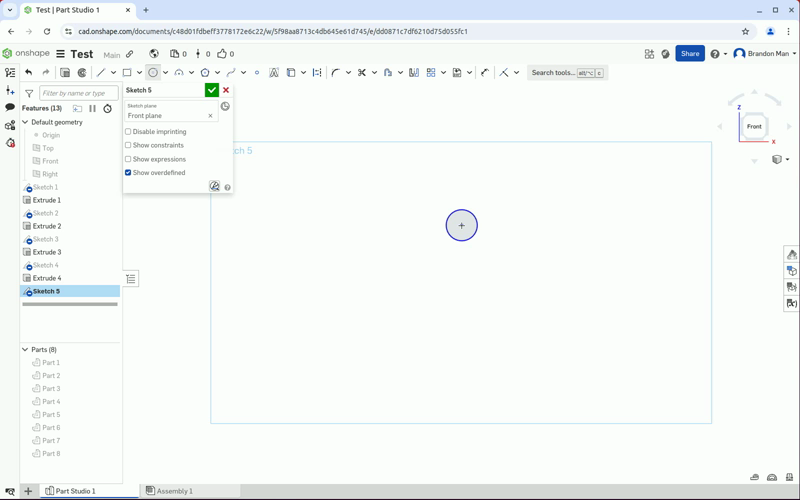
key_up(shift)
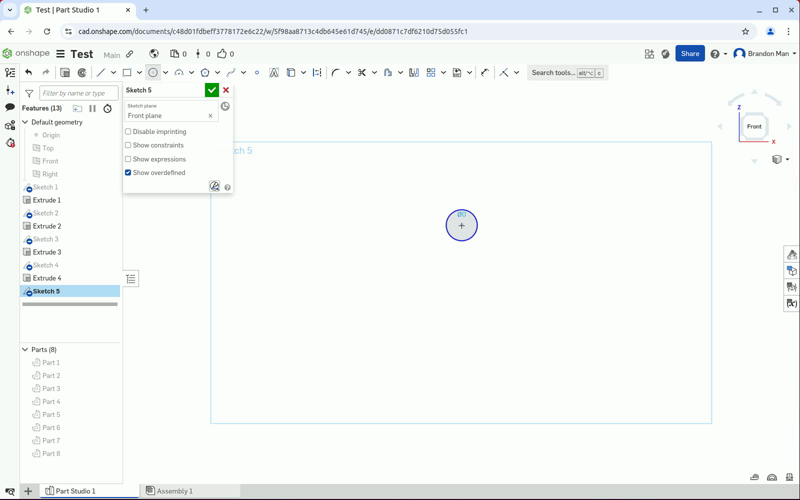
mouse_move(465, 225)
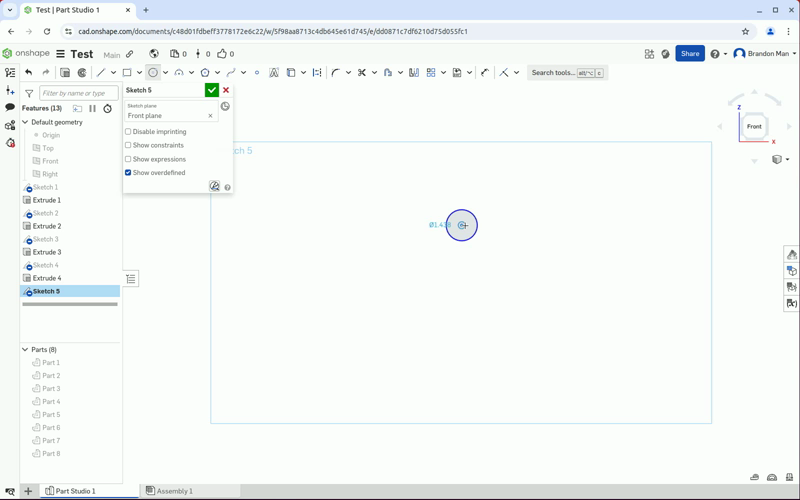
scroll(6)
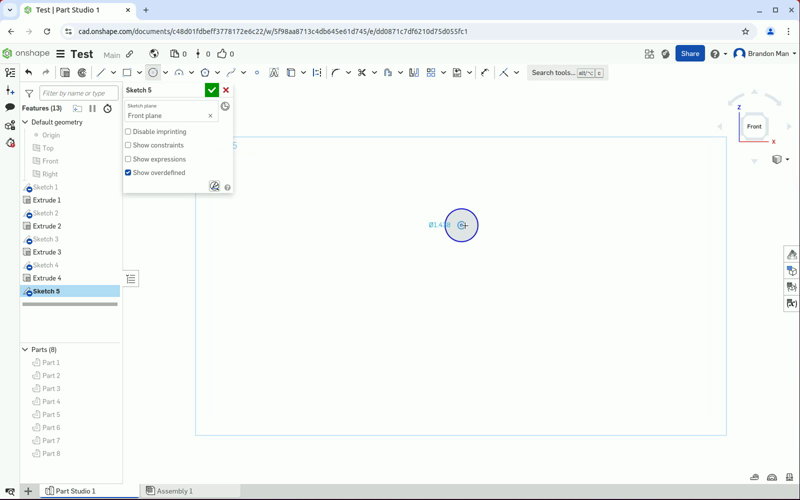
scroll(6)
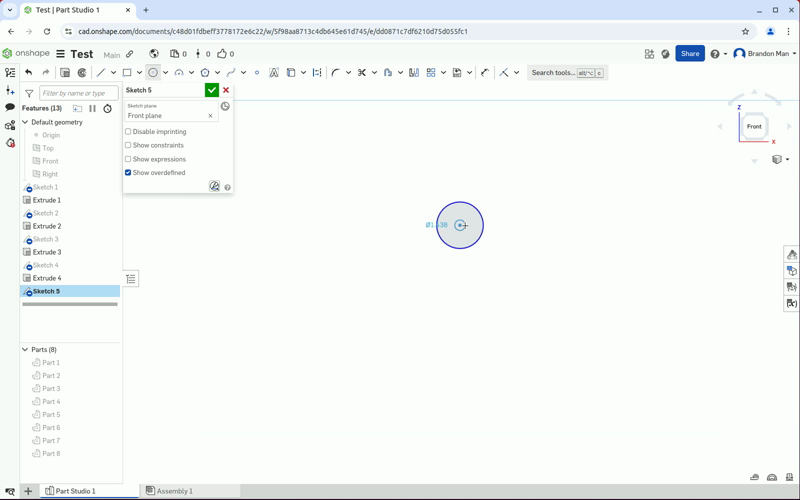
scroll(6)
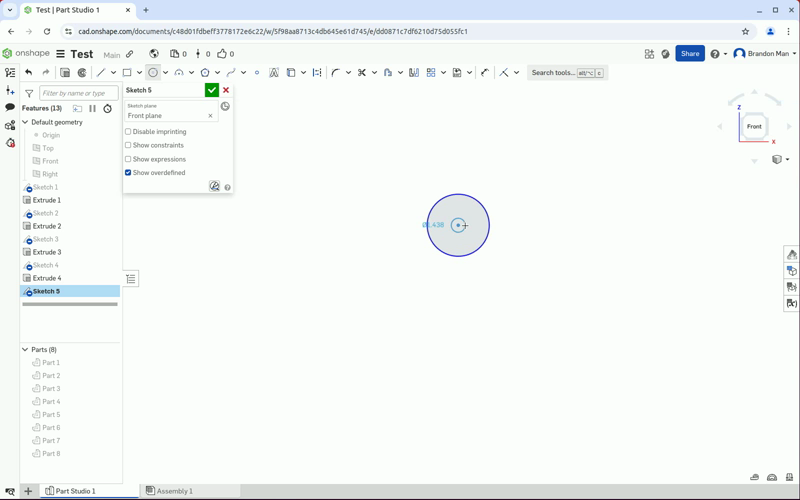
scroll(6)
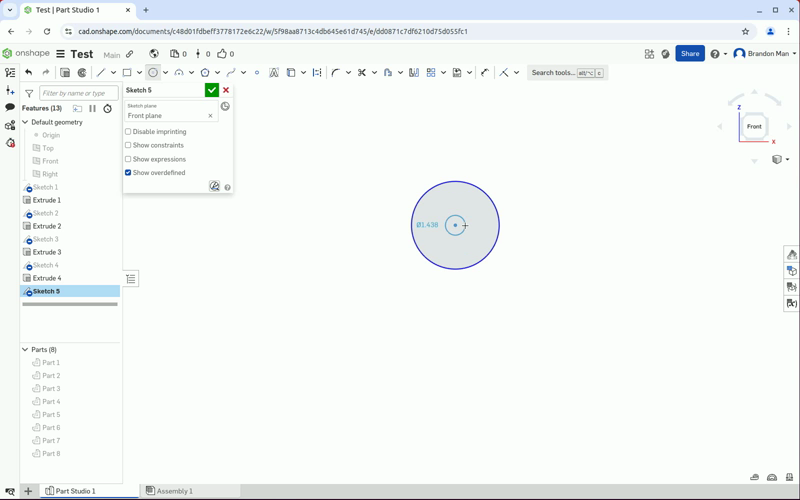
scroll(6)
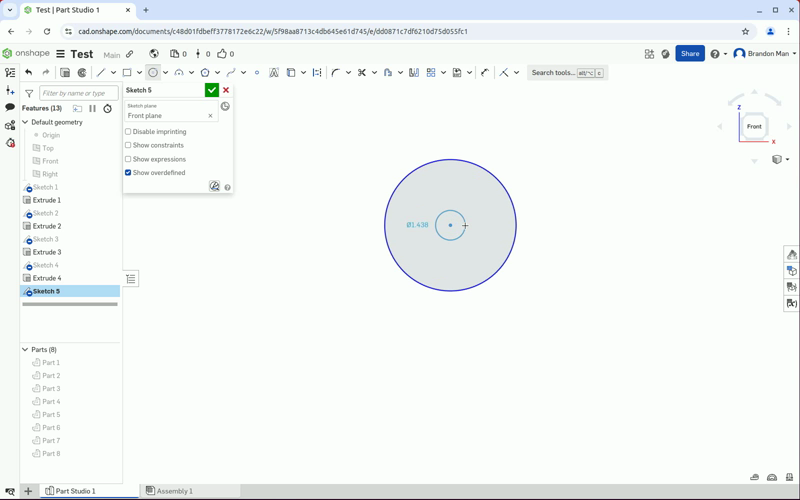
scroll(6)
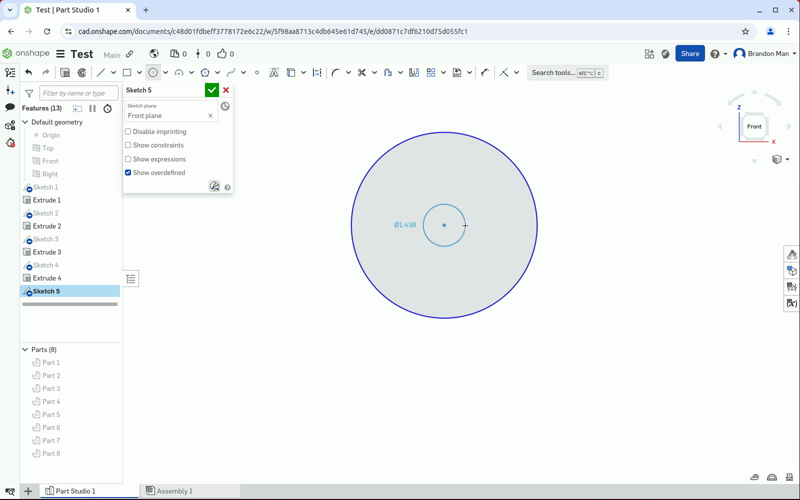
scroll(6)
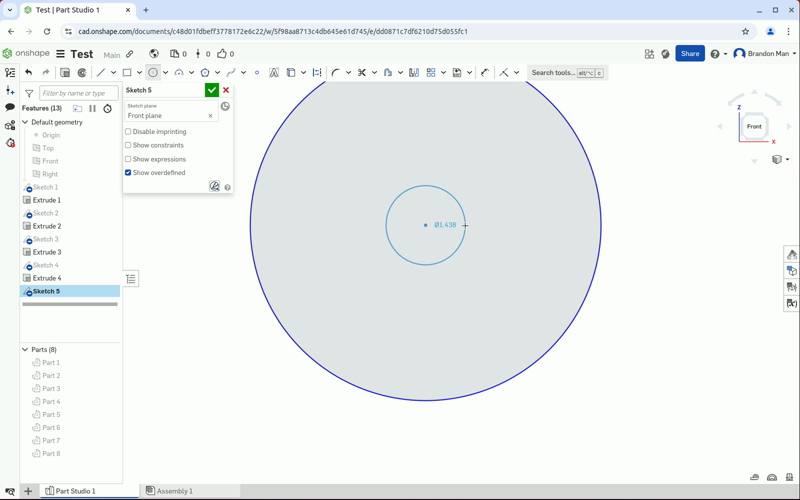
click(465, 225)
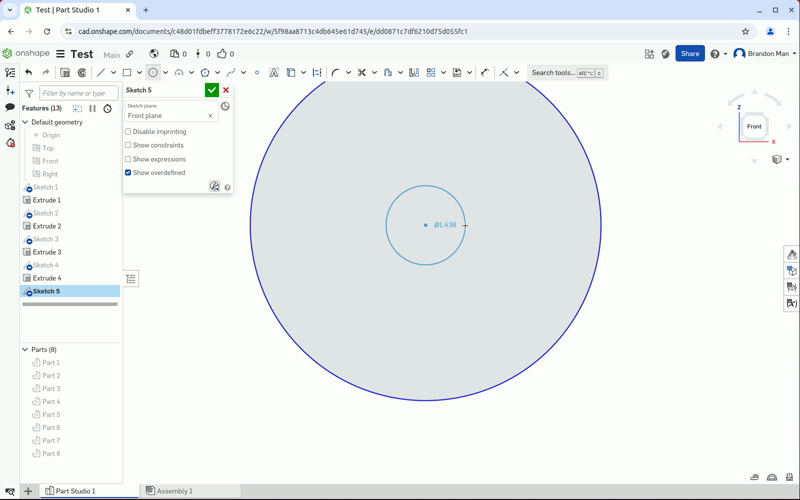
scroll(-6)
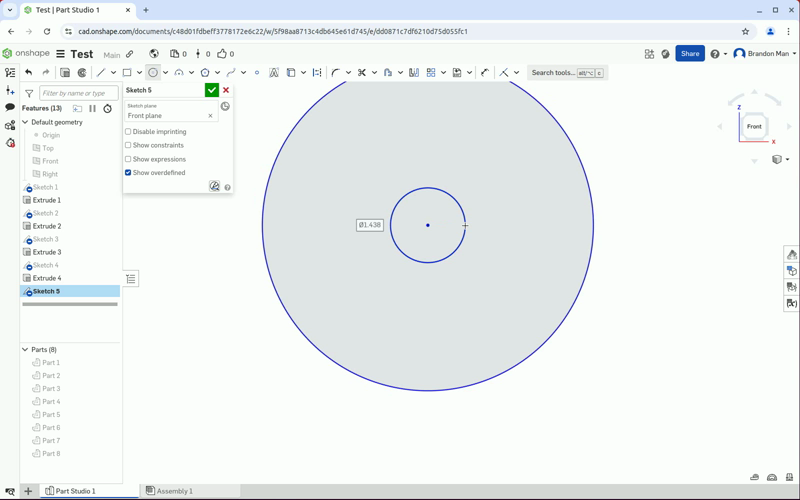
scroll(-6)
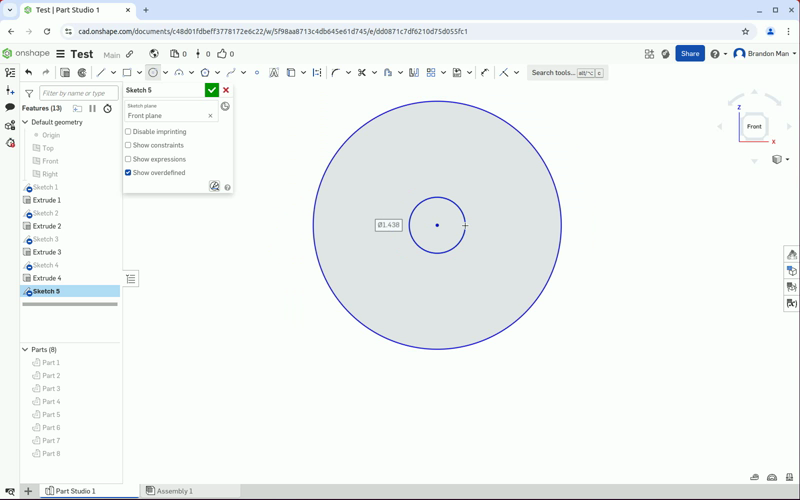
scroll(-6)
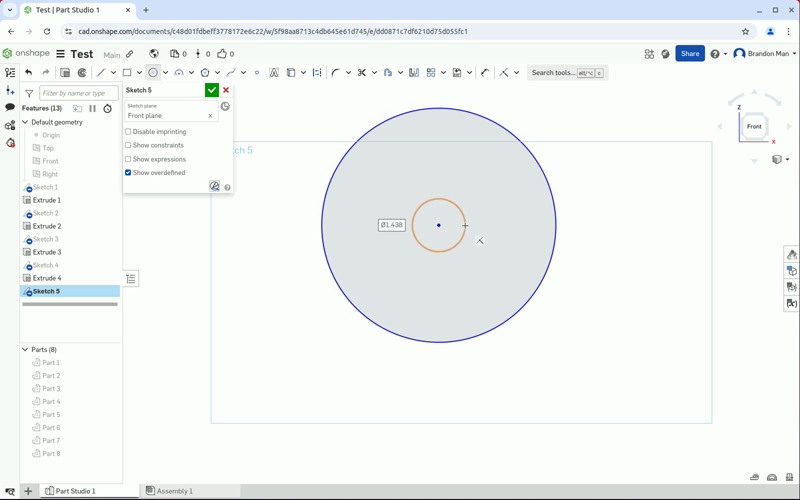
scroll(-6)
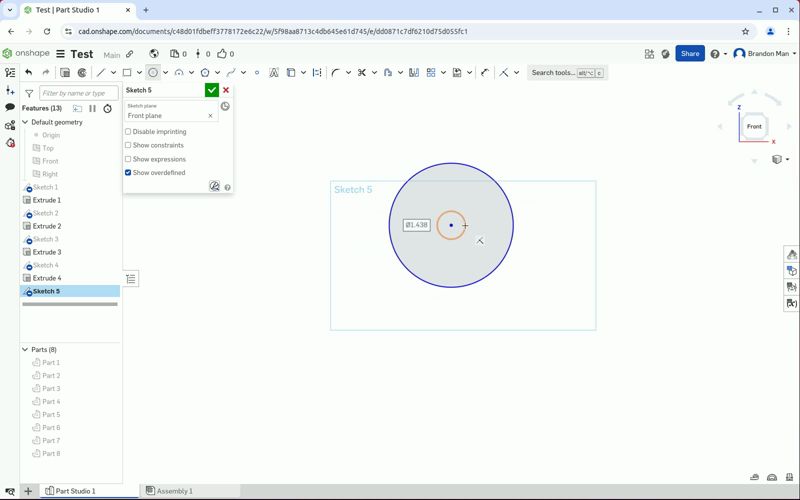
scroll(-6)
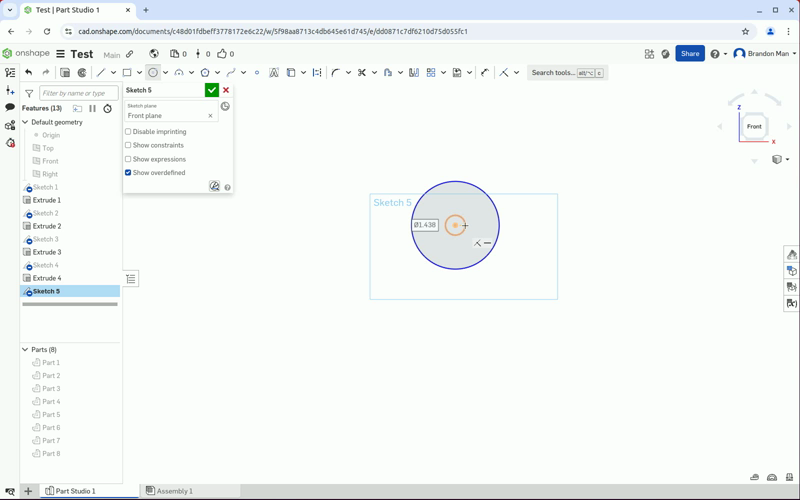
scroll(-6)
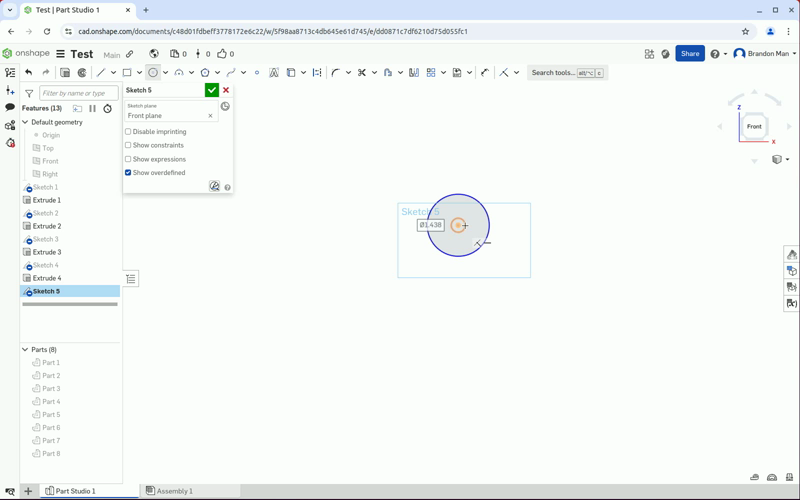
scroll(-6)
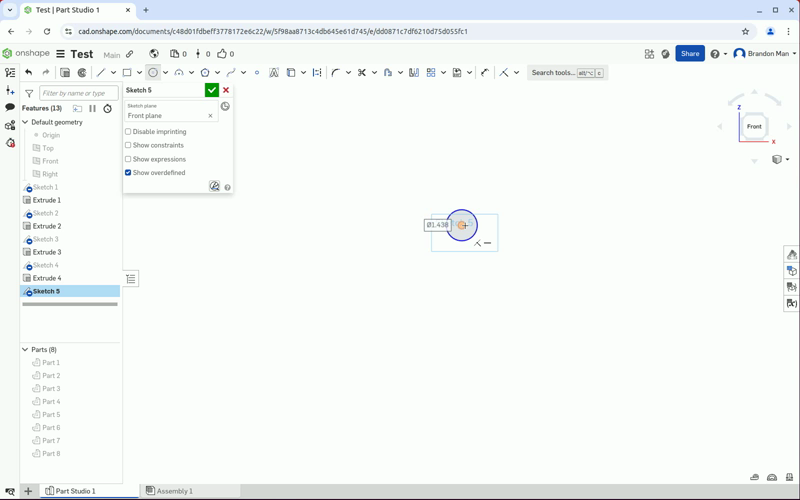
key(esc)
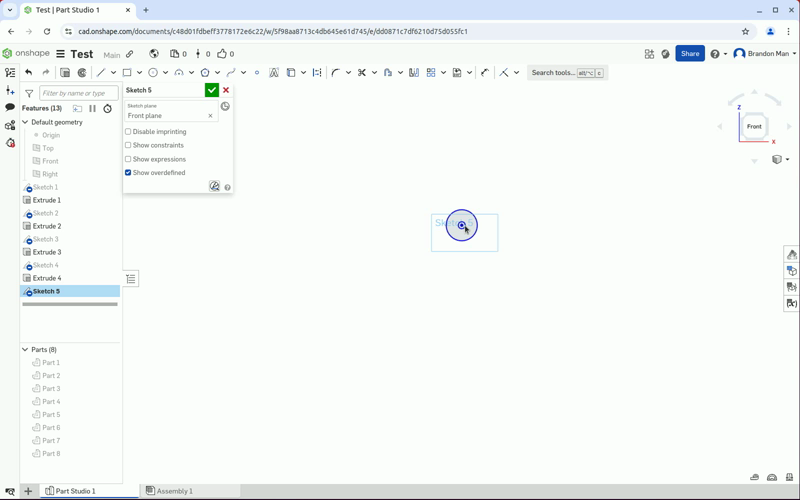
mouse_move(475, 221)
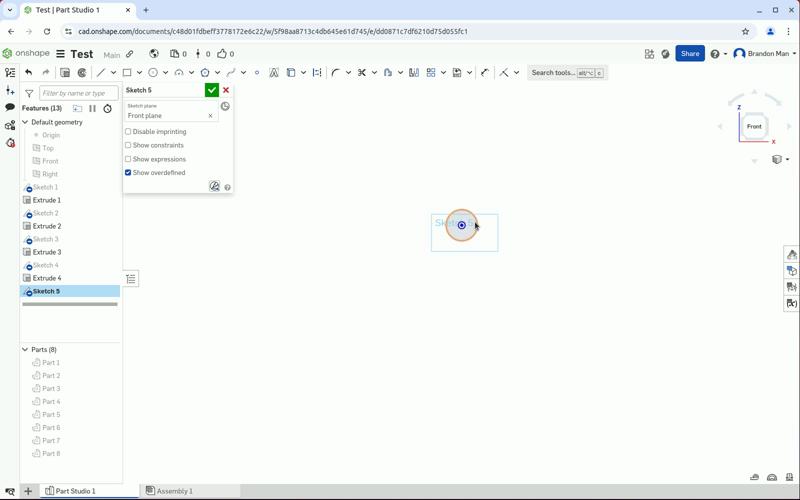
scroll(6)
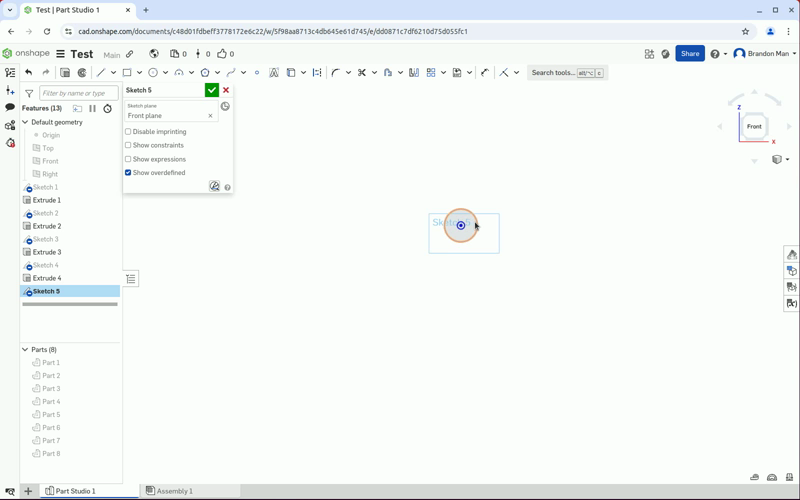
scroll(6)
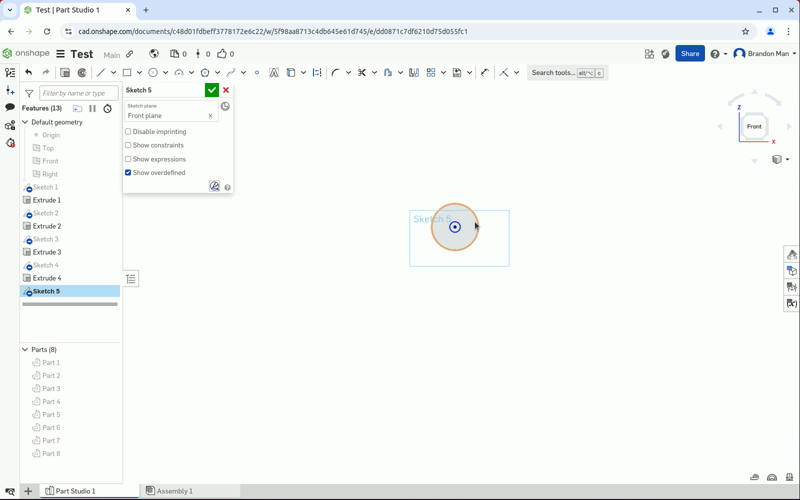
scroll(6)
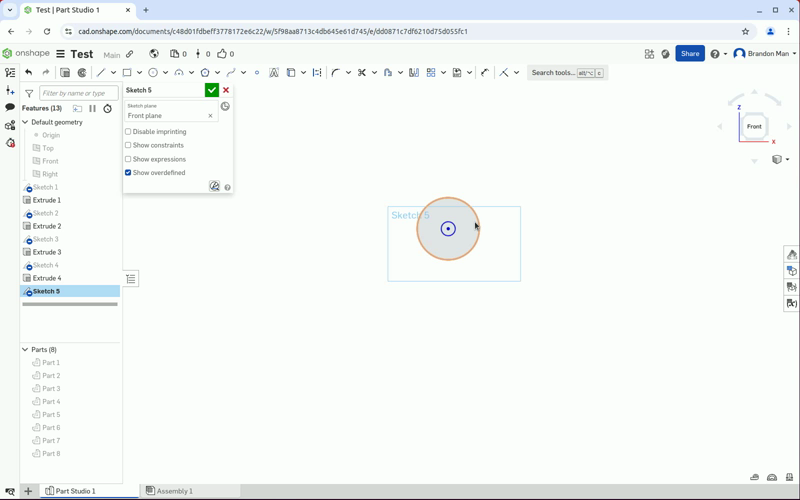
scroll(6)
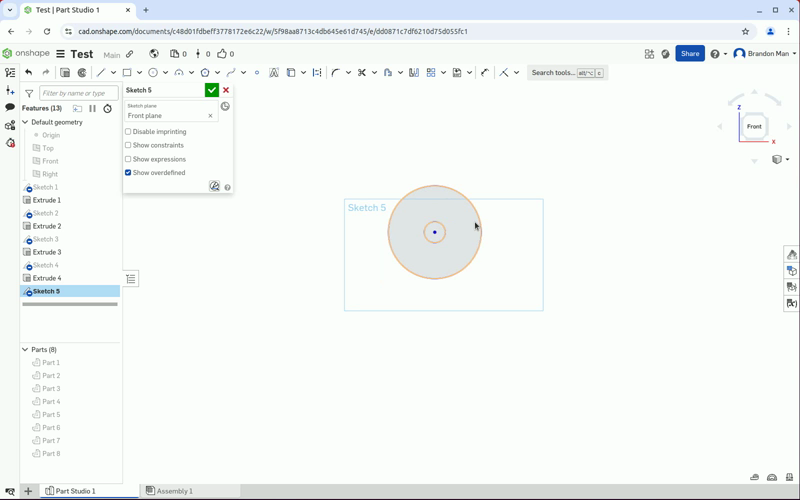
scroll(6)
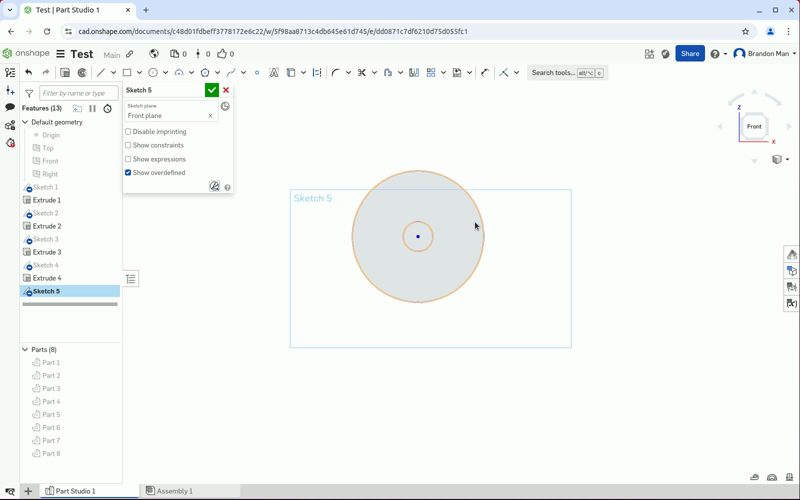
scroll(6)
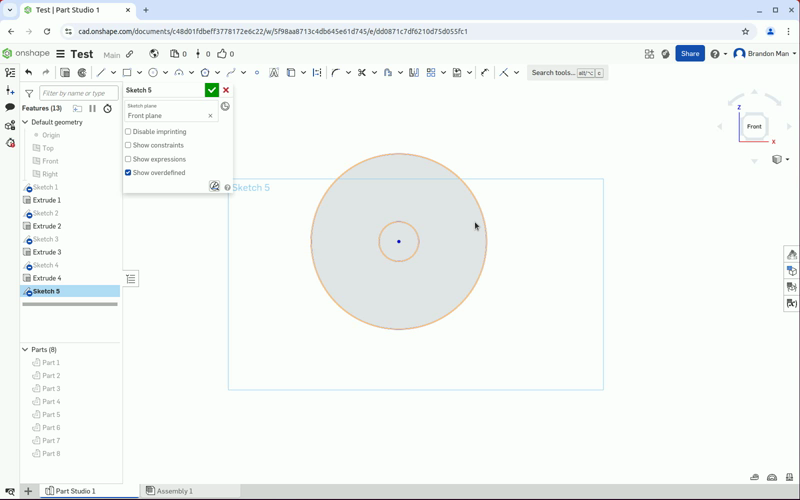
scroll(6)
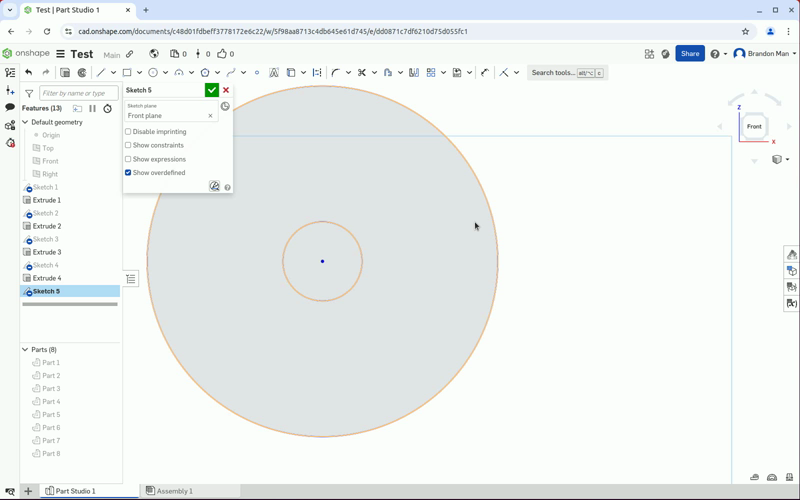
click(475, 221)
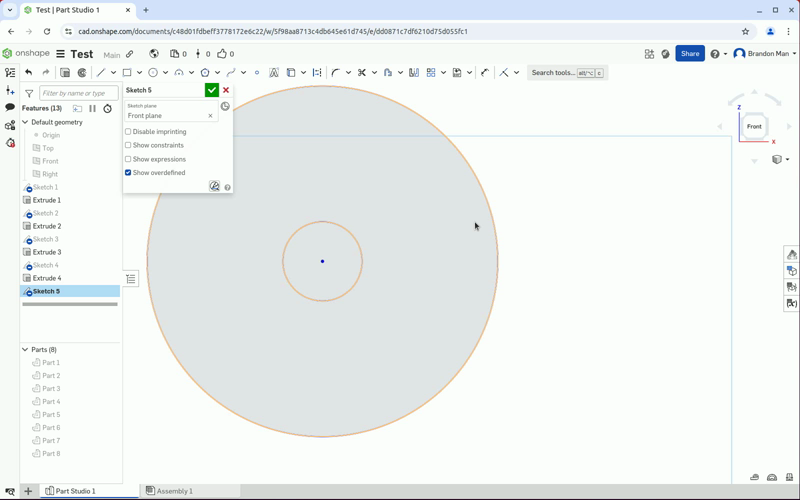
scroll(-6)
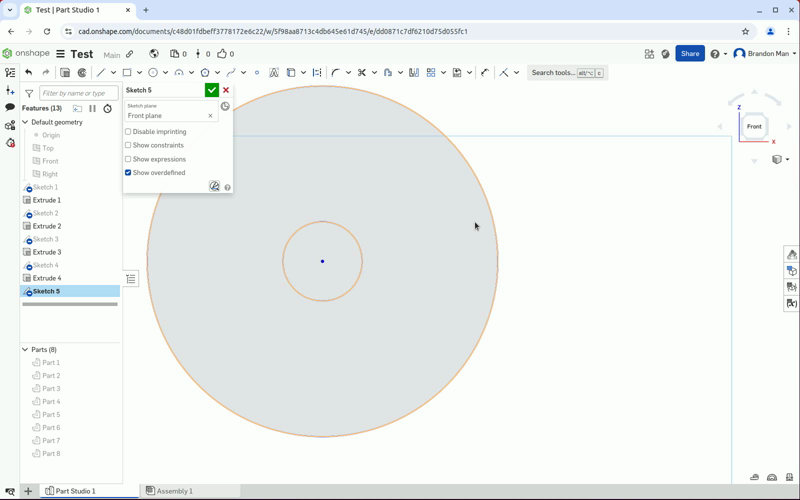
scroll(-6)
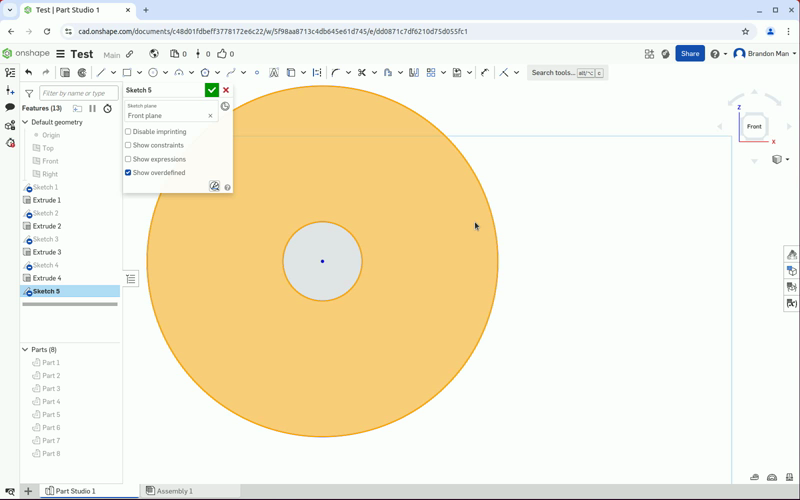
scroll(-6)
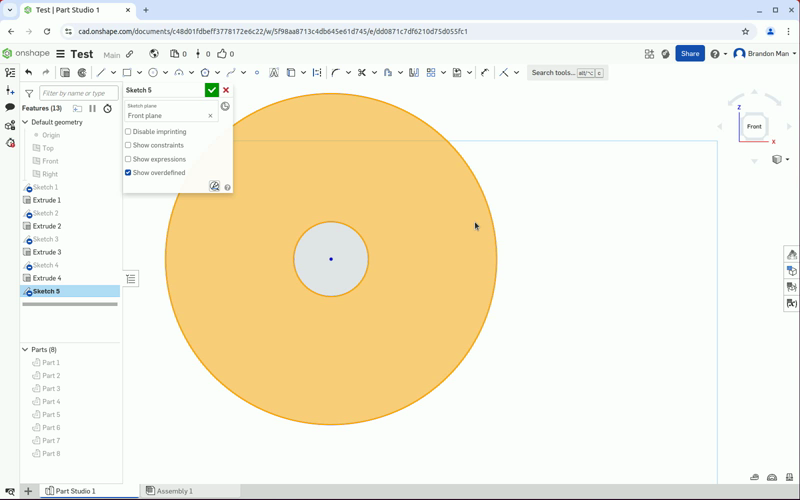
scroll(-6)
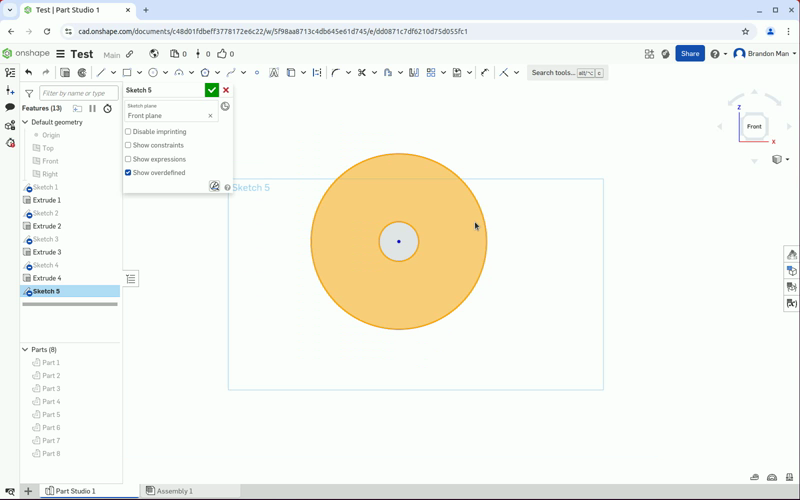
scroll(-6)
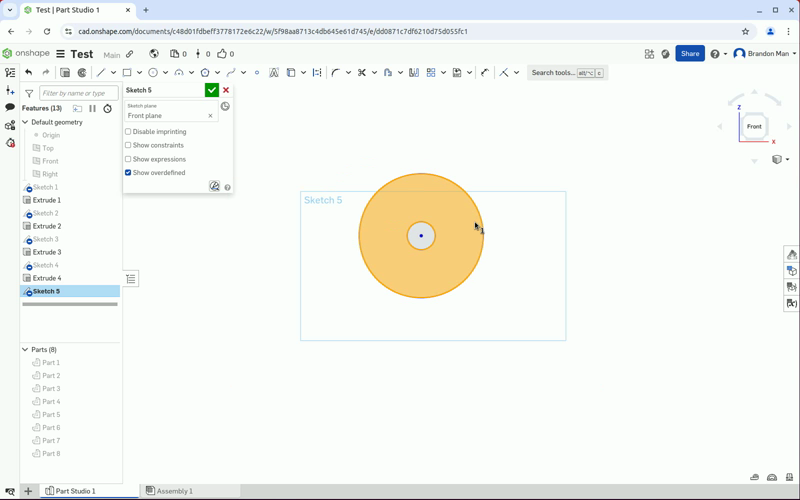
scroll(-6)
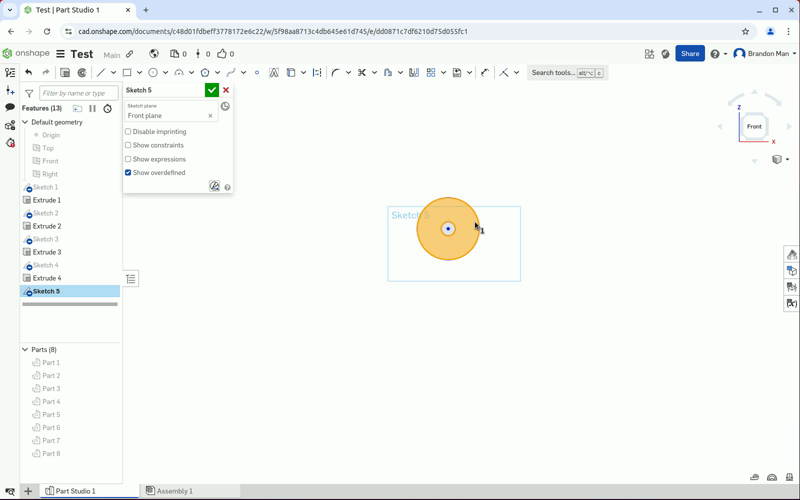
scroll(-6)
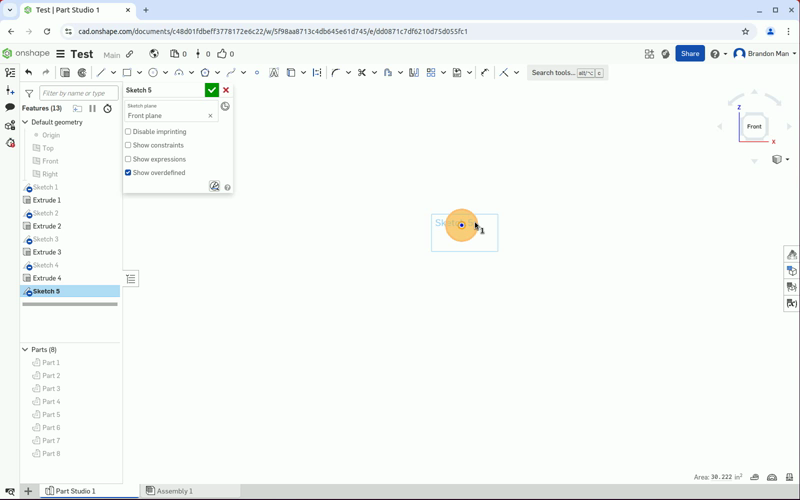
mouse_move(73, 352)
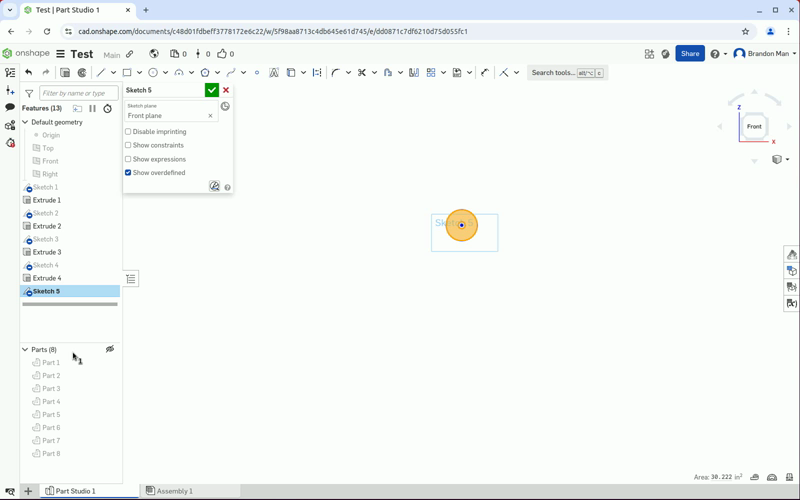
key(shift+y)
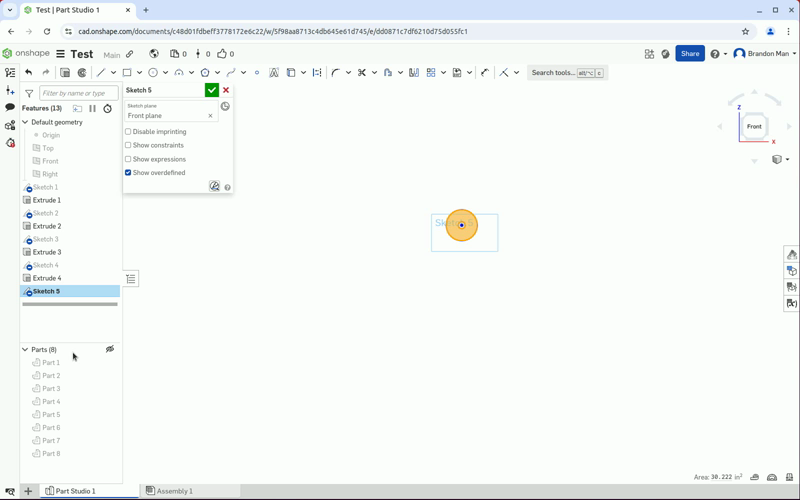
key(shift+e)
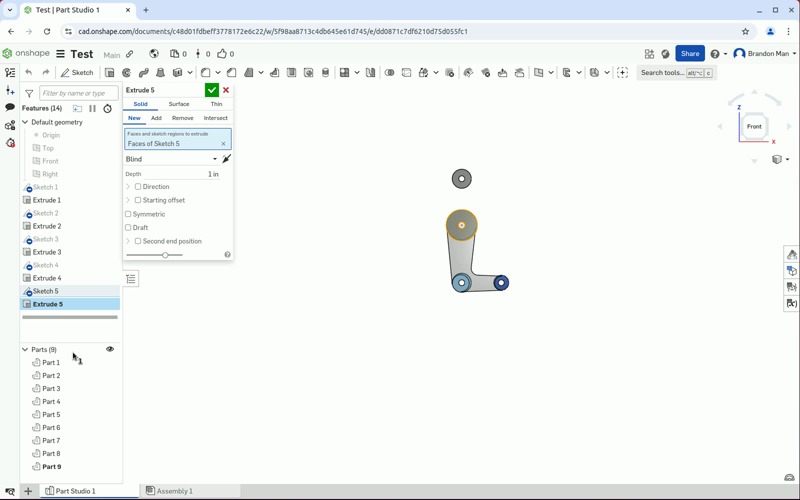
mouse_move(143, 106)
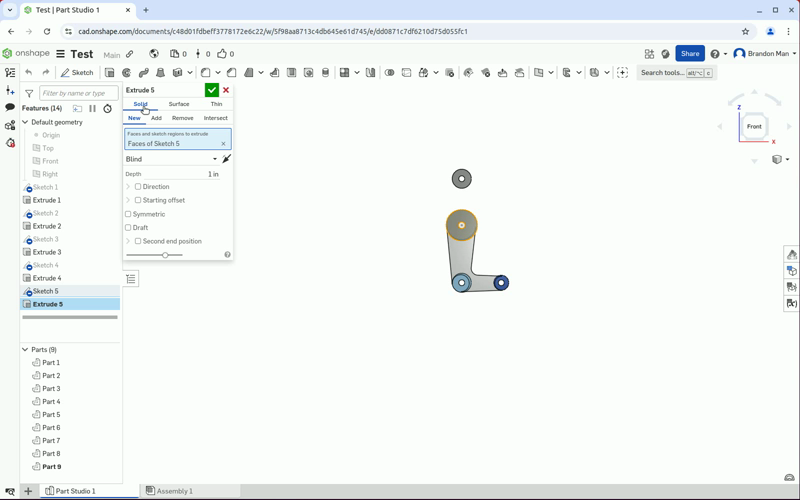
click(143, 106)
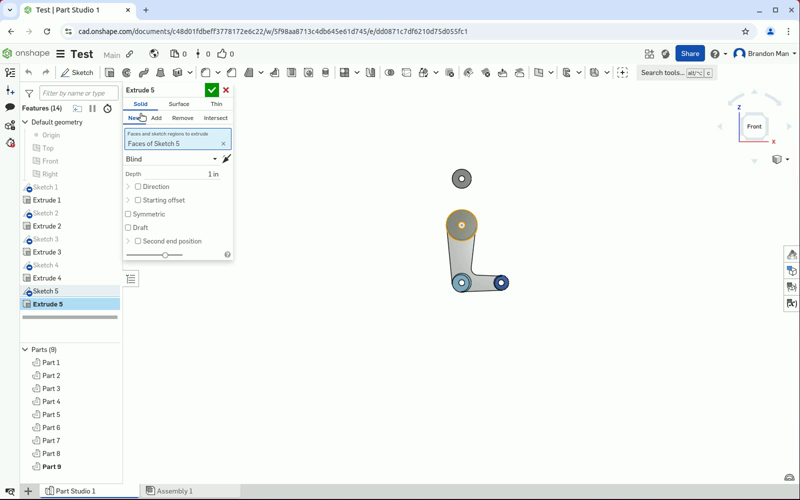
mouse_move(137, 120)
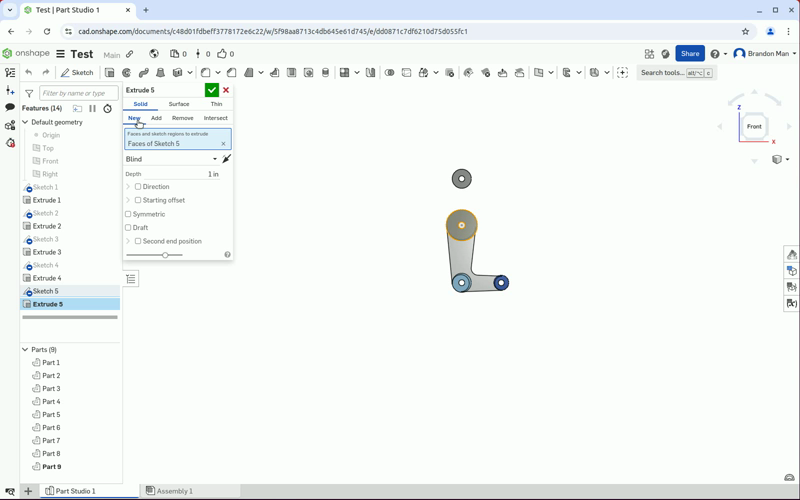
click(137, 120)
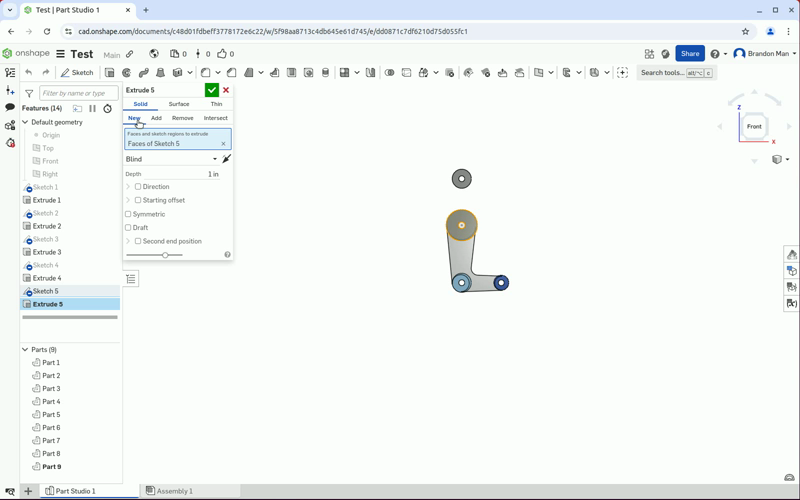
key(tab, 4)
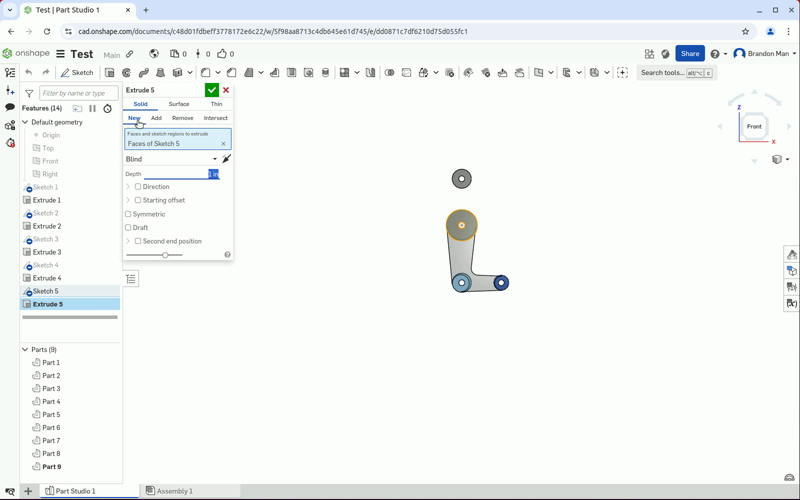
text(0.481)
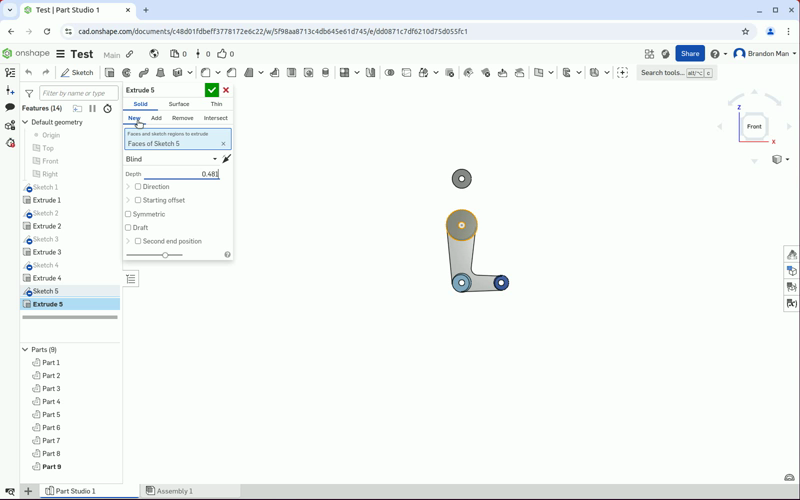
key(enter)
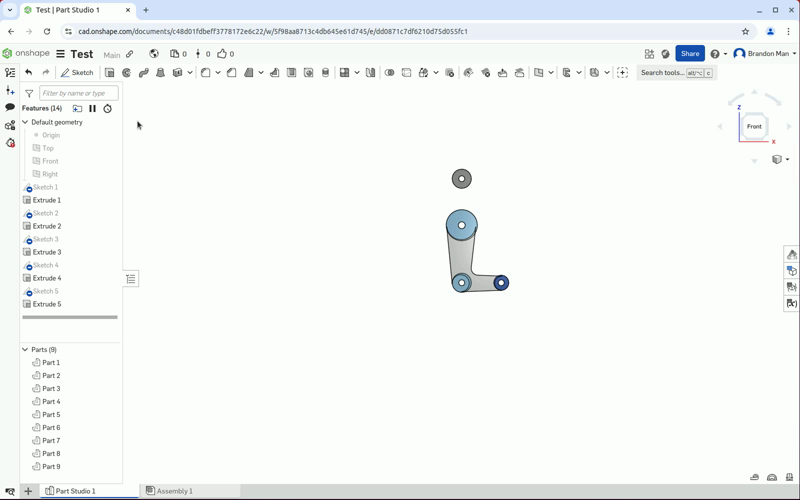
key(shift+h)
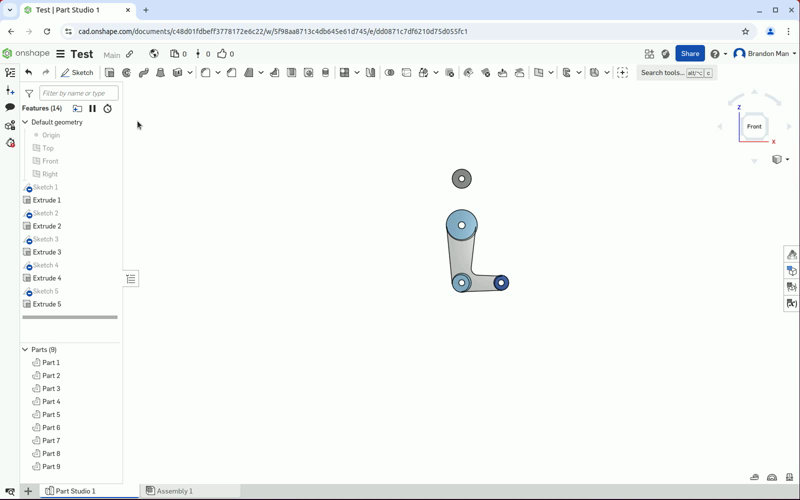
key(shift+h)
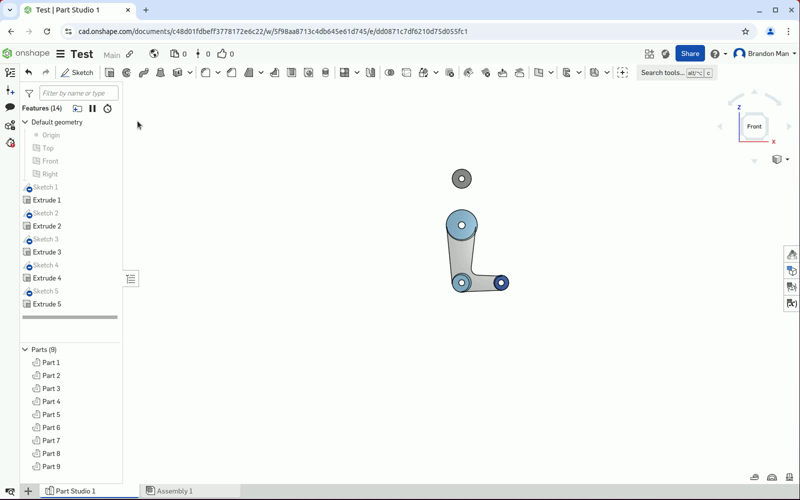
mouse_move(73, 189)
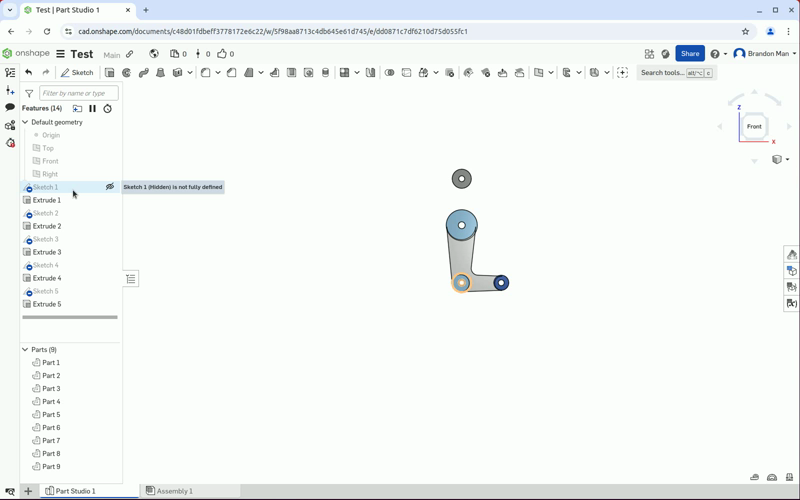
click(73, 189)
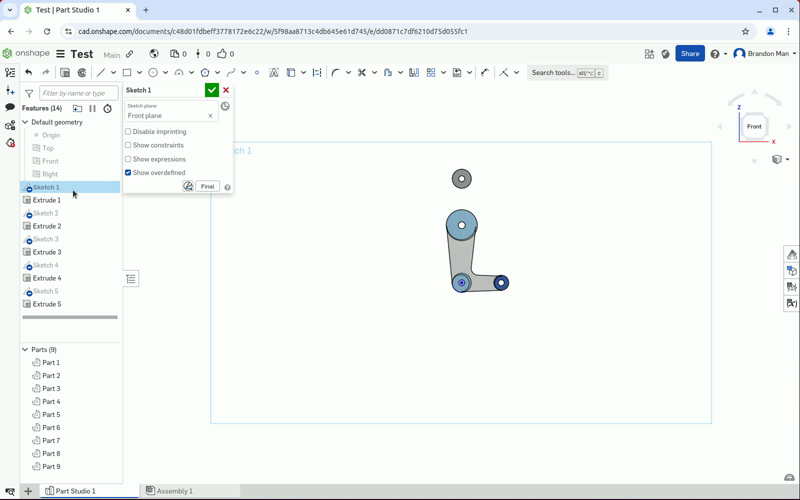
mouse_move(229, 92)
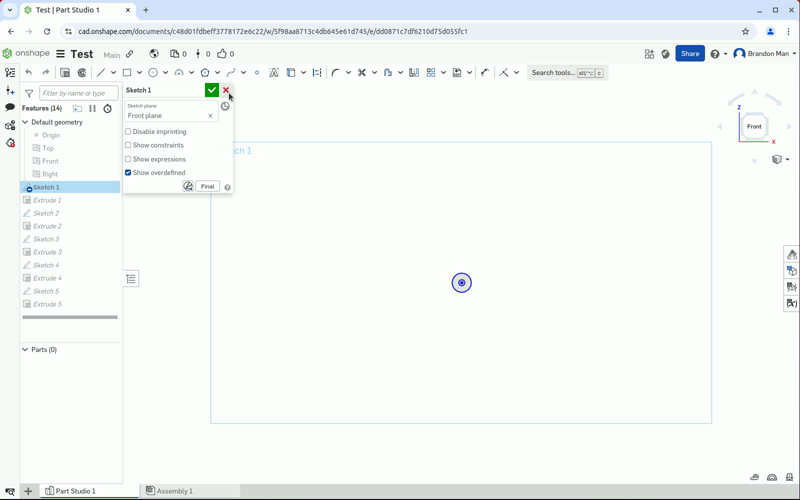
click(229, 92)
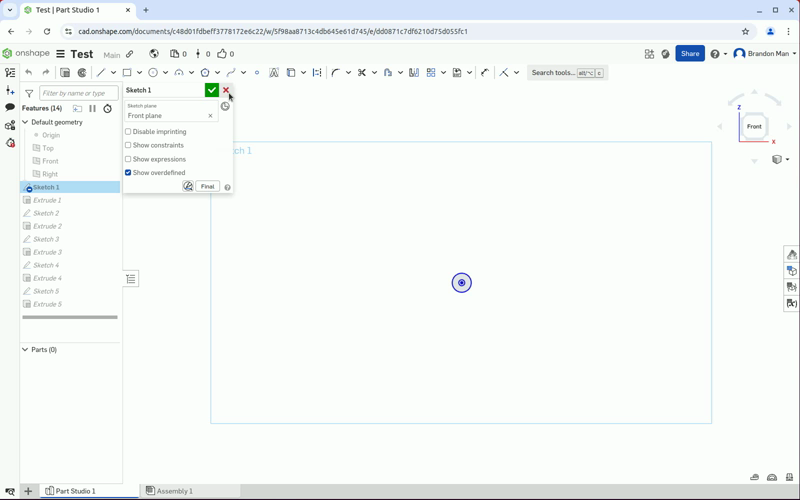
key(shift+s)
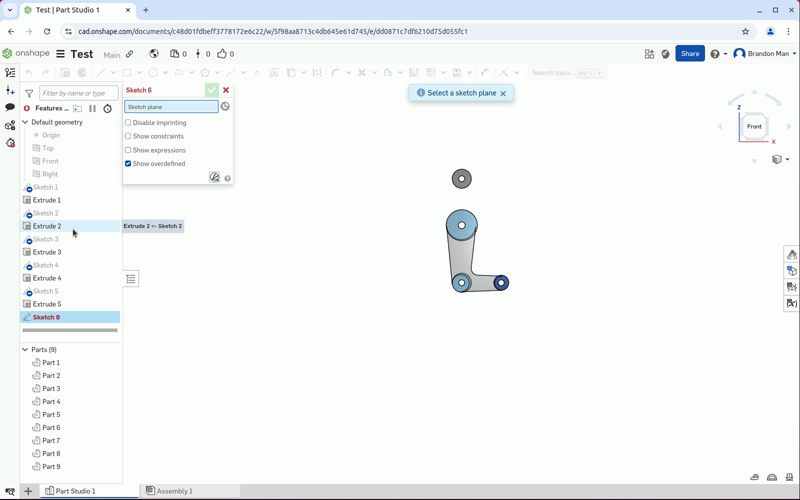
scroll(3)
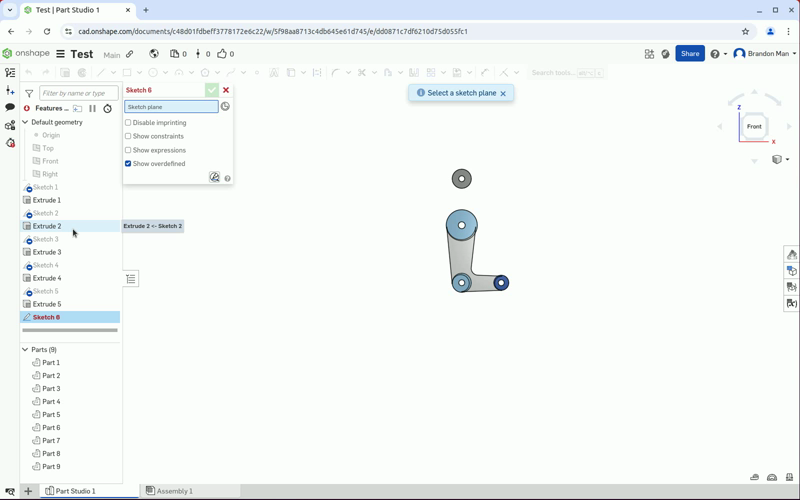
mouse_move(73, 163)
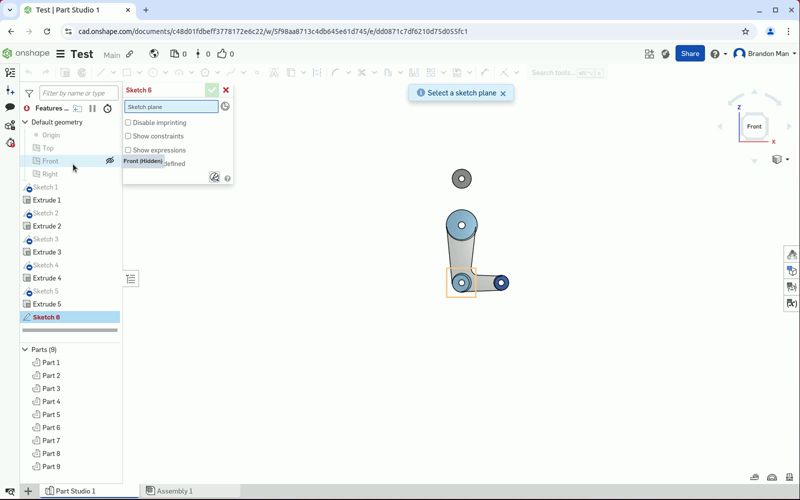
click(73, 163)
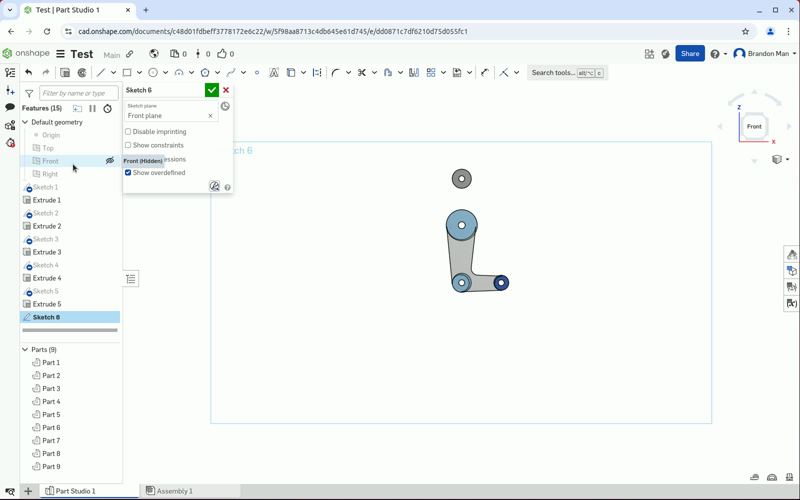
mouse_move(73, 352)
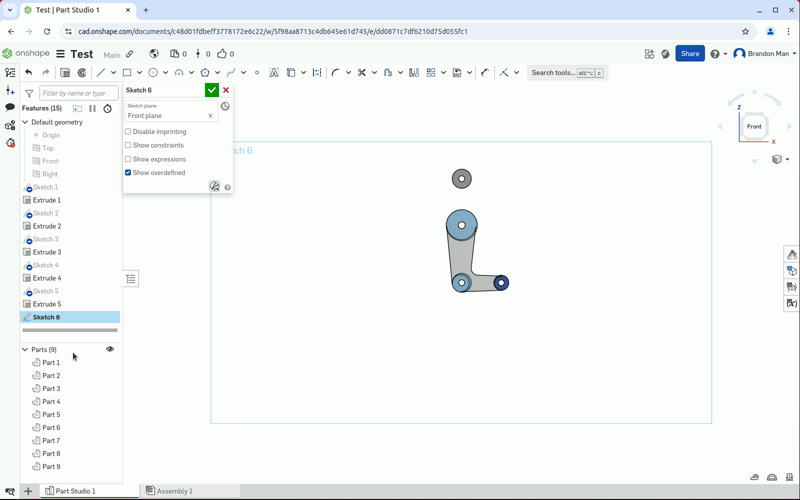
key(y)
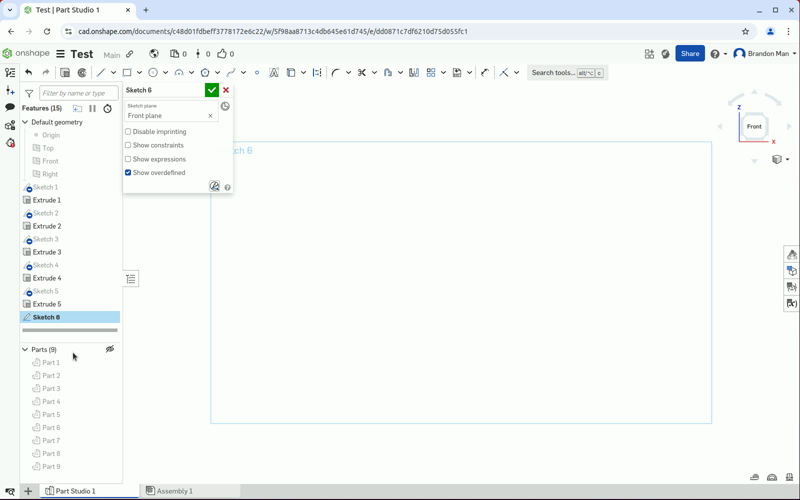
key(a)
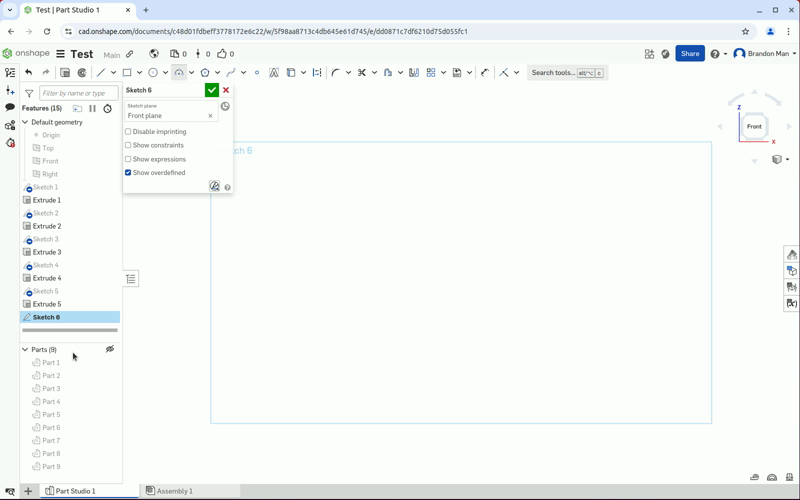
key_down(shift)
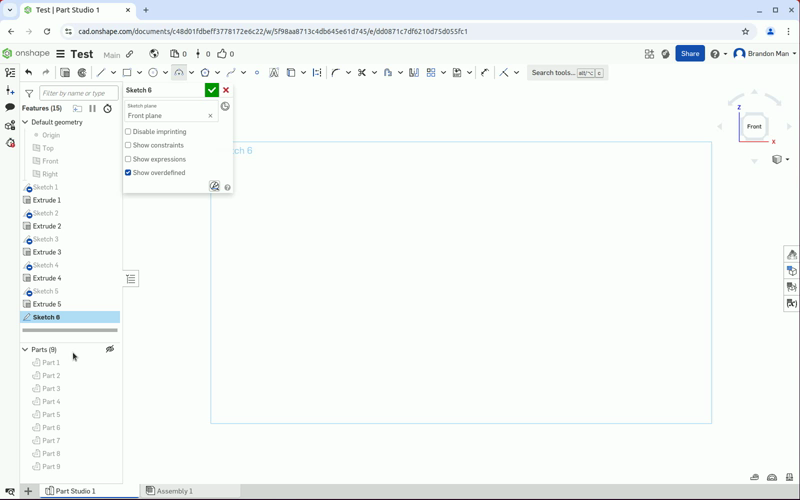
mouse_move(446, 223)
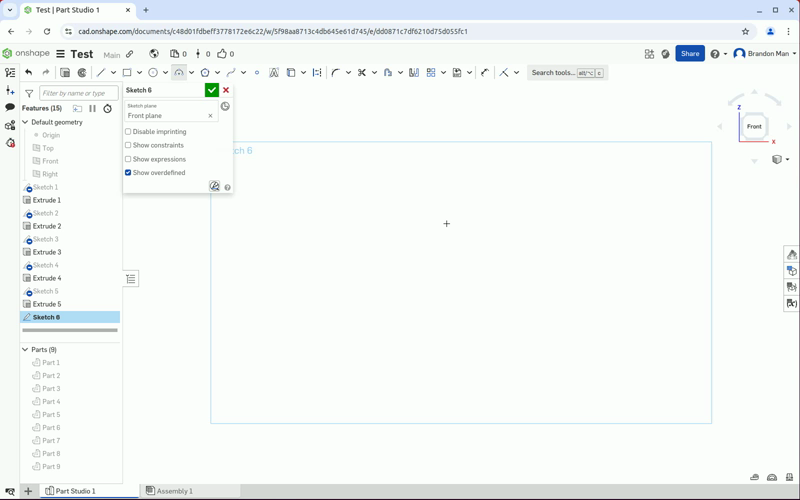
click(446, 223)
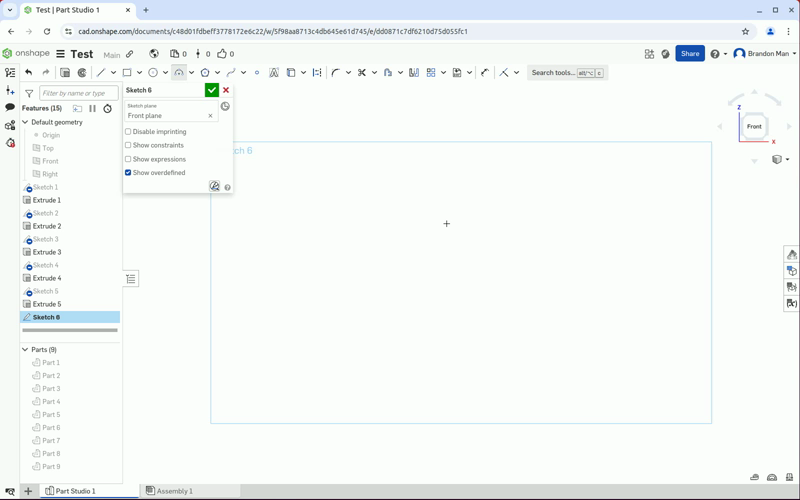
key_up(shift)
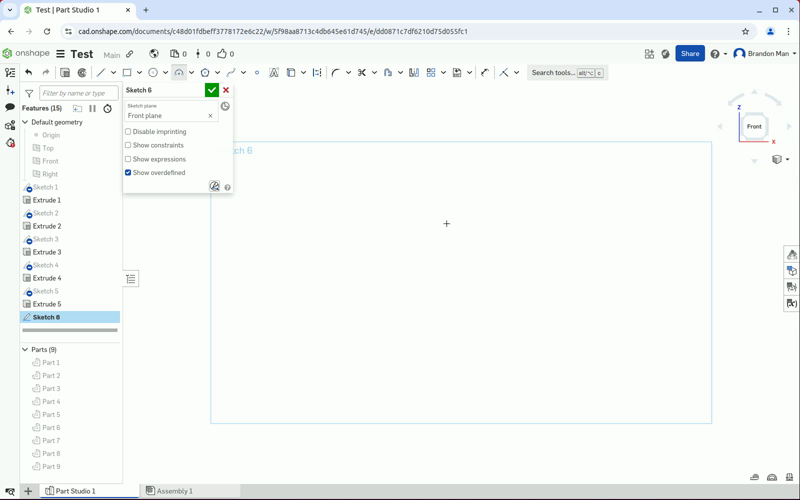
key_down(shift)
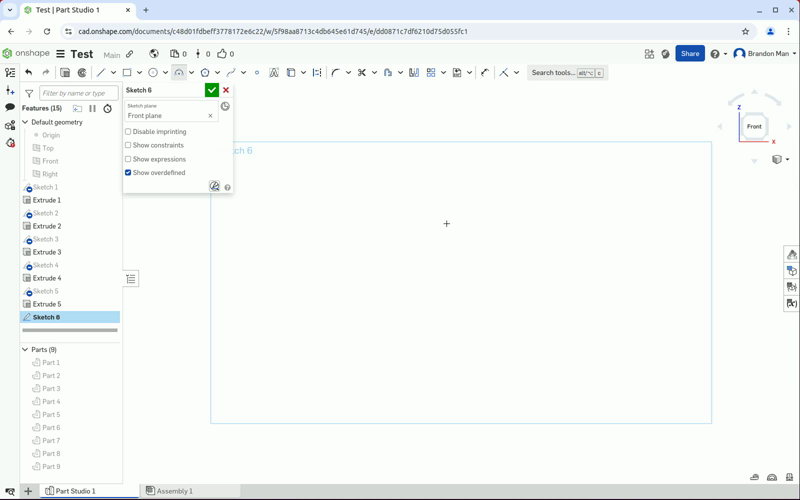
mouse_move(476, 223)
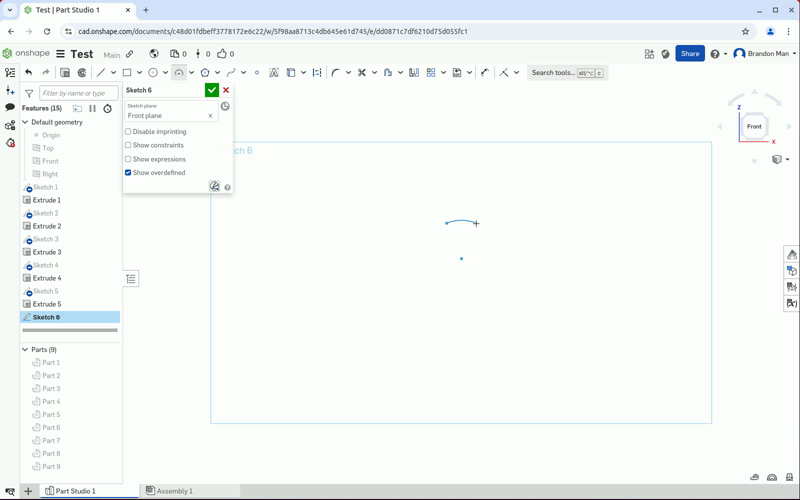
click(476, 223)
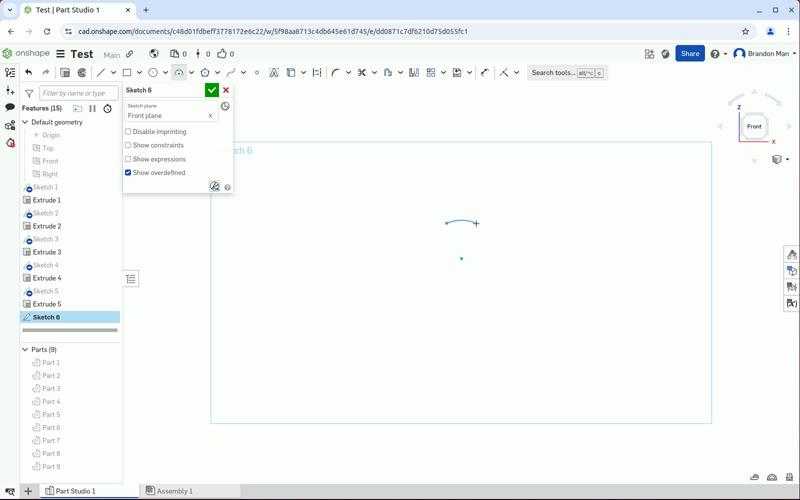
mouse_move(461, 210)
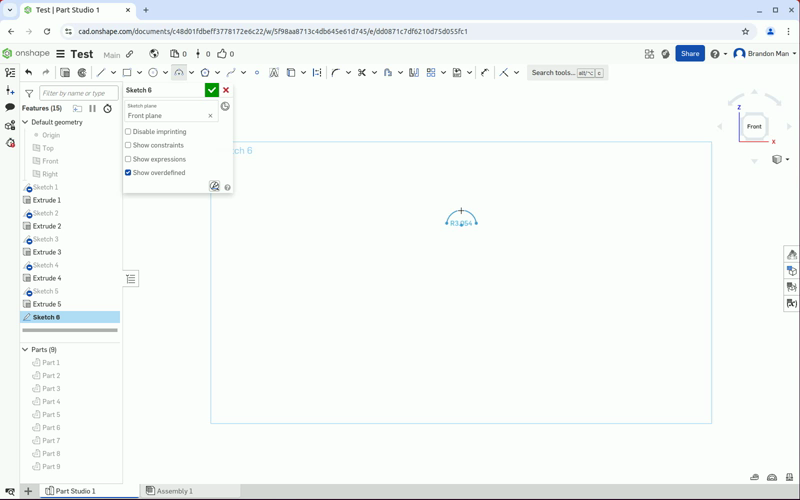
click(461, 210)
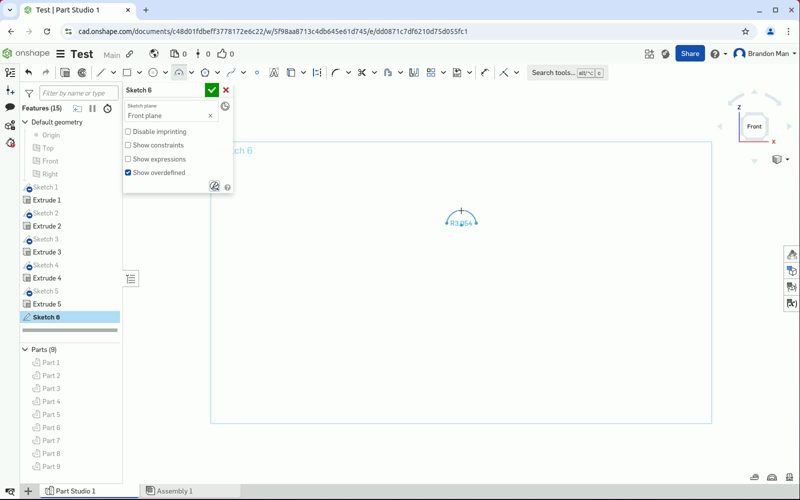
key_up(shift)
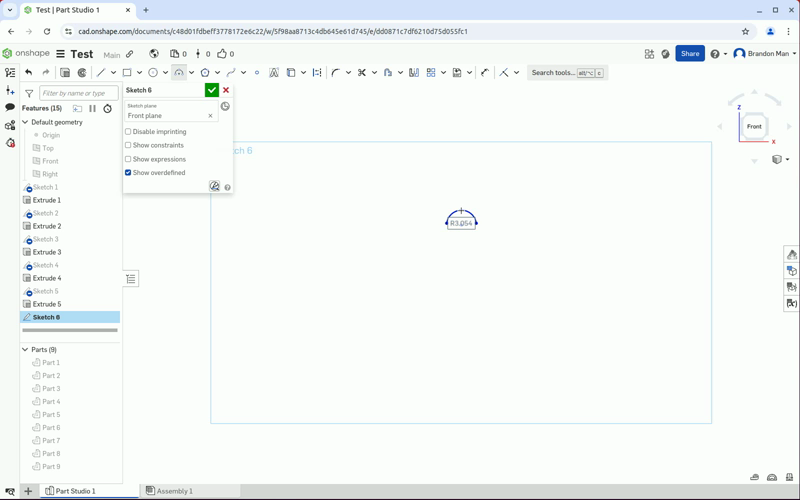
key(esc)
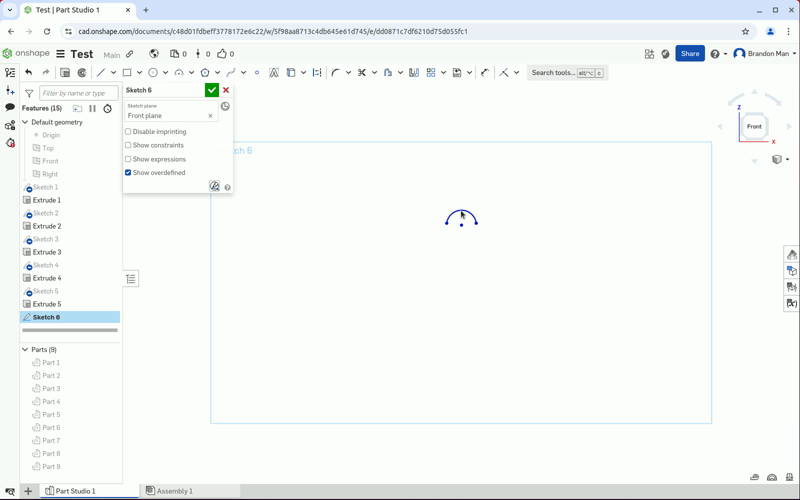
key(l)
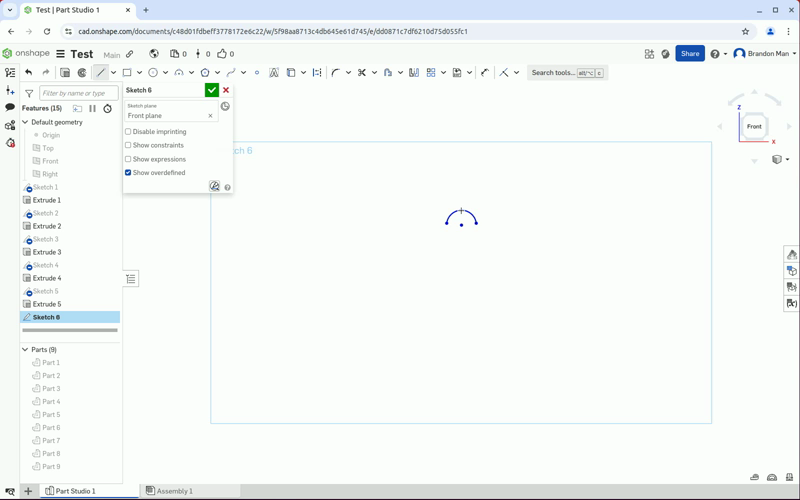
mouse_move(476, 223)
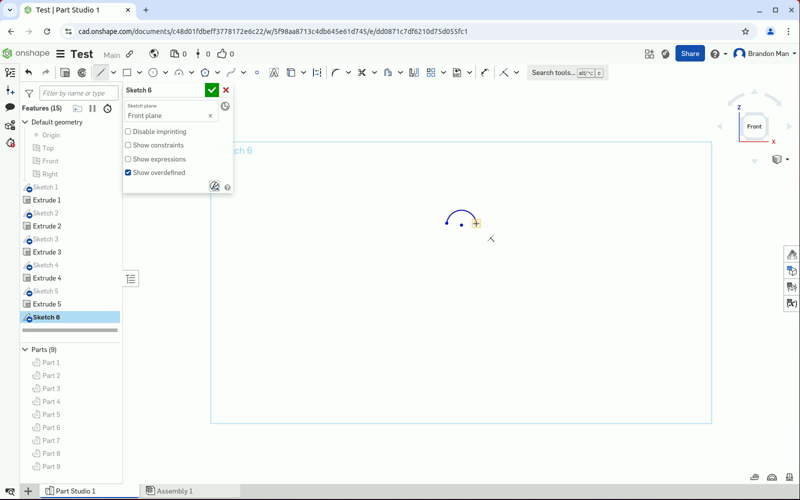
click(476, 223)
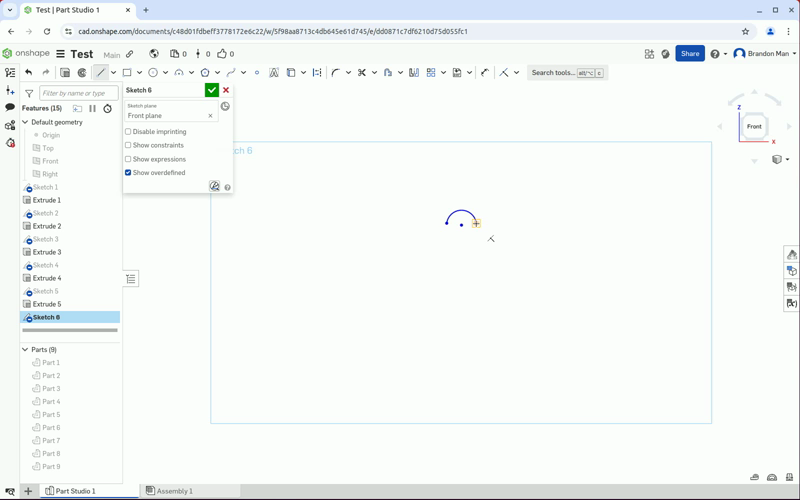
key_down(shift)
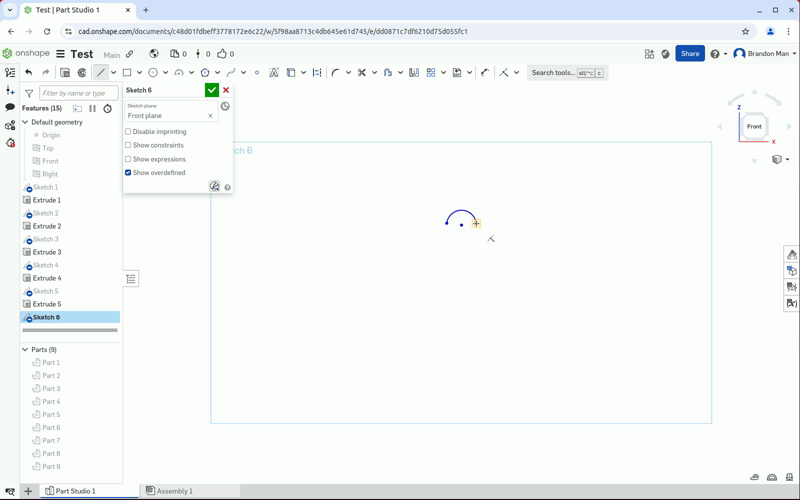
mouse_move(506, 223)
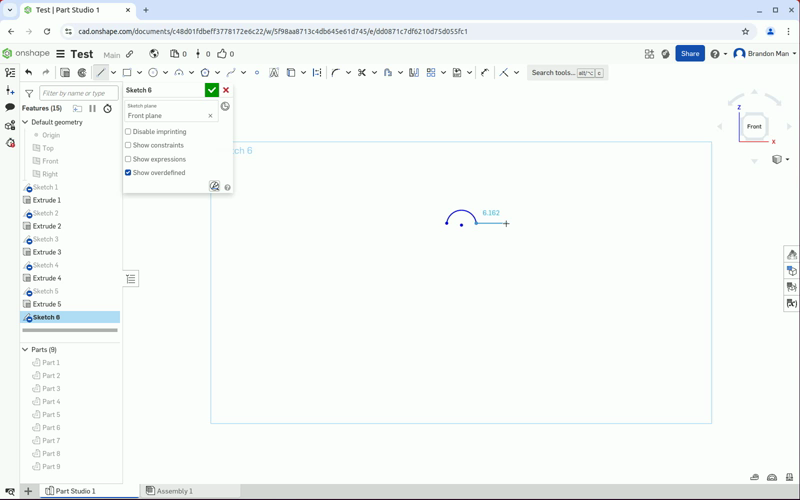
mouse_move(470, 176)
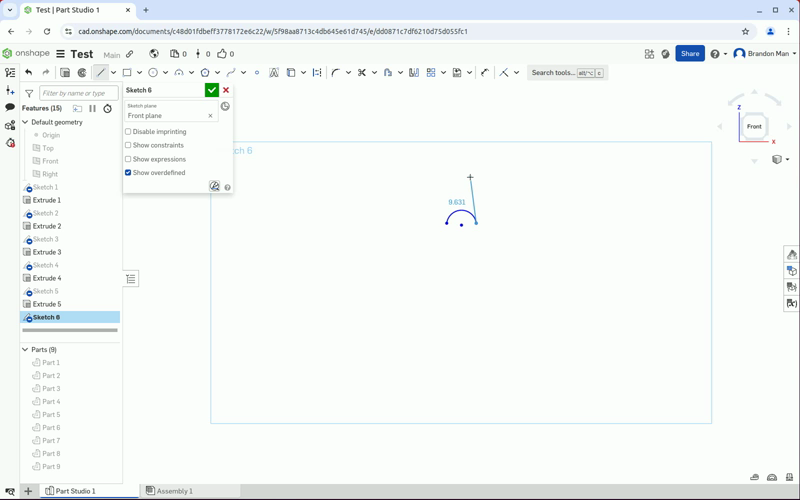
click(470, 176)
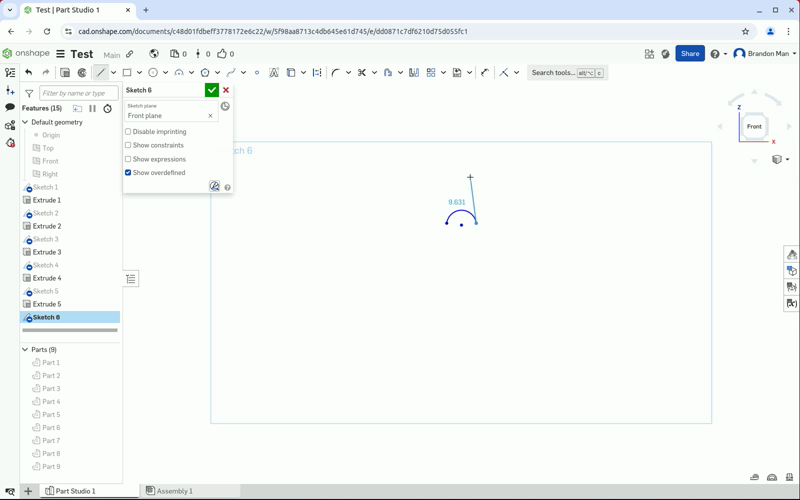
key_up(shift)
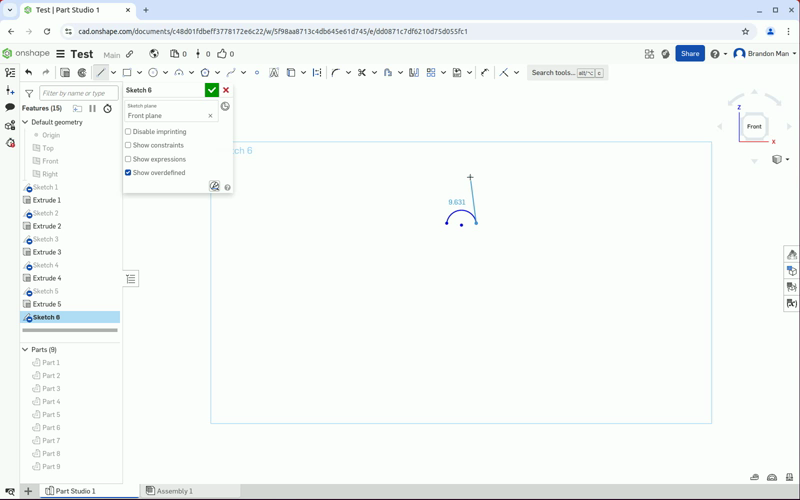
key(esc)
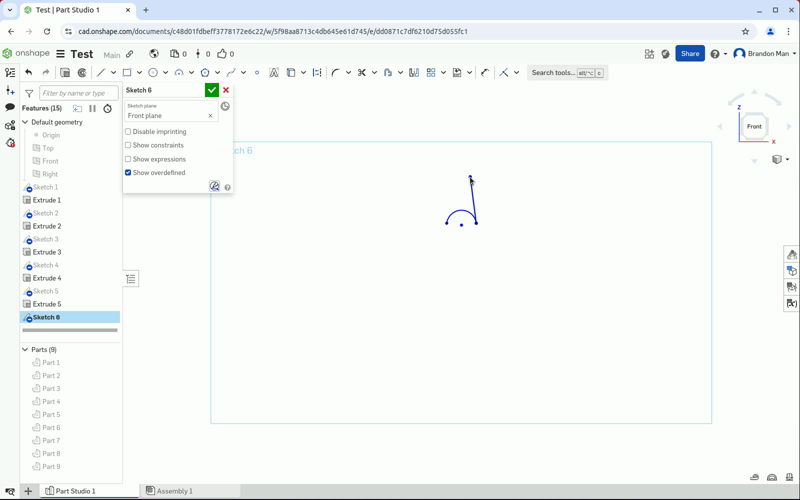
key(a)
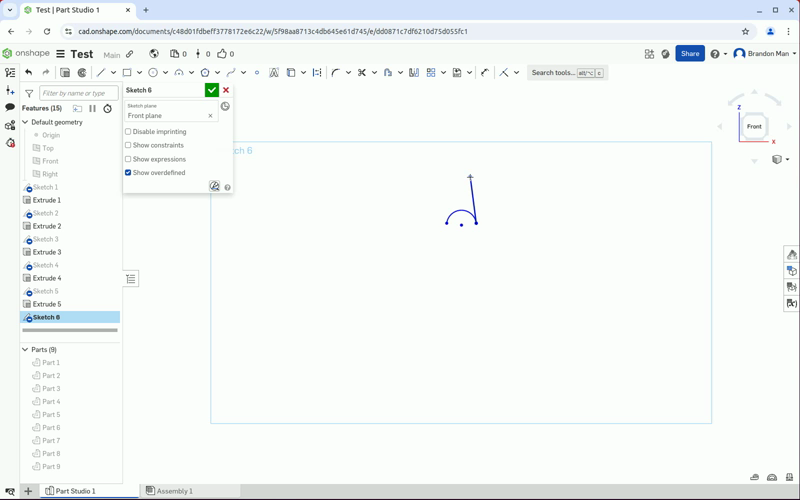
mouse_move(470, 176)
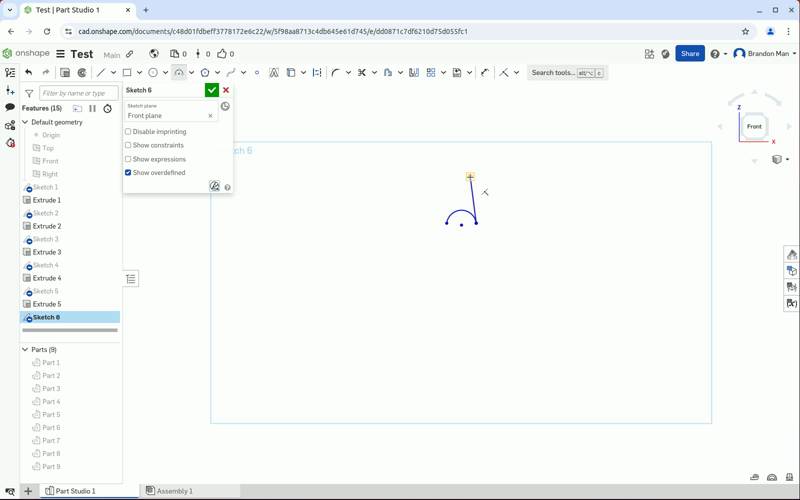
click(470, 176)
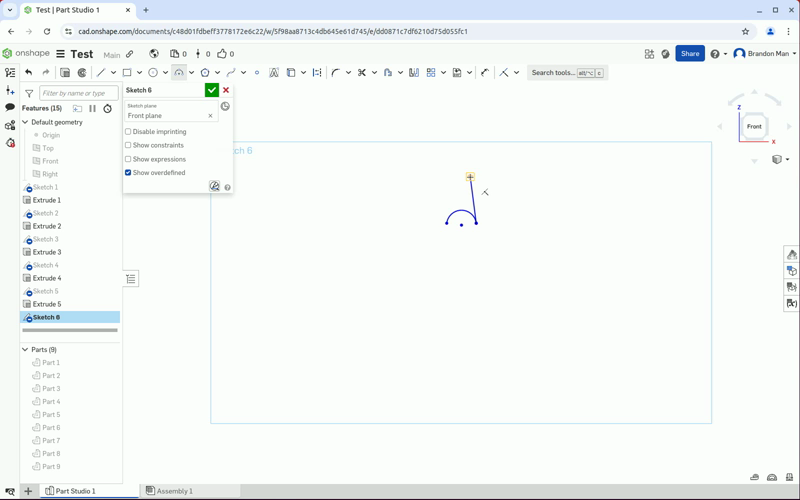
key_down(shift)
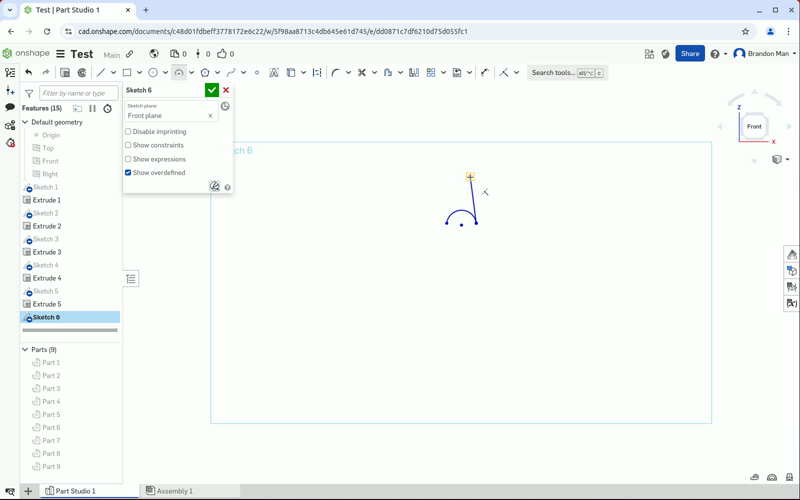
mouse_move(452, 176)
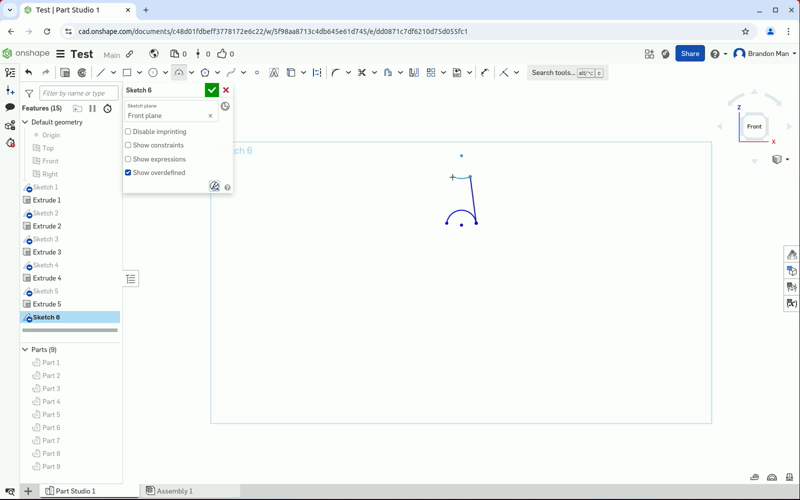
click(452, 176)
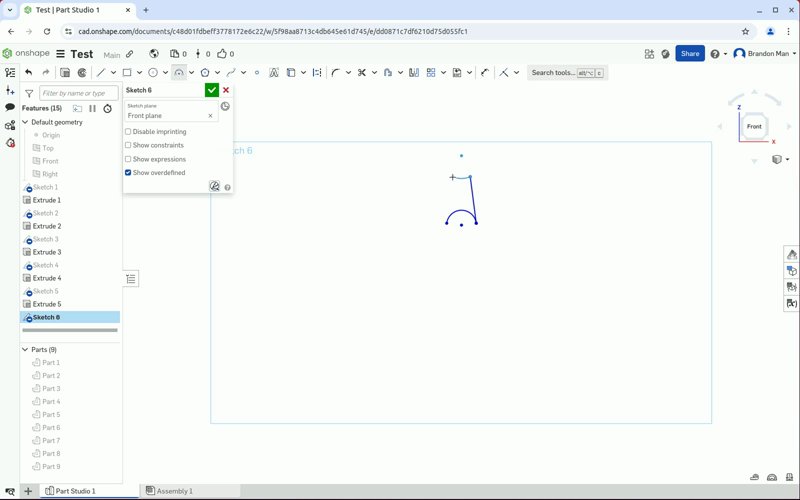
mouse_move(461, 186)
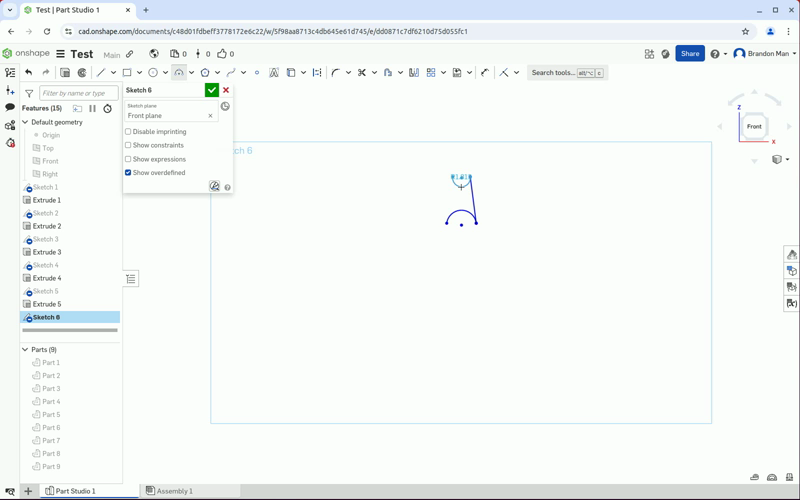
click(461, 186)
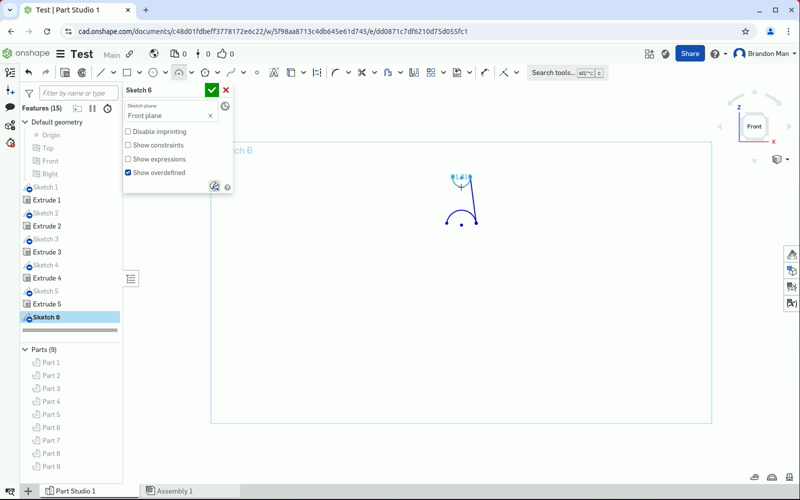
key_up(shift)
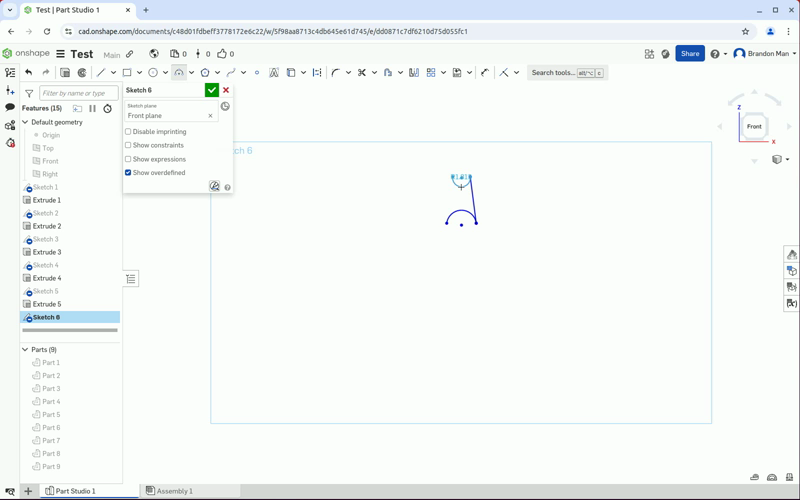
key(esc)
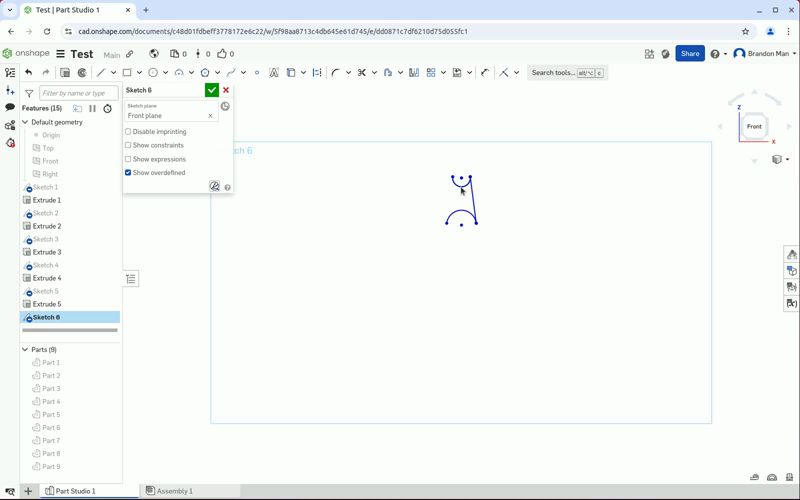
key(l)
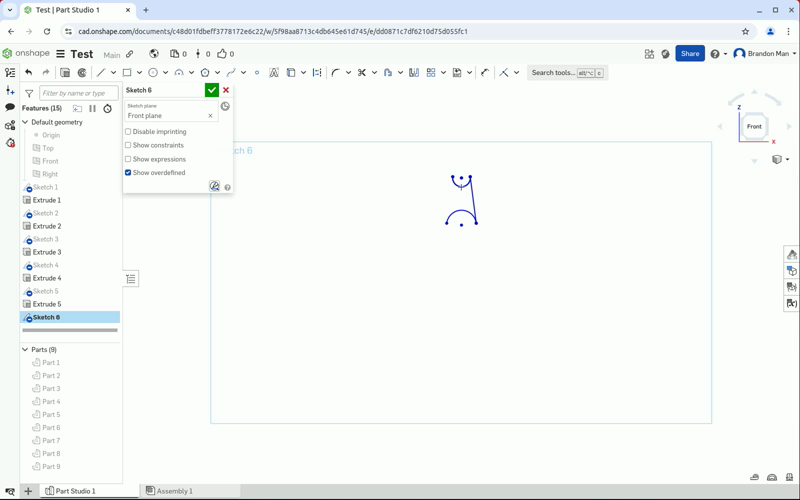
mouse_move(452, 176)
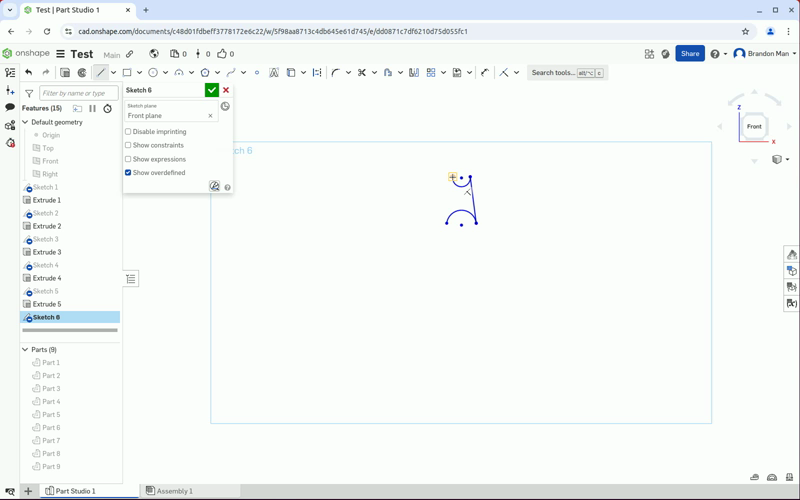
click(452, 176)
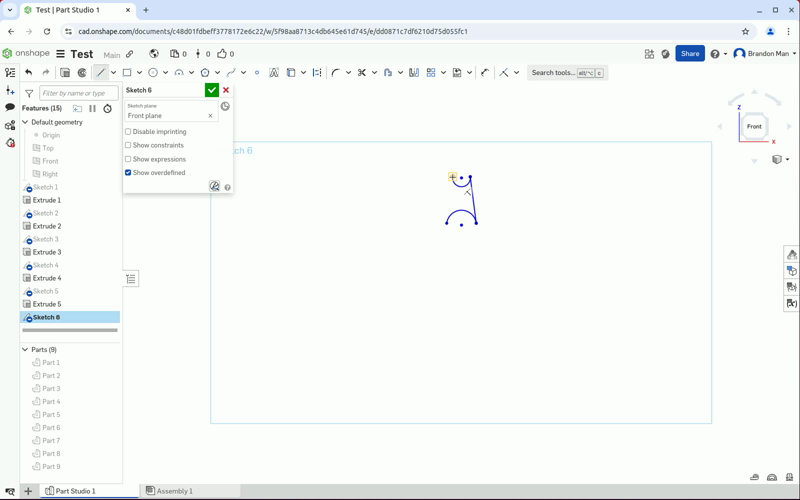
mouse_move(482, 176)
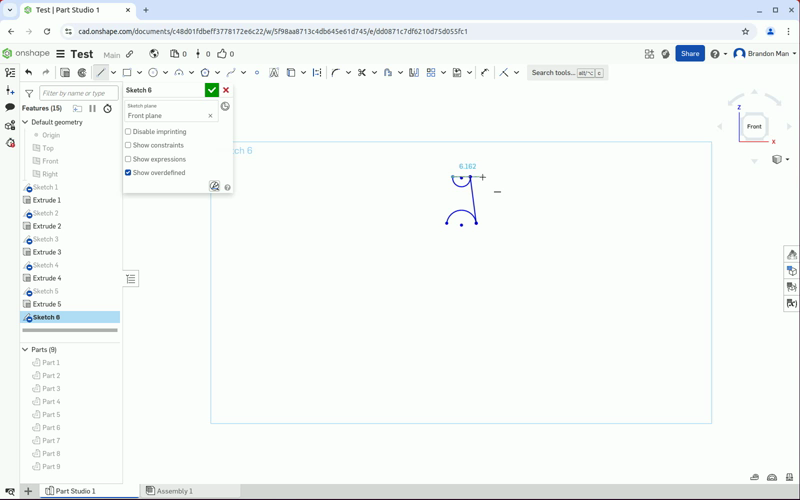
key_down(shift)
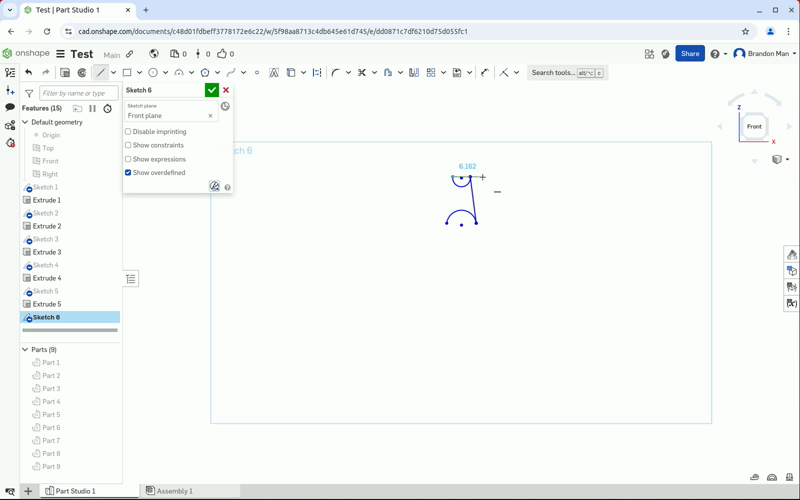
mouse_move(446, 223)
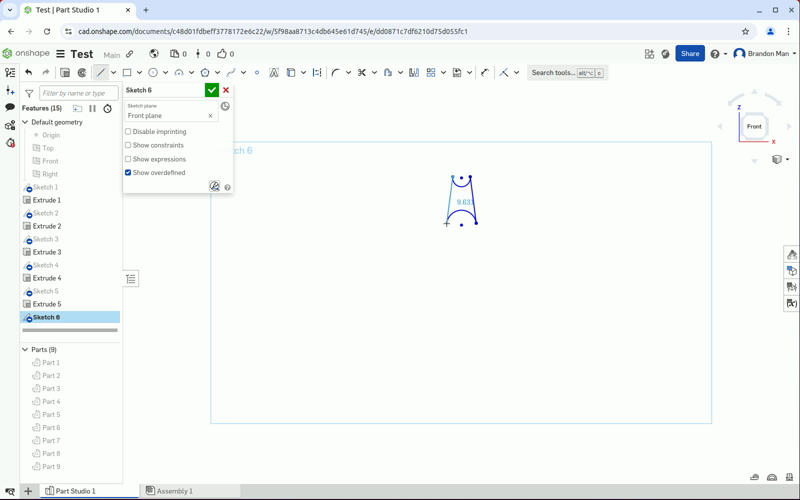
key_up(shift)
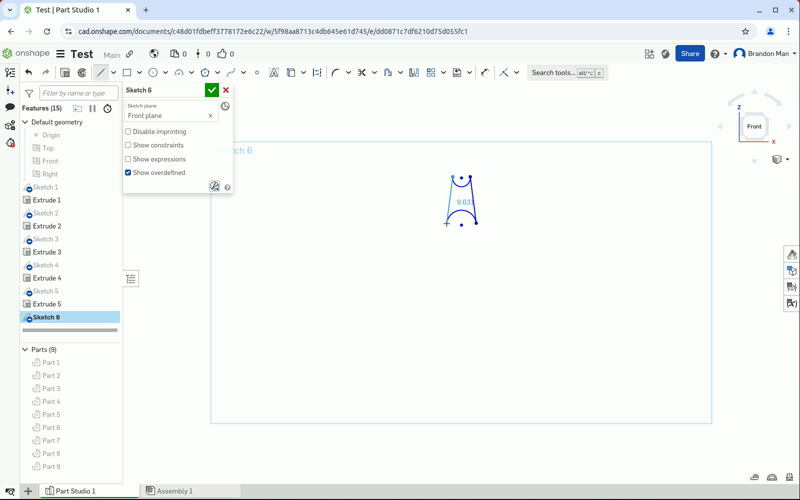
click(446, 223)
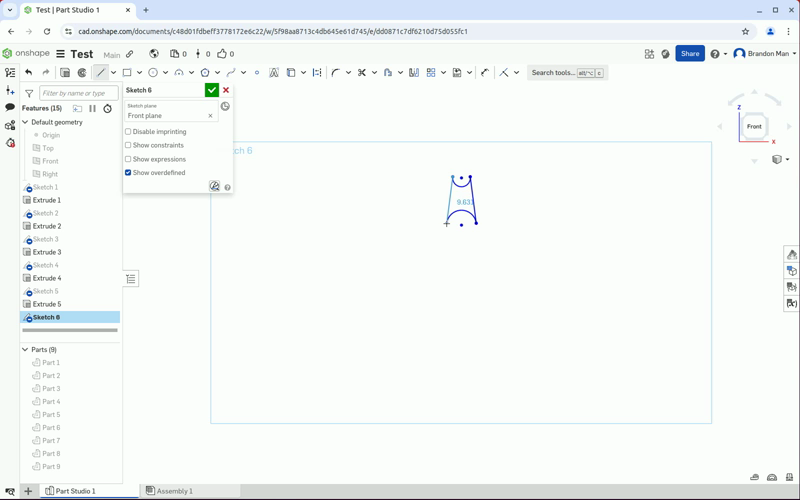
key(esc)
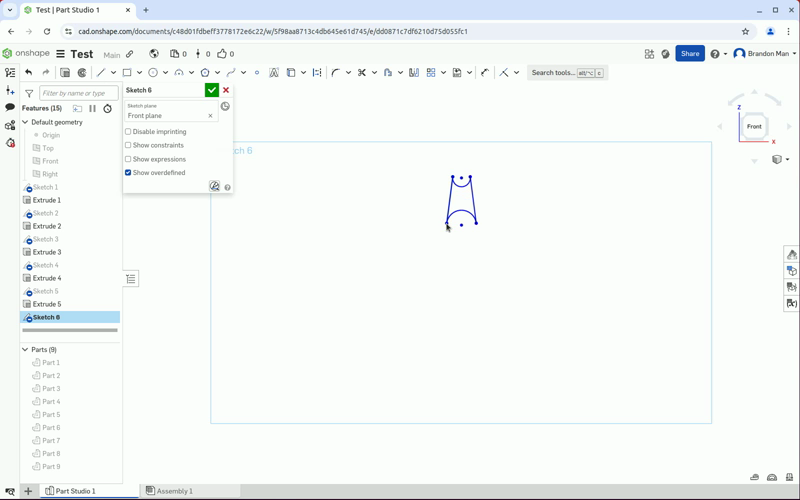
key(c)
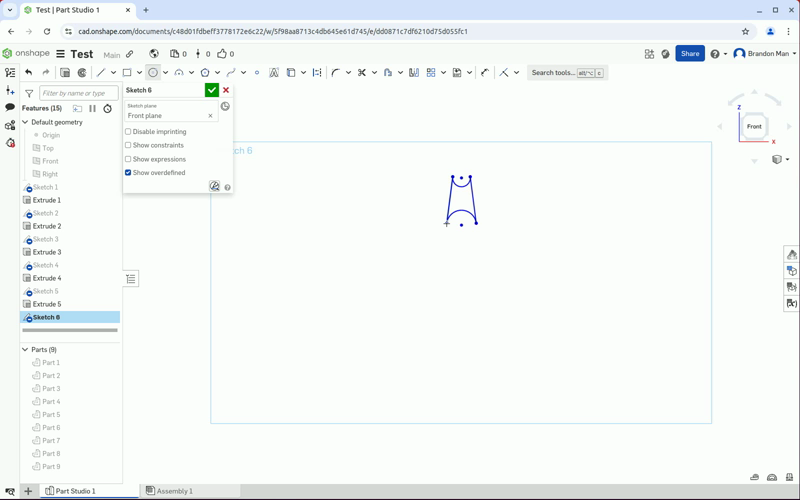
key_down(shift)
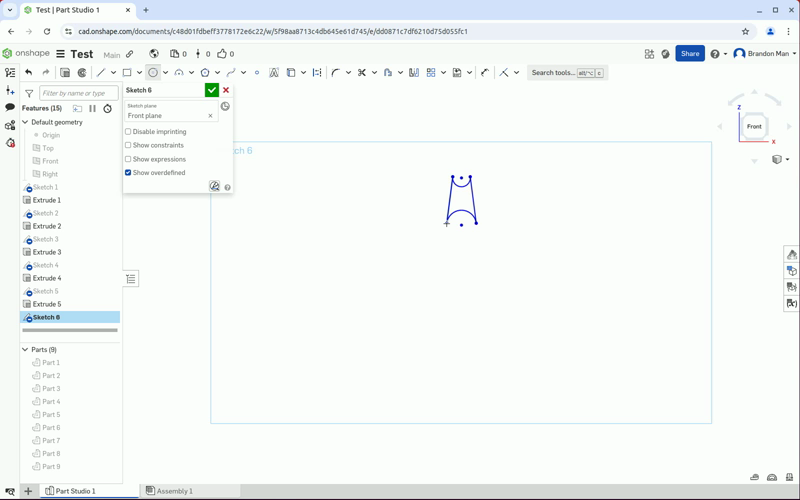
mouse_move(456, 191)
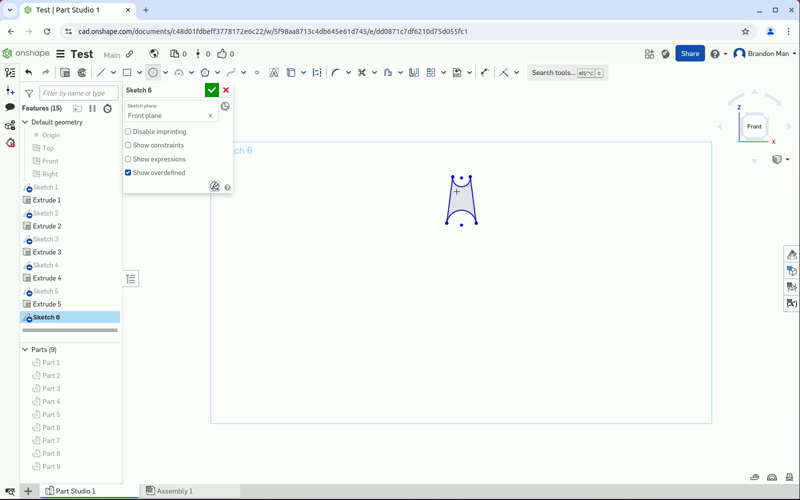
click(456, 191)
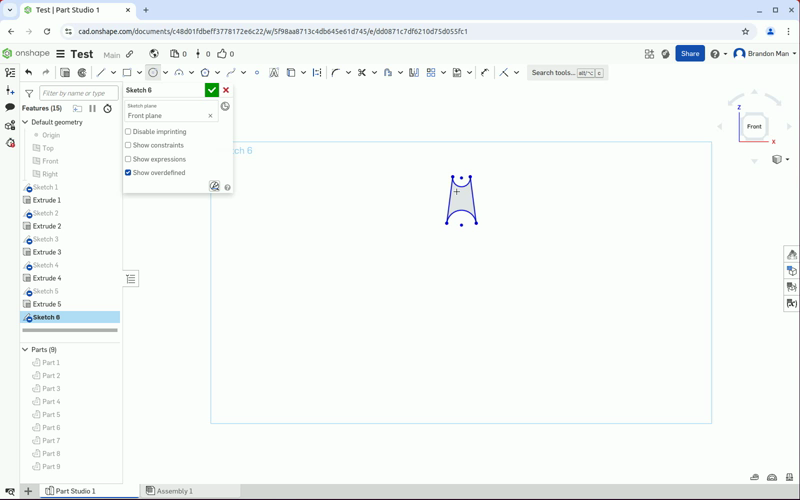
key_up(shift)
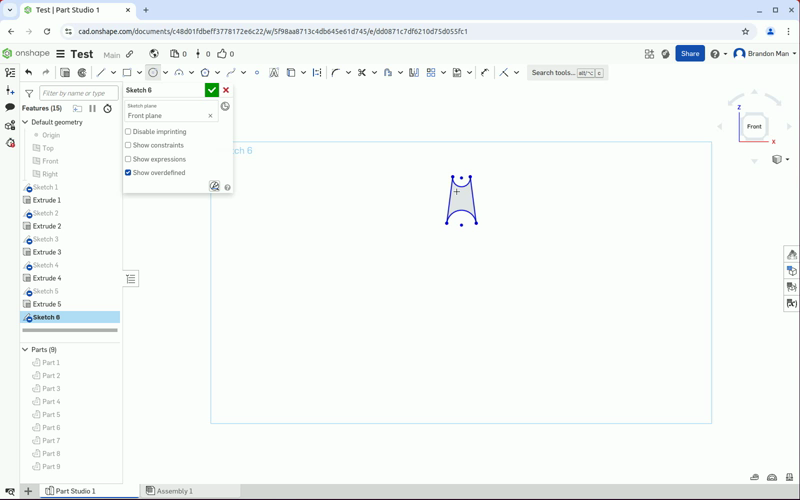
mouse_move(459, 191)
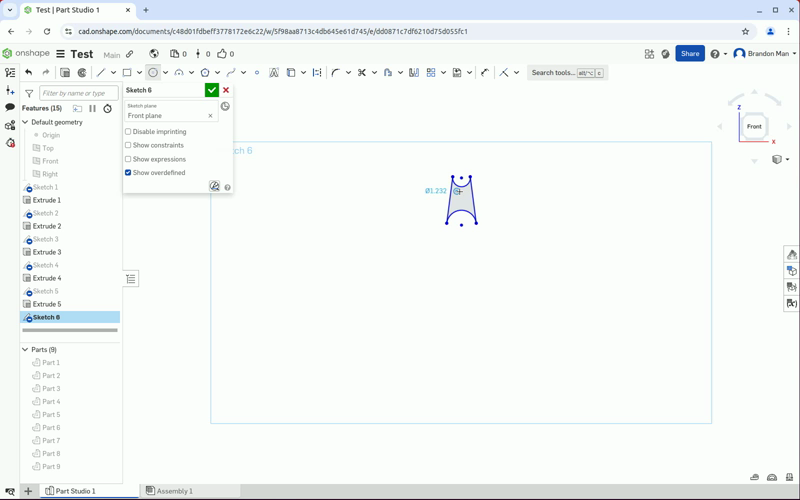
scroll(6)
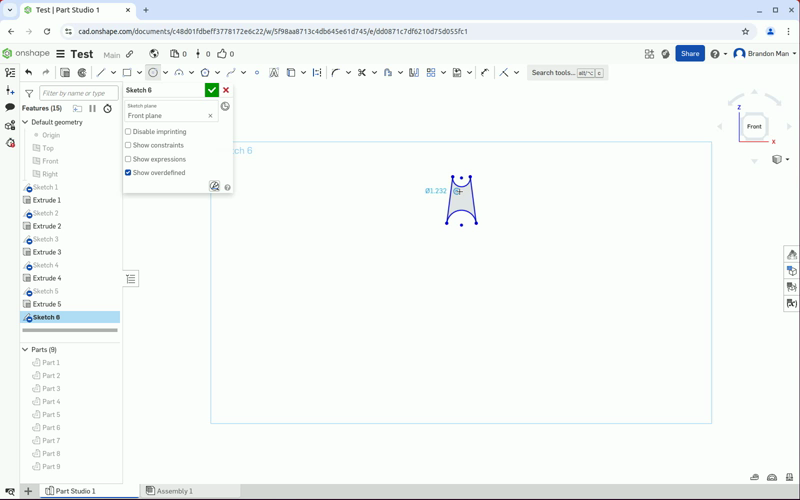
scroll(6)
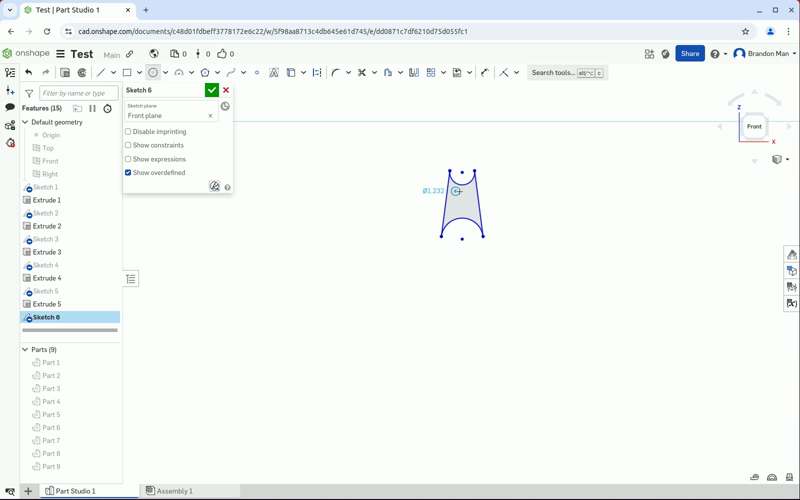
scroll(6)
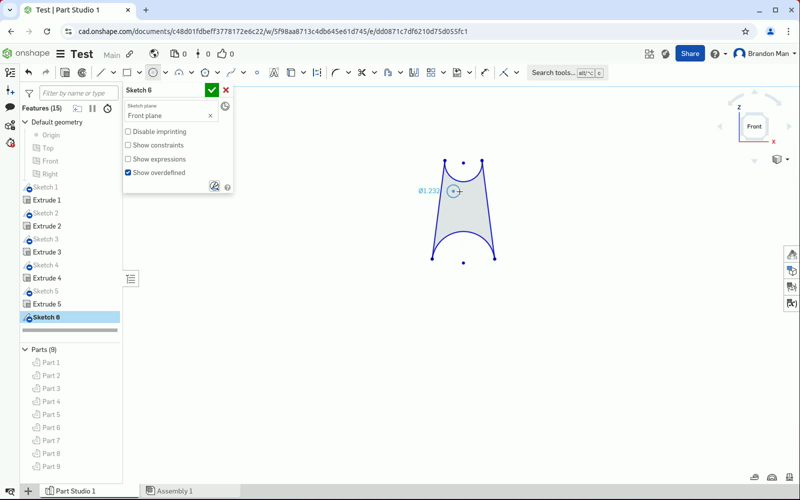
scroll(6)
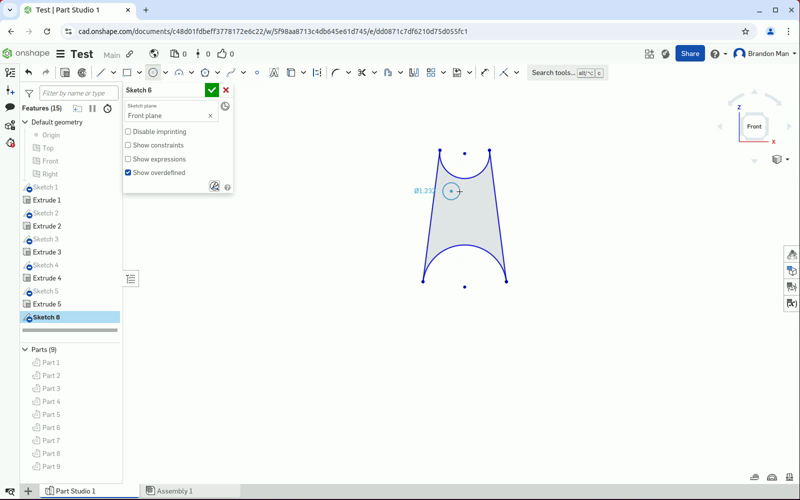
scroll(6)
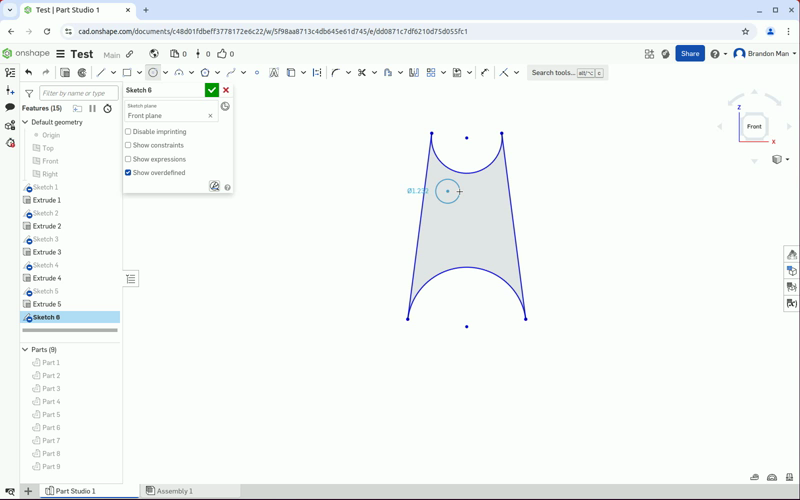
scroll(6)
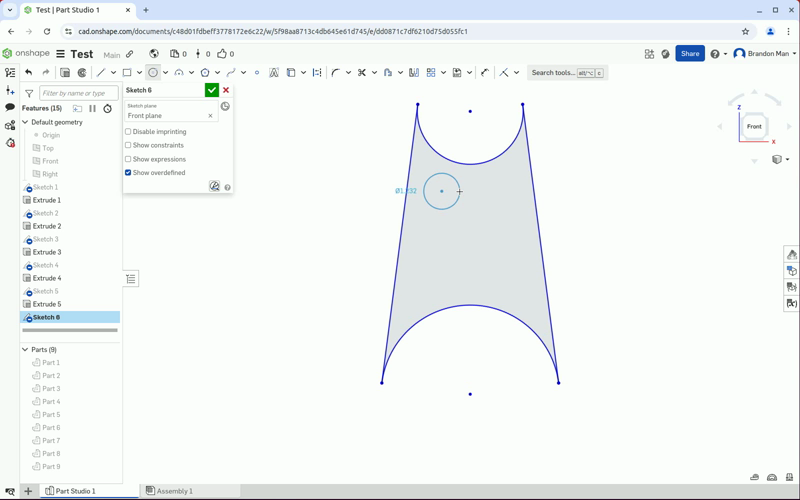
scroll(6)
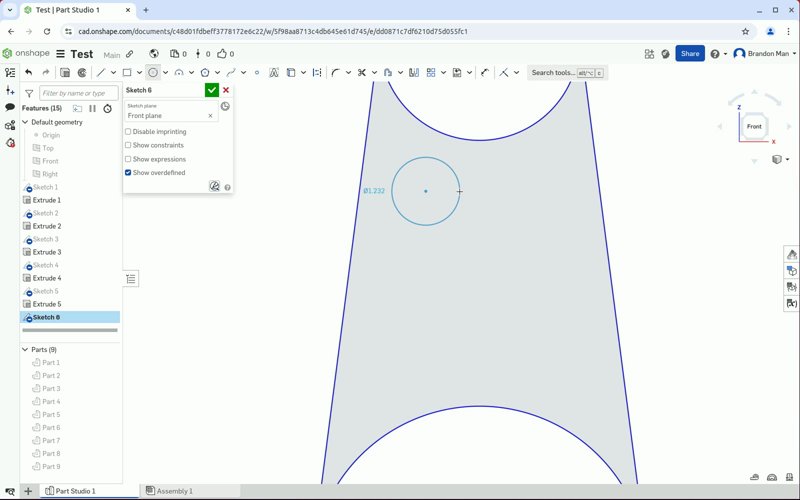
click(459, 191)
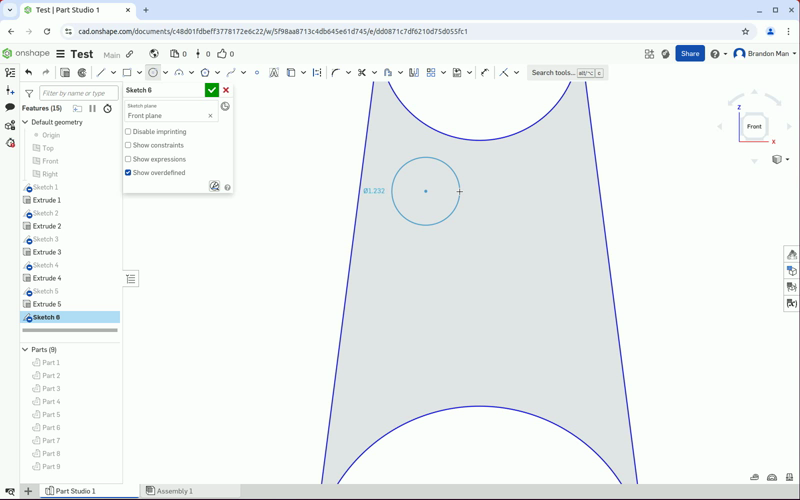
scroll(-6)
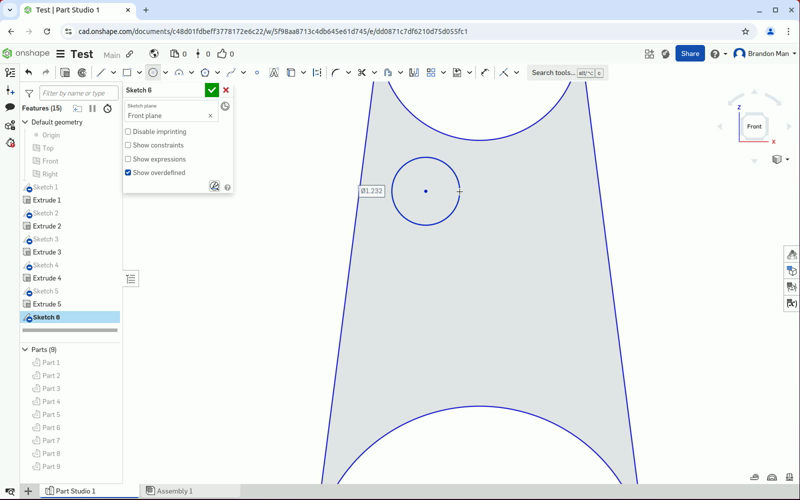
scroll(-6)
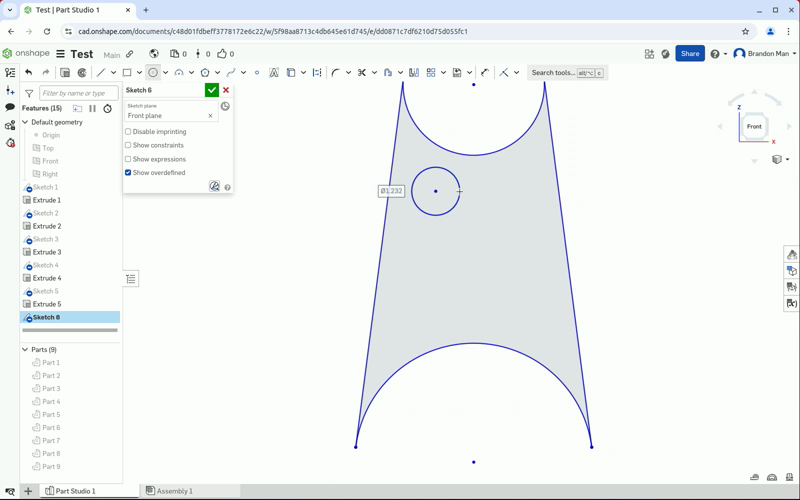
scroll(-6)
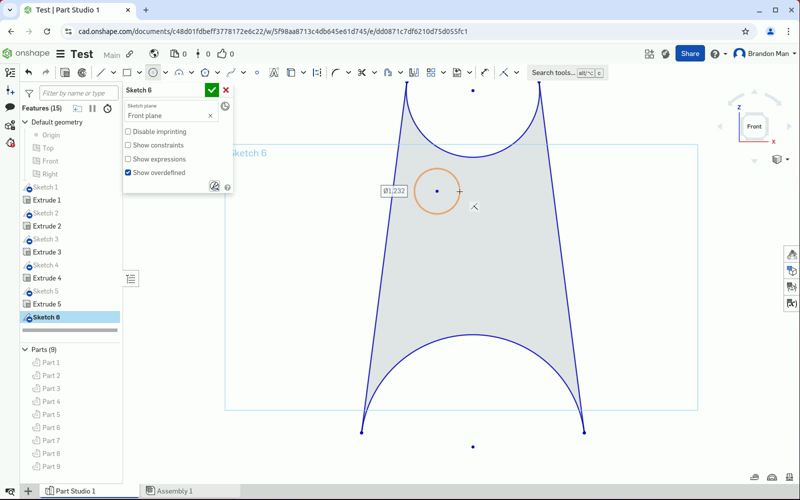
scroll(-6)
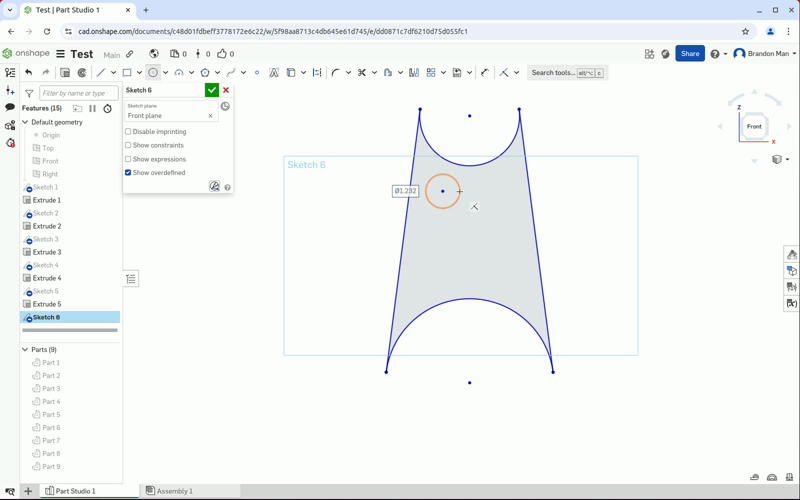
scroll(-6)
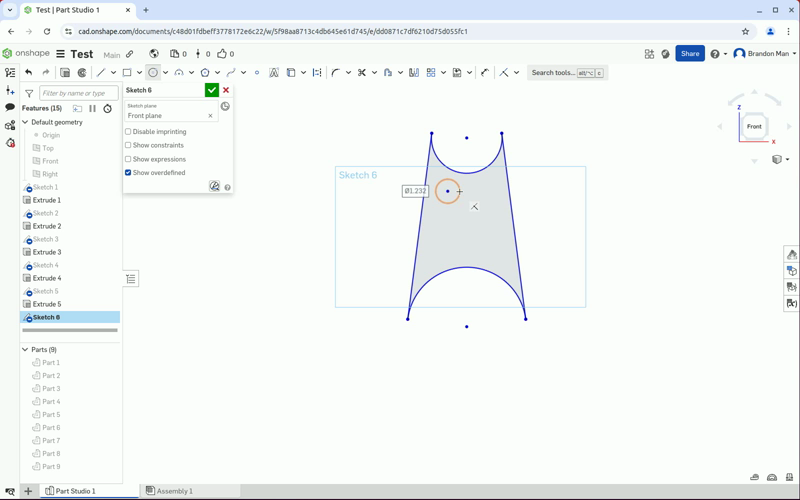
scroll(-6)
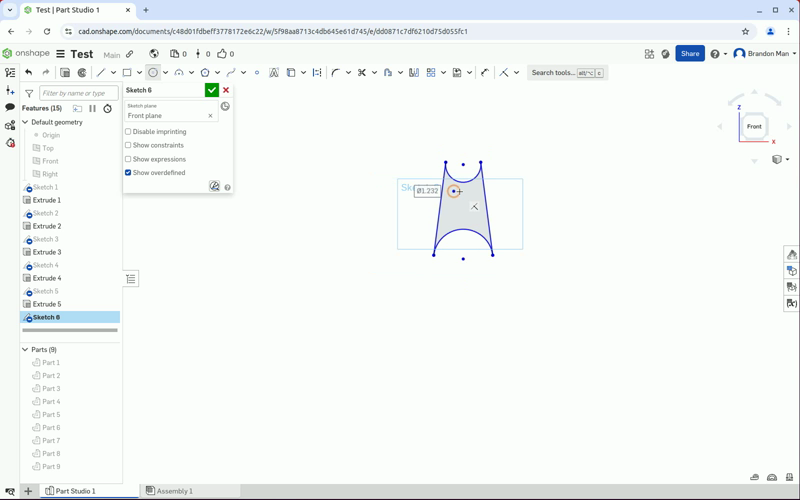
scroll(-6)
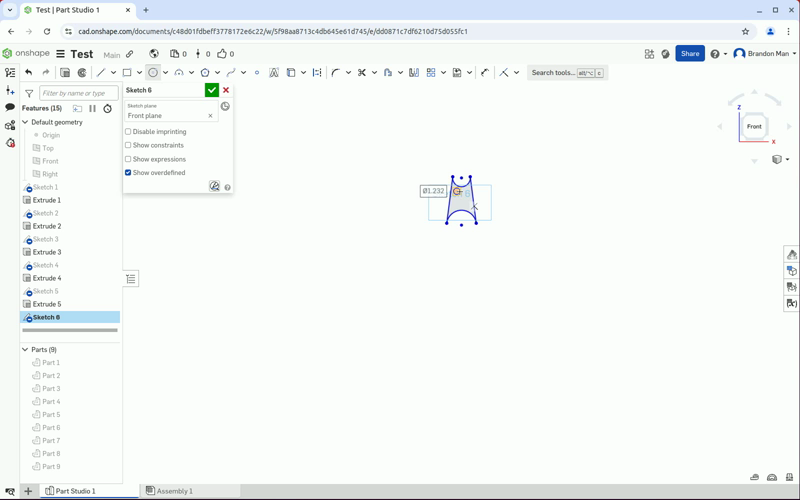
key(esc)
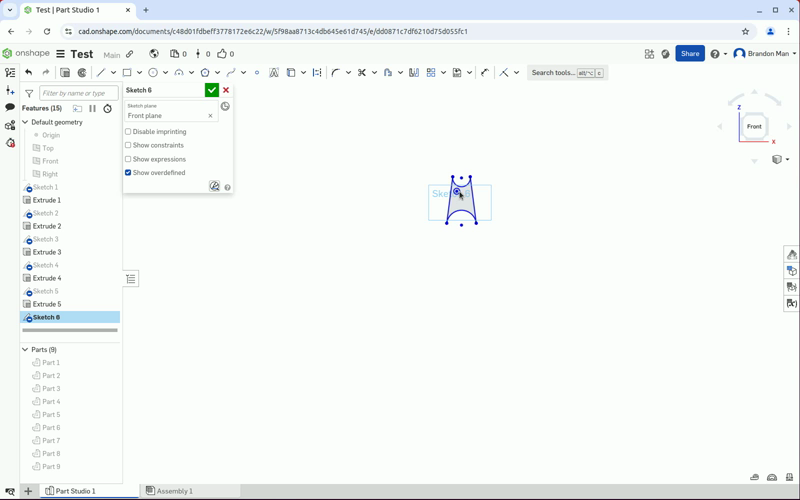
mouse_move(462, 193)
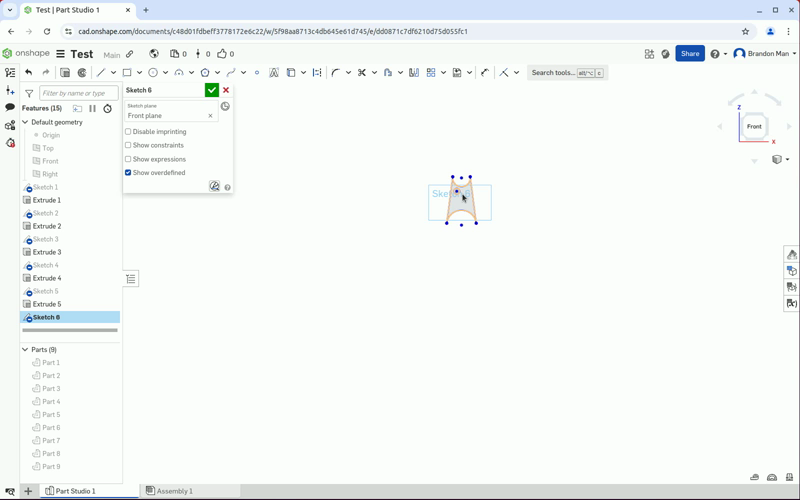
scroll(6)
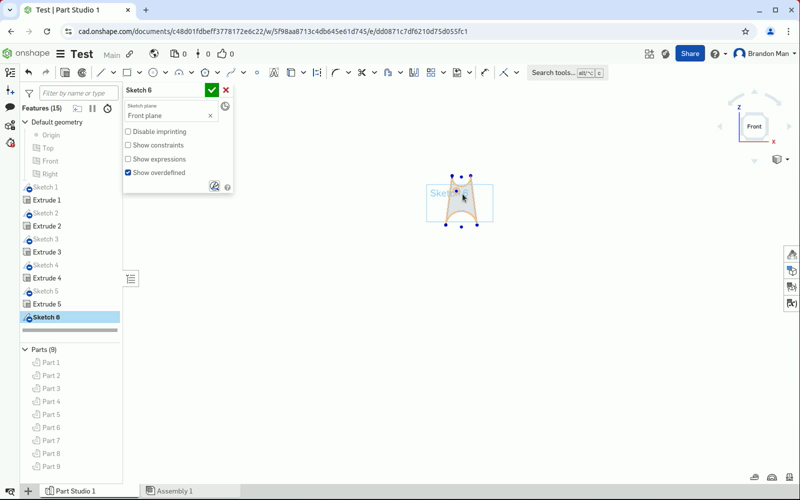
scroll(6)
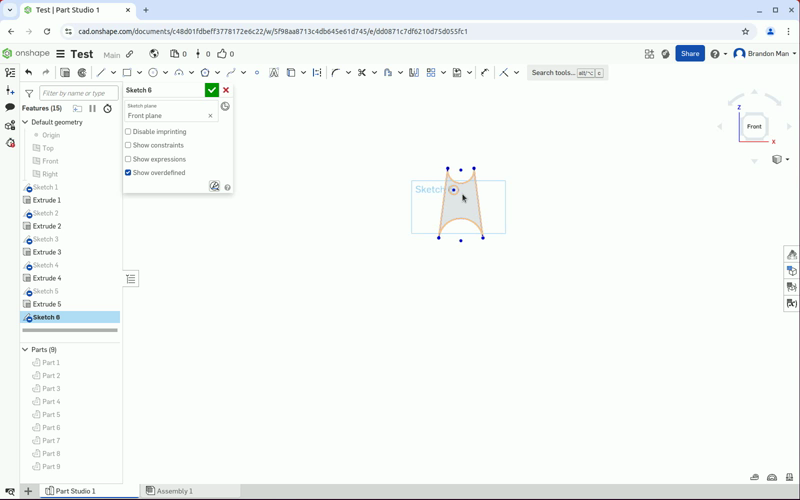
scroll(6)
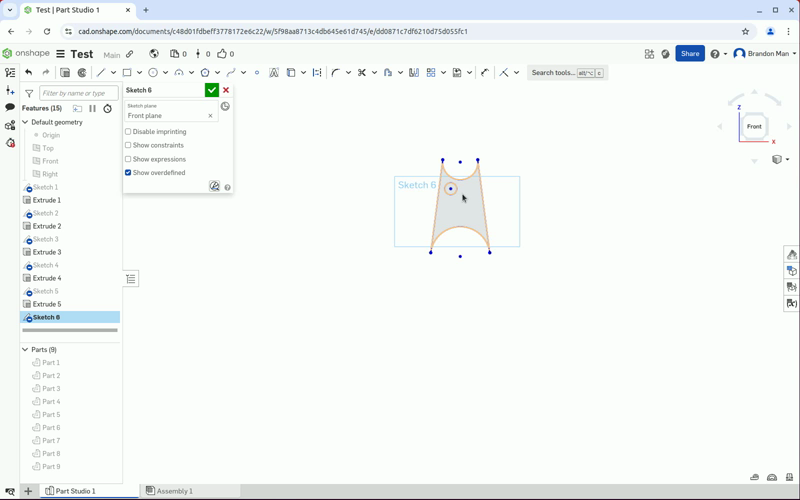
scroll(6)
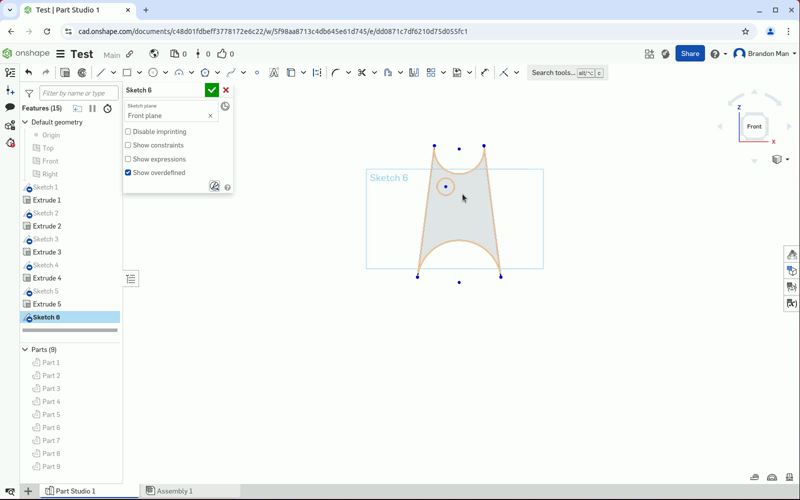
scroll(6)
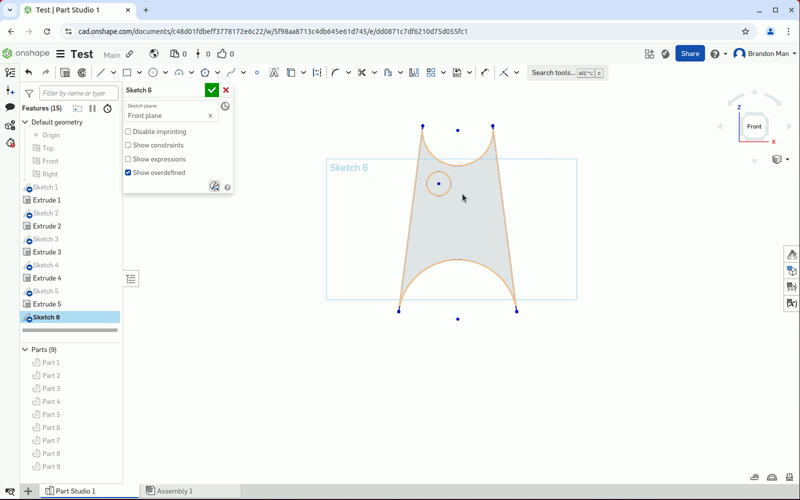
scroll(6)
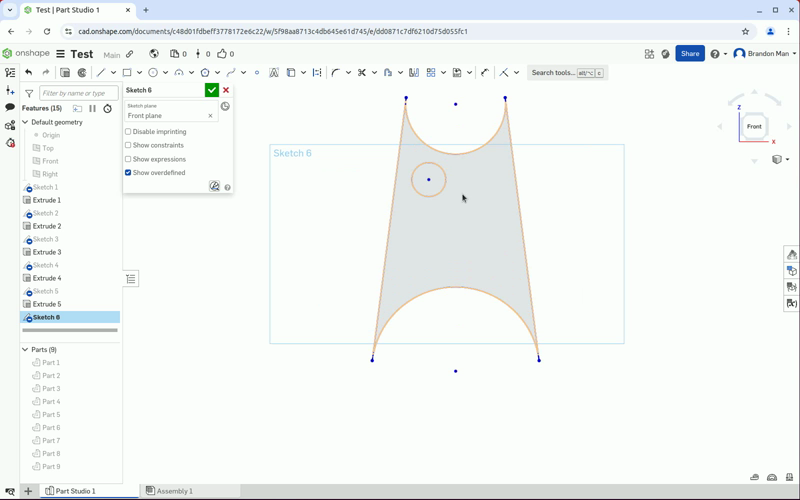
scroll(6)
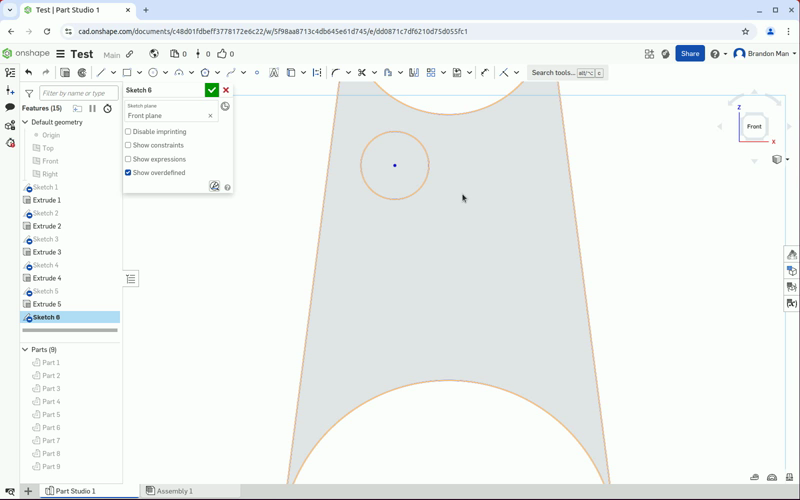
click(462, 193)
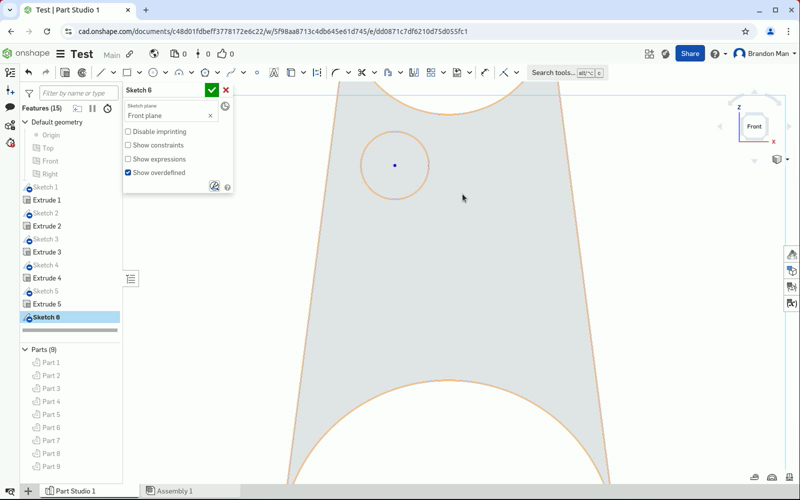
scroll(-6)
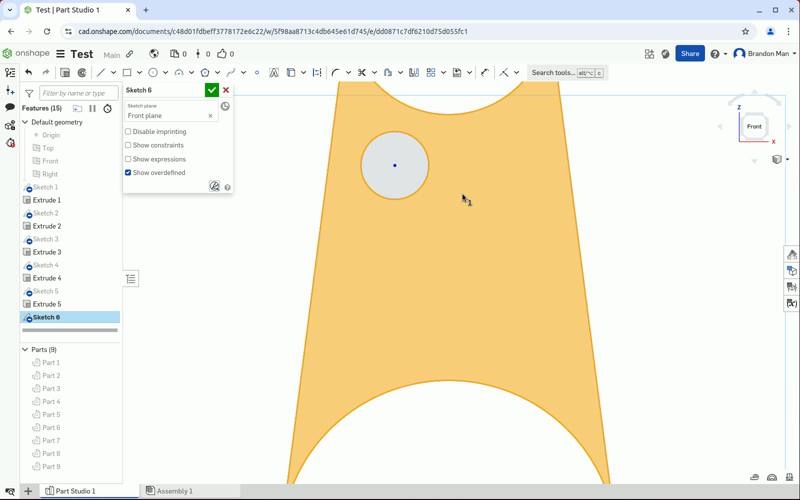
scroll(-6)
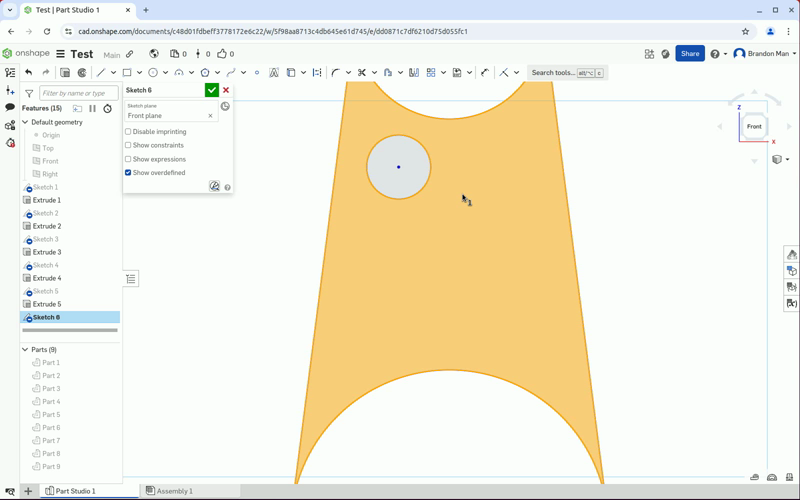
scroll(-6)
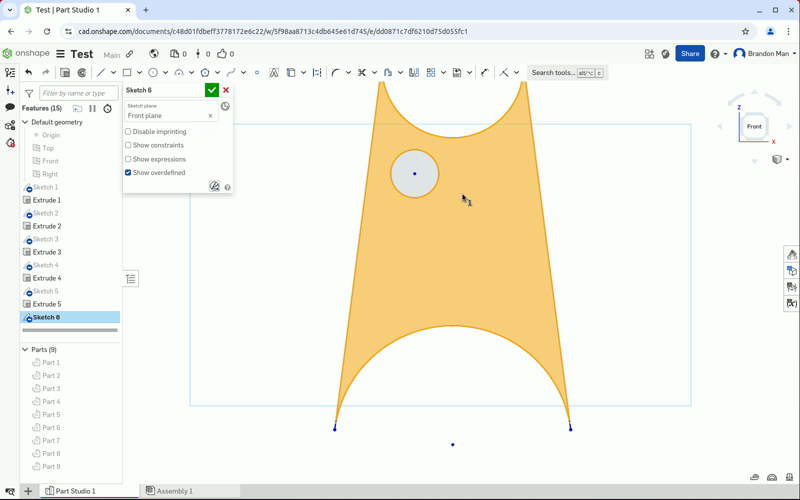
scroll(-6)
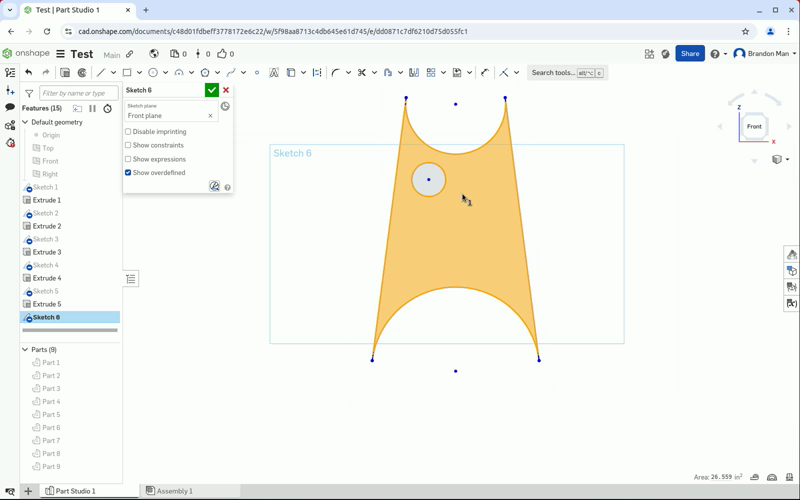
scroll(-6)
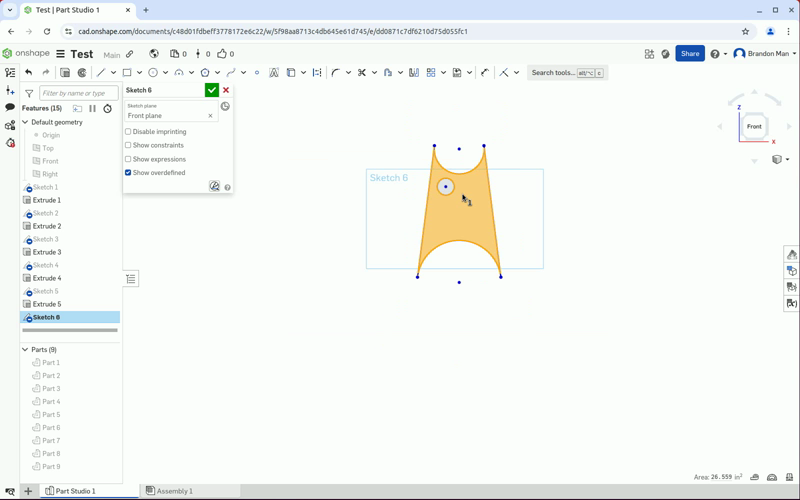
scroll(-6)
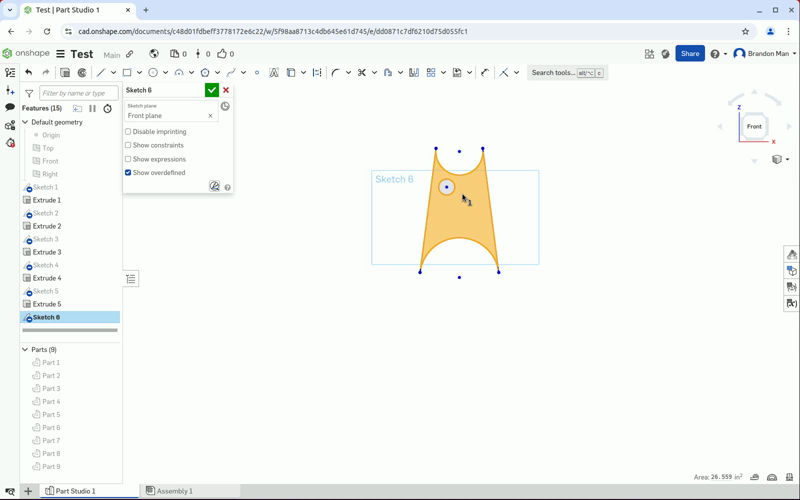
scroll(-6)
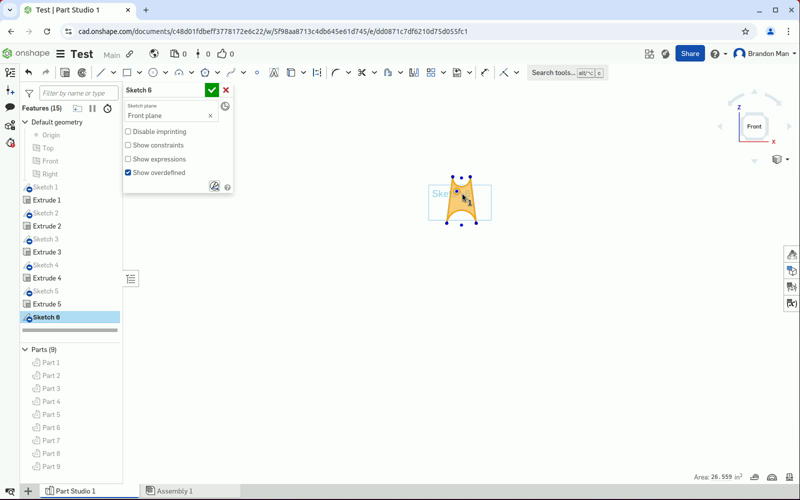
mouse_move(73, 352)
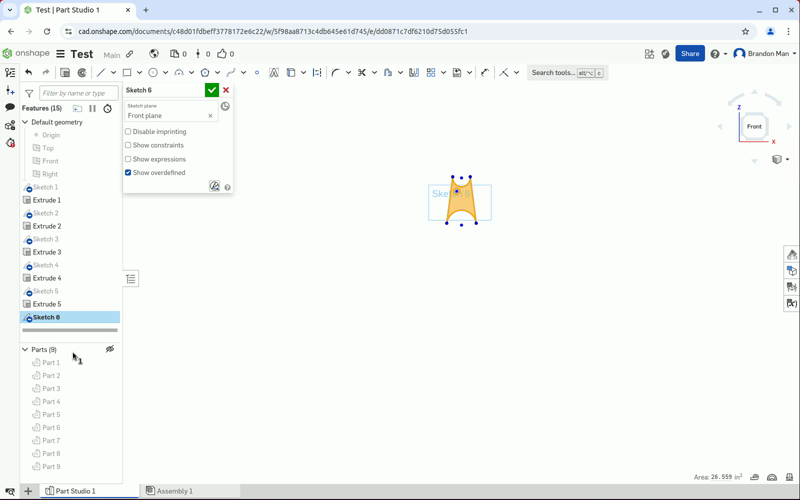
key(shift+y)
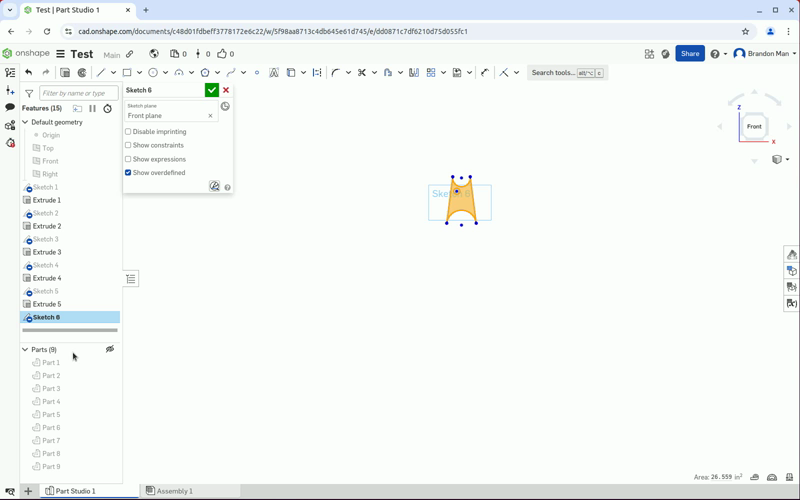
key(shift+e)
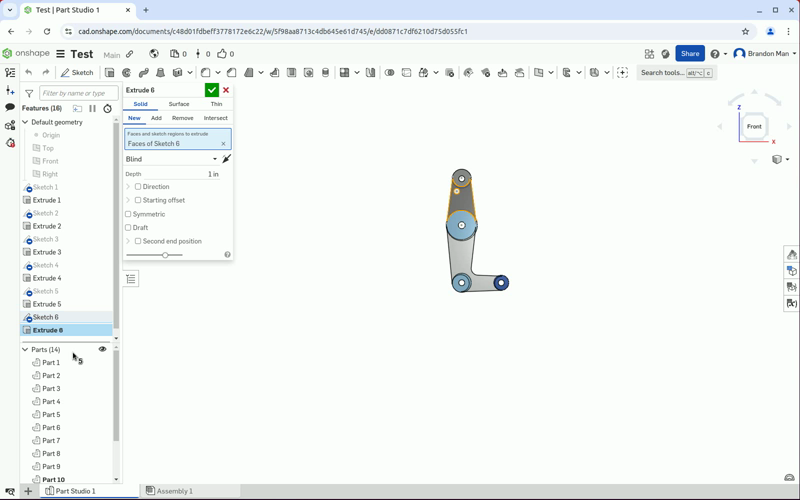
mouse_move(143, 106)
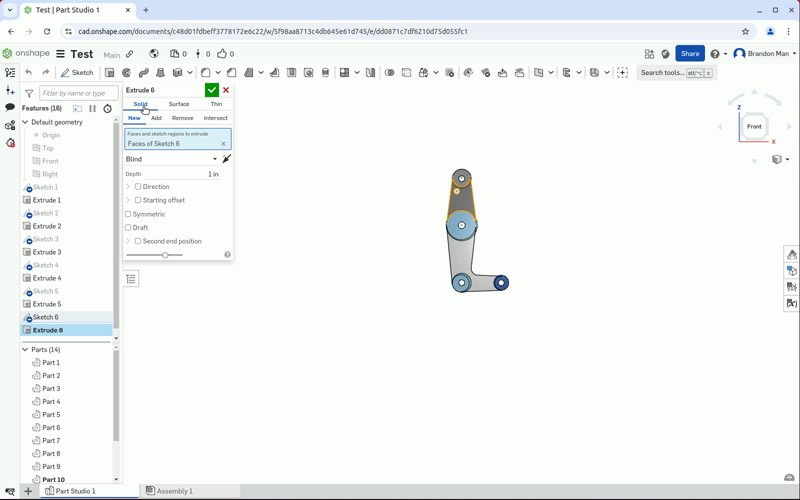
click(143, 106)
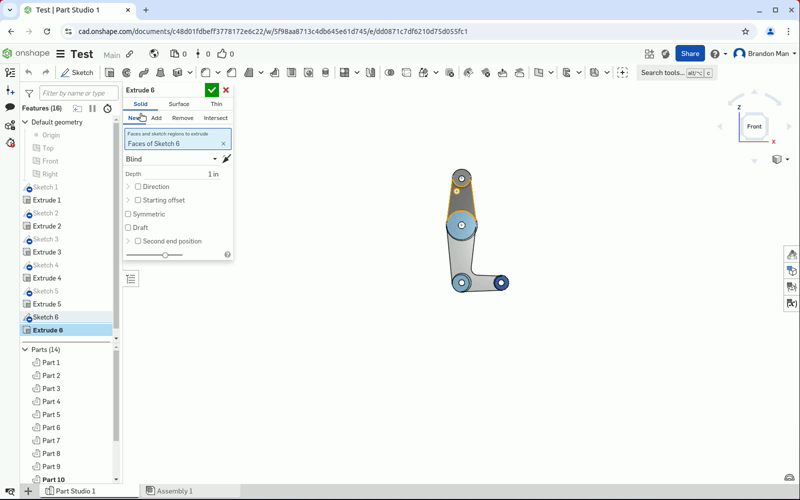
mouse_move(137, 120)
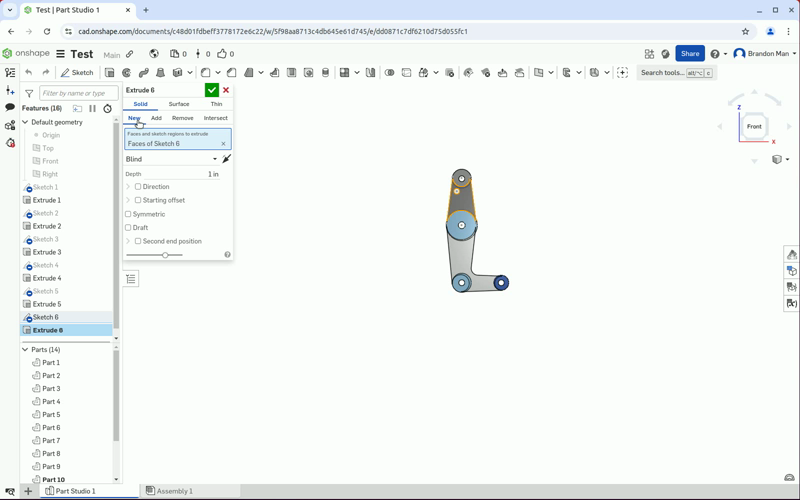
click(137, 120)
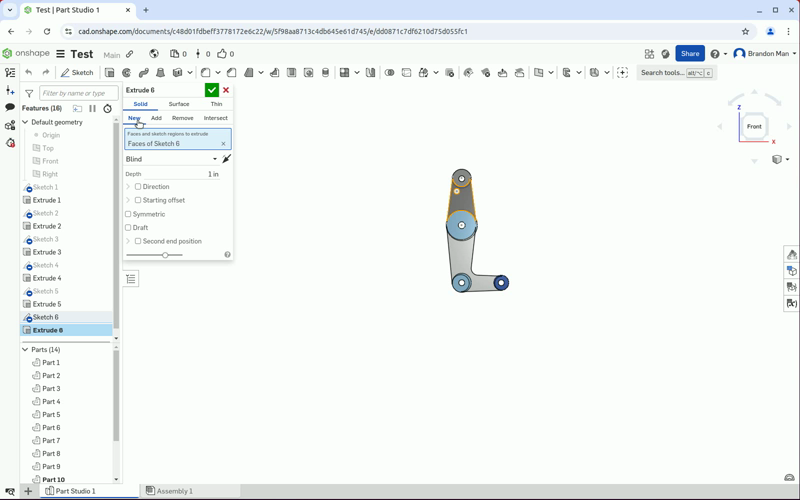
key(tab, 4)
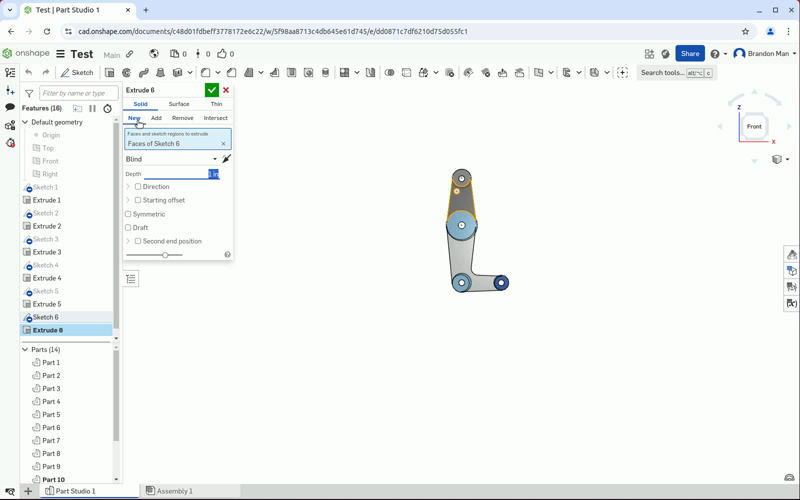
text(0.481)
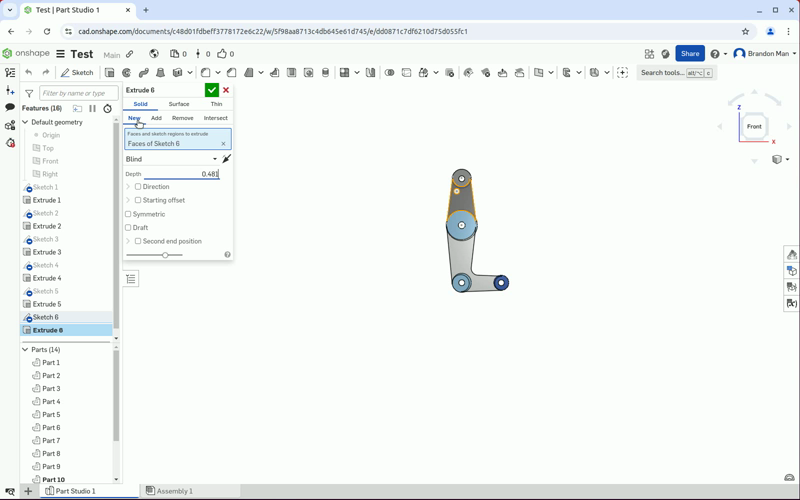
key(enter)
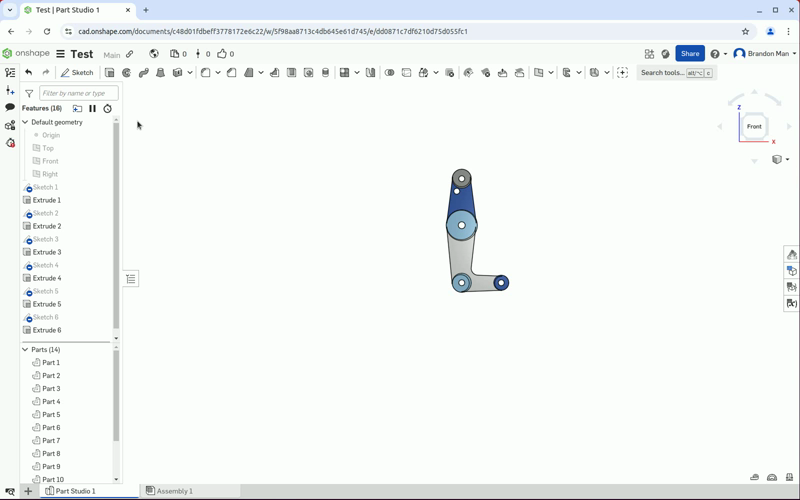
key(shift+h)
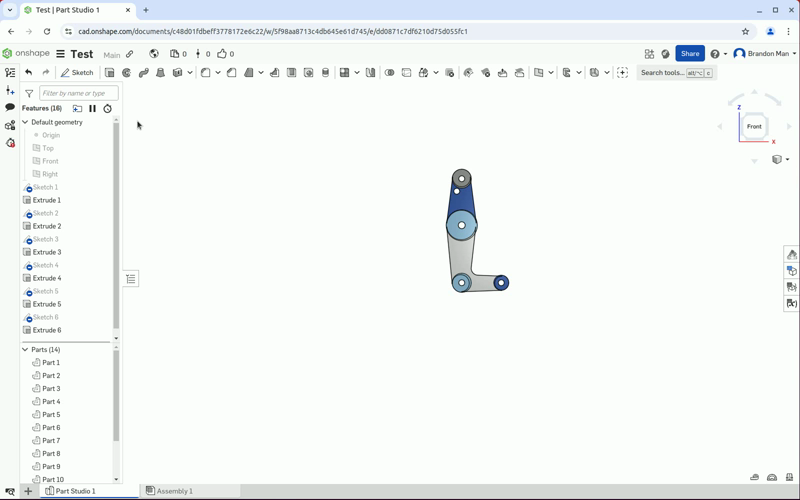
key(shift+h)
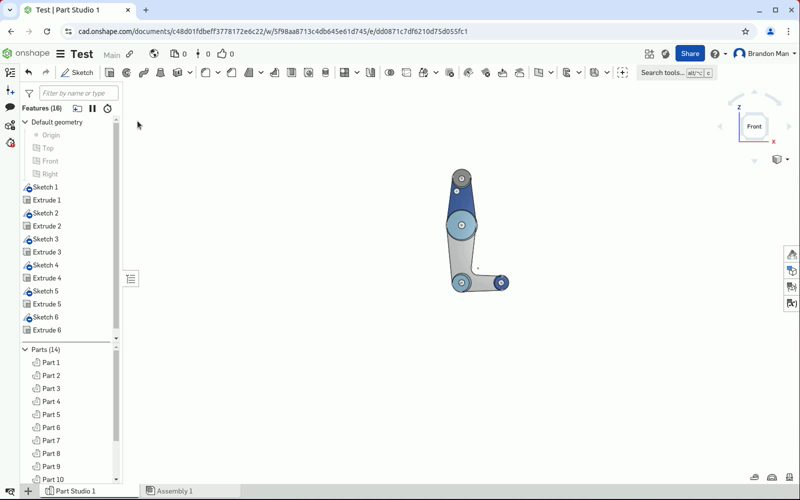
key(shift+7)
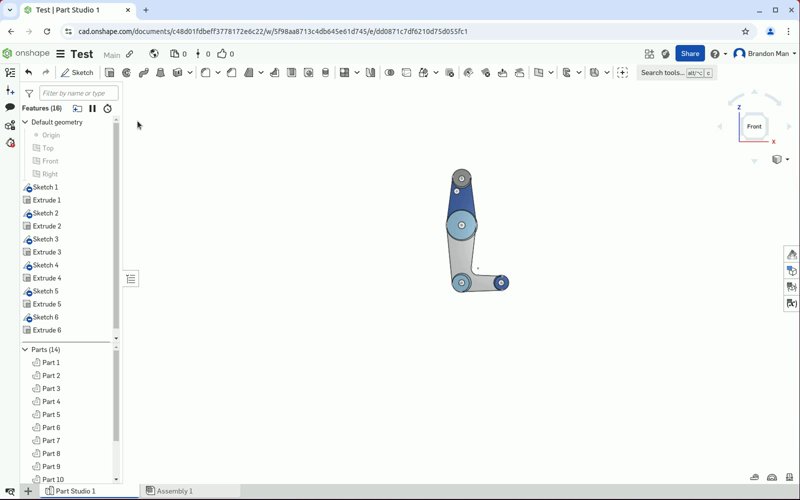
key(left, 2)
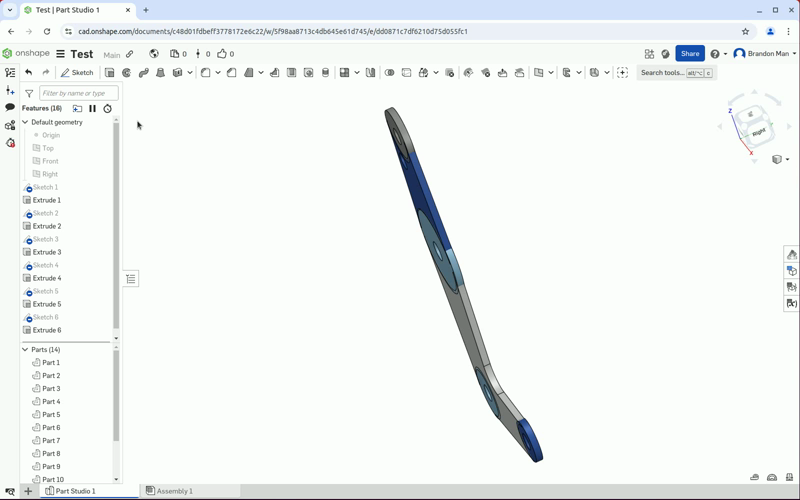
key(down, 2)
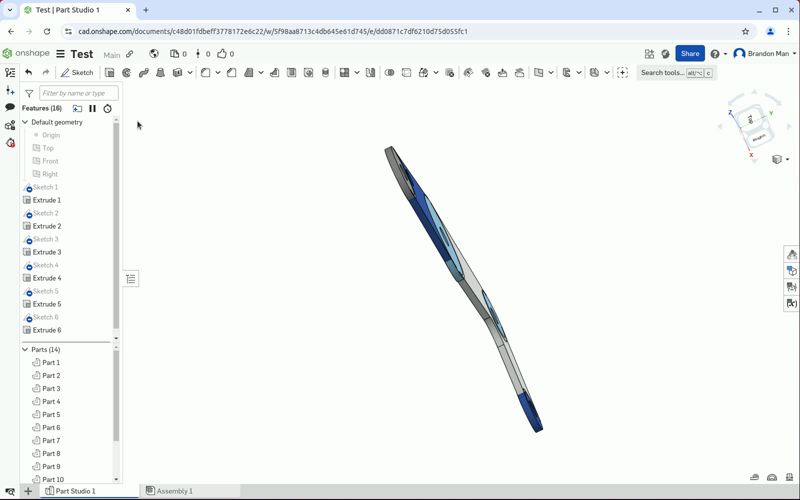
key(up, 2)
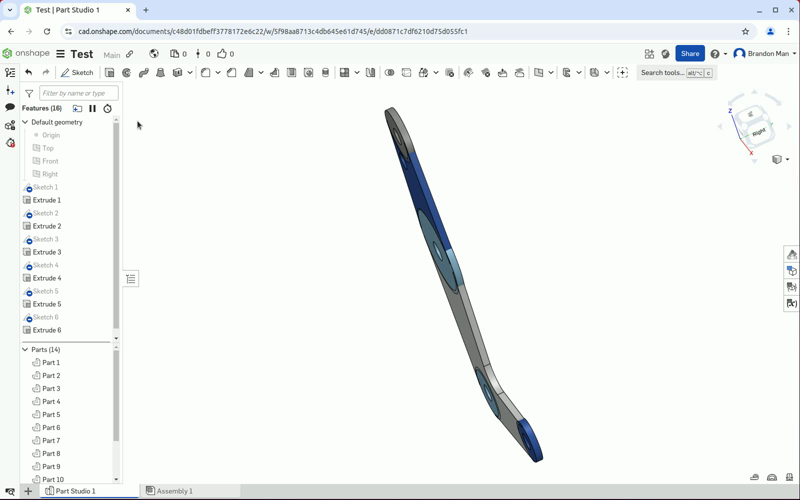
key(right, 2)
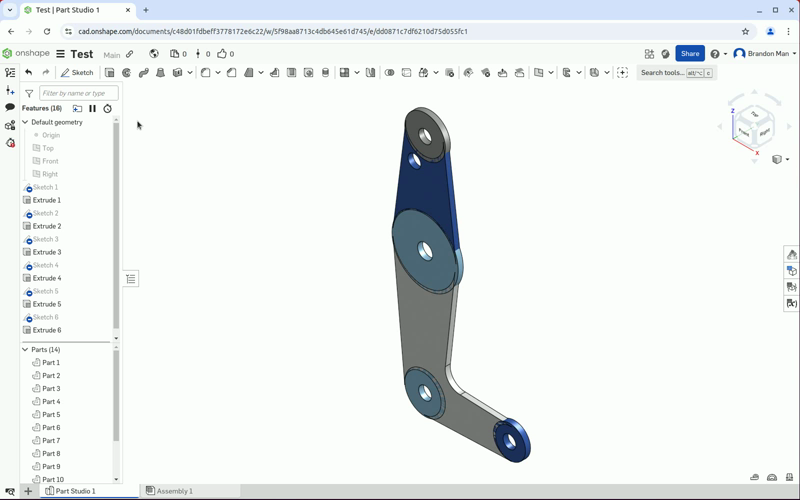
mouse_move(69, 189)
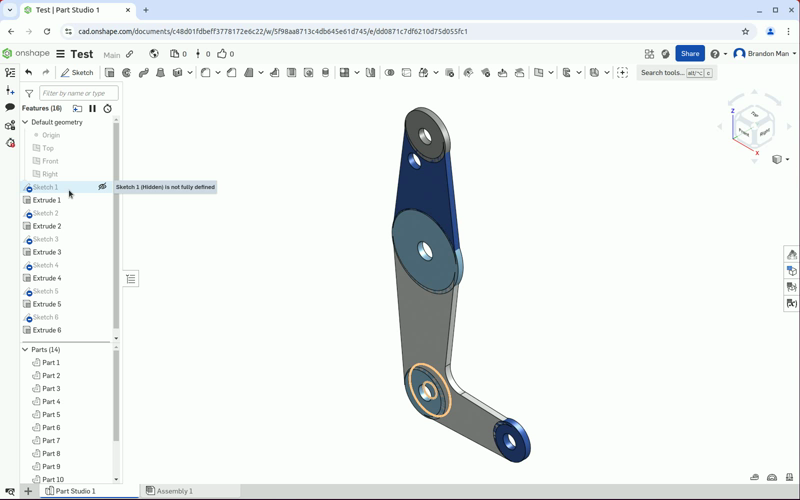
click(69, 189)